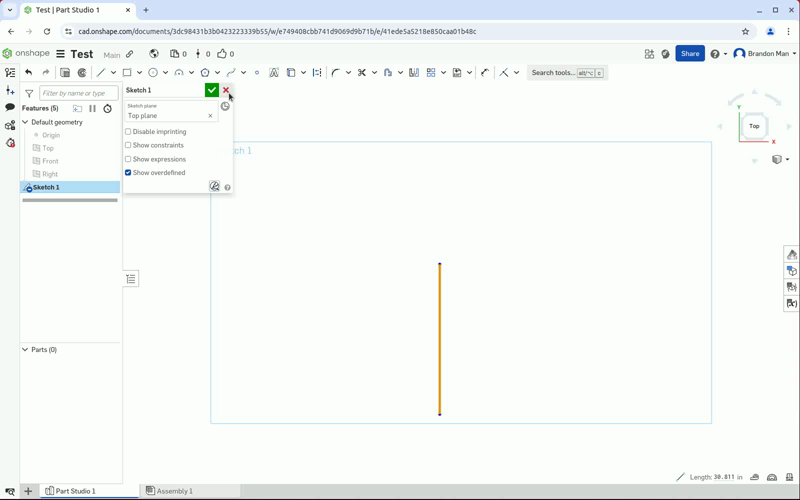
key(shift+h)
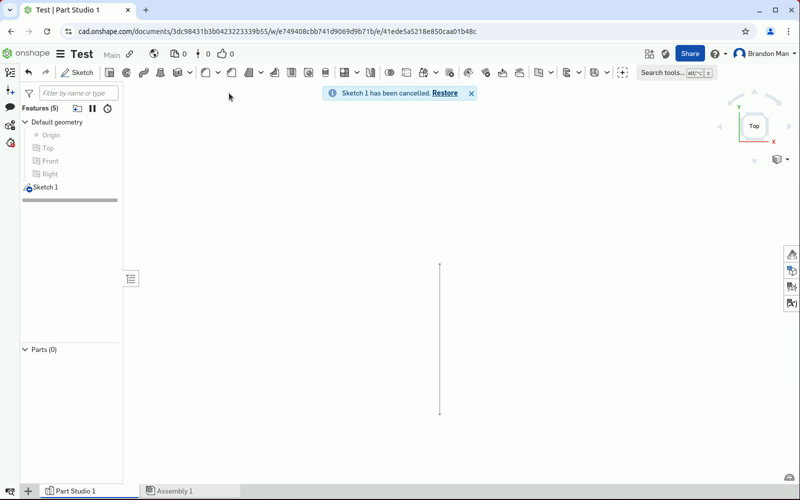
mouse_move(73, 352)
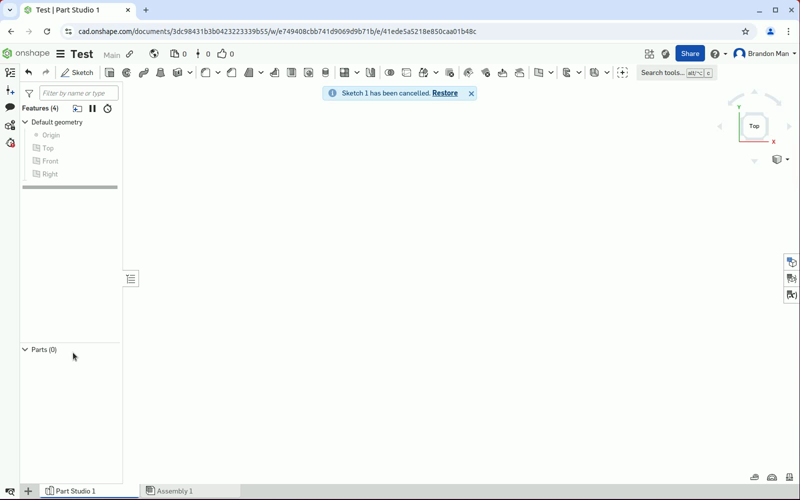
key(y)
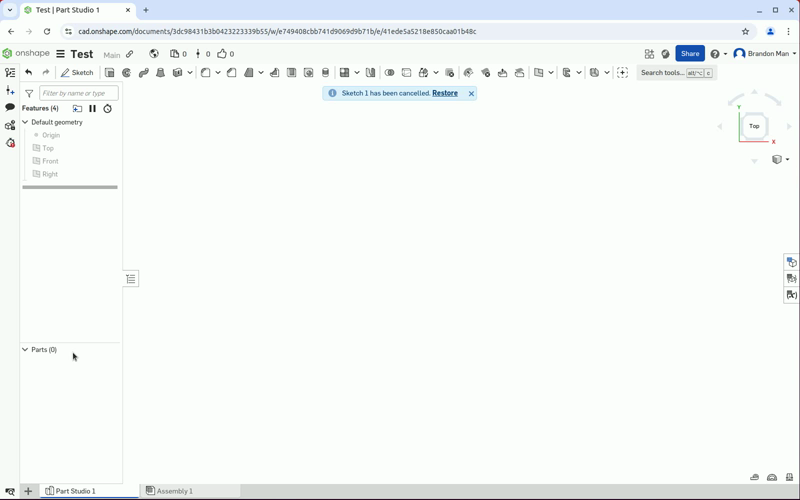
key(shift+p)
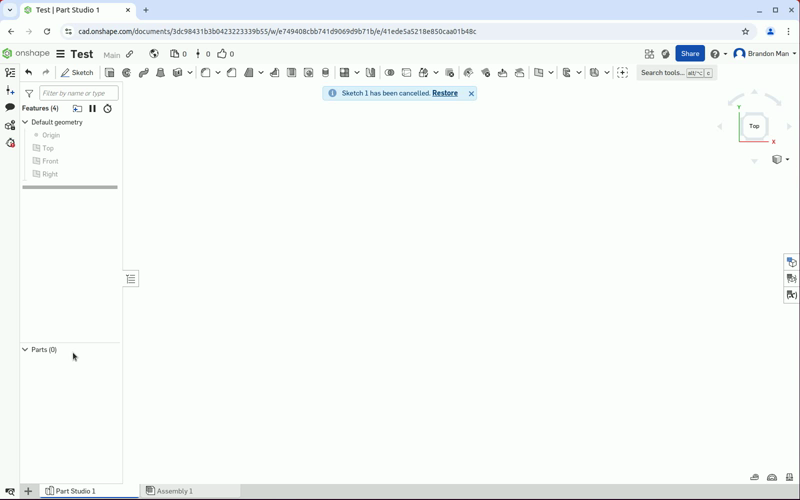
key(space)
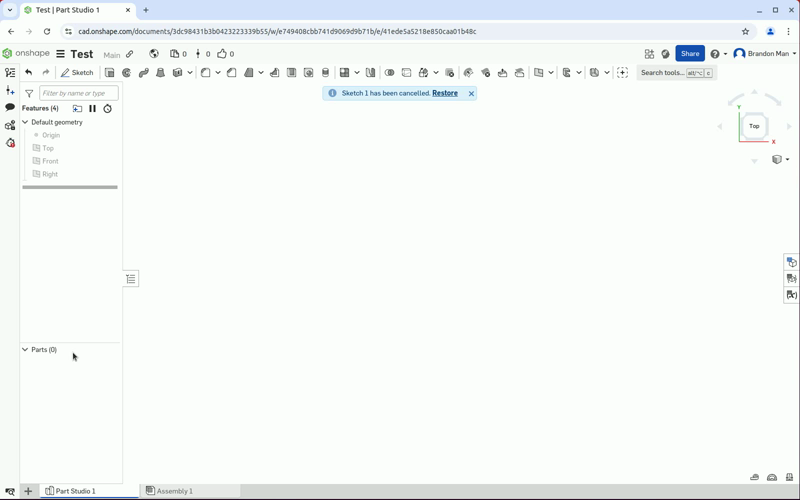
key_down(shift)
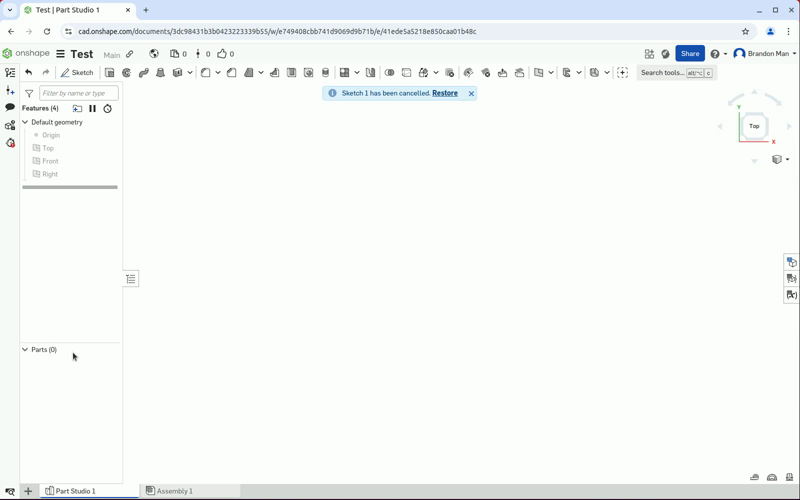
key(up)
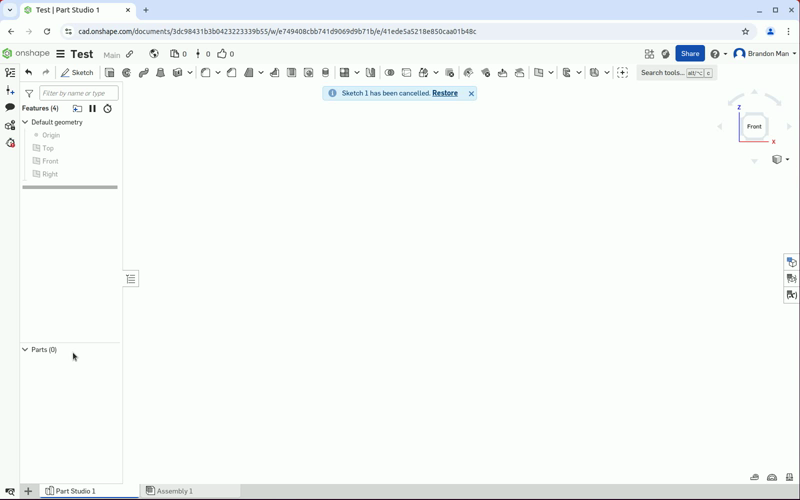
key_up(shift)
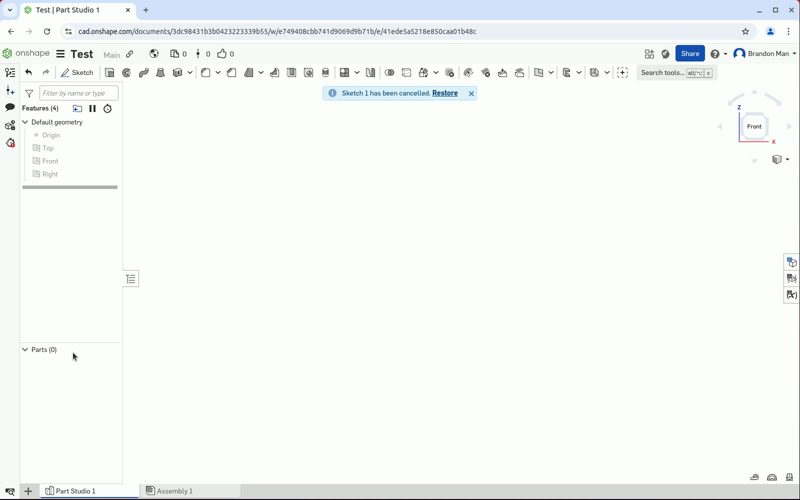
key(space)
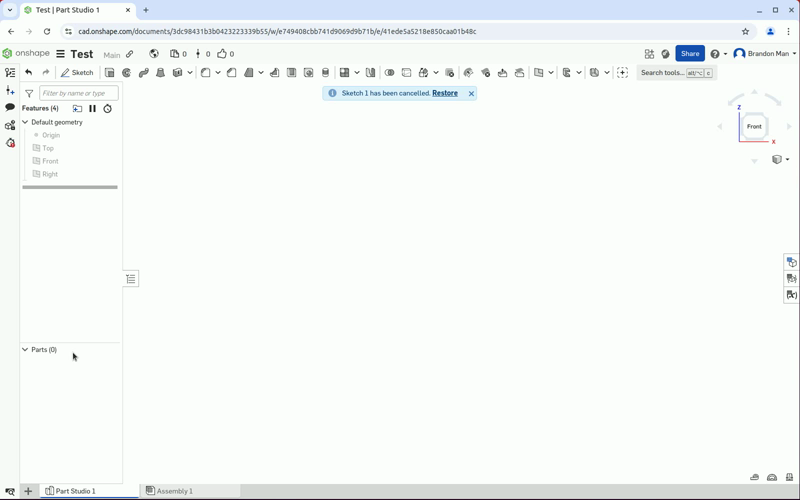
key_down(shift)
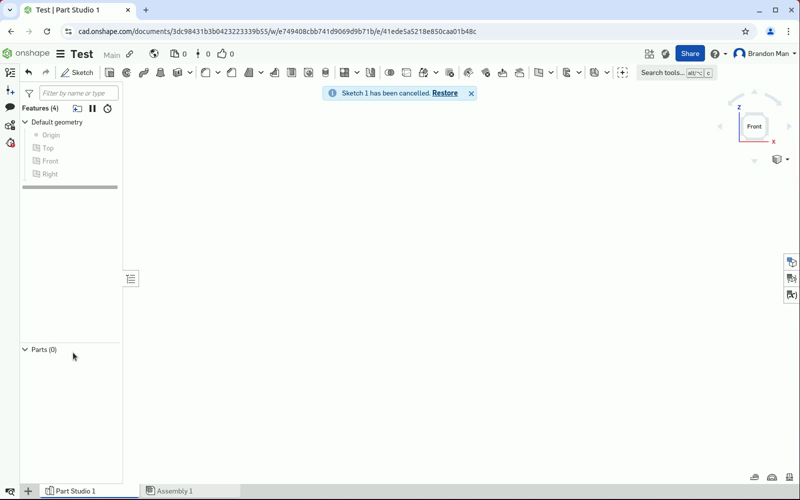
key(left)
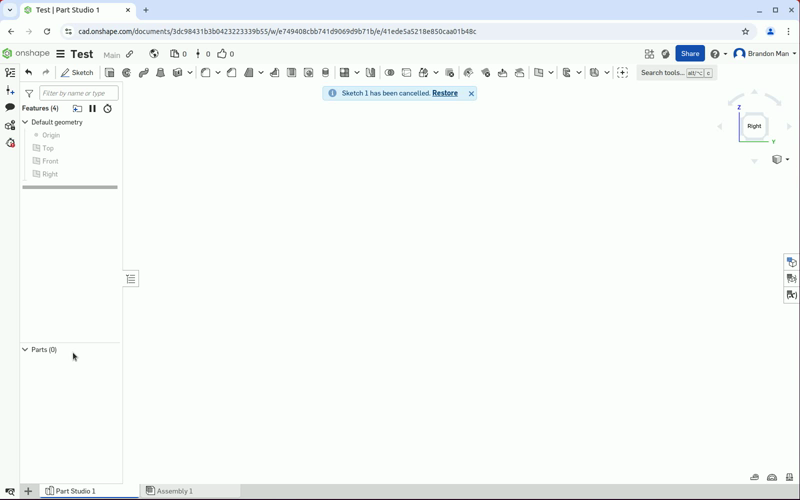
key_up(shift)
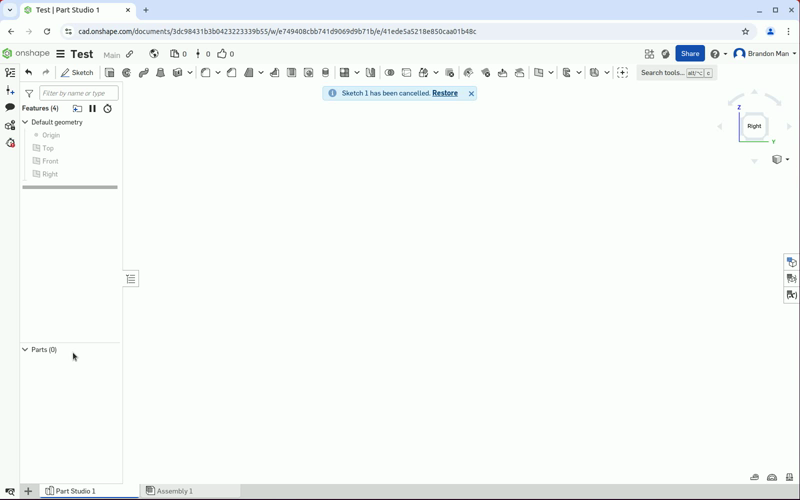
mouse_move(73, 352)
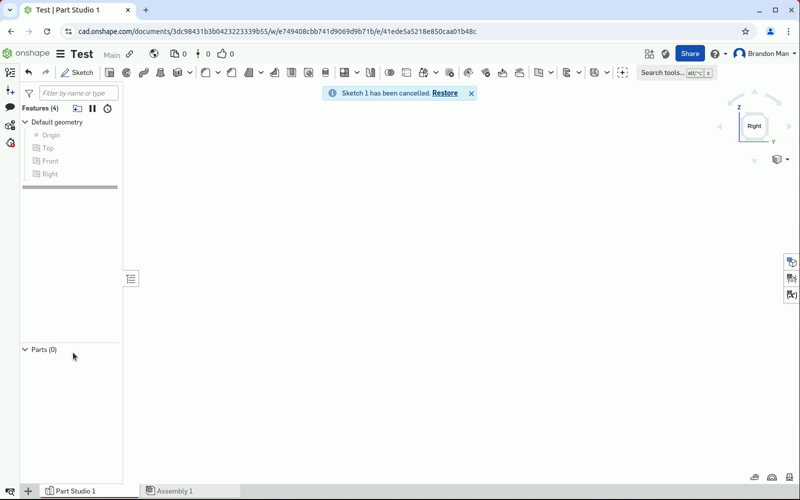
key(shift+y)
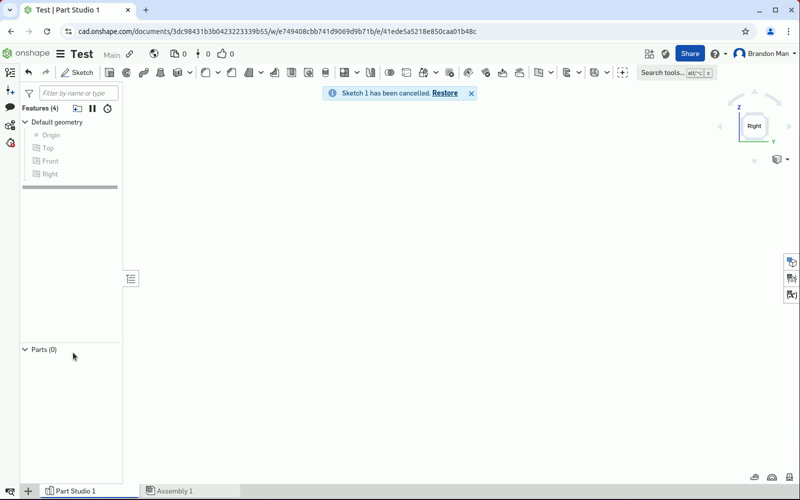
key(shift+s)
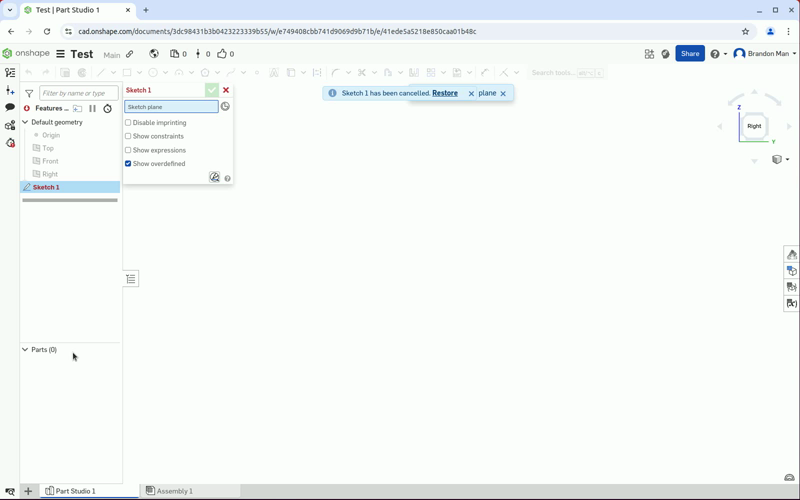
mouse_move(73, 176)
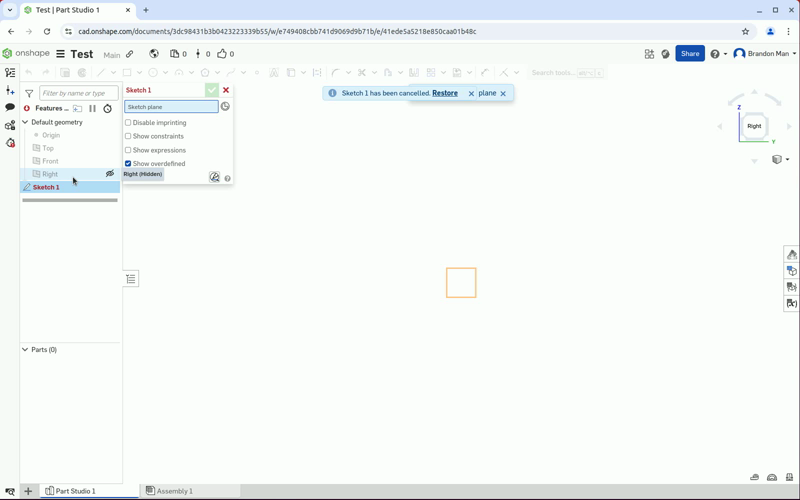
click(73, 176)
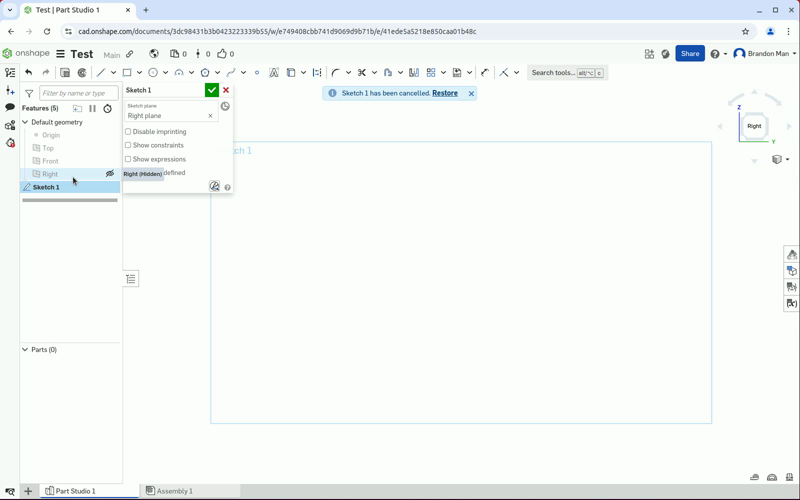
mouse_move(73, 352)
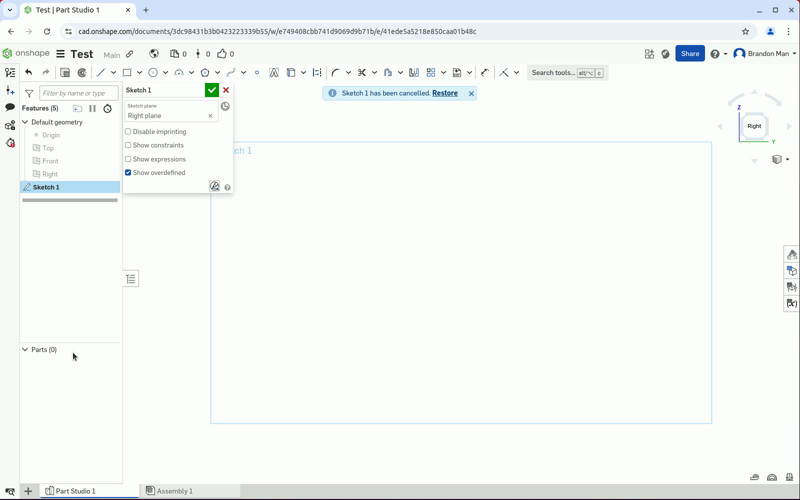
key(y)
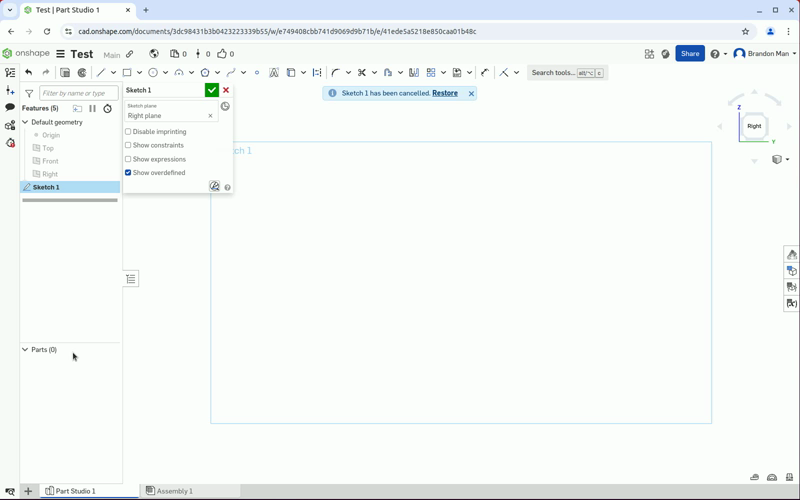
key(l)
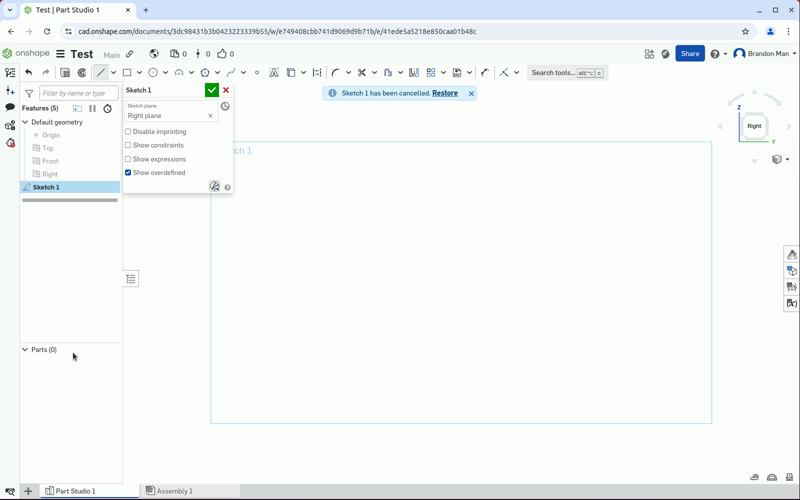
key_down(shift)
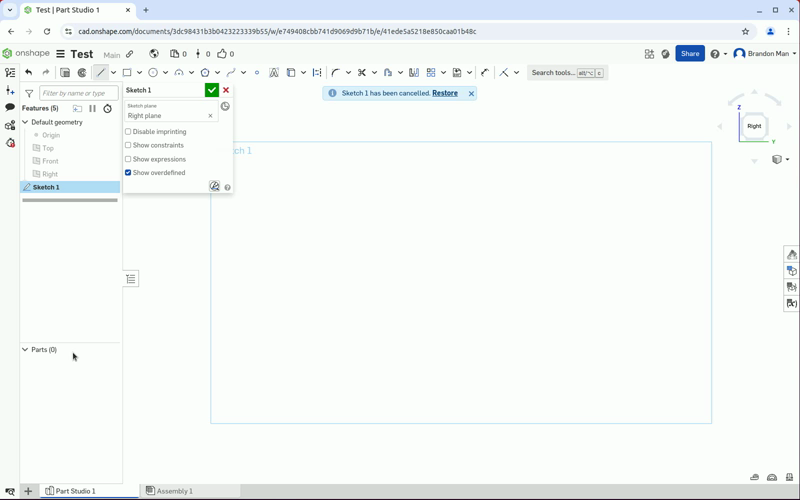
mouse_move(348, 295)
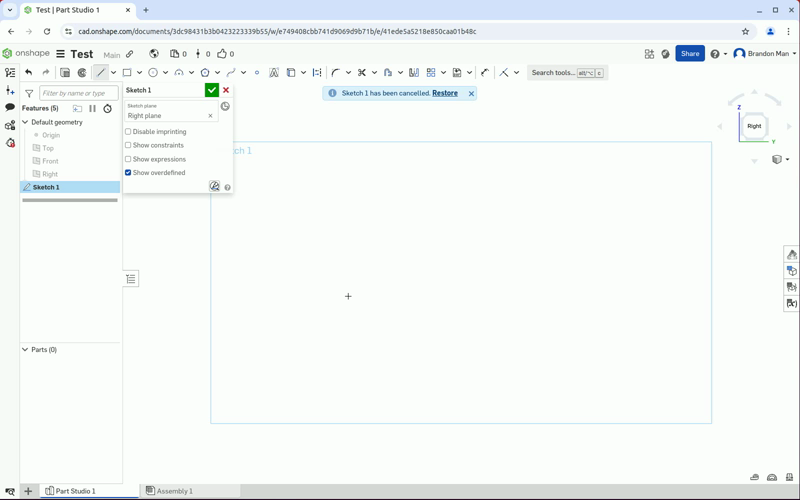
click(348, 295)
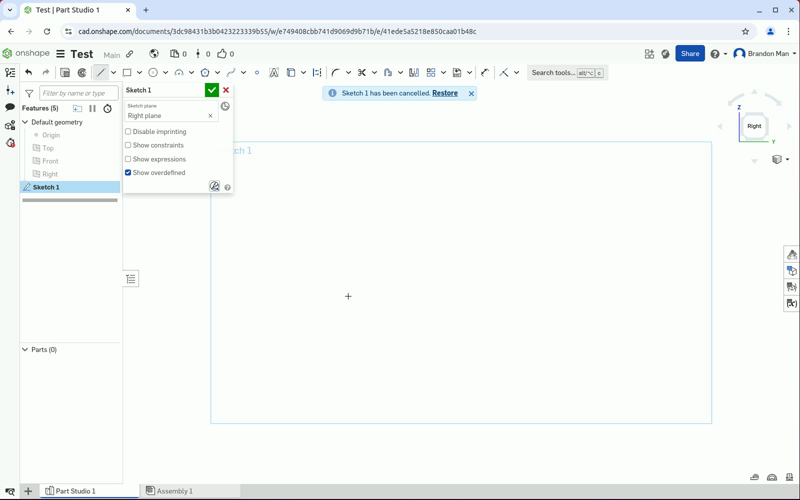
key_up(shift)
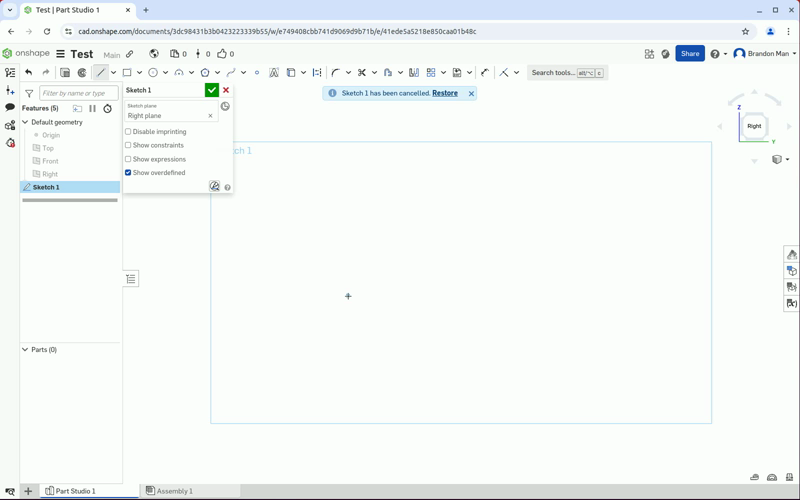
key_down(shift)
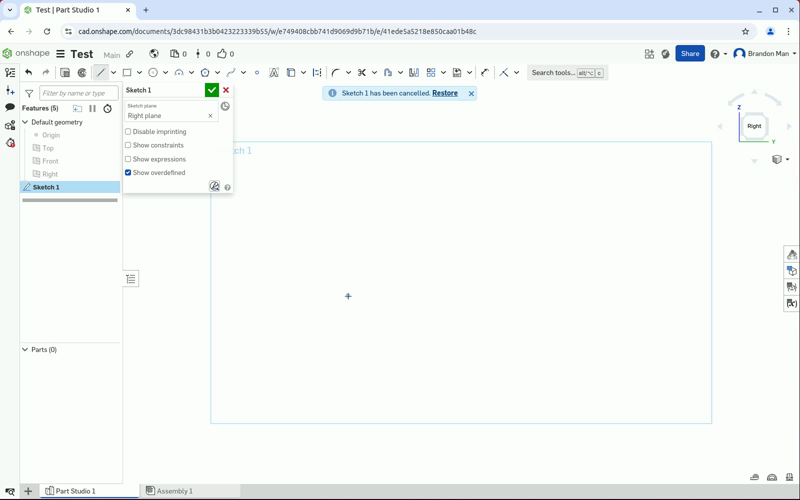
mouse_move(378, 295)
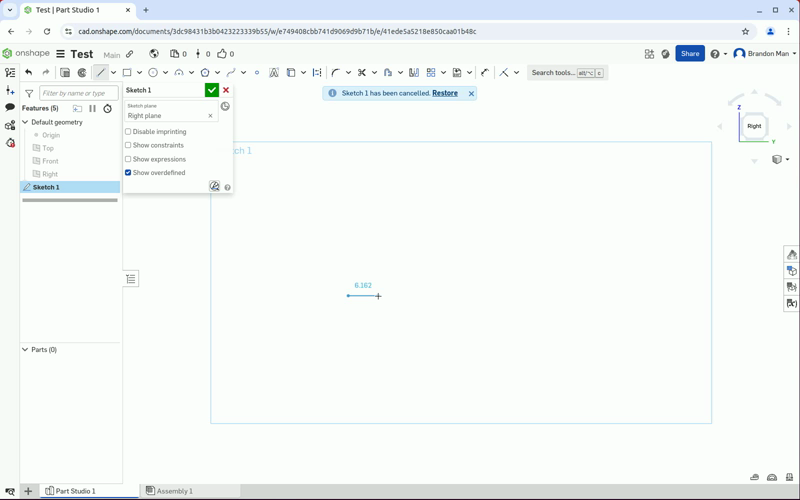
mouse_move(407, 295)
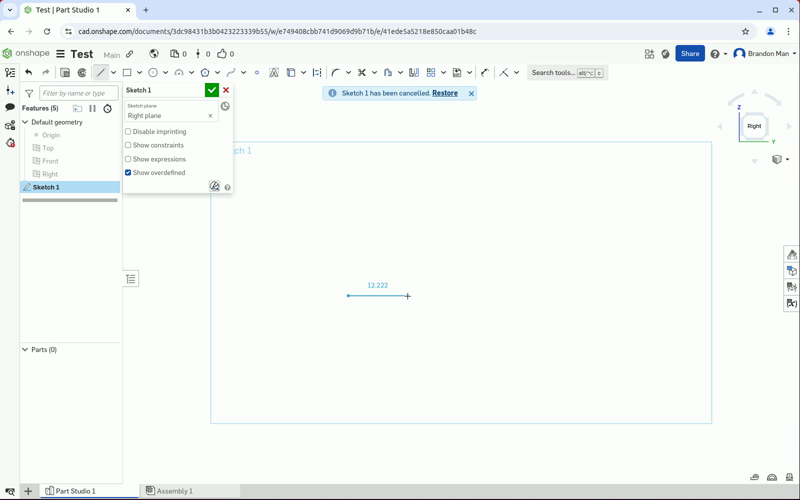
click(407, 295)
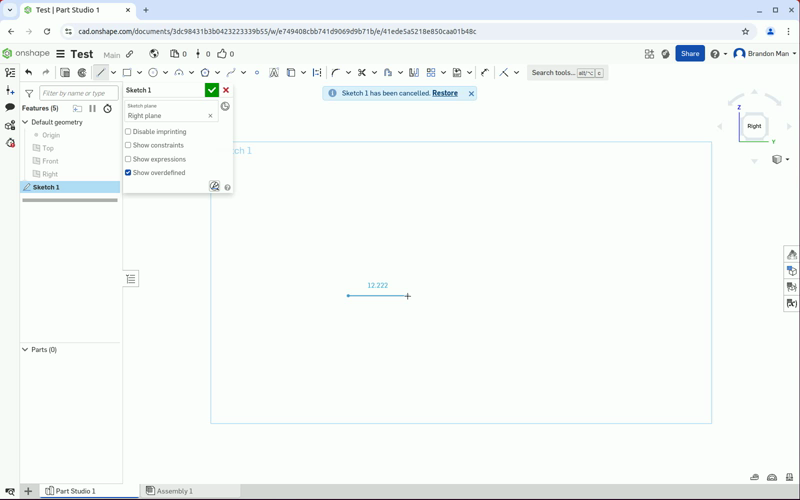
key_up(shift)
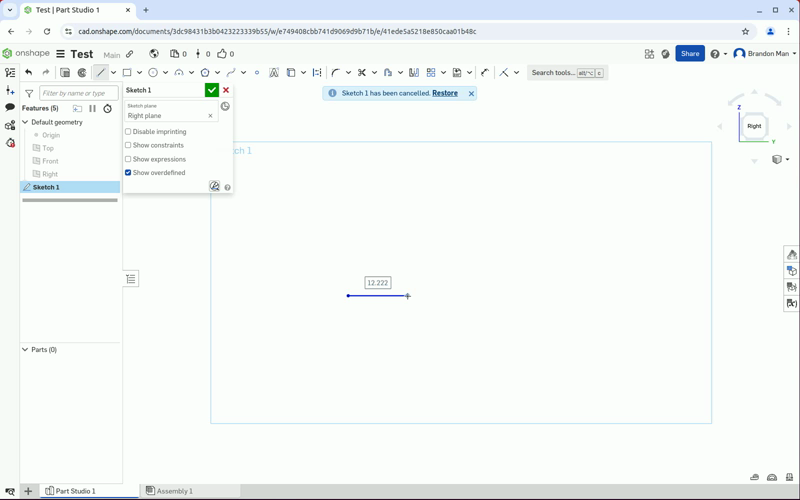
key(esc)
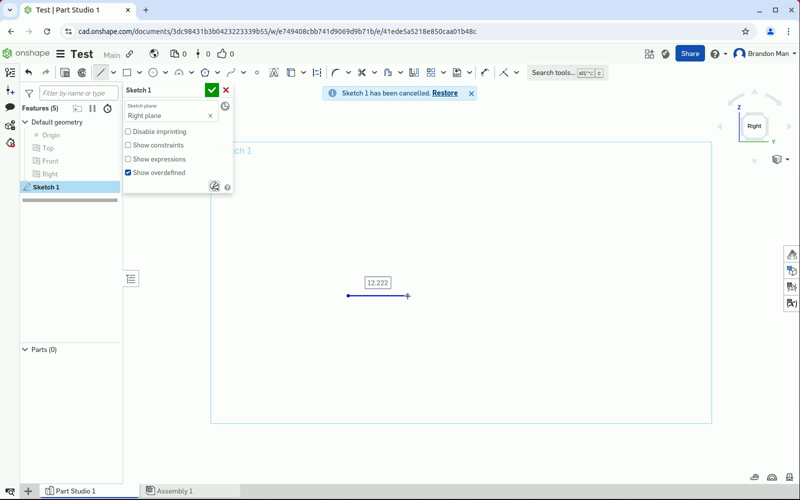
key(a)
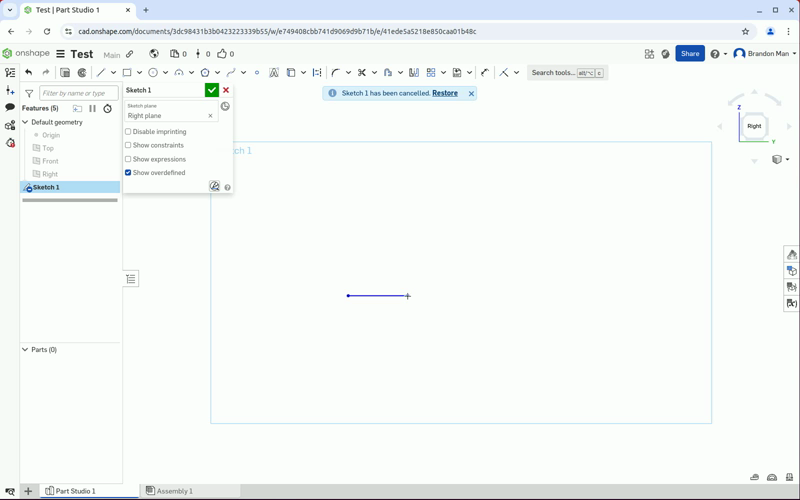
mouse_move(407, 295)
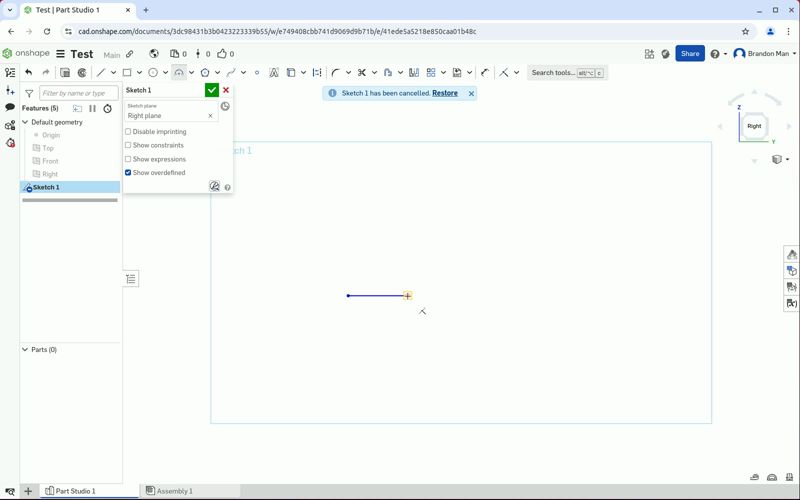
click(407, 295)
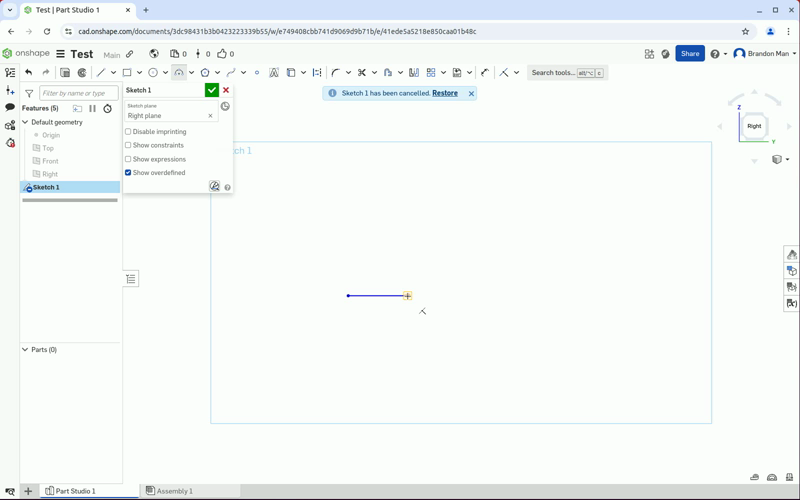
key_down(shift)
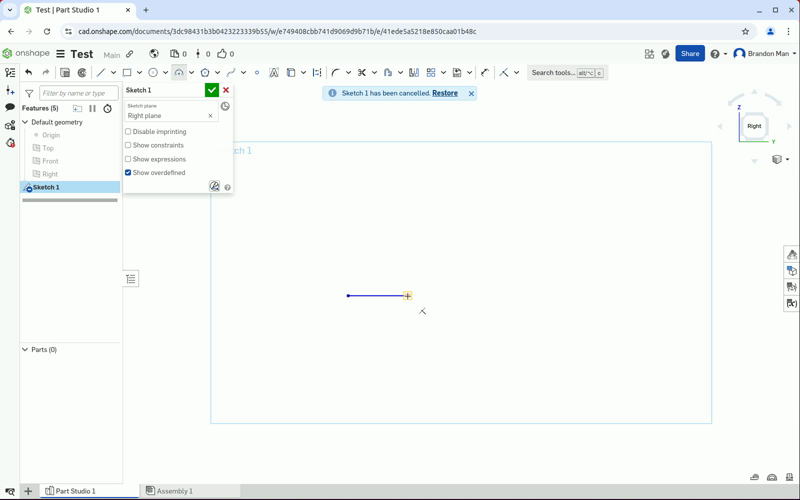
mouse_move(409, 294)
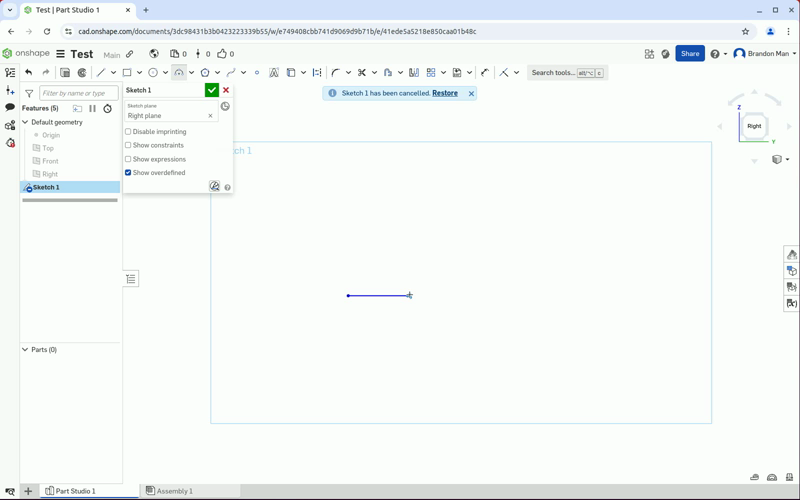
scroll(6)
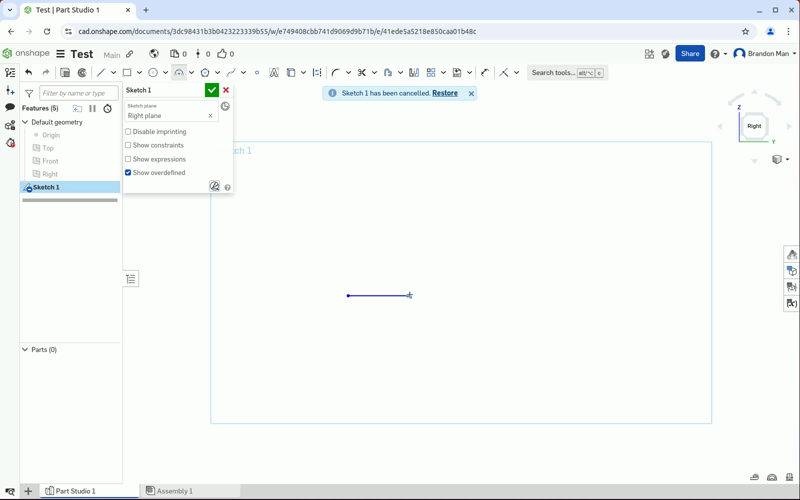
scroll(6)
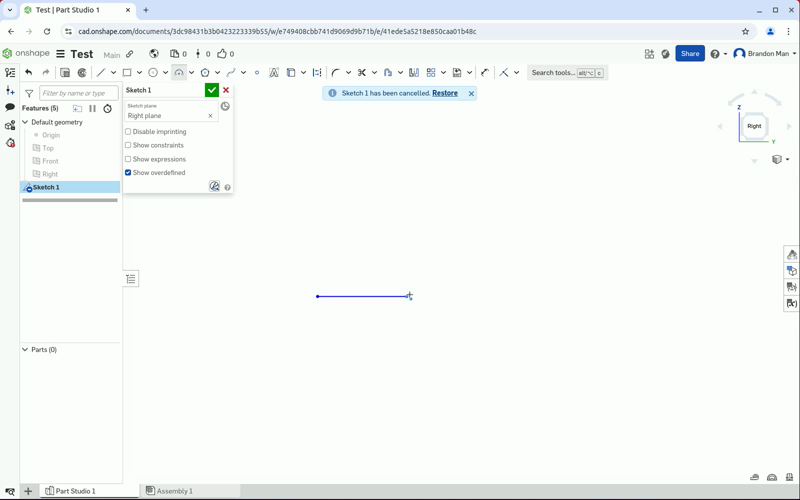
scroll(6)
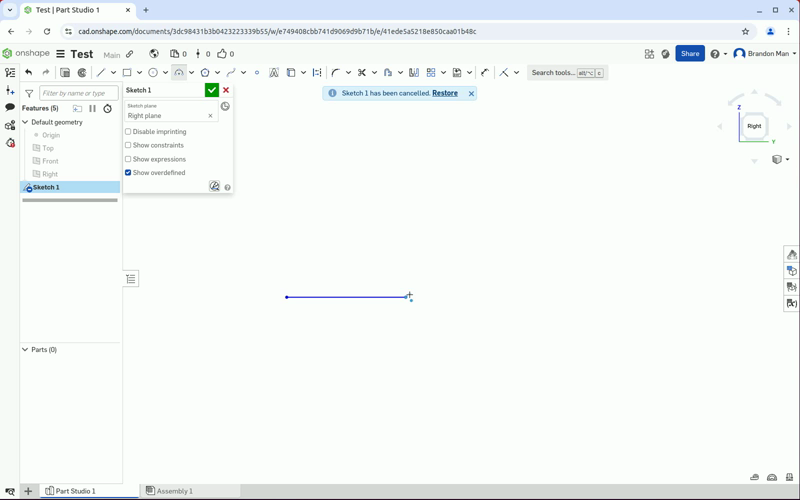
scroll(6)
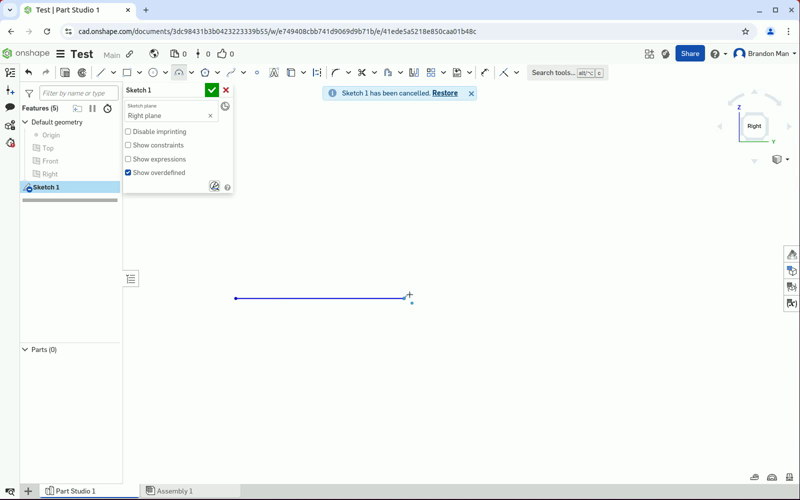
scroll(6)
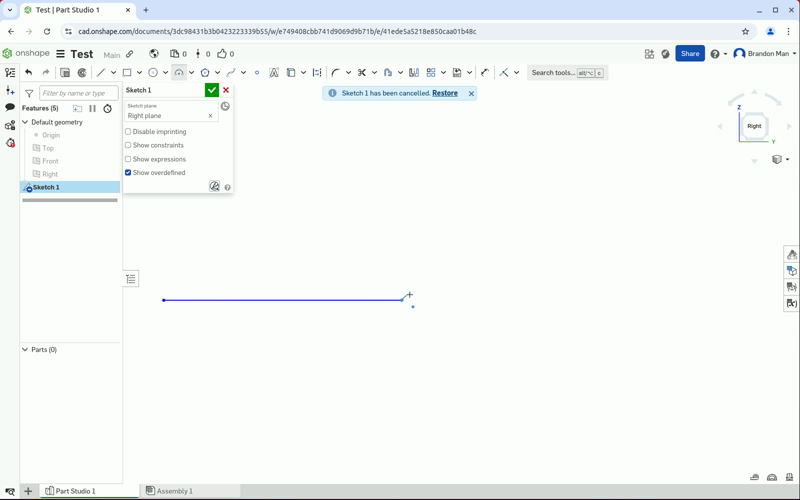
scroll(6)
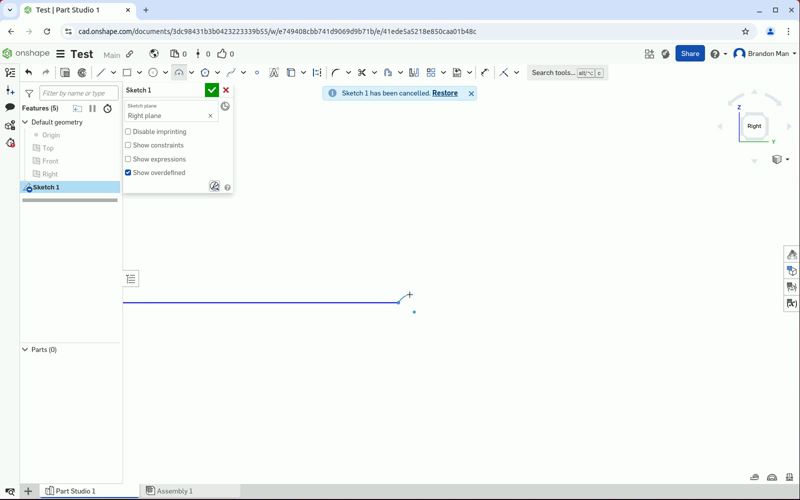
scroll(6)
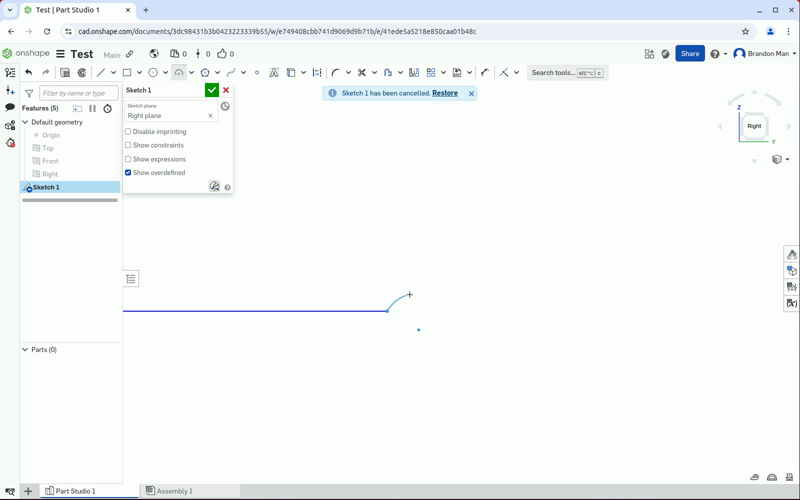
click(409, 294)
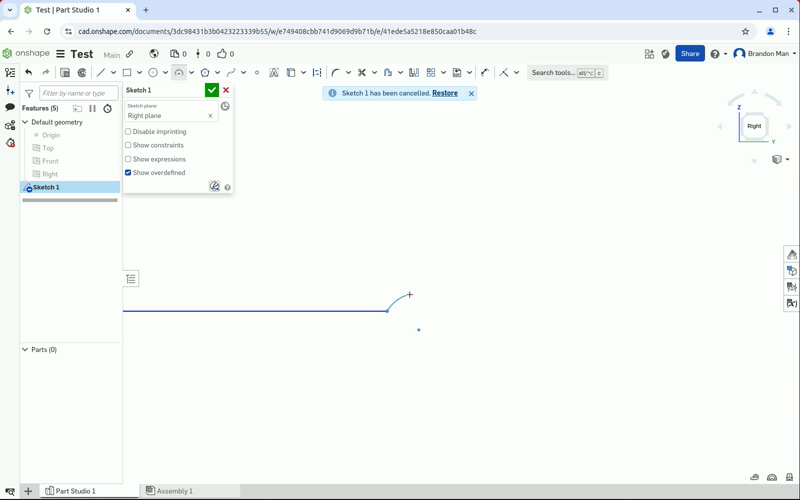
scroll(-6)
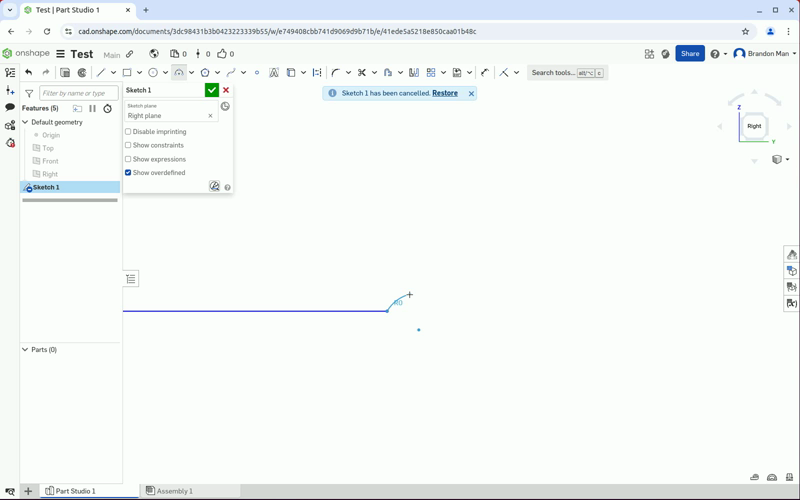
scroll(-6)
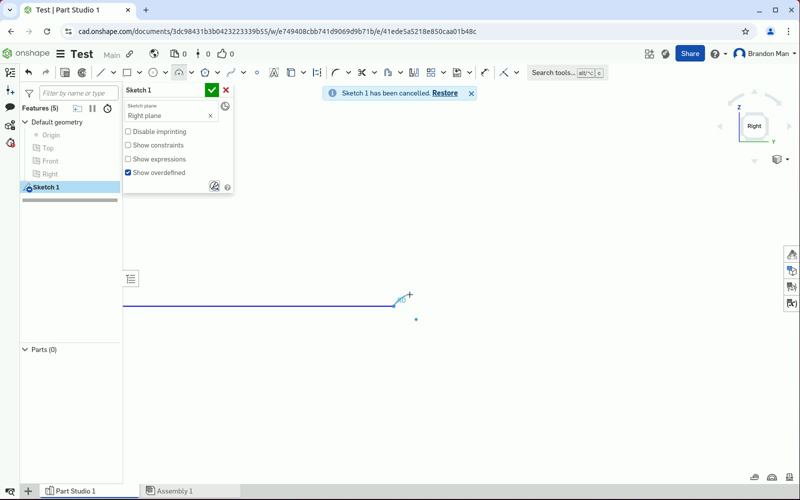
scroll(-6)
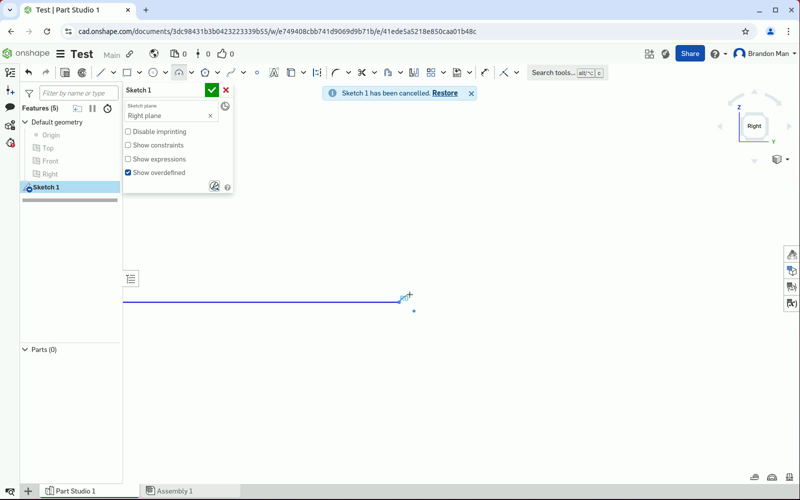
scroll(-6)
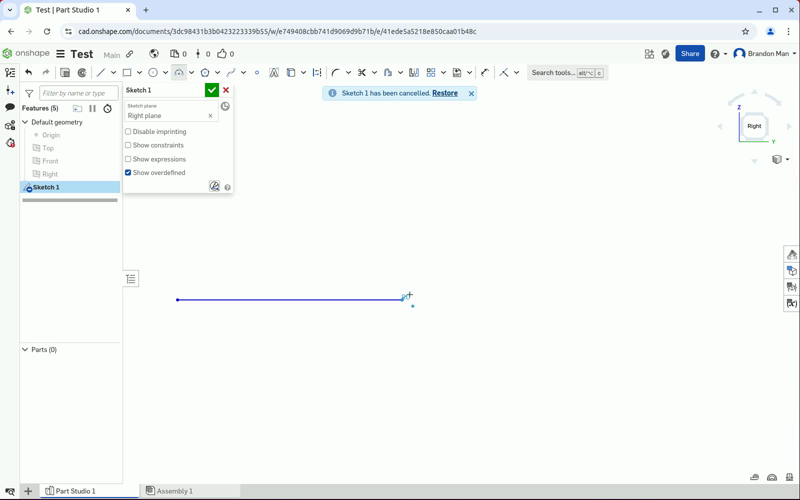
scroll(-6)
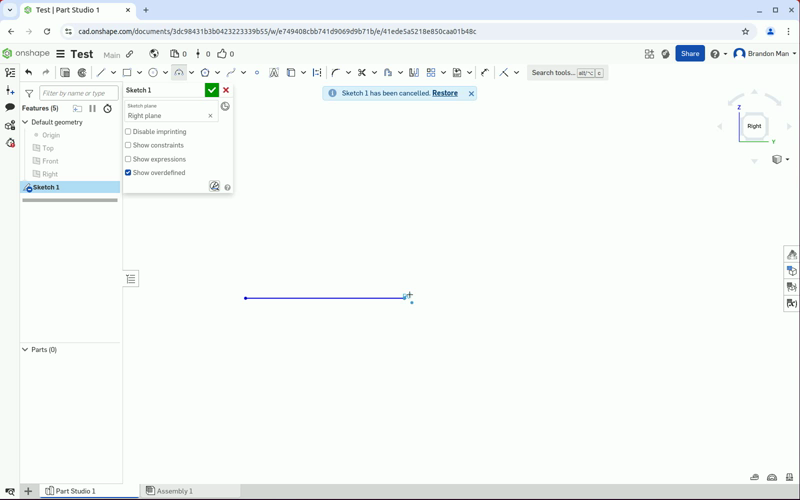
scroll(-6)
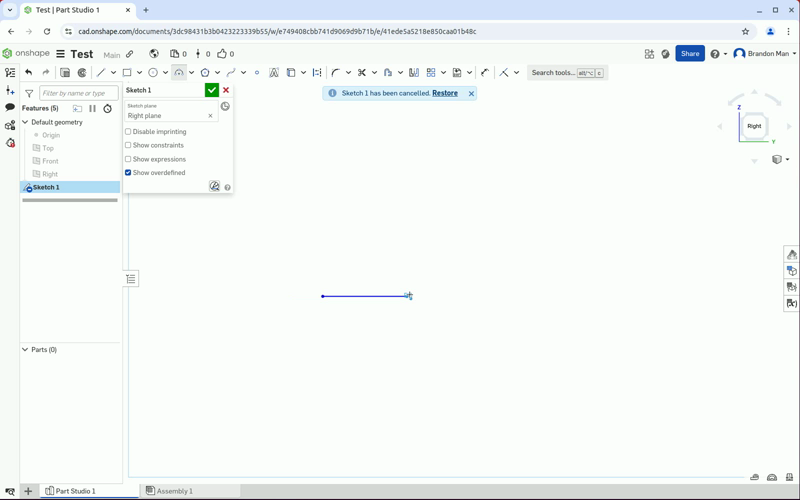
scroll(-6)
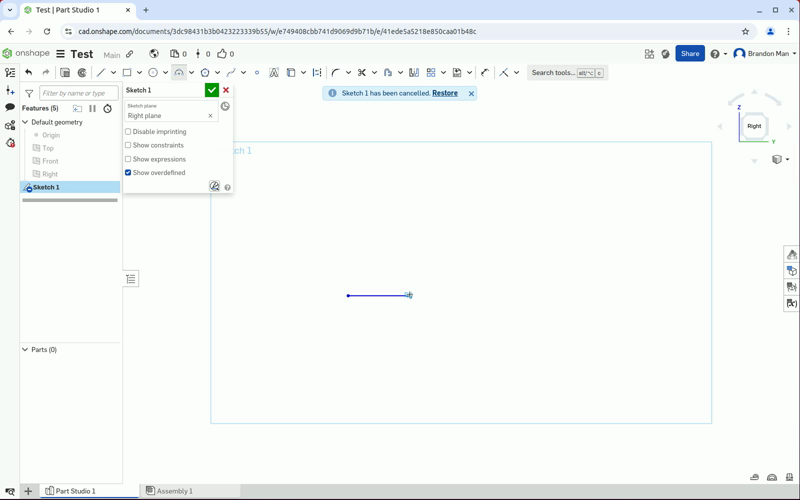
mouse_move(409, 295)
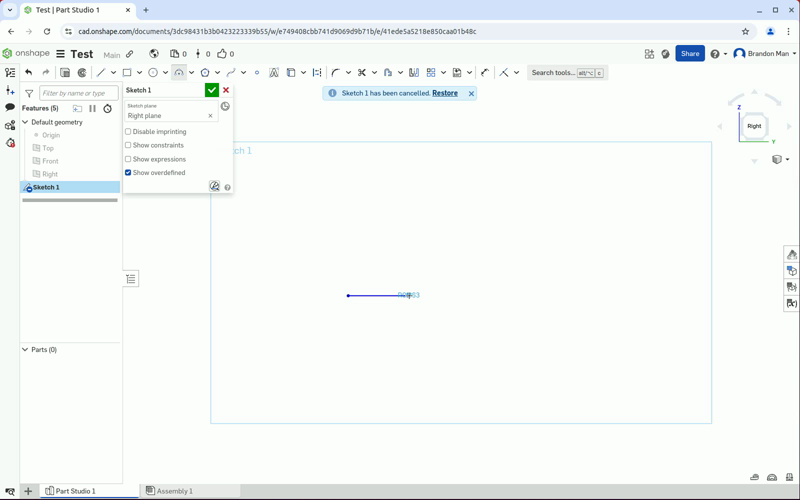
scroll(6)
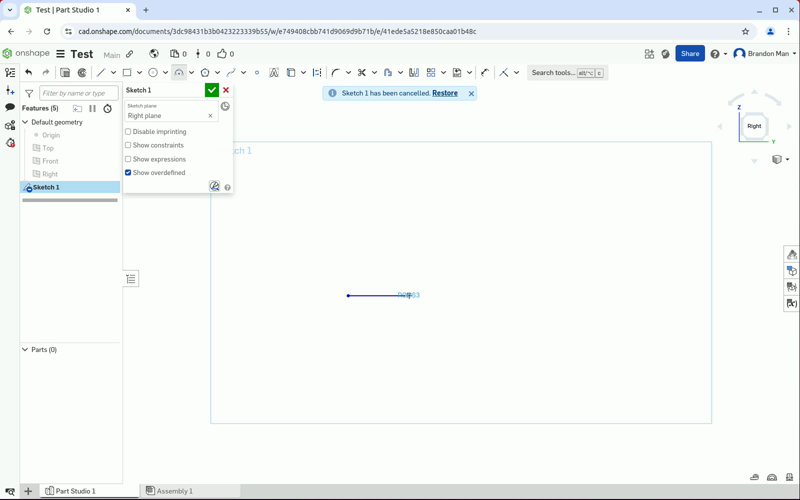
scroll(6)
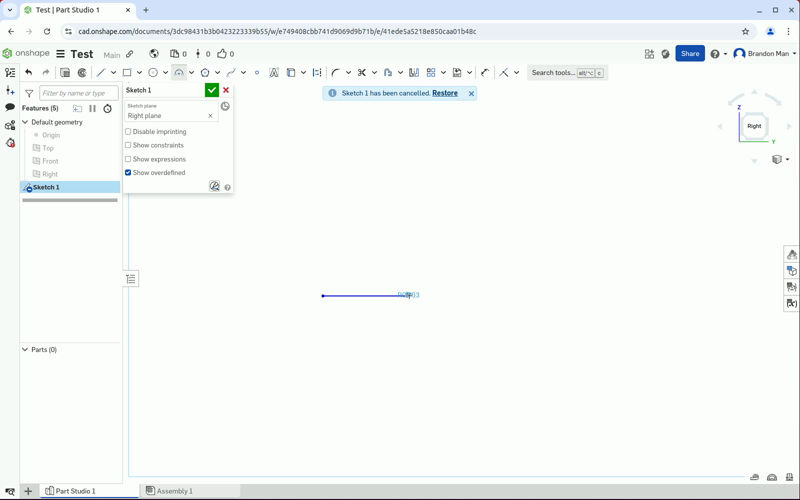
scroll(6)
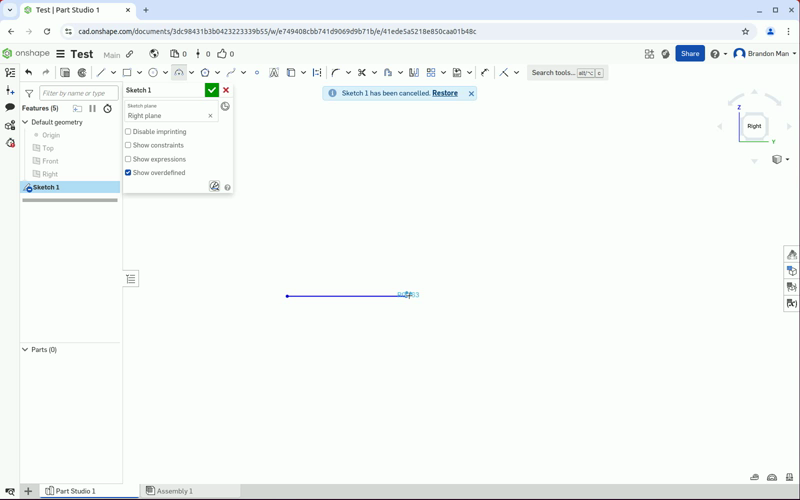
scroll(6)
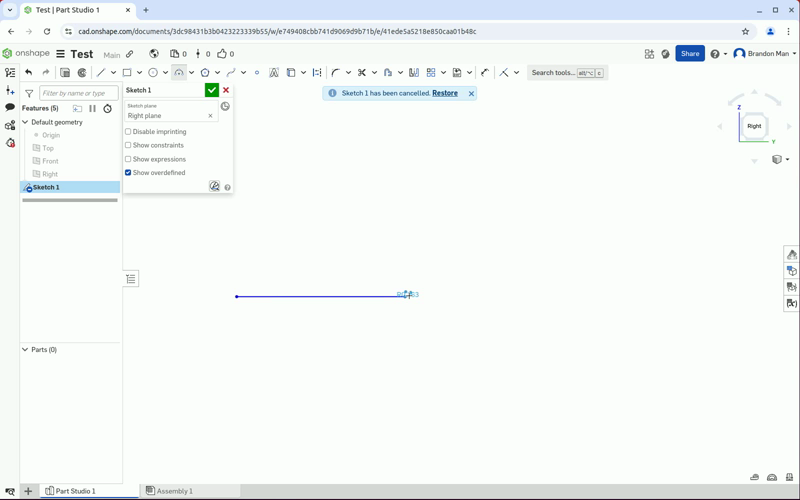
scroll(6)
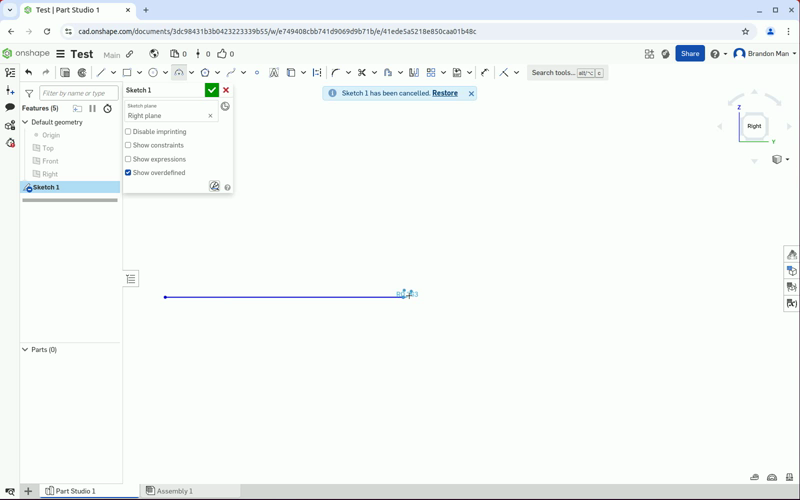
scroll(6)
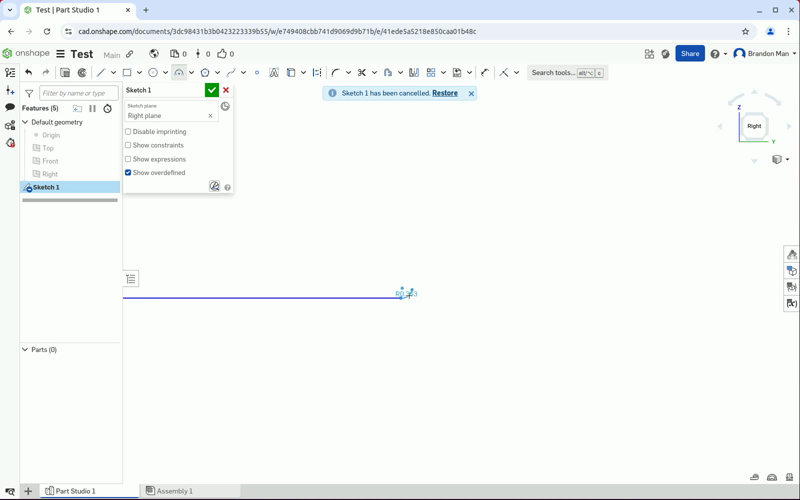
scroll(6)
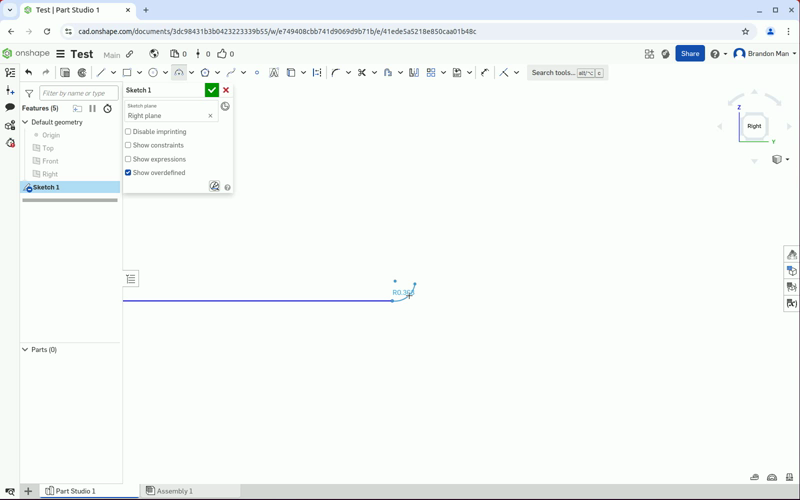
click(409, 295)
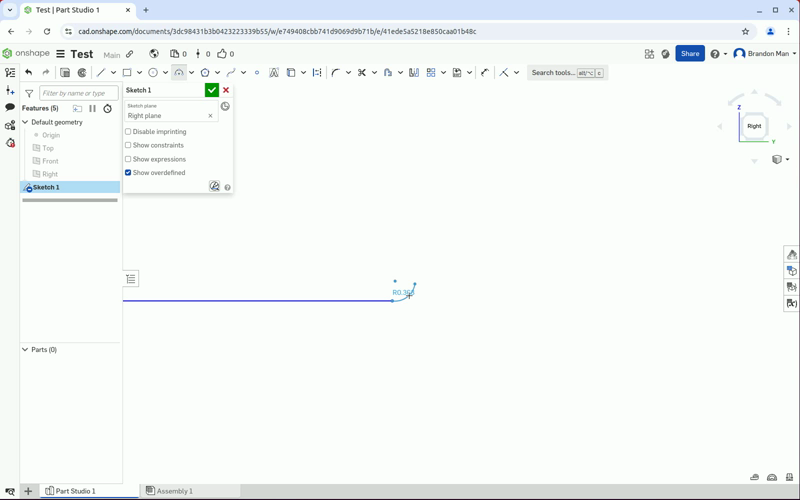
scroll(-6)
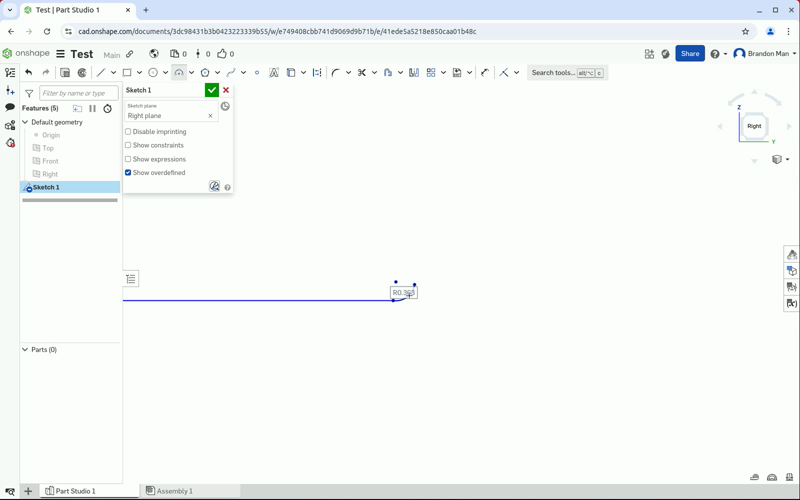
scroll(-6)
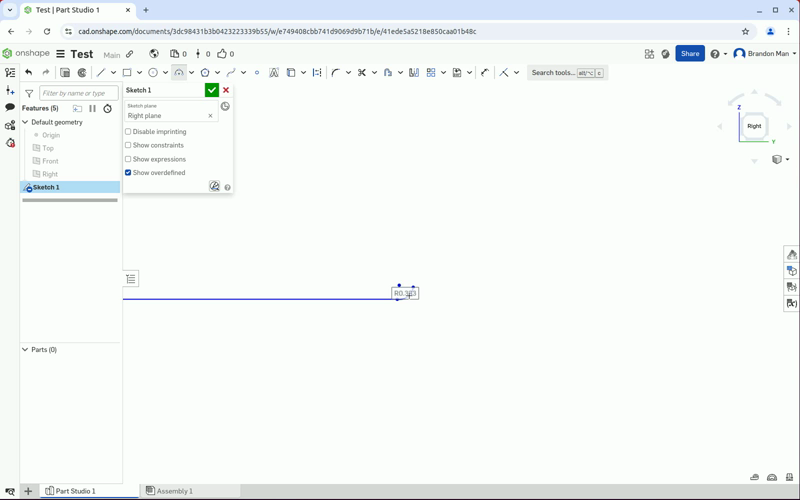
scroll(-6)
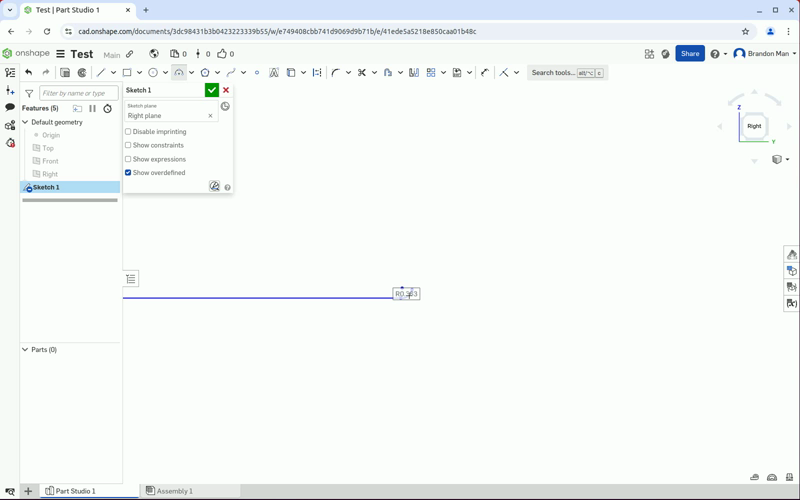
scroll(-6)
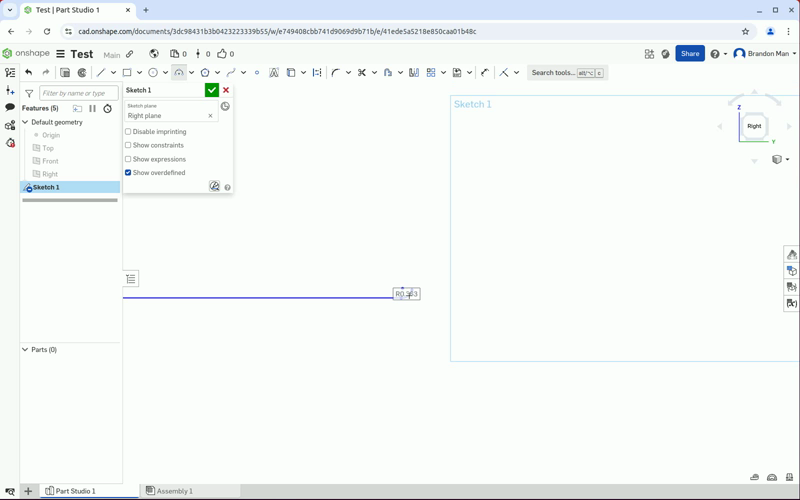
scroll(-6)
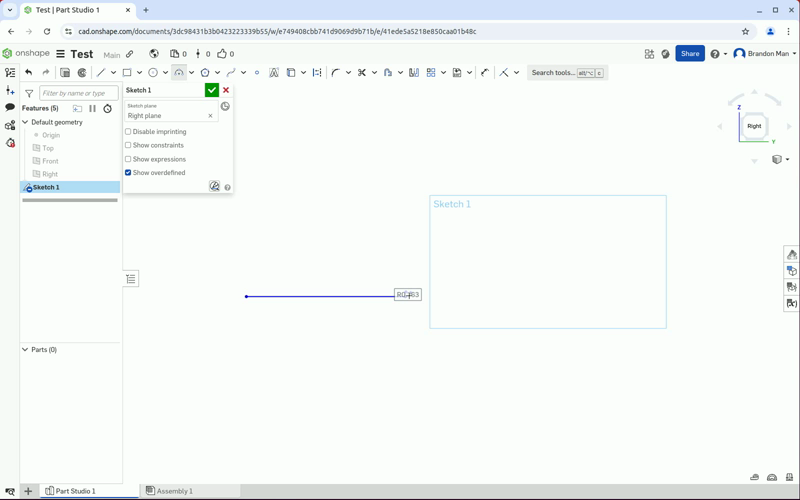
scroll(-6)
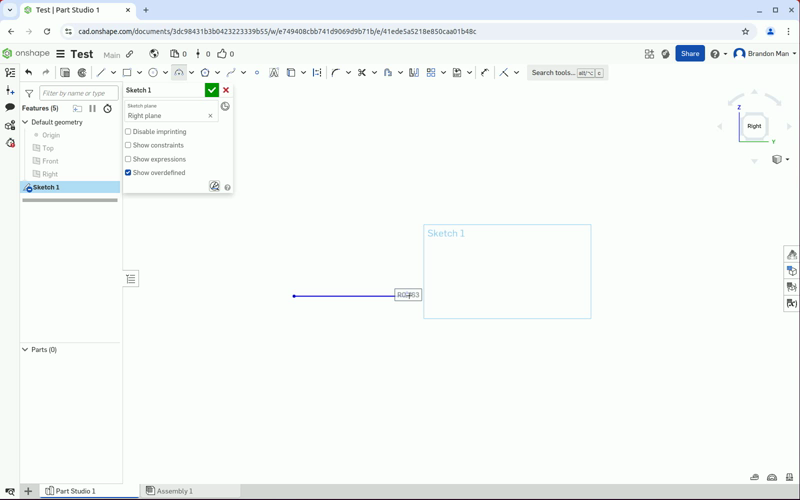
scroll(-6)
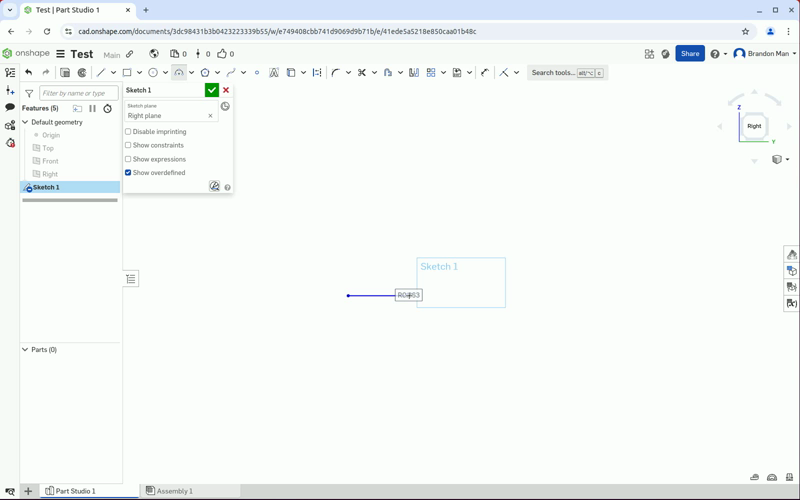
key_up(shift)
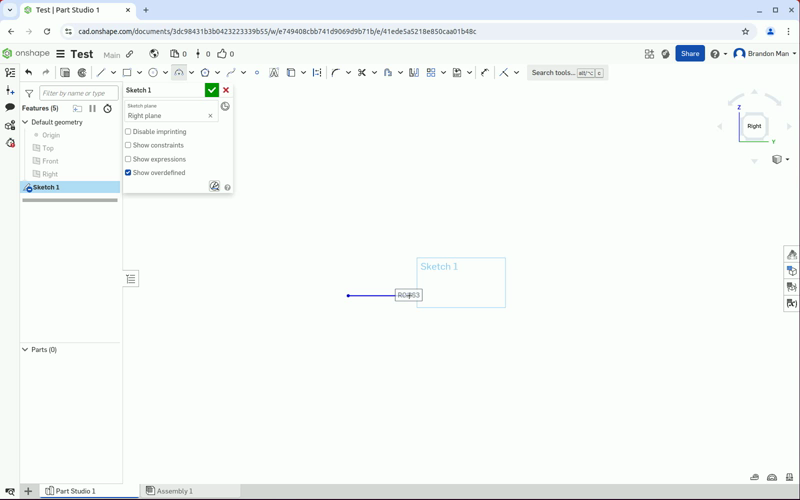
key(esc)
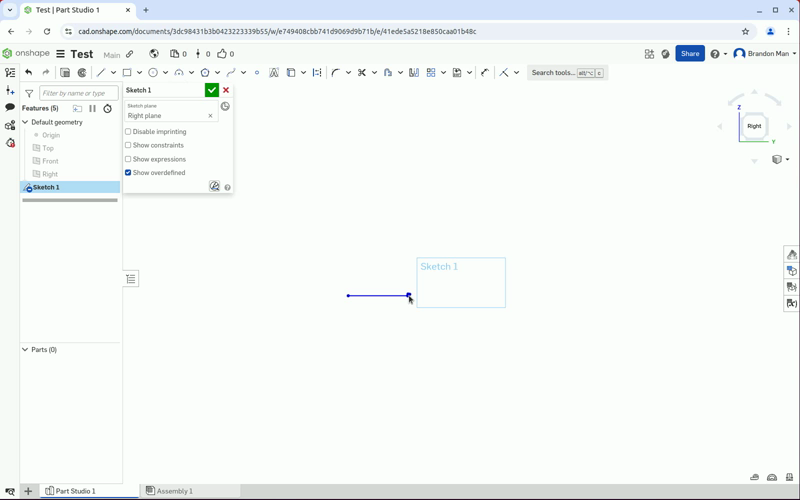
key(l)
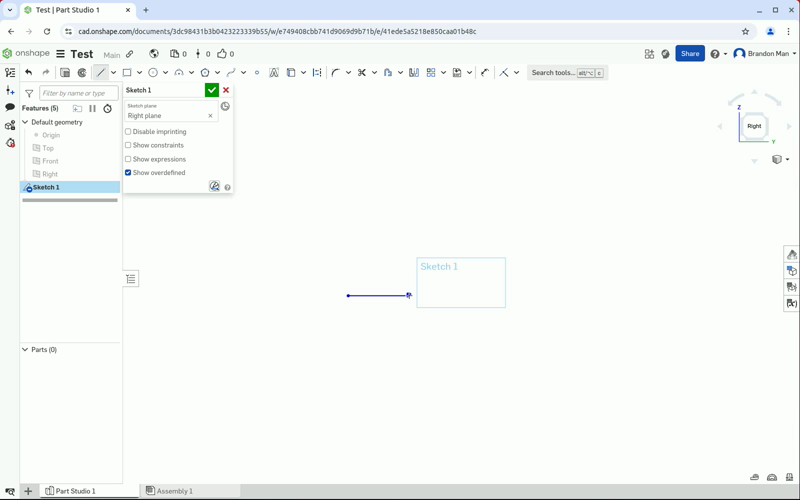
mouse_move(409, 294)
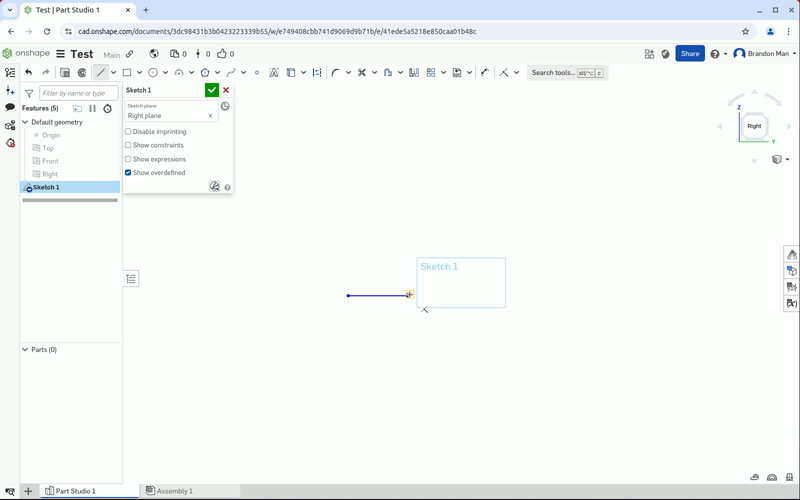
scroll(6)
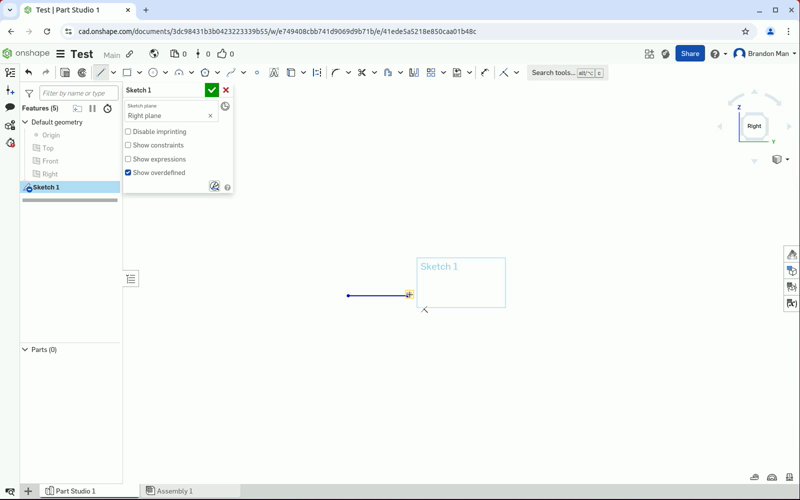
scroll(6)
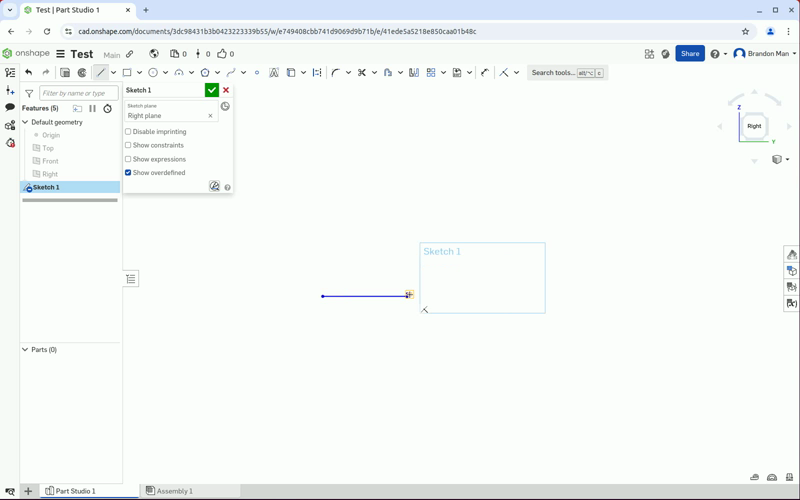
scroll(6)
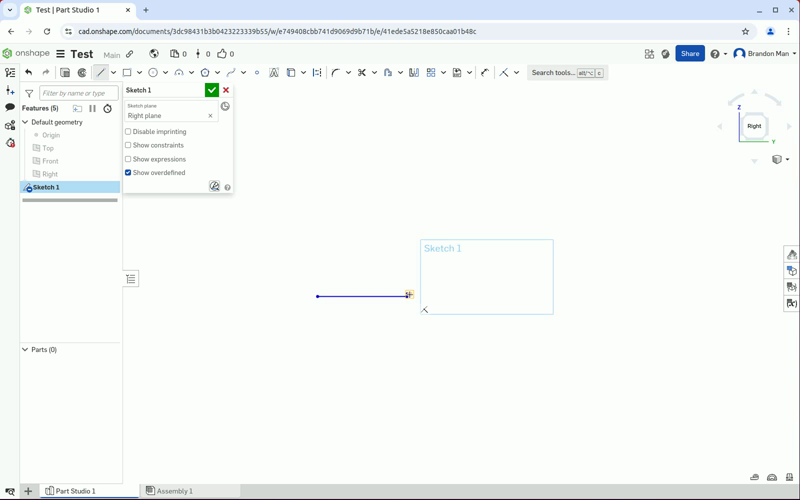
scroll(6)
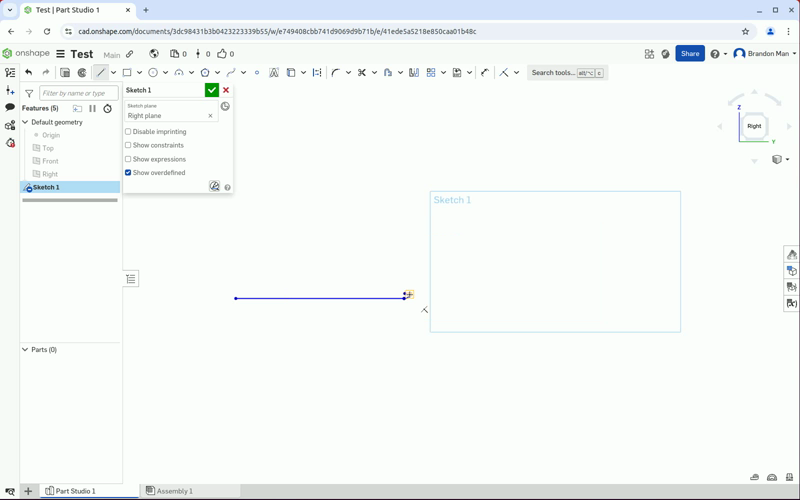
scroll(6)
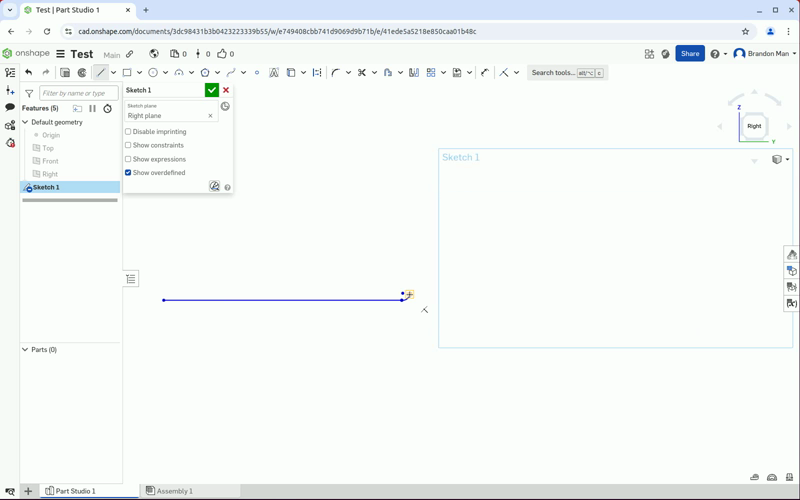
scroll(6)
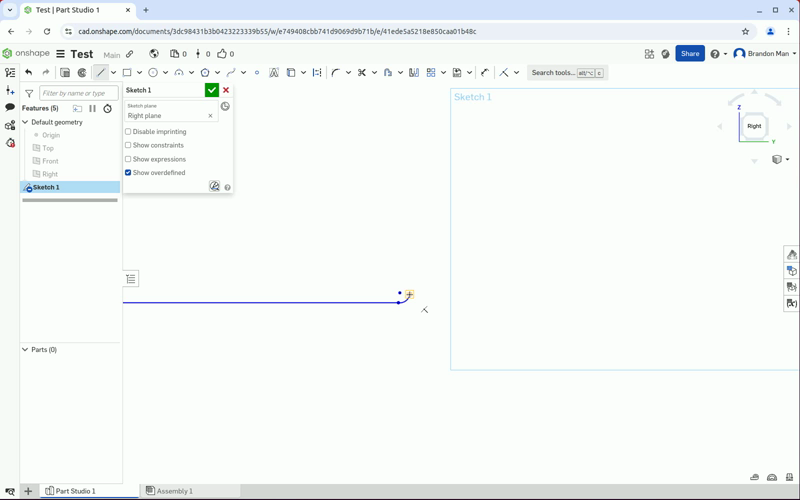
scroll(6)
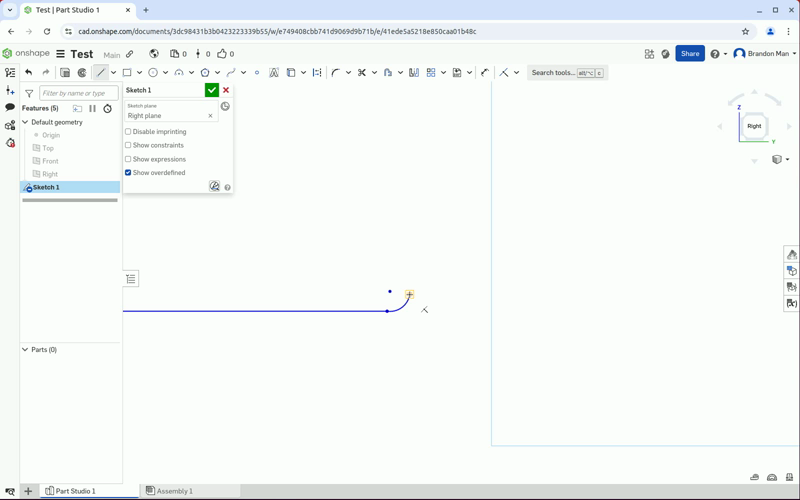
click(409, 294)
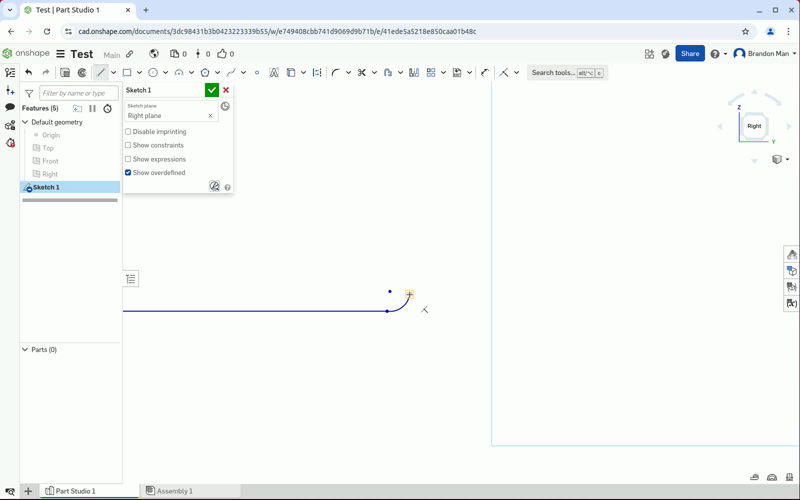
scroll(-6)
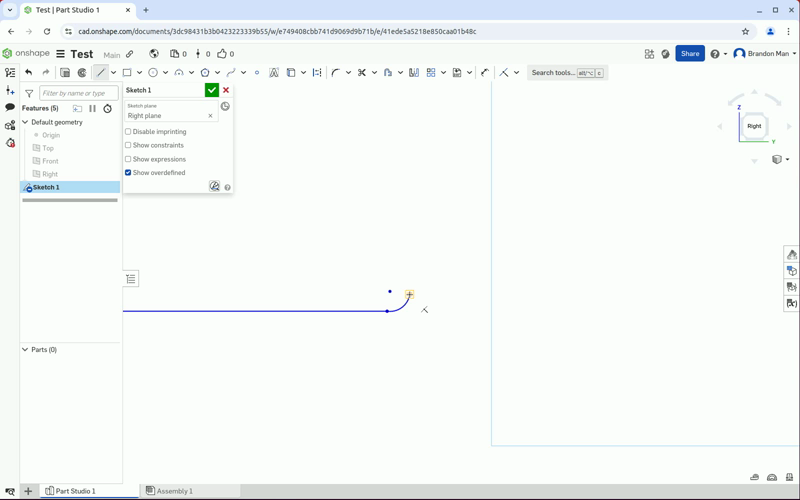
scroll(-6)
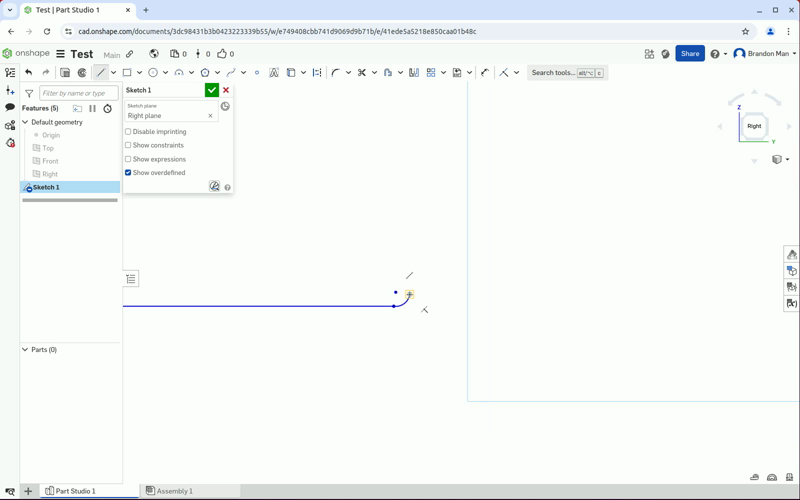
scroll(-6)
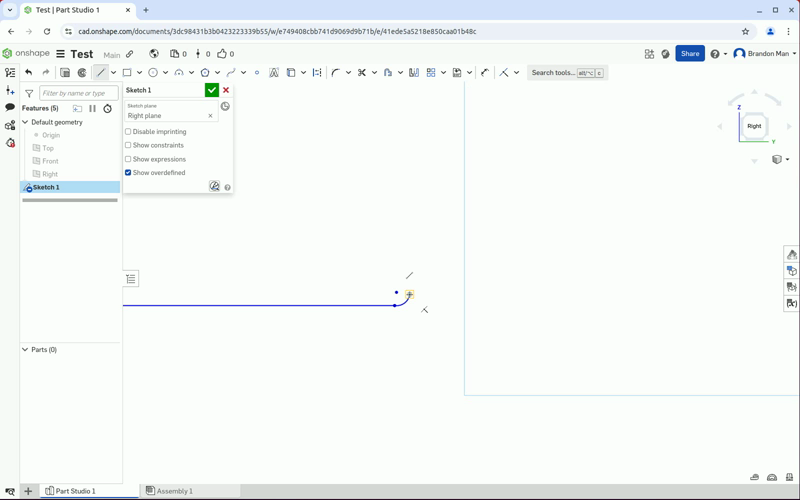
scroll(-6)
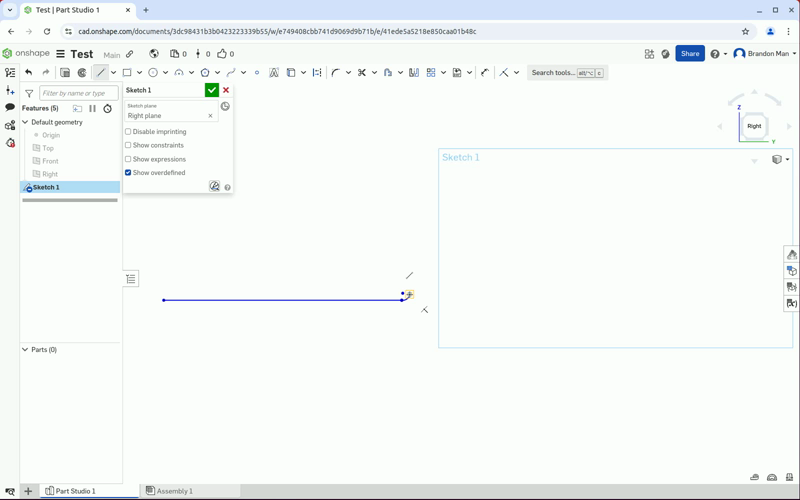
scroll(-6)
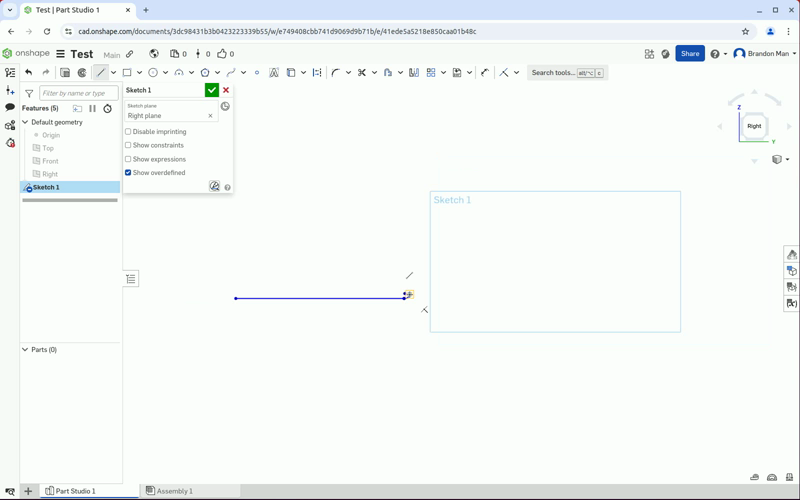
scroll(-6)
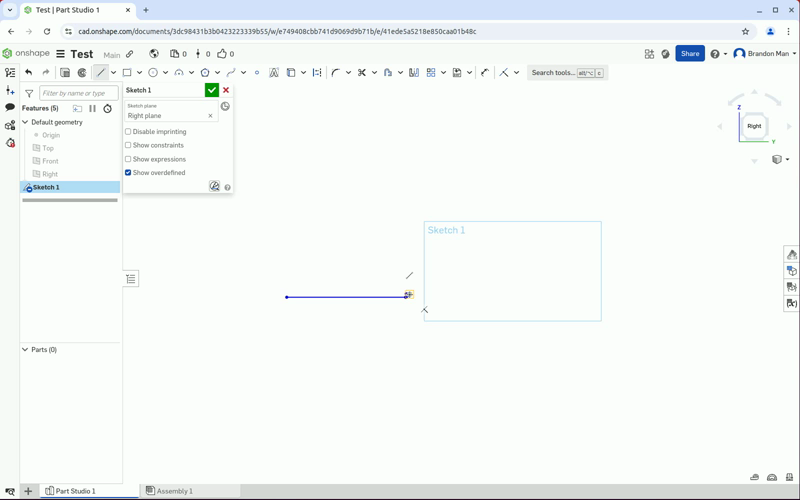
scroll(-6)
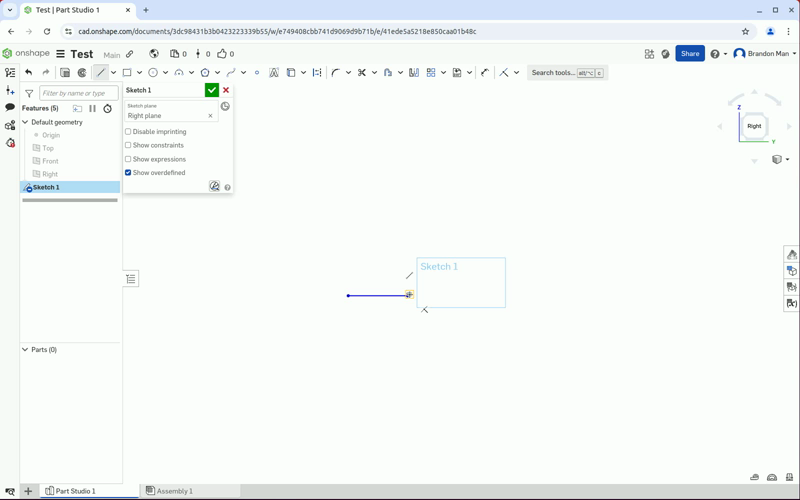
key_down(shift)
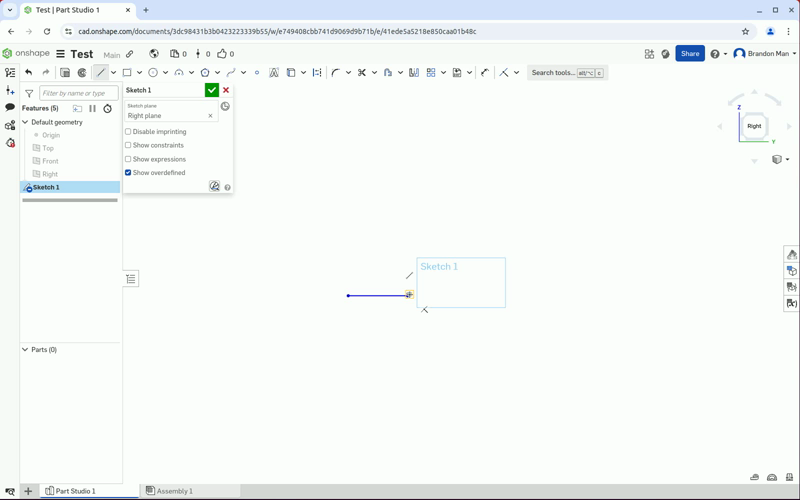
mouse_move(439, 294)
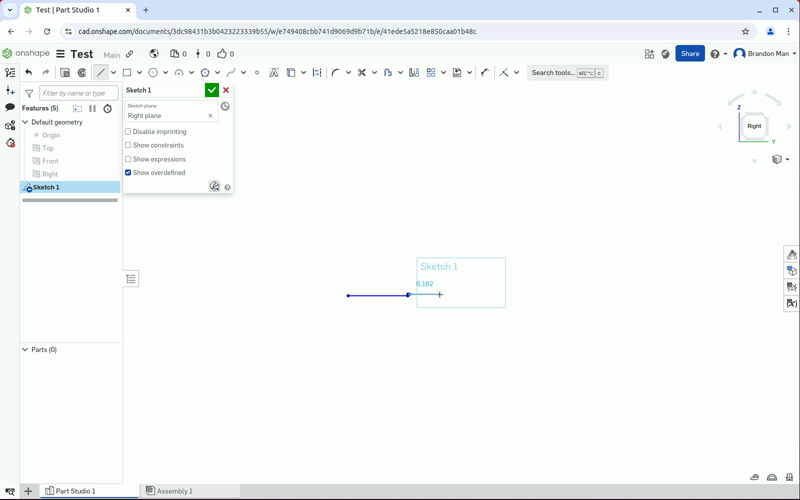
mouse_move(409, 234)
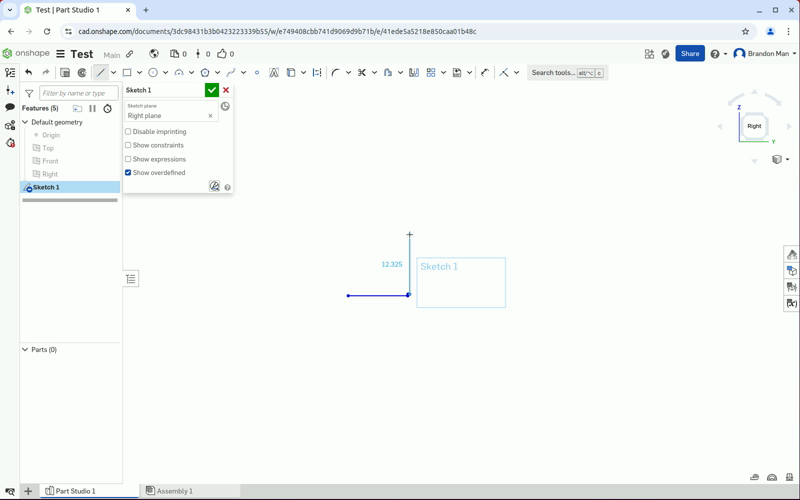
click(409, 234)
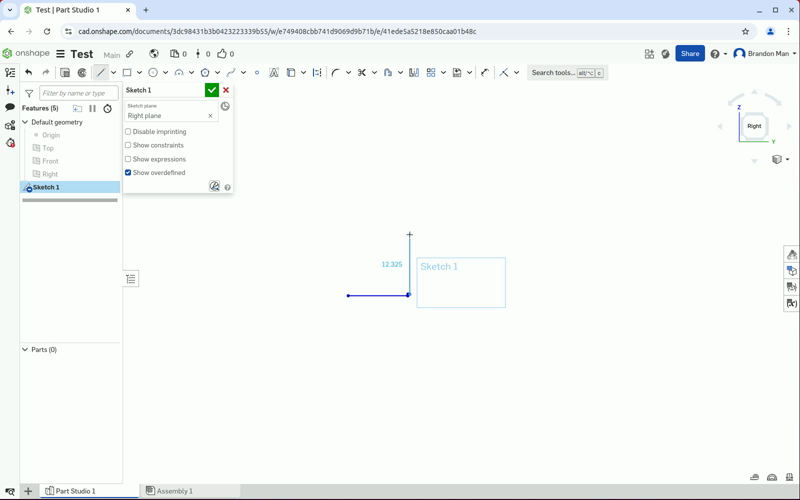
key_up(shift)
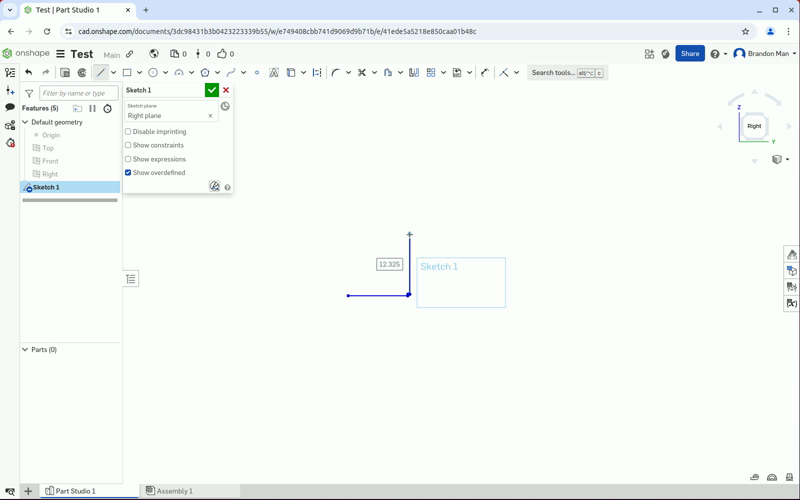
key_down(shift)
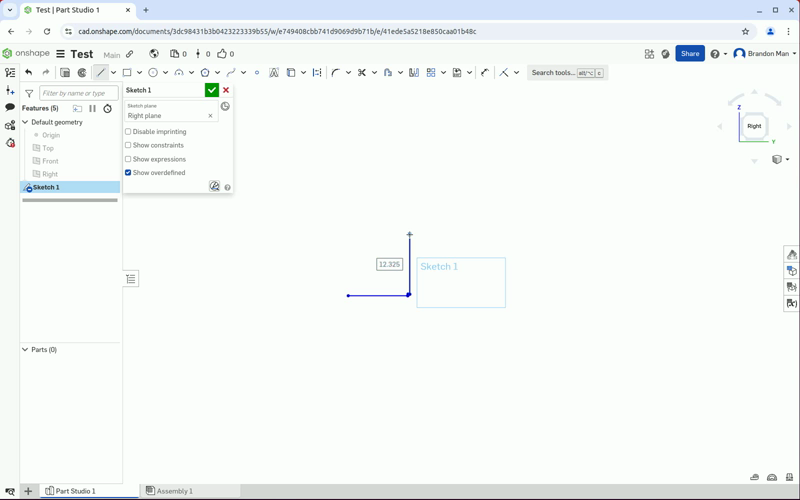
mouse_move(439, 234)
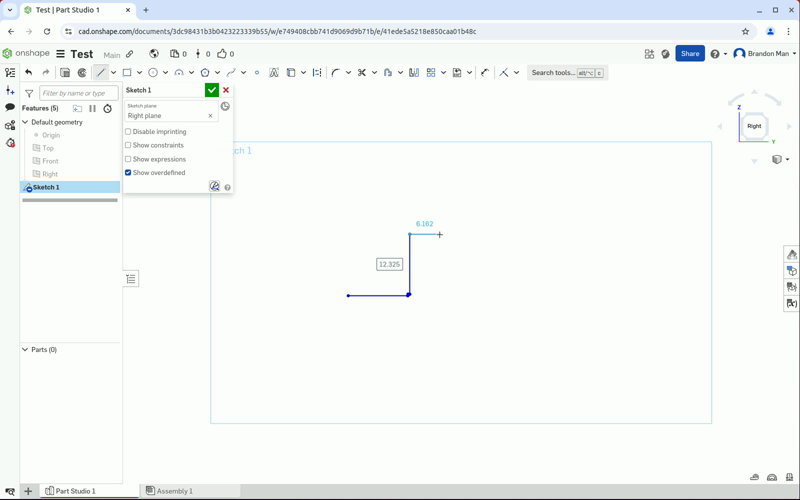
mouse_move(407, 234)
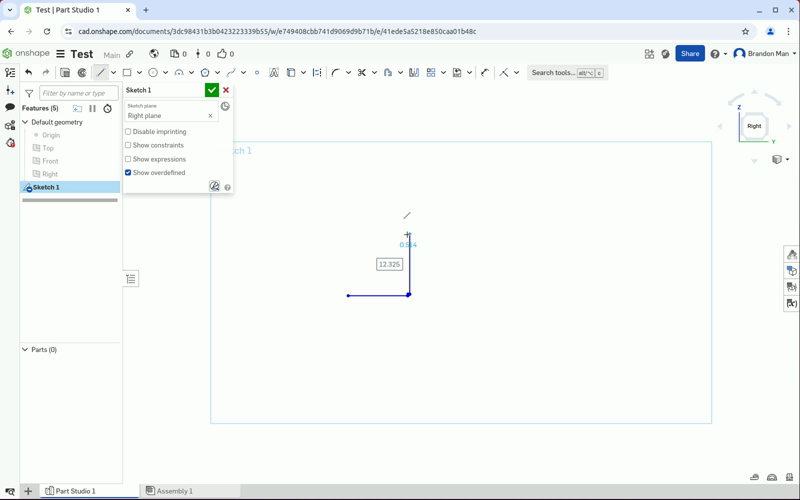
scroll(6)
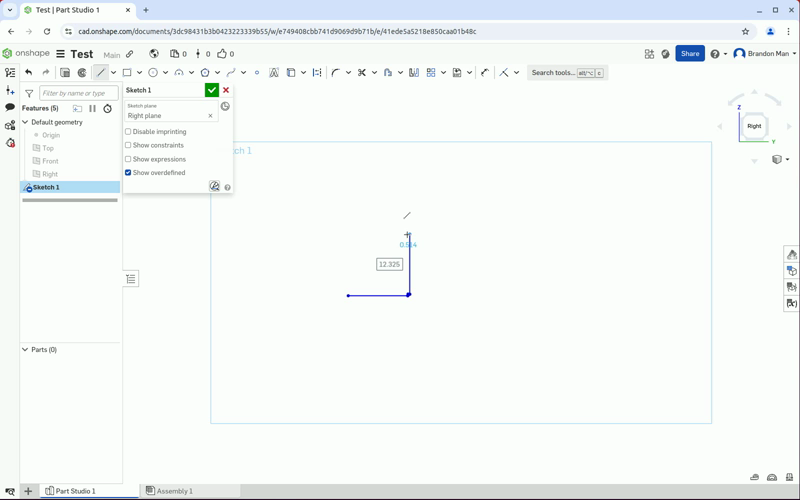
scroll(6)
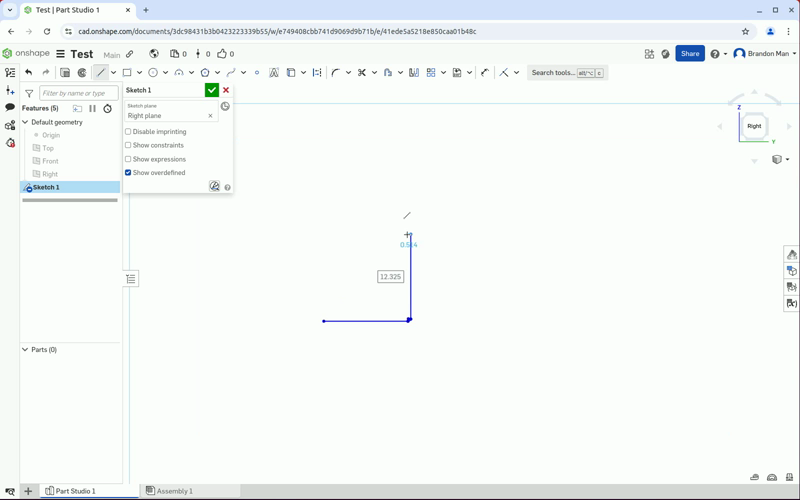
scroll(6)
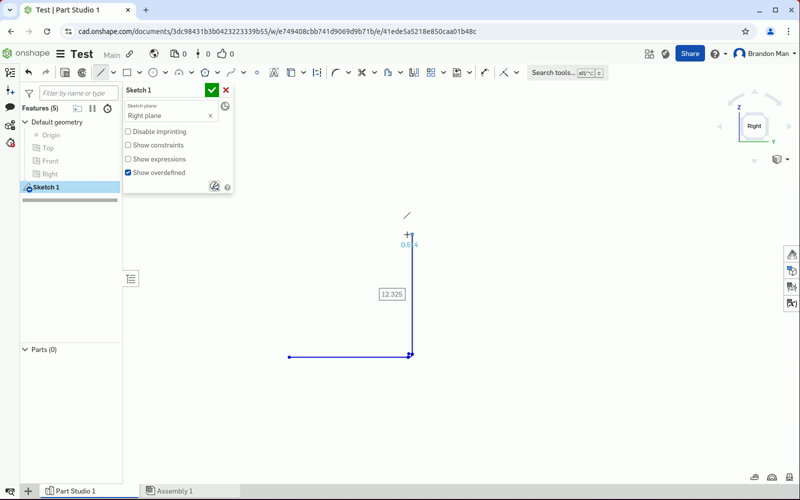
scroll(6)
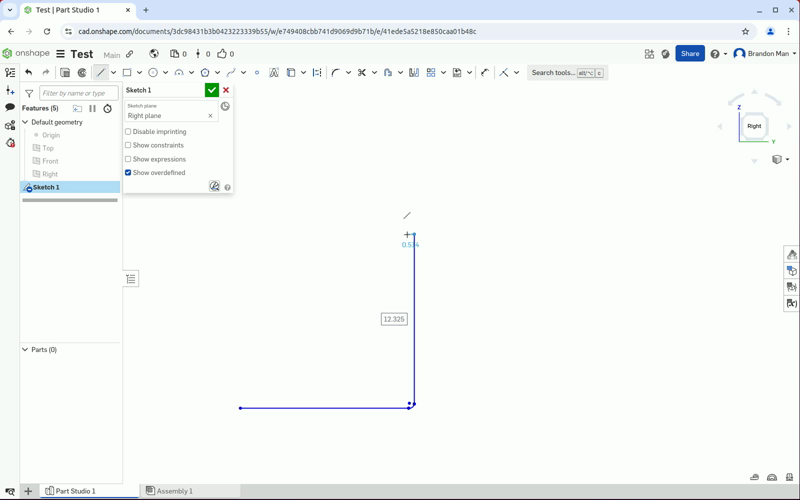
scroll(6)
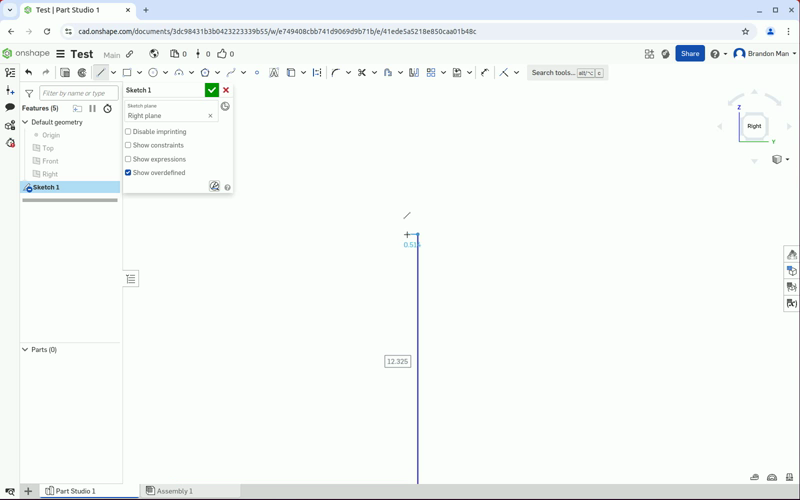
scroll(6)
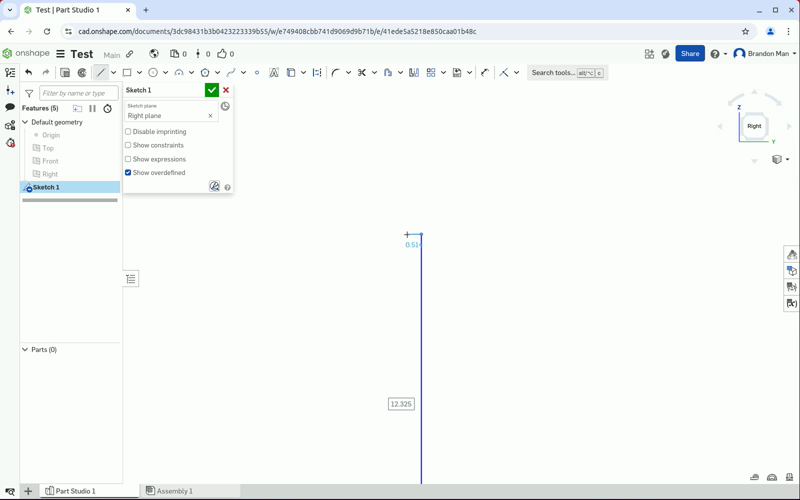
scroll(6)
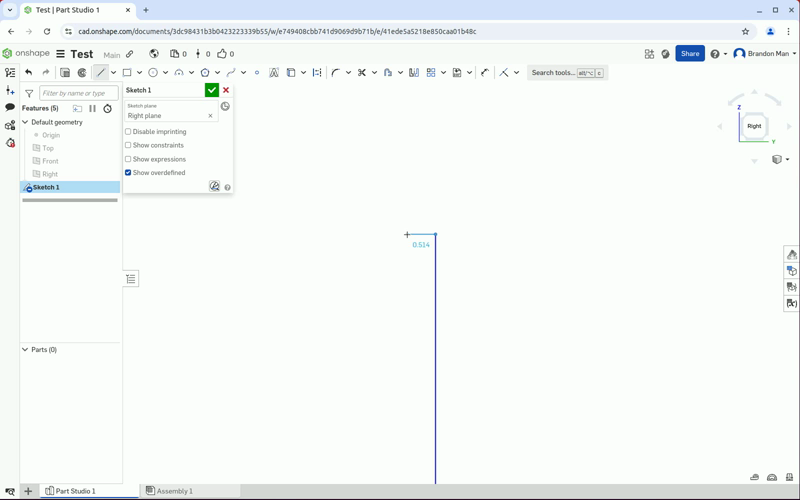
click(407, 234)
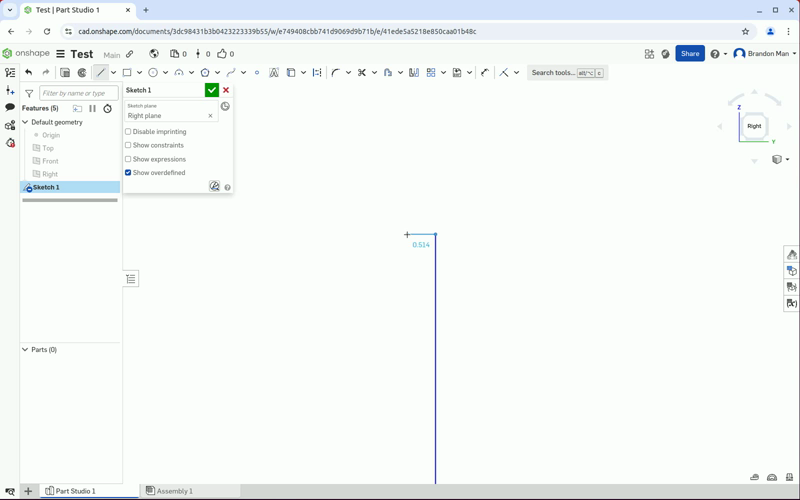
scroll(-6)
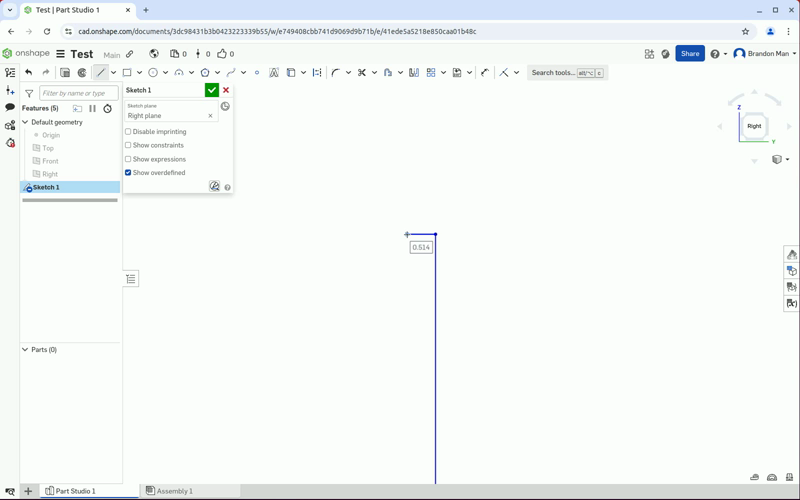
scroll(-6)
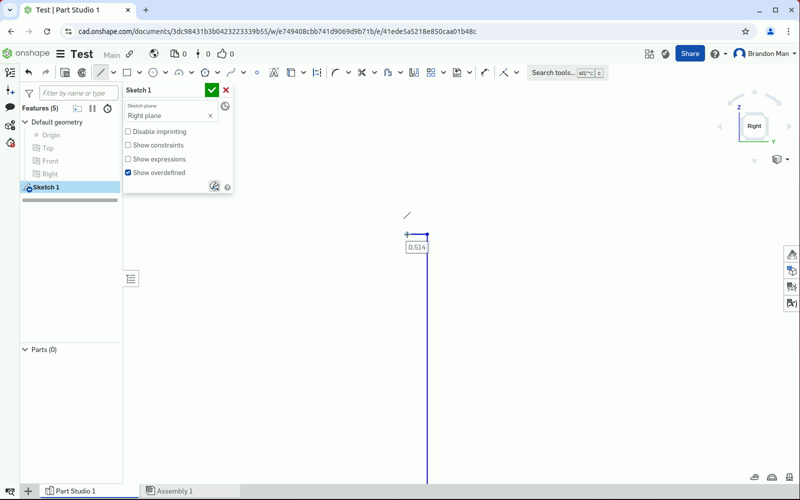
scroll(-6)
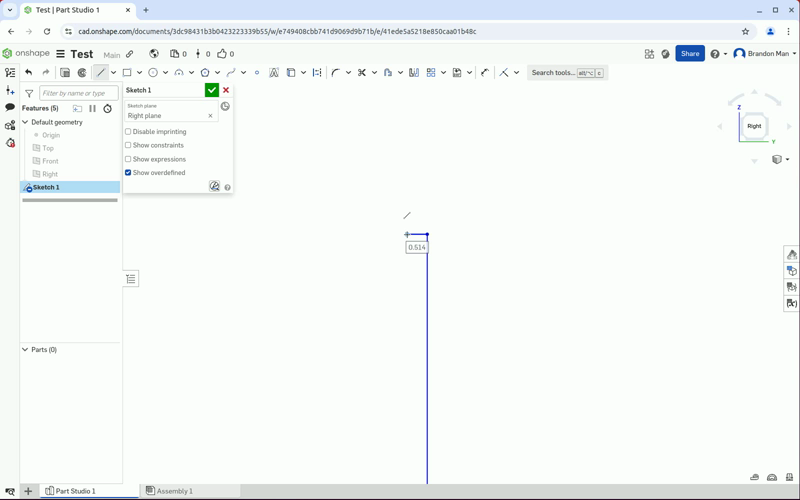
scroll(-6)
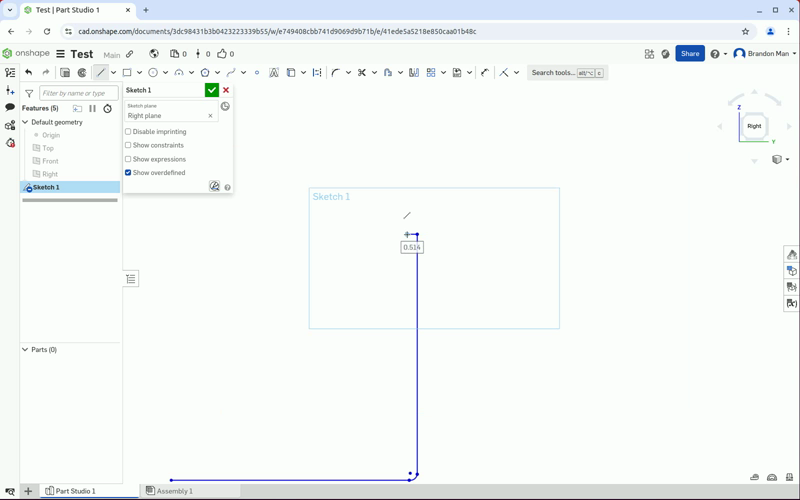
scroll(-6)
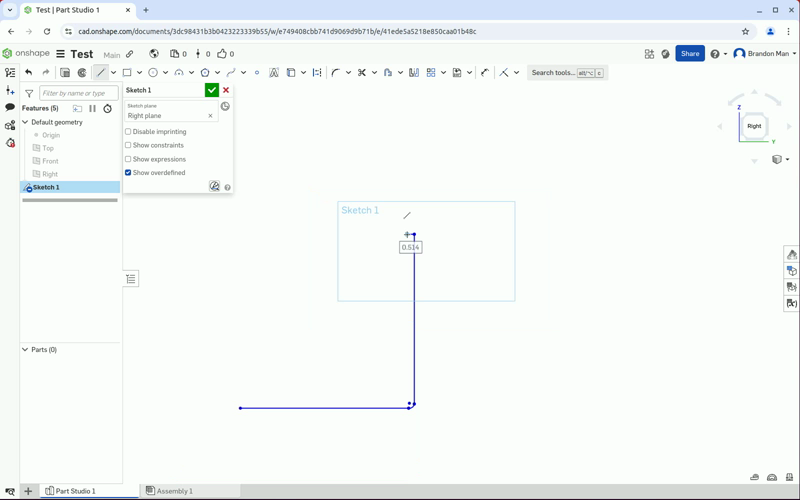
scroll(-6)
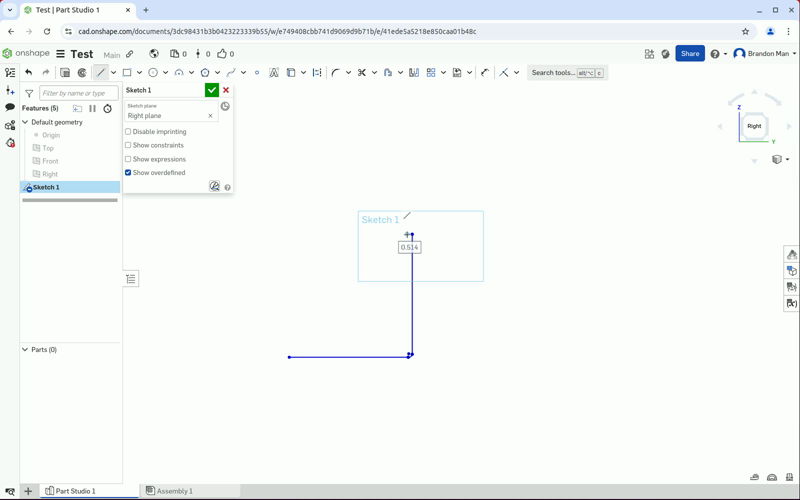
scroll(-6)
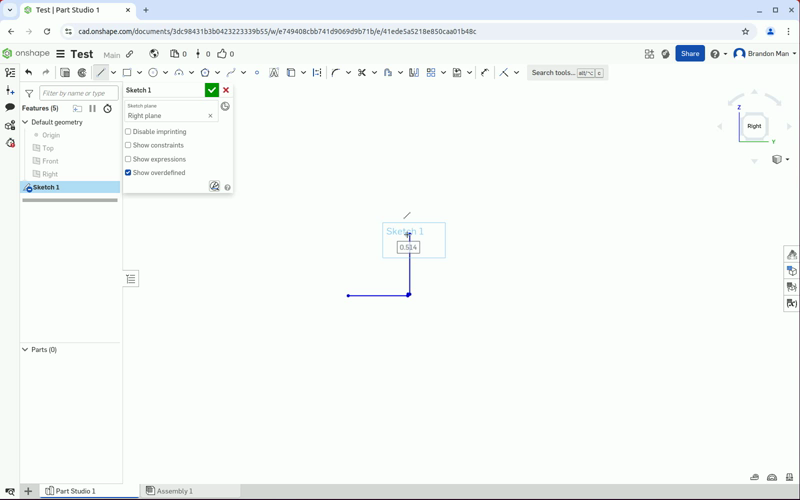
key_up(shift)
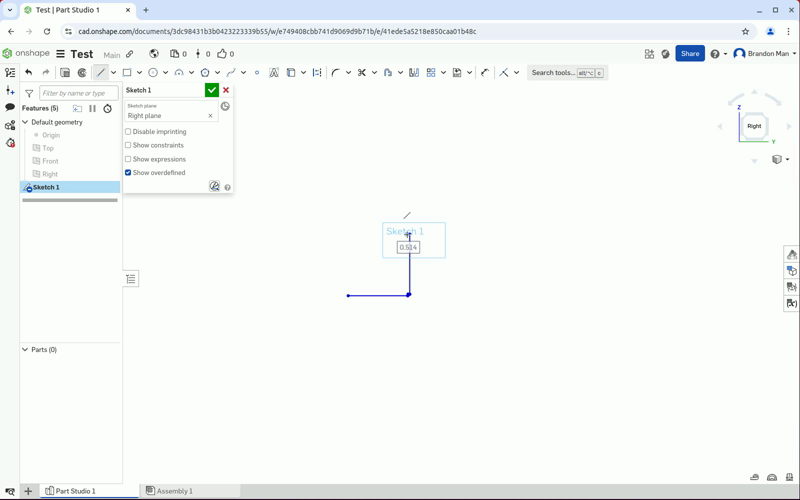
key_down(shift)
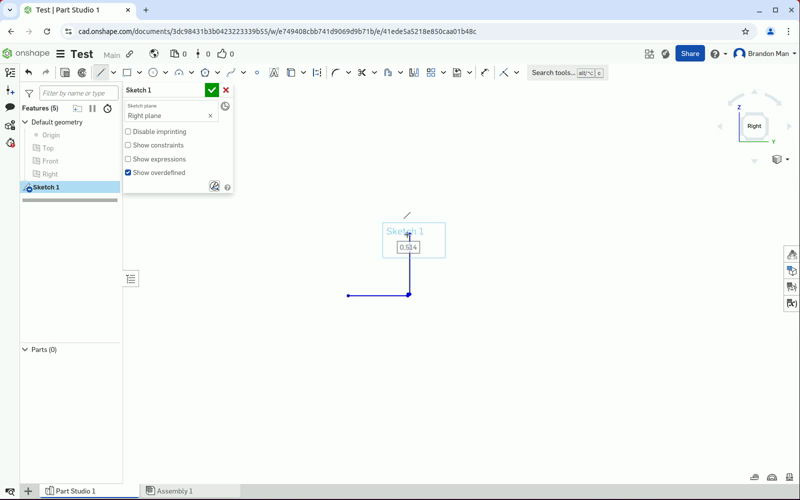
mouse_move(437, 234)
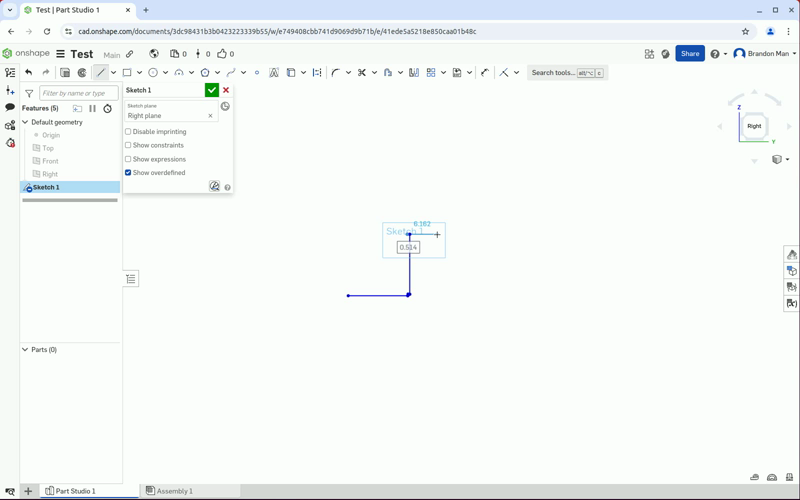
mouse_move(407, 293)
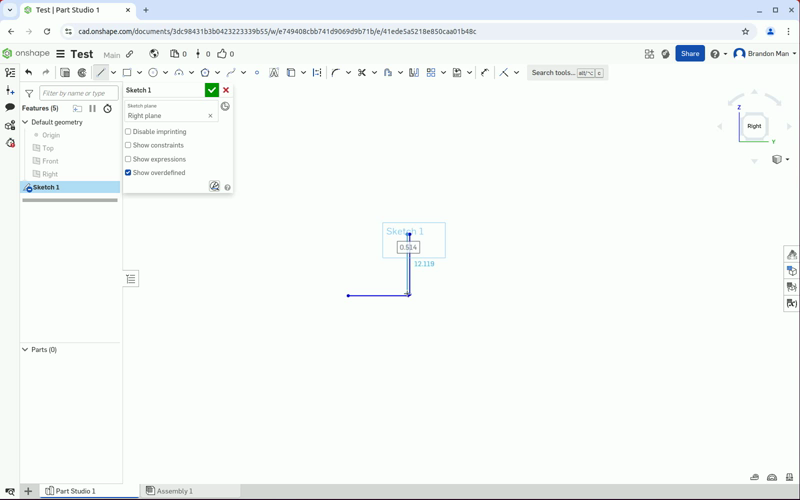
scroll(6)
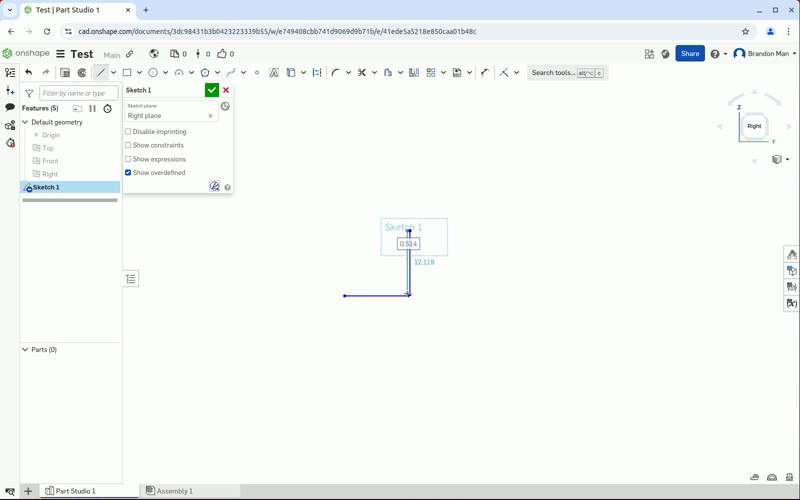
scroll(6)
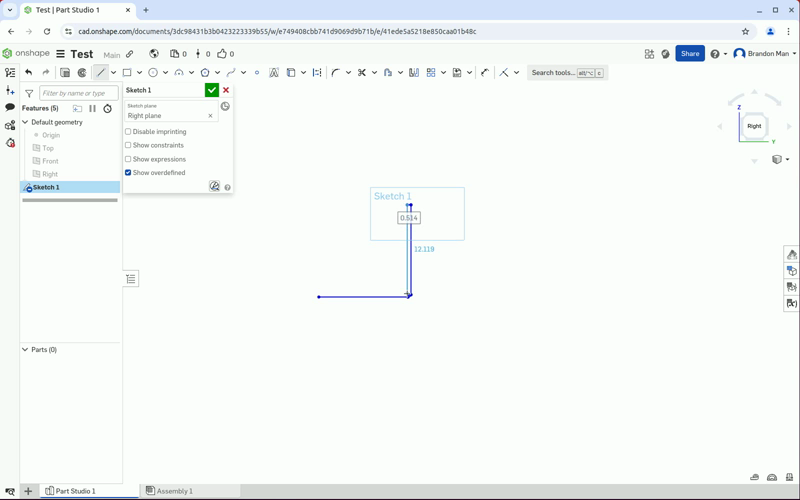
scroll(6)
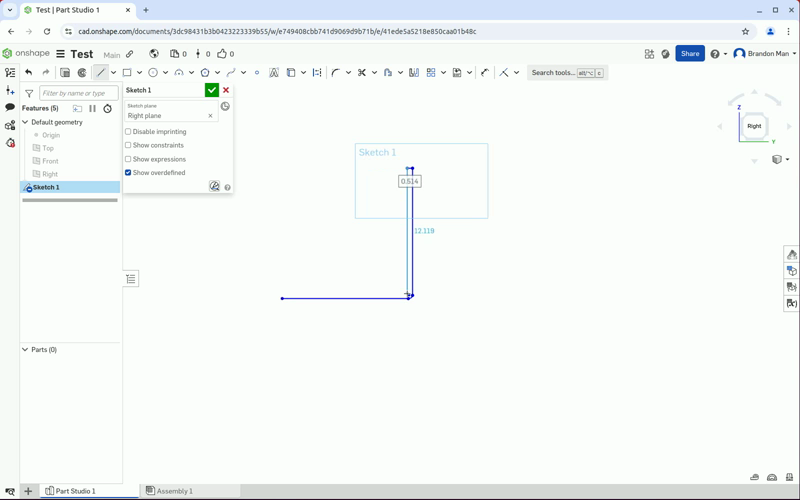
scroll(6)
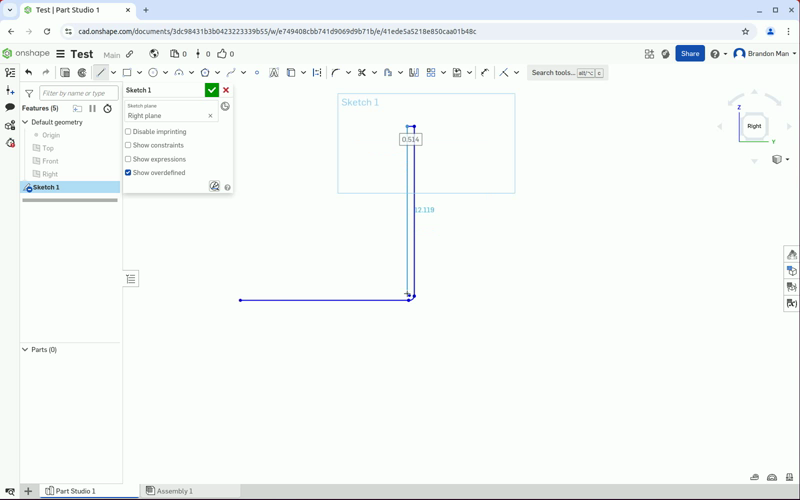
scroll(6)
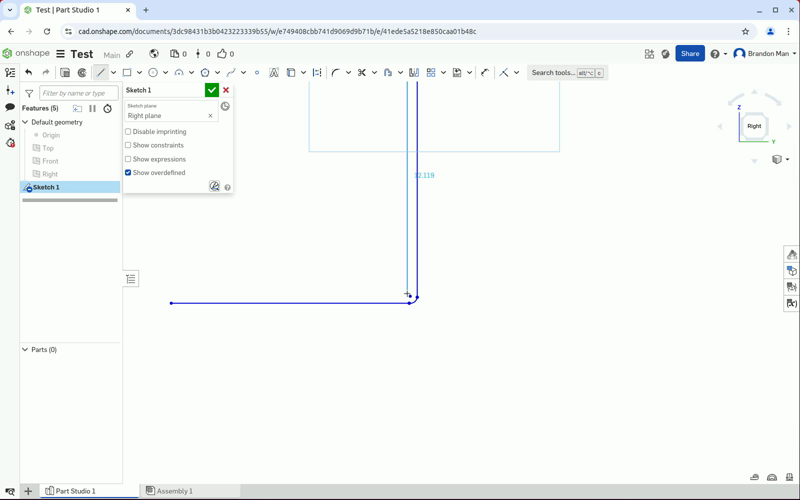
scroll(6)
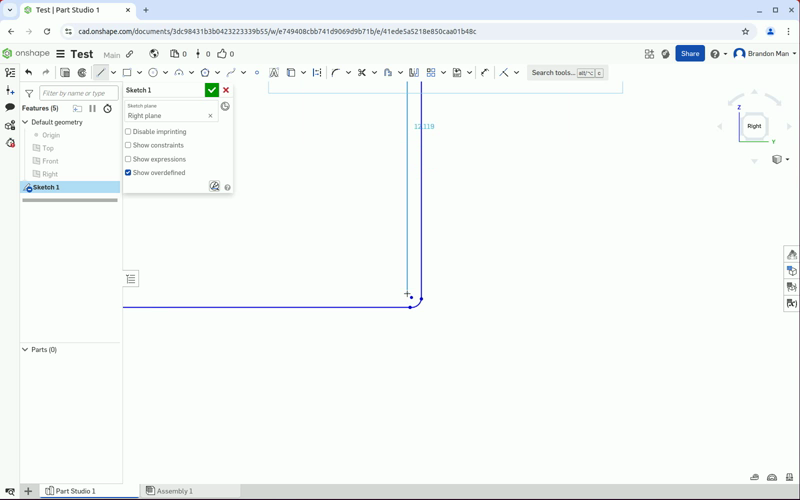
scroll(6)
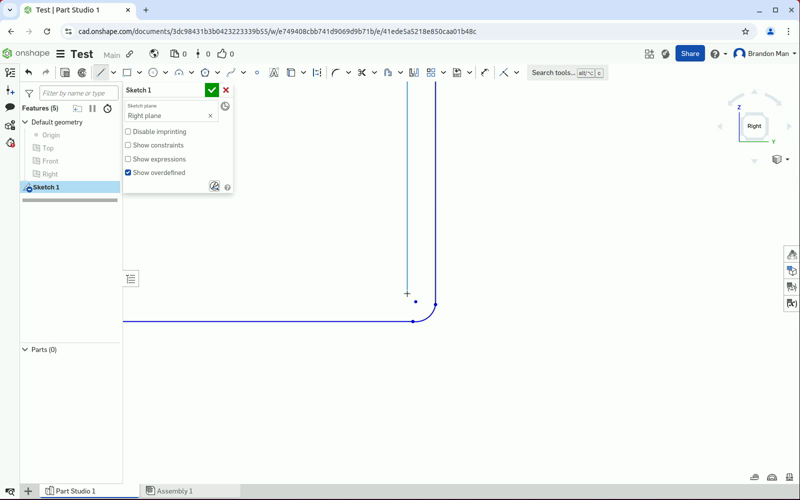
click(407, 293)
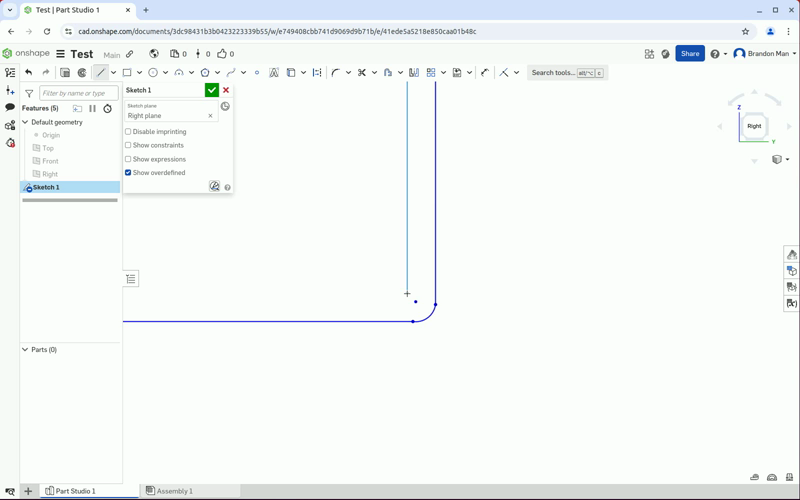
scroll(-6)
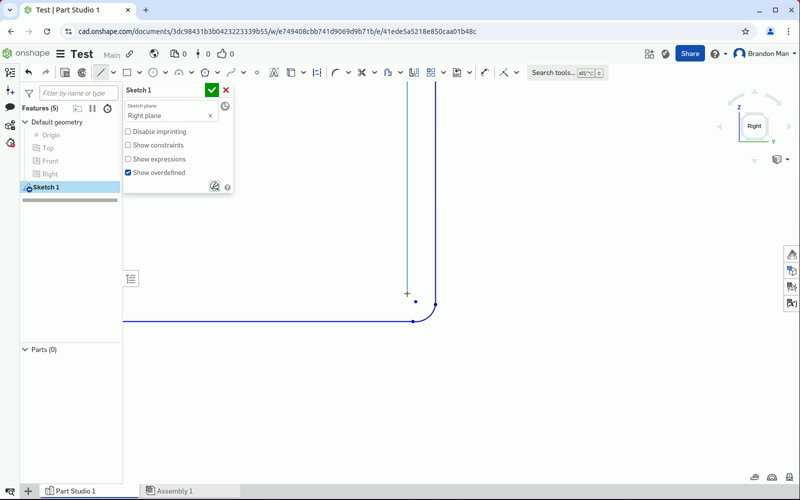
scroll(-6)
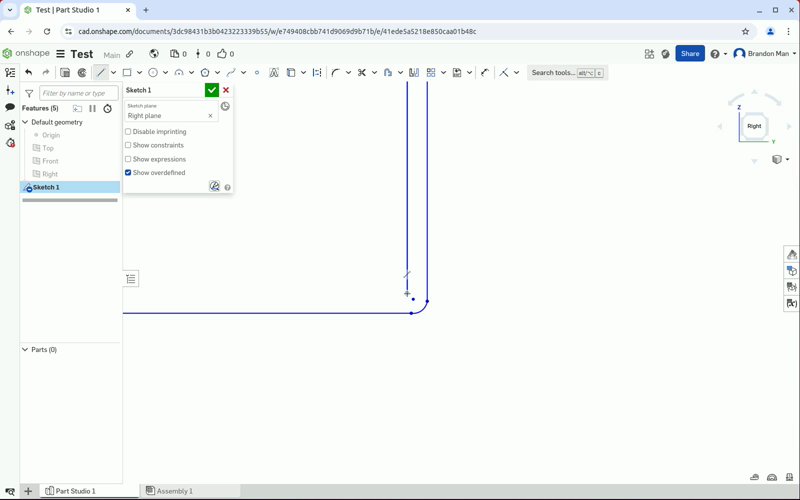
scroll(-6)
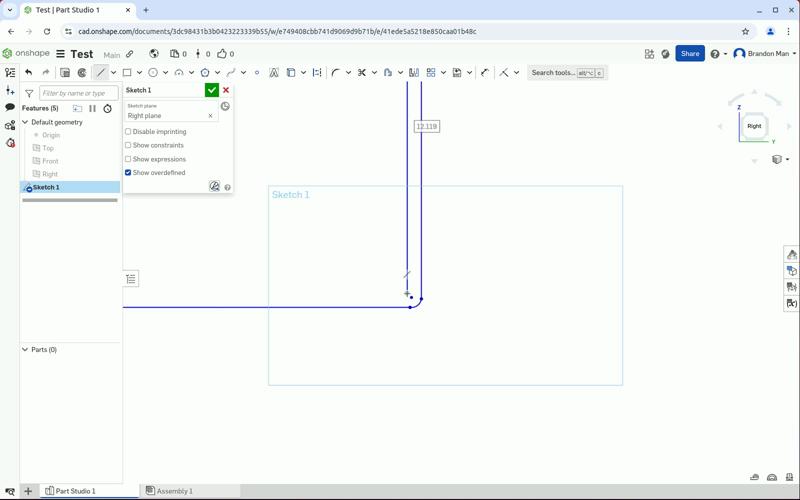
scroll(-6)
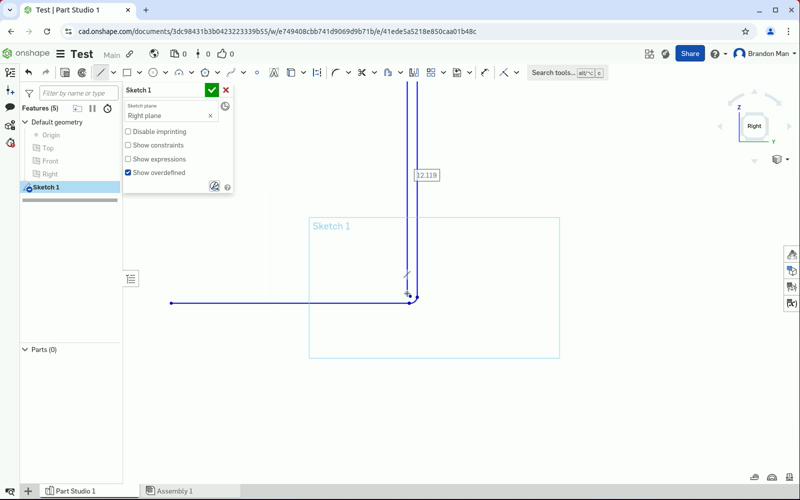
scroll(-6)
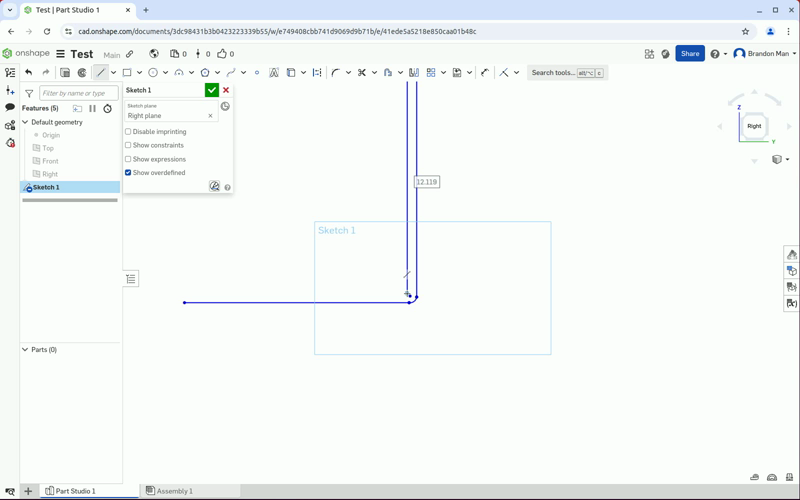
scroll(-6)
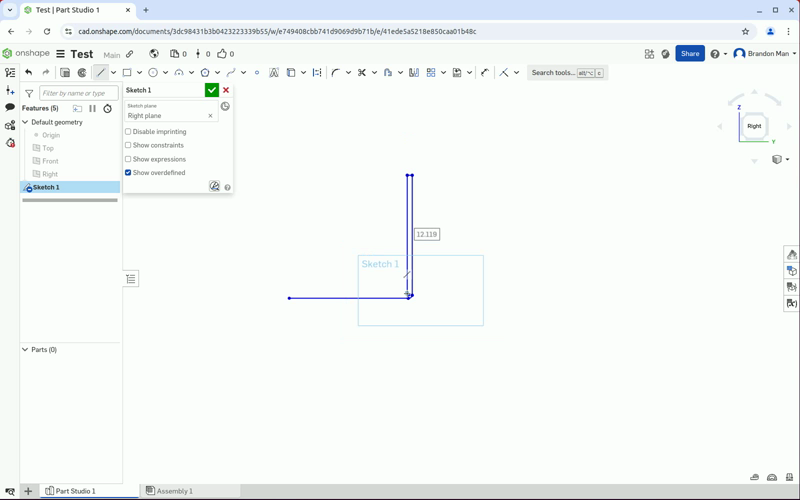
scroll(-6)
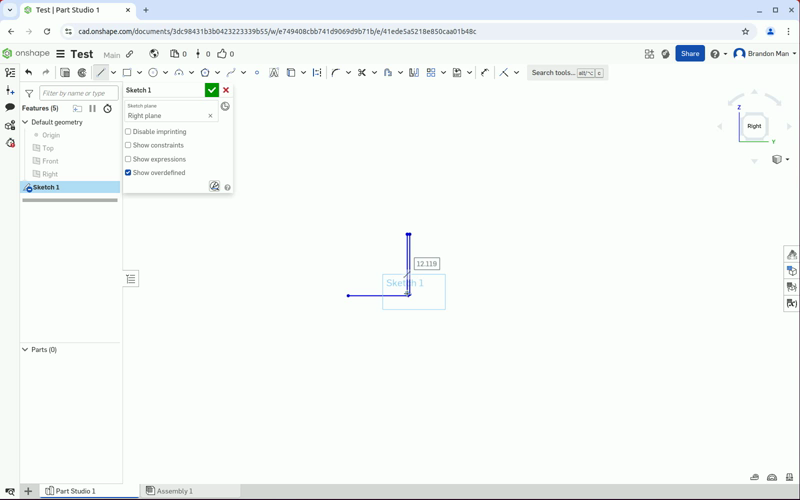
key_up(shift)
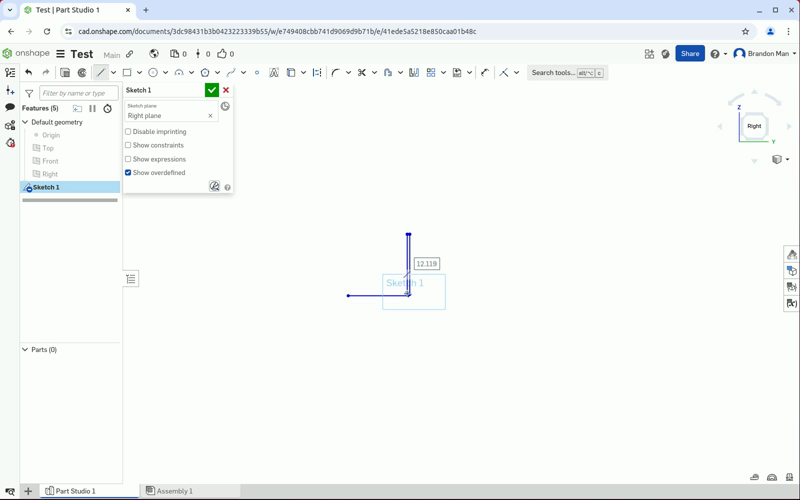
key_down(shift)
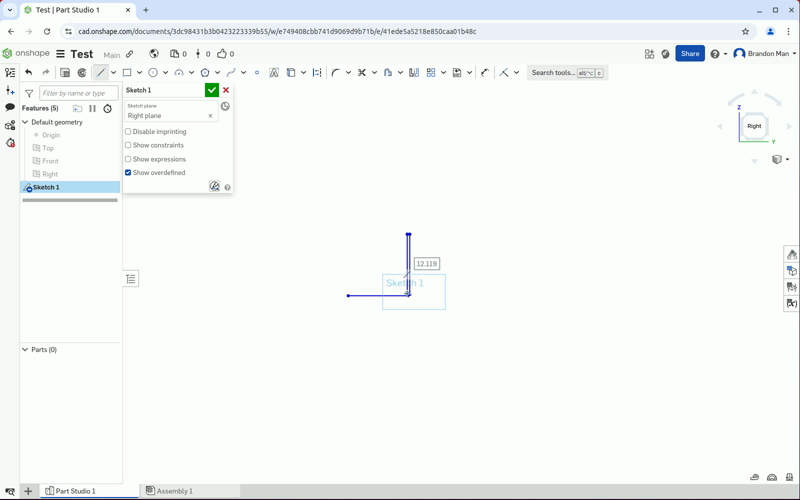
mouse_move(437, 293)
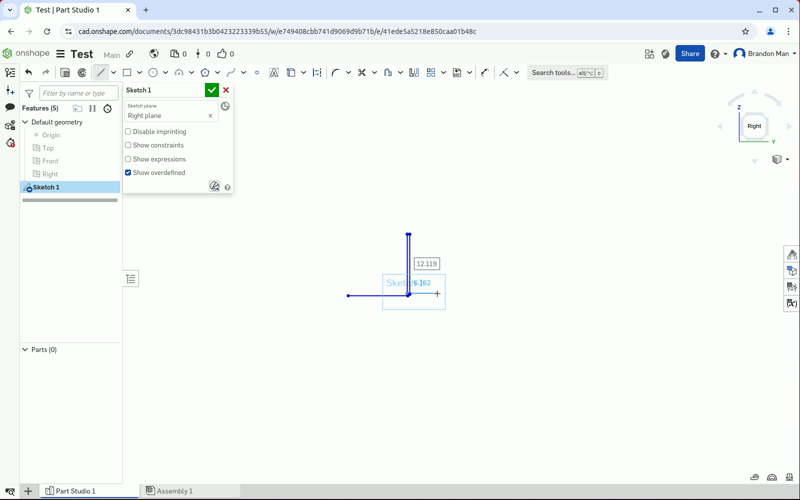
mouse_move(348, 293)
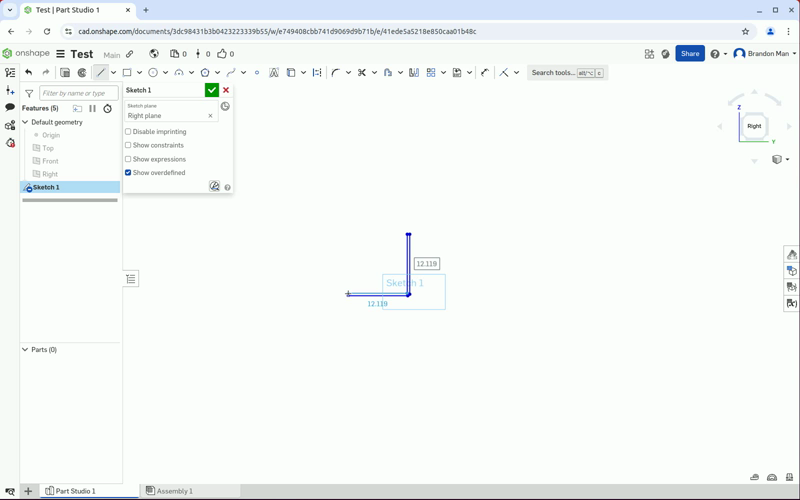
scroll(6)
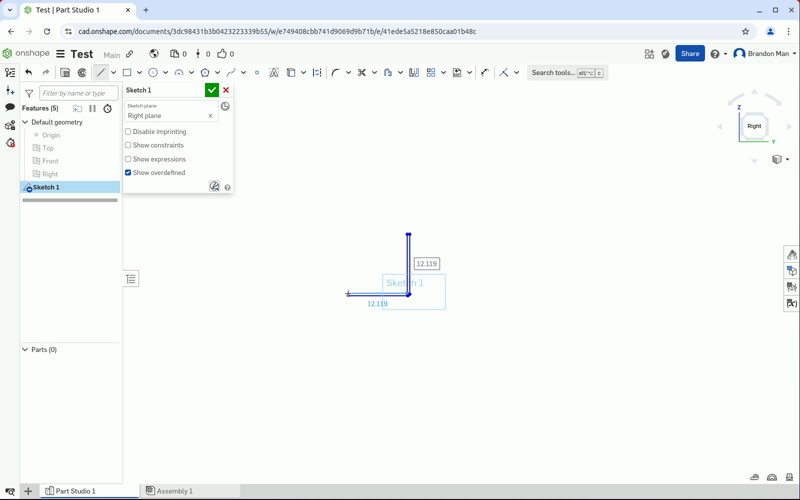
scroll(6)
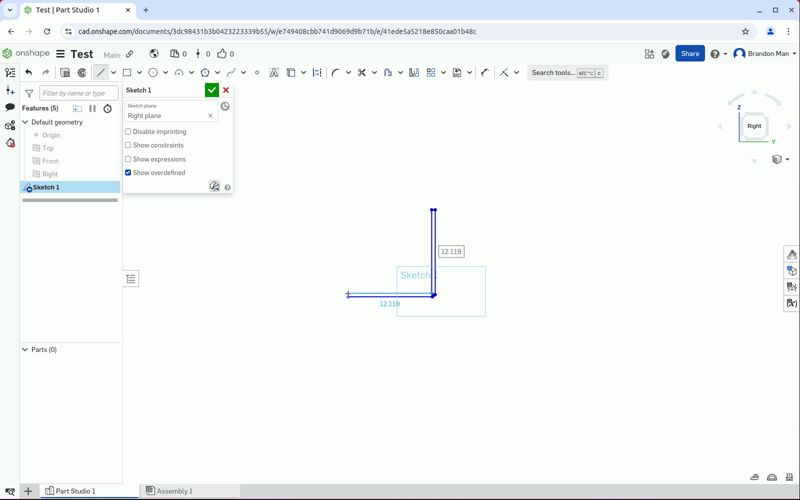
scroll(6)
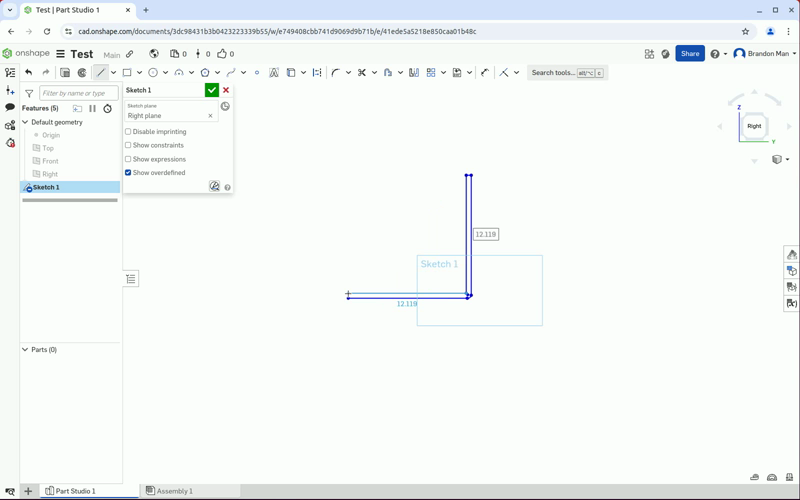
scroll(6)
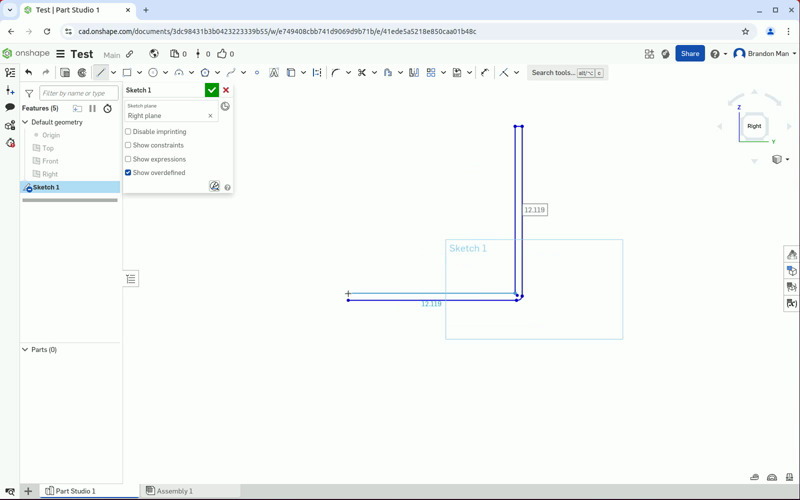
scroll(6)
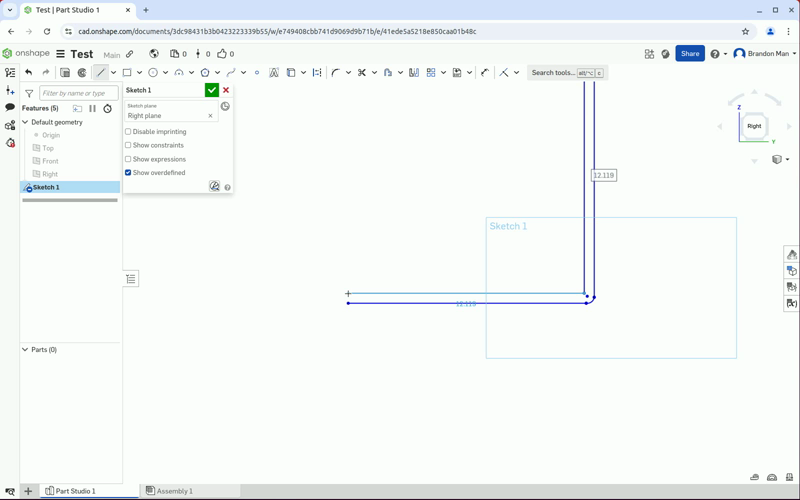
scroll(6)
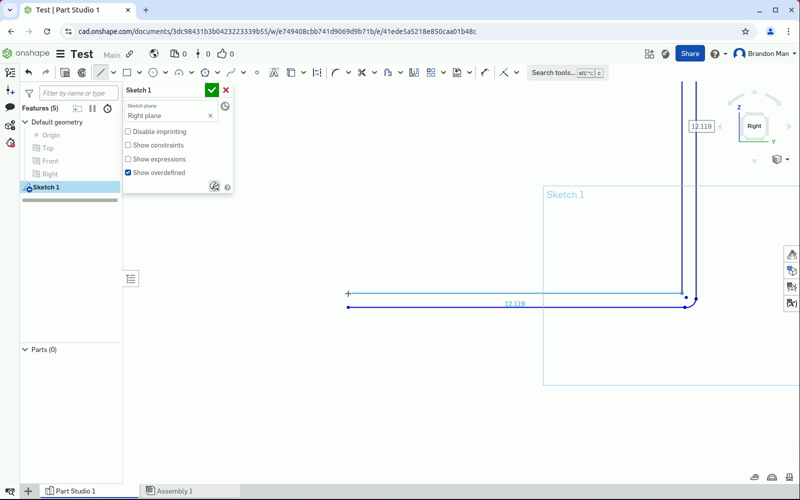
scroll(6)
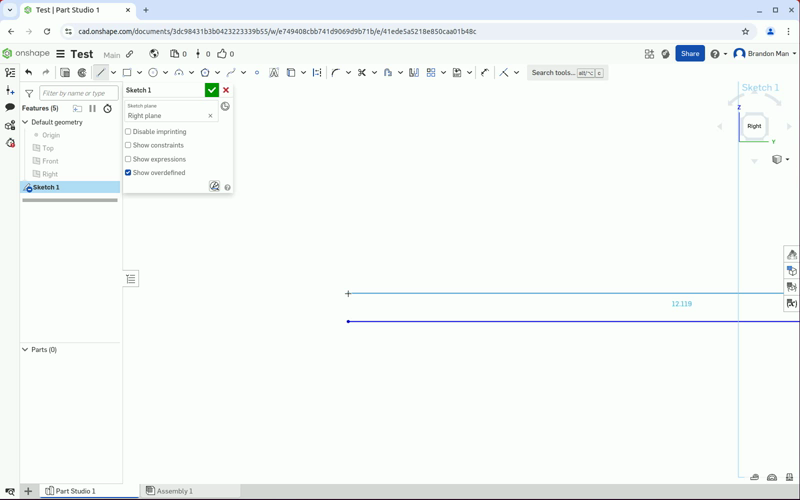
click(348, 293)
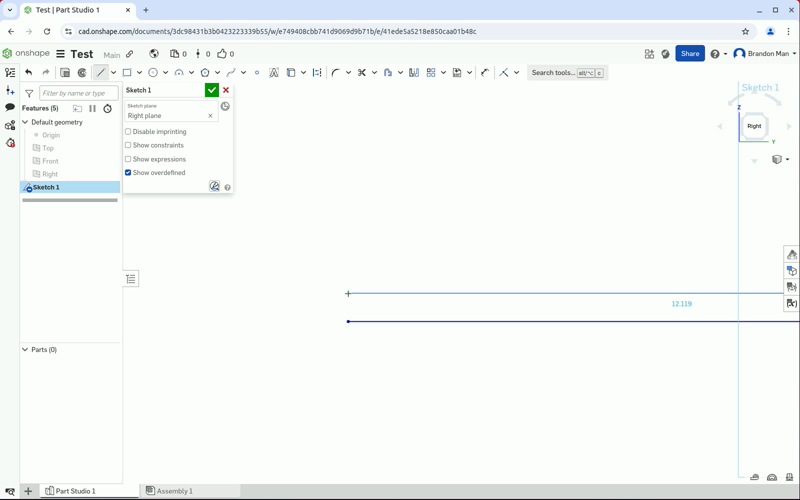
scroll(-6)
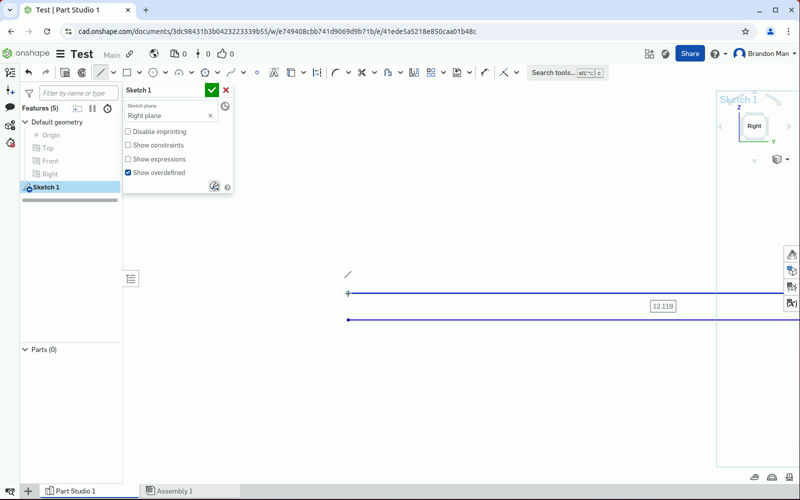
scroll(-6)
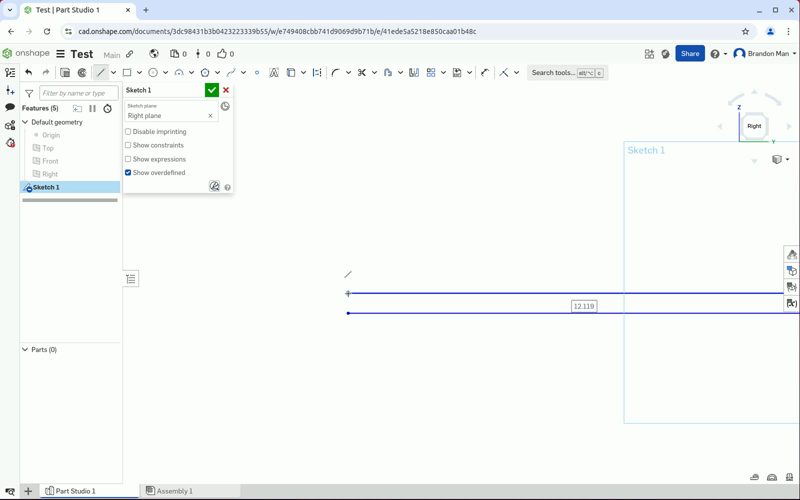
scroll(-6)
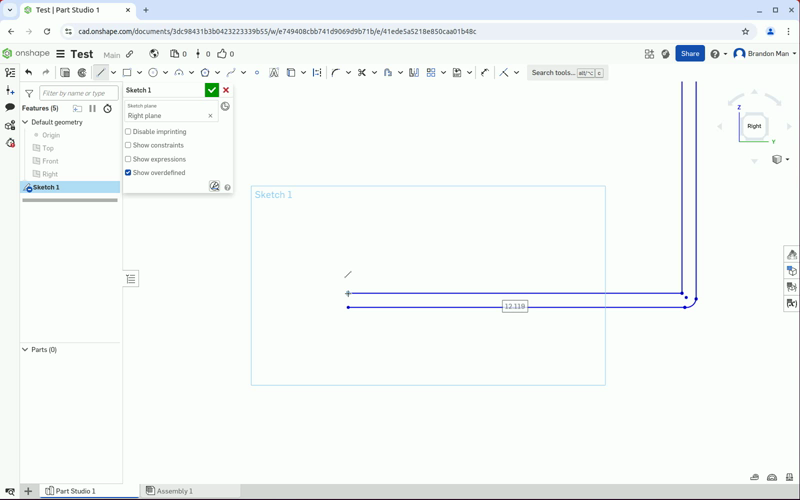
scroll(-6)
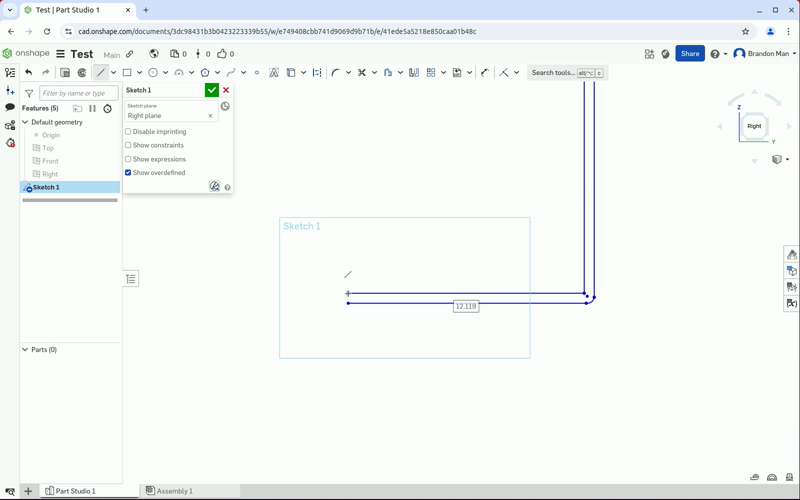
scroll(-6)
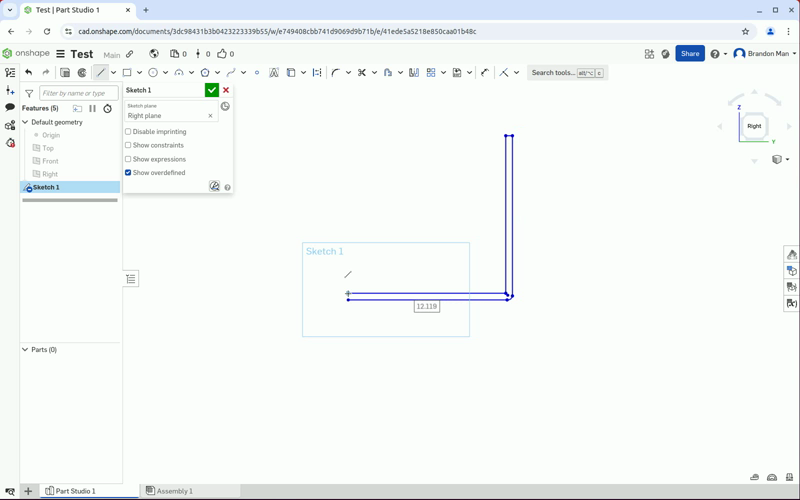
scroll(-6)
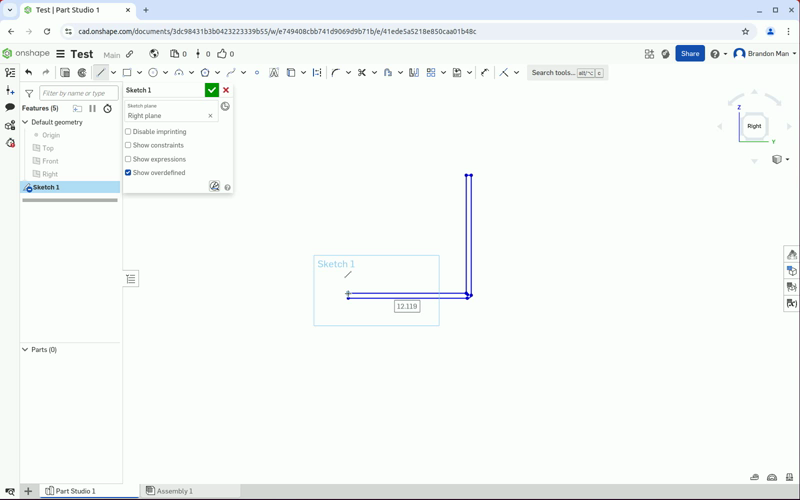
scroll(-6)
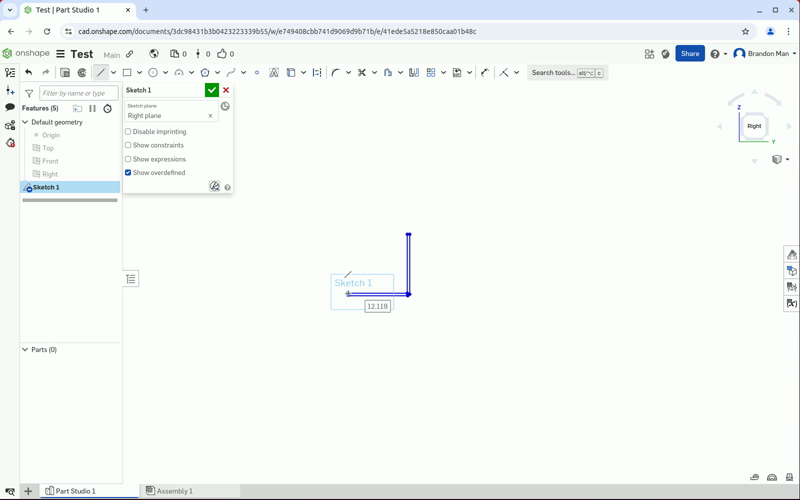
key_up(shift)
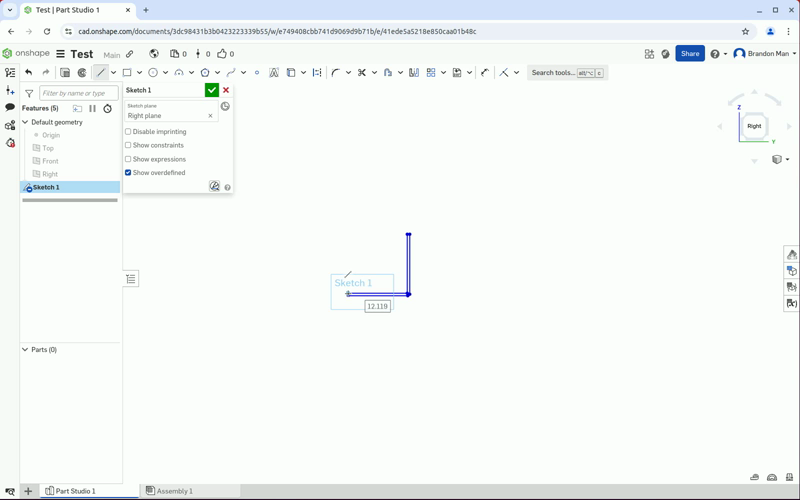
mouse_move(378, 293)
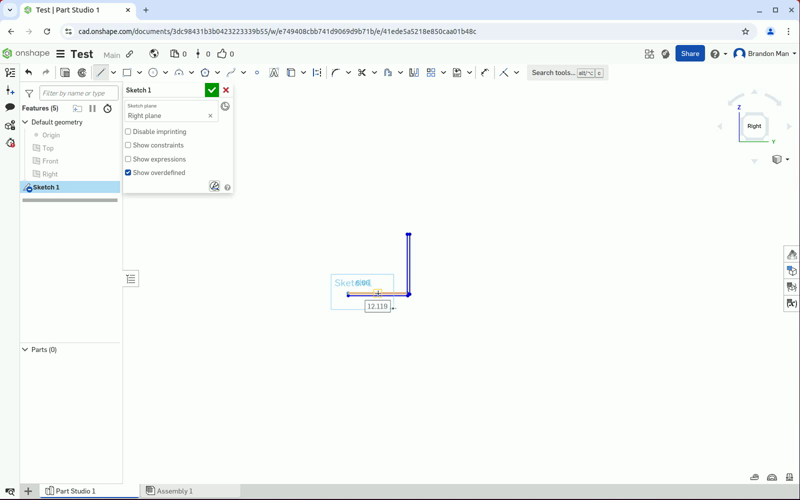
key_down(shift)
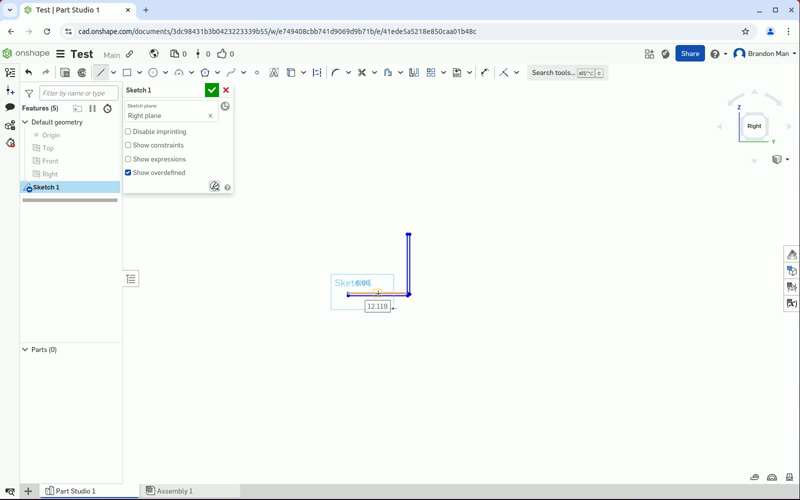
mouse_move(348, 295)
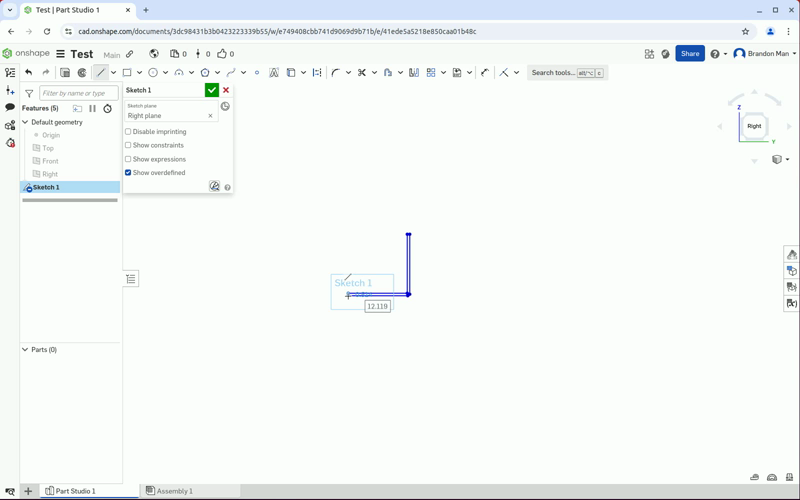
scroll(6)
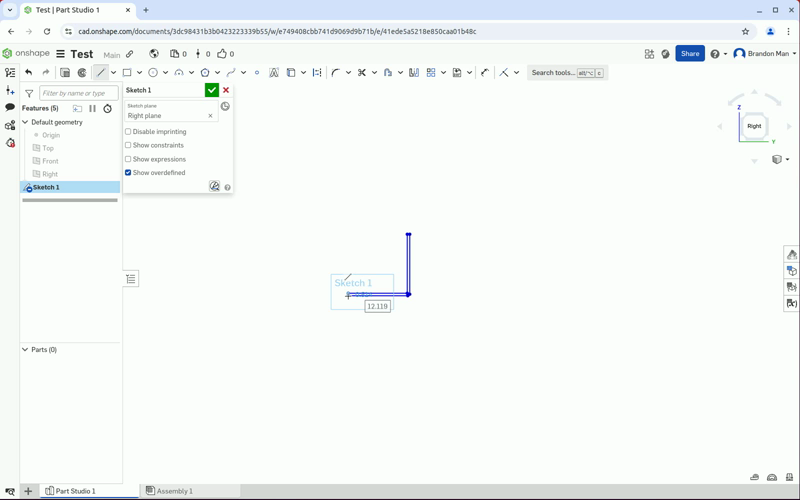
scroll(6)
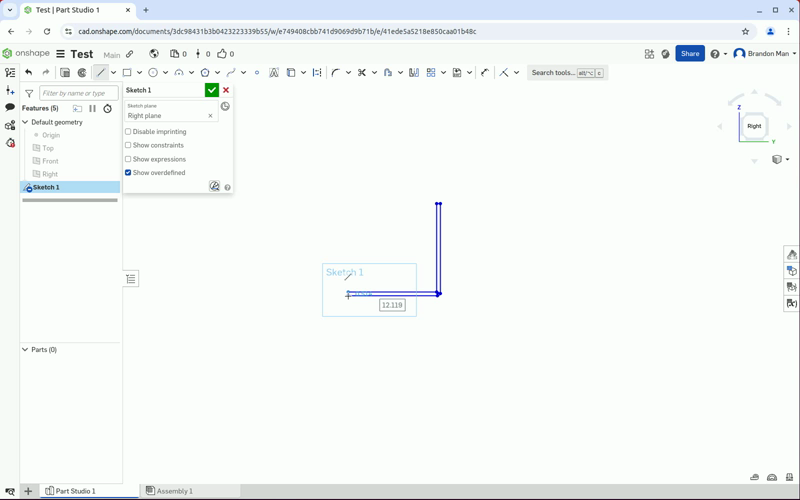
scroll(6)
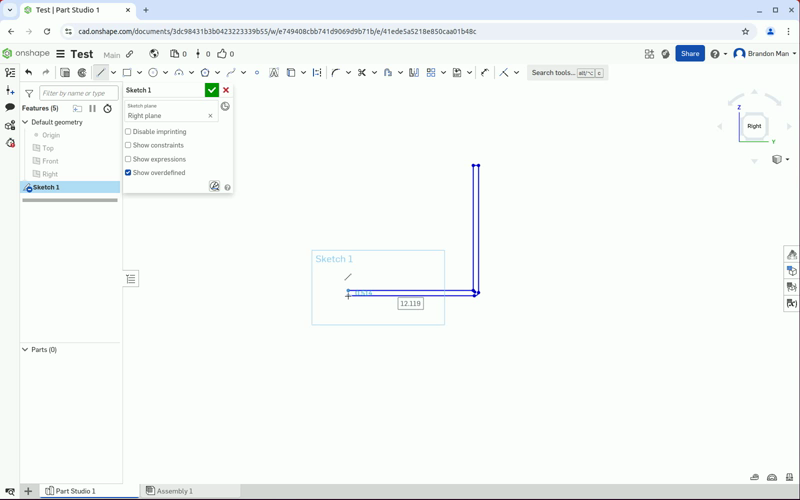
scroll(6)
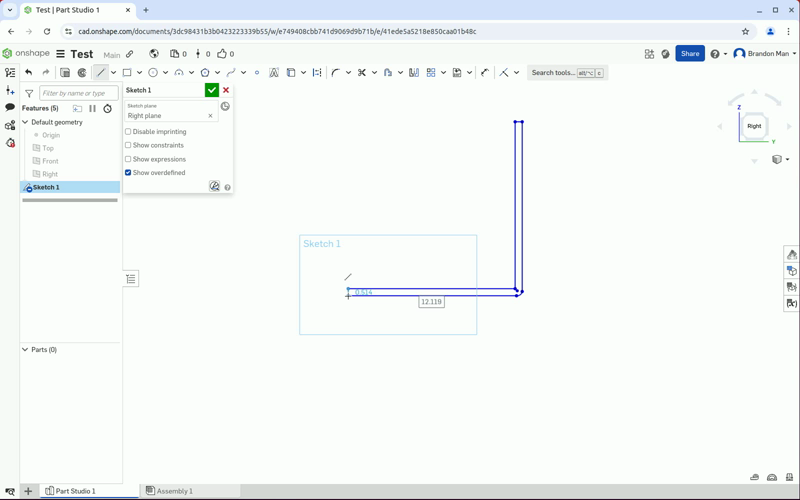
scroll(6)
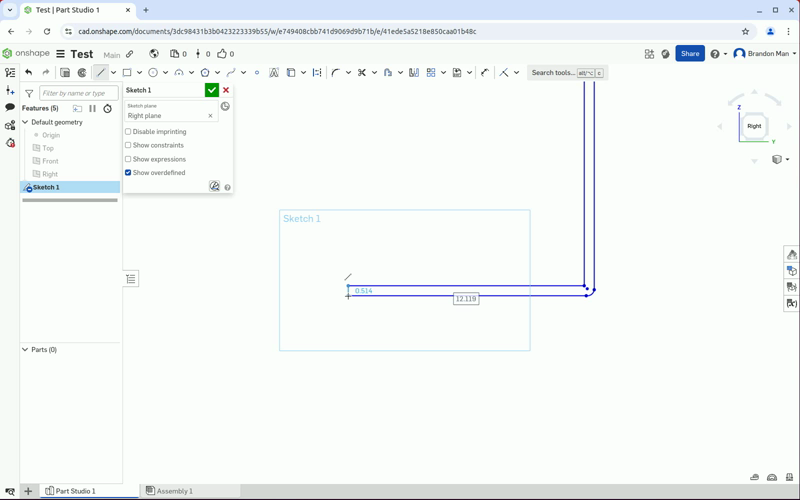
scroll(6)
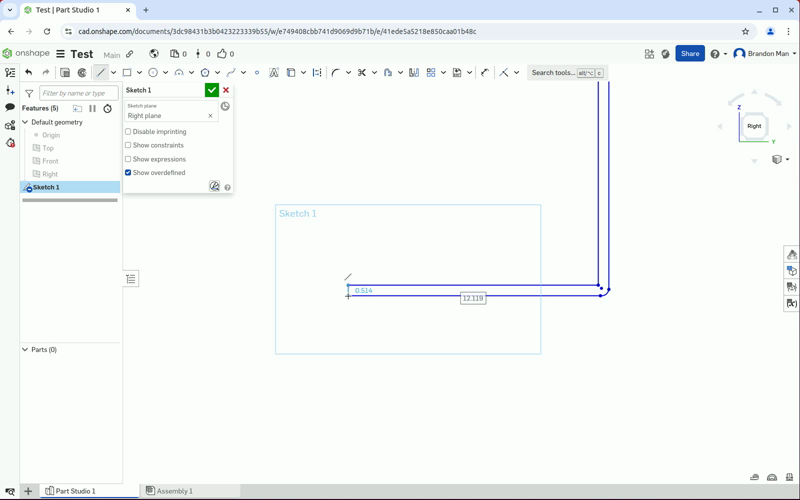
scroll(6)
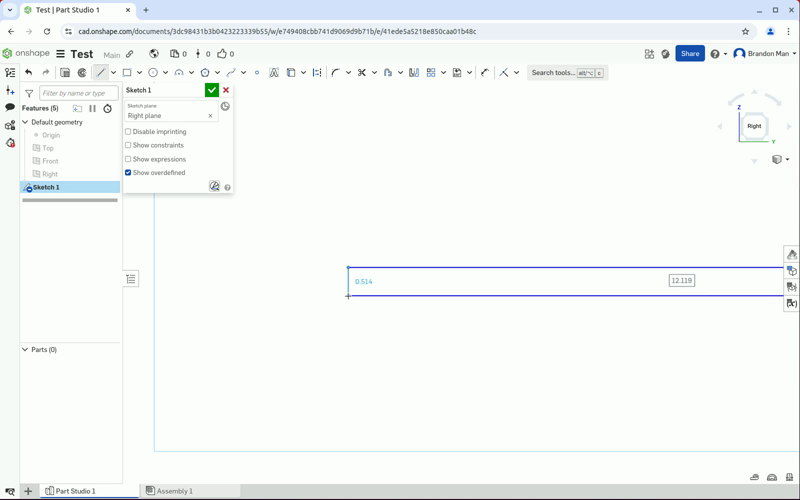
key_up(shift)
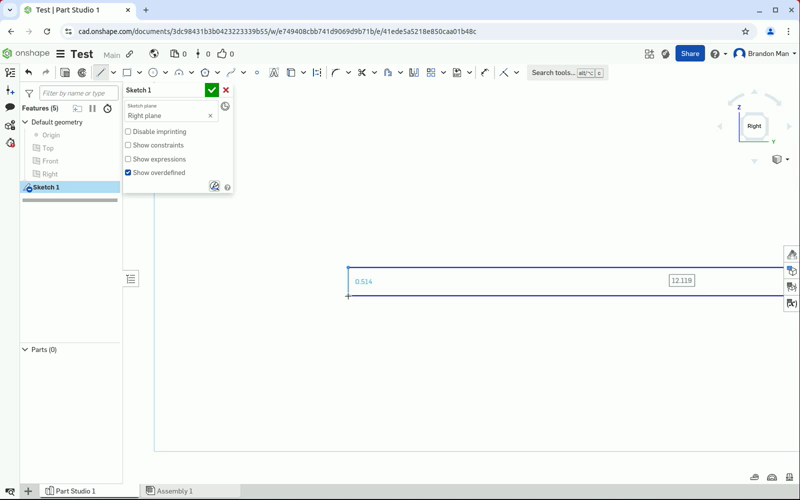
click(348, 295)
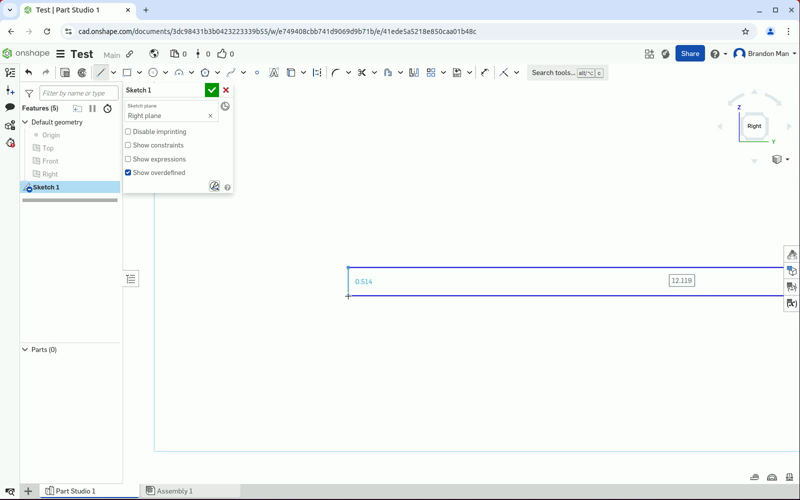
scroll(-6)
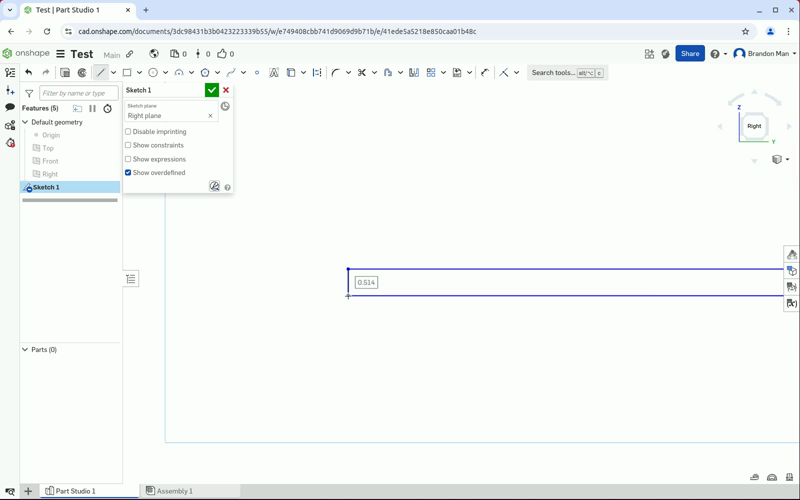
scroll(-6)
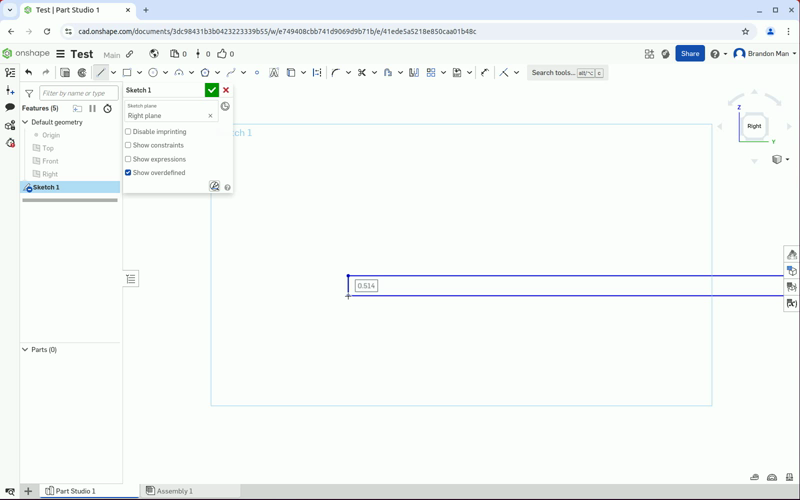
scroll(-6)
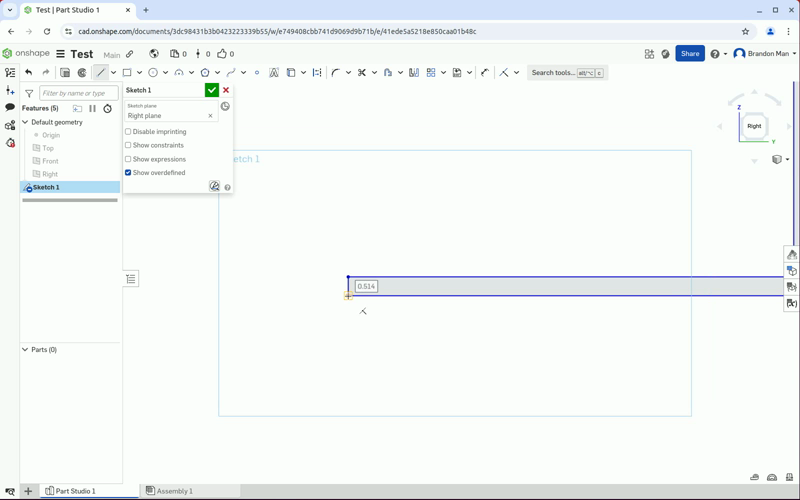
scroll(-6)
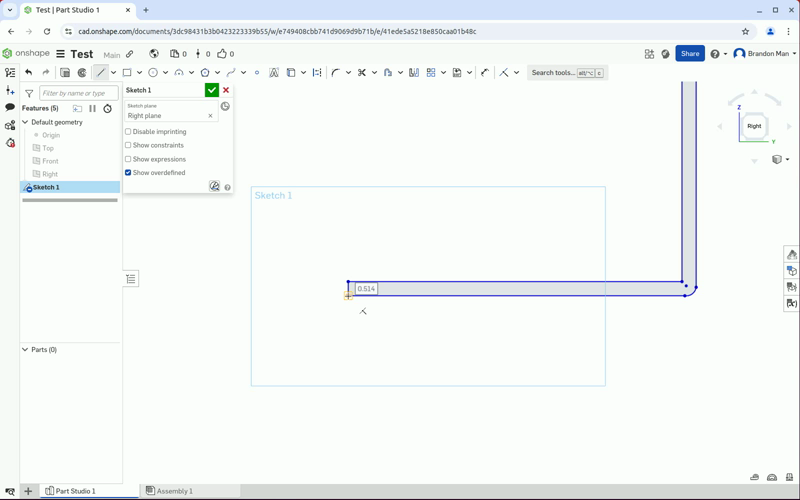
scroll(-6)
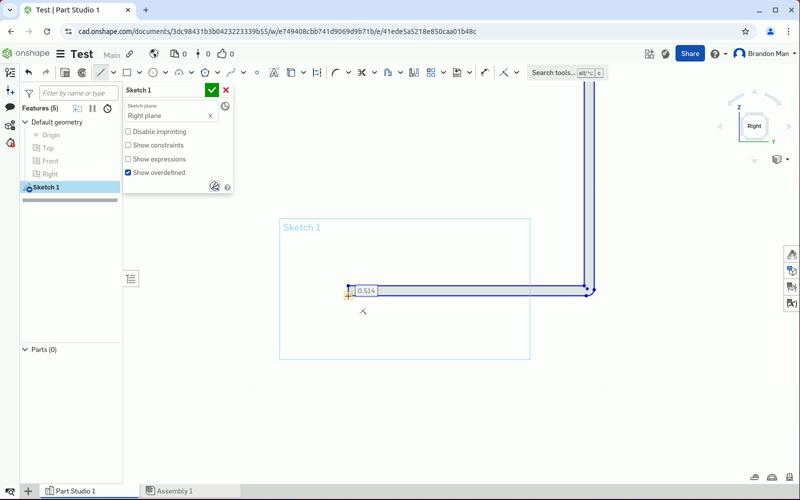
scroll(-6)
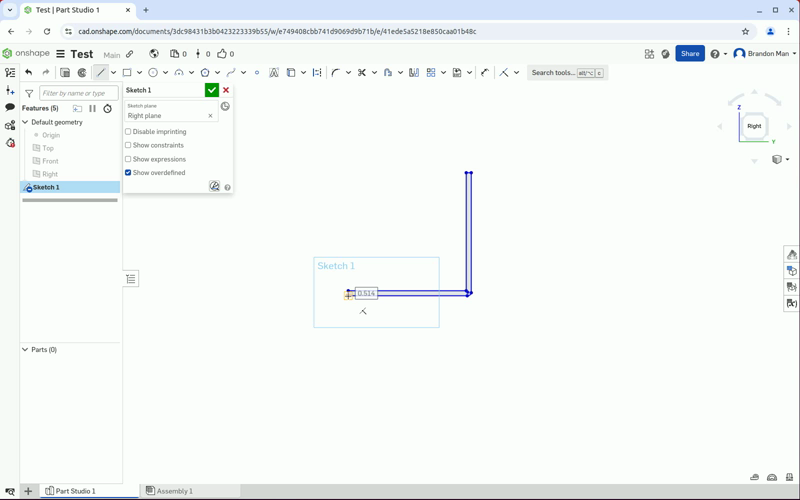
scroll(-6)
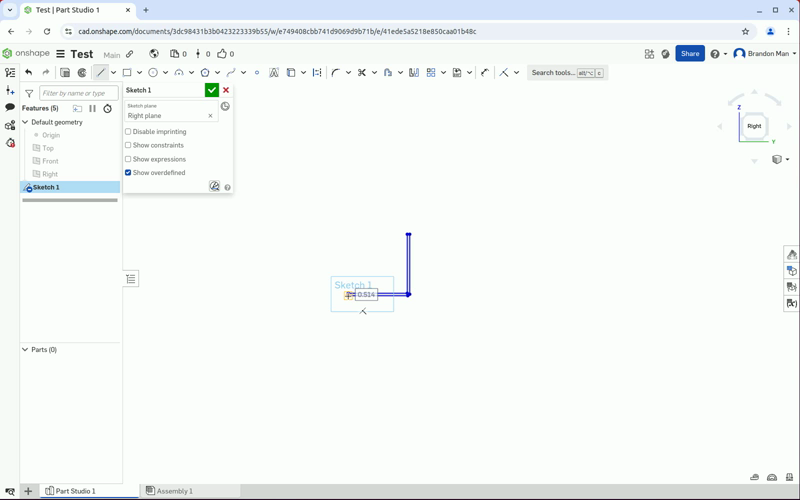
key(esc)
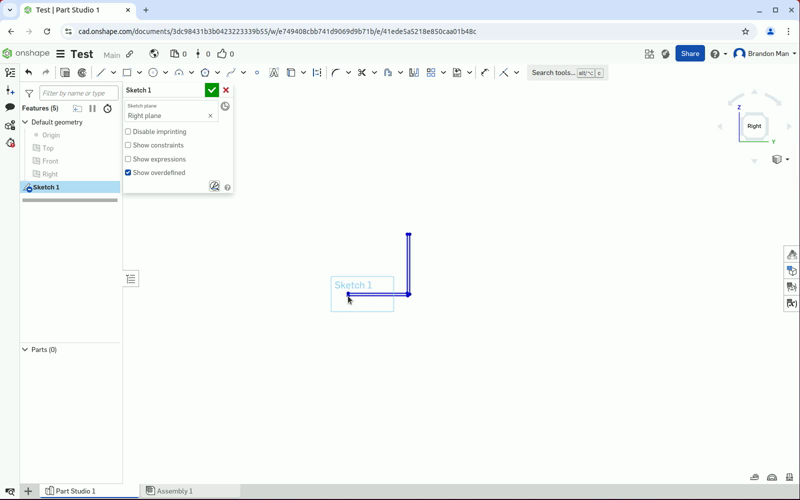
mouse_move(384, 294)
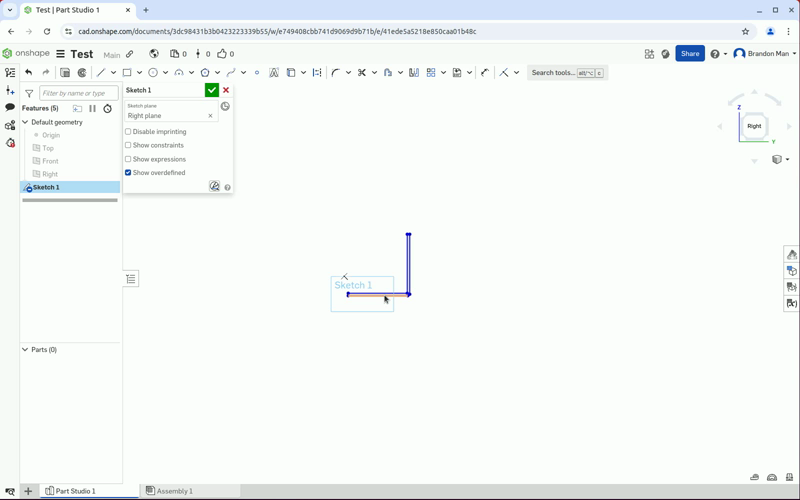
scroll(6)
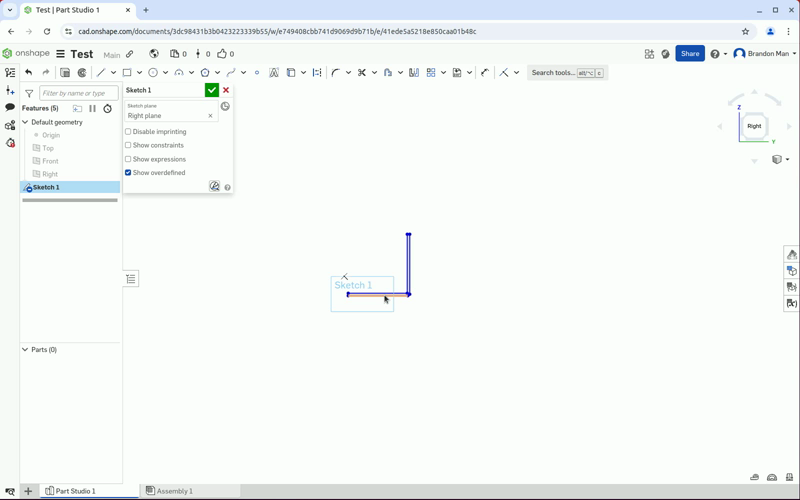
scroll(6)
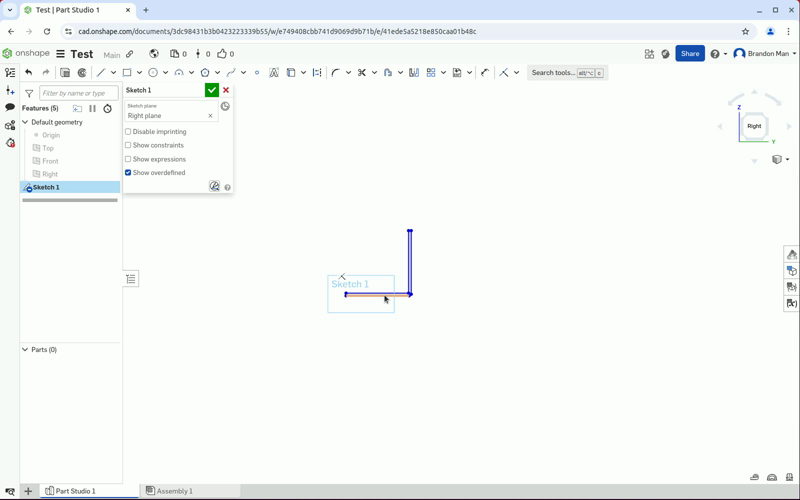
scroll(6)
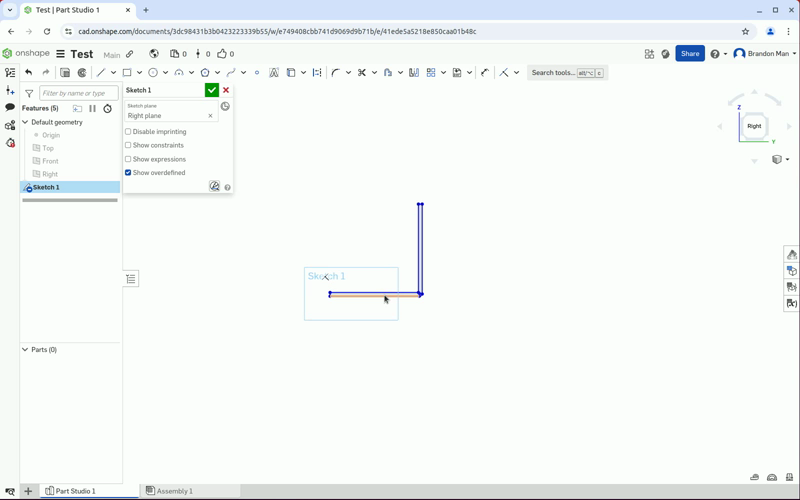
scroll(6)
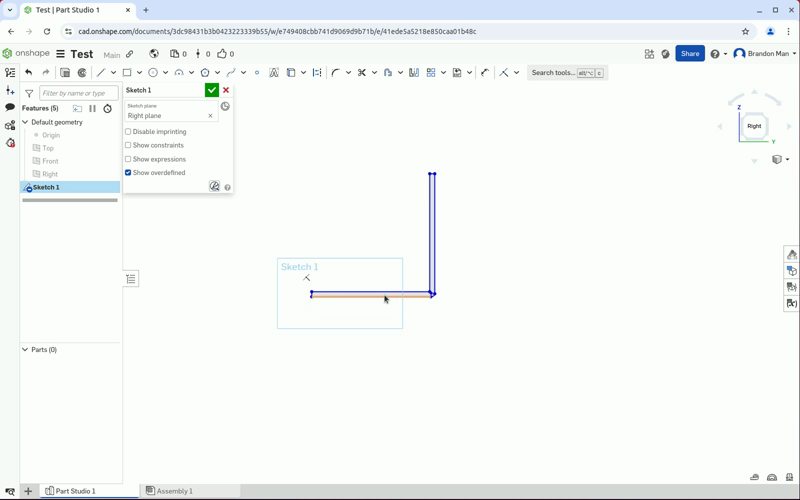
scroll(6)
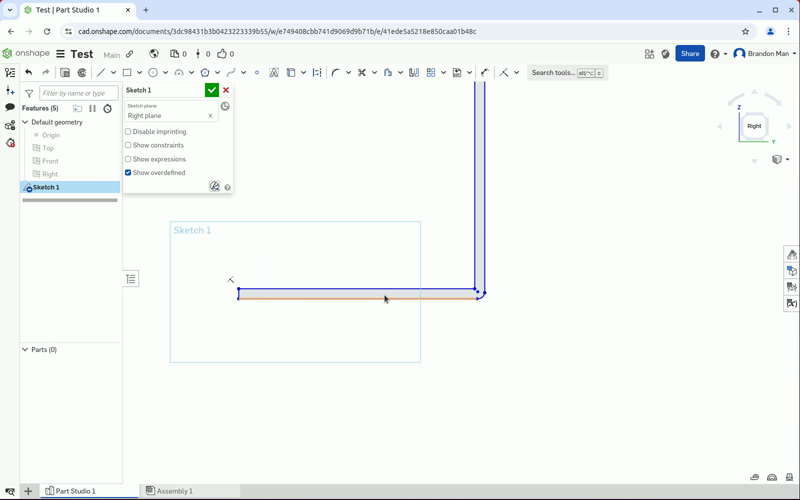
scroll(6)
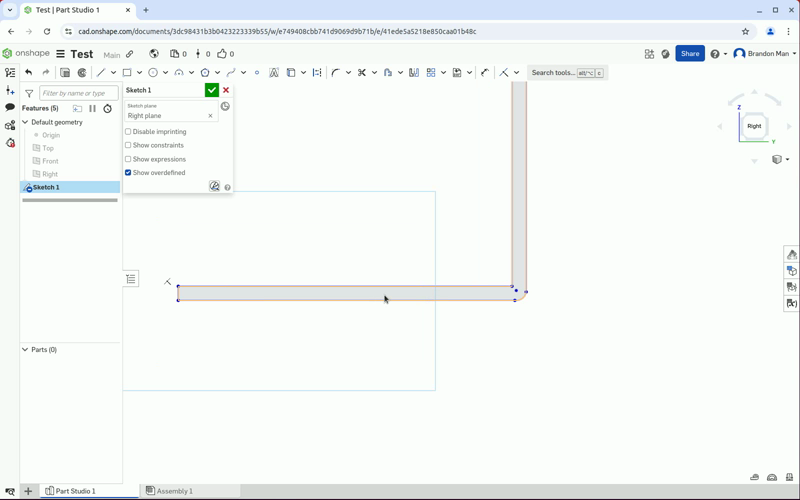
scroll(6)
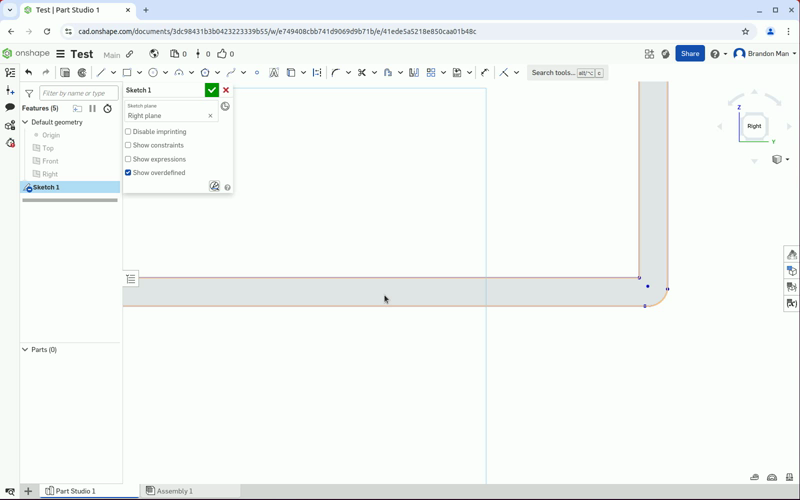
click(384, 294)
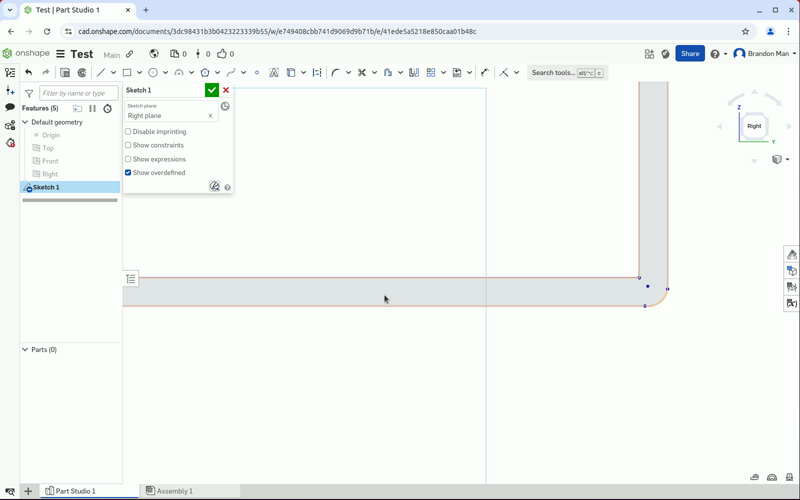
scroll(-6)
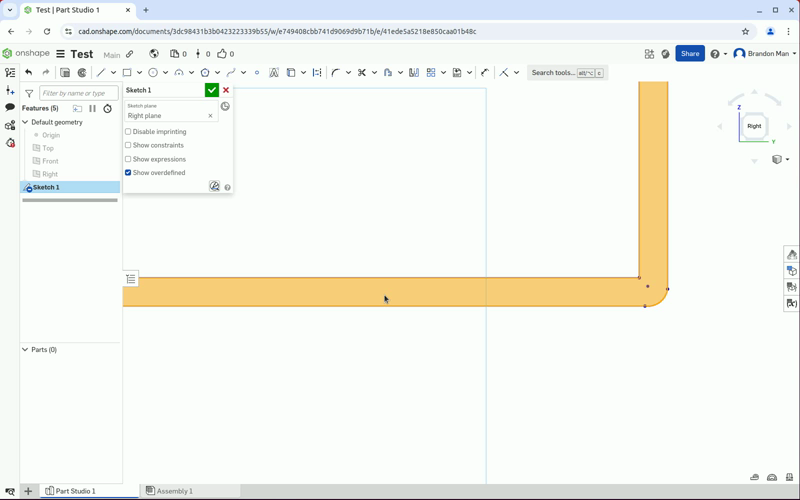
scroll(-6)
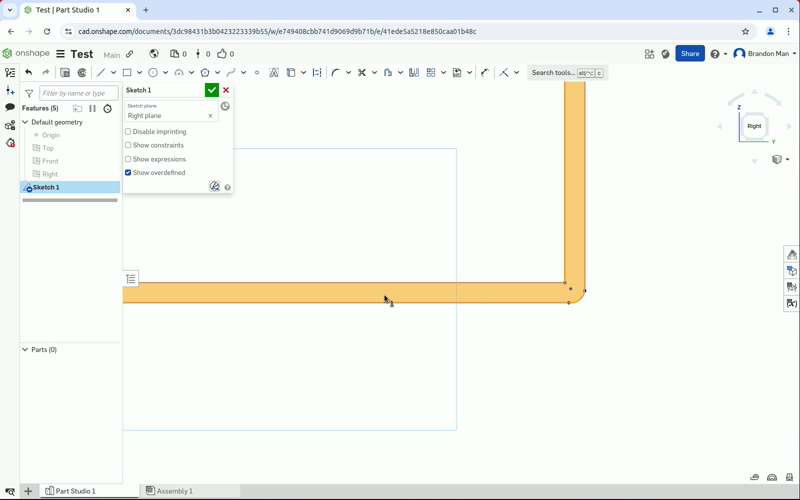
scroll(-6)
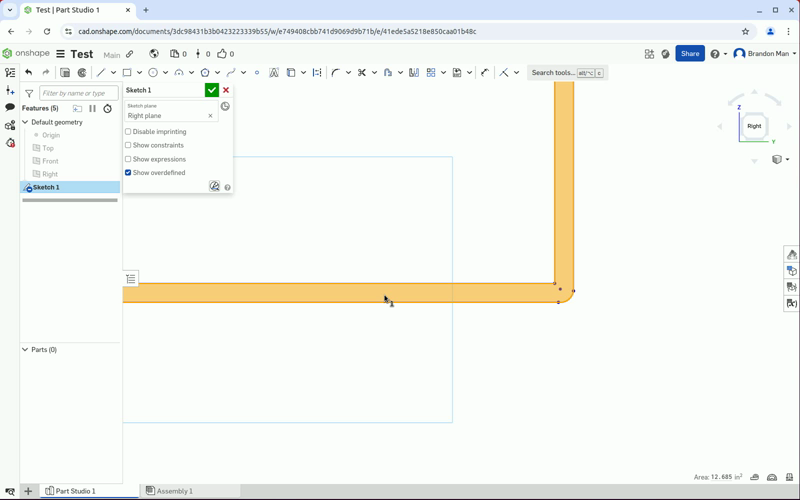
scroll(-6)
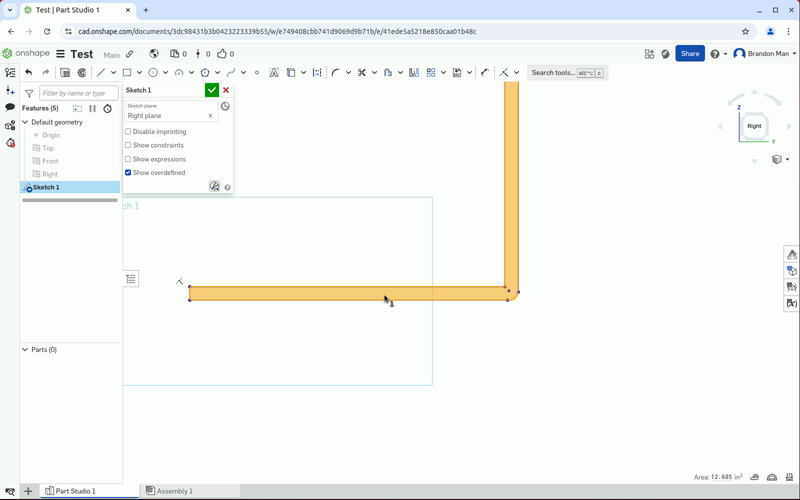
scroll(-6)
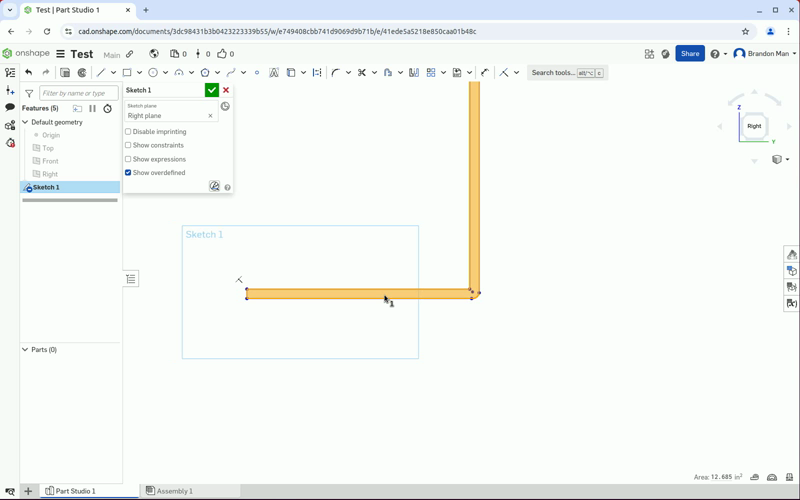
scroll(-6)
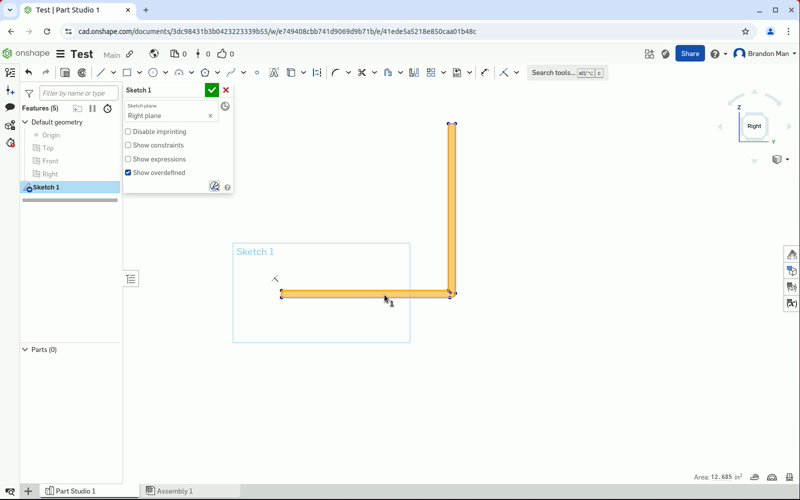
scroll(-6)
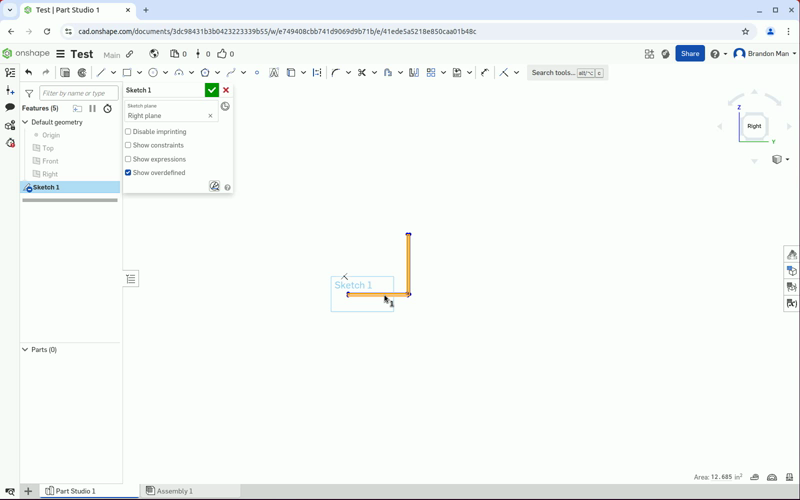
mouse_move(73, 352)
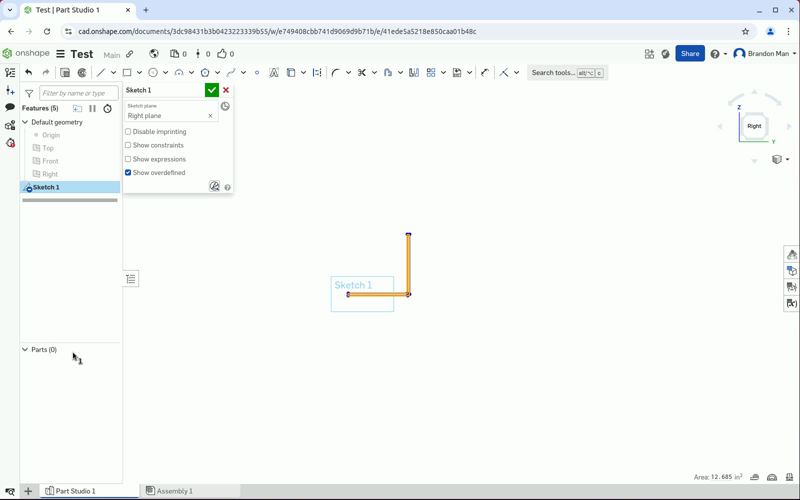
key(shift+y)
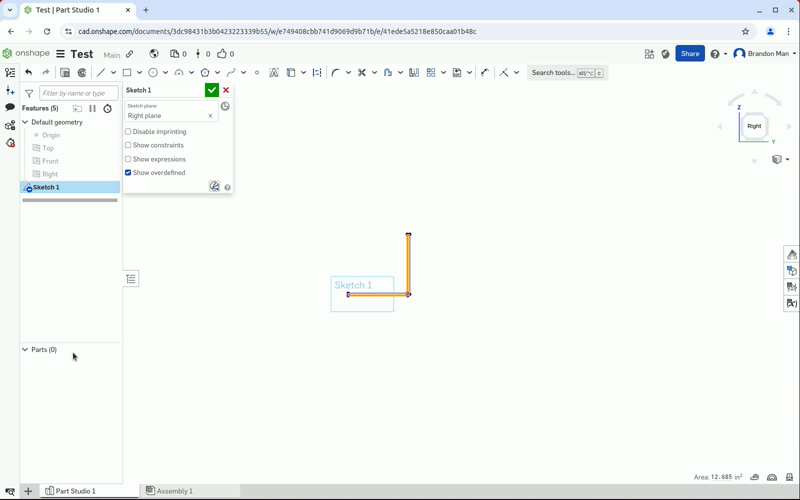
key(shift+e)
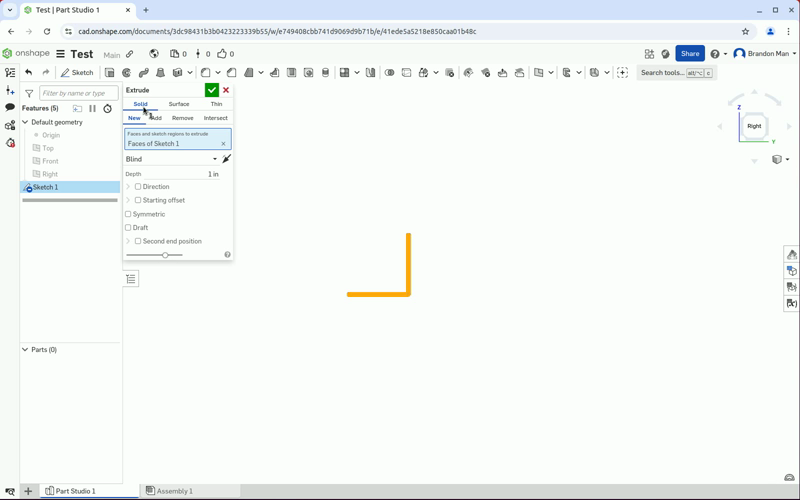
mouse_move(143, 106)
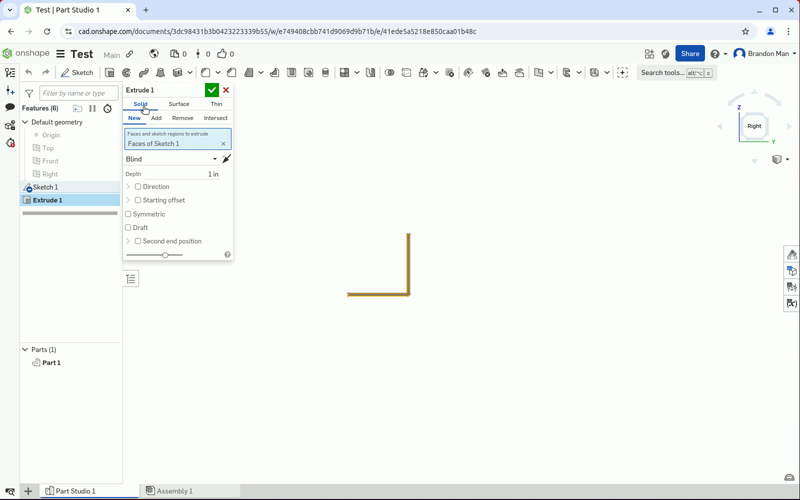
click(143, 106)
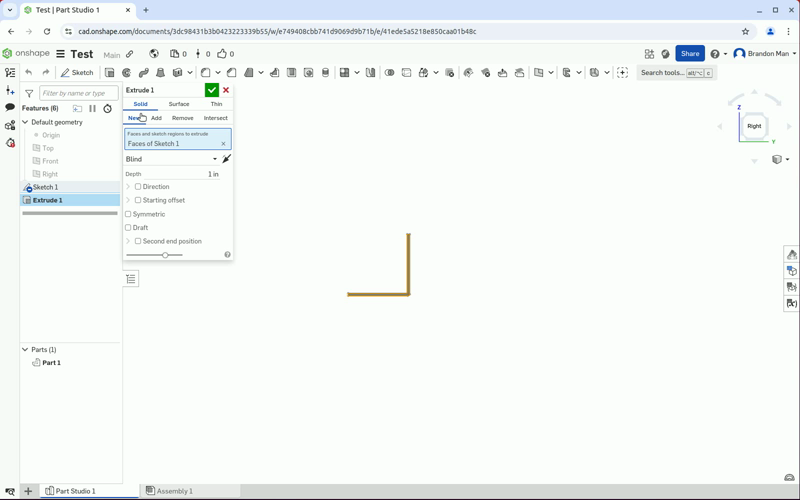
mouse_move(137, 120)
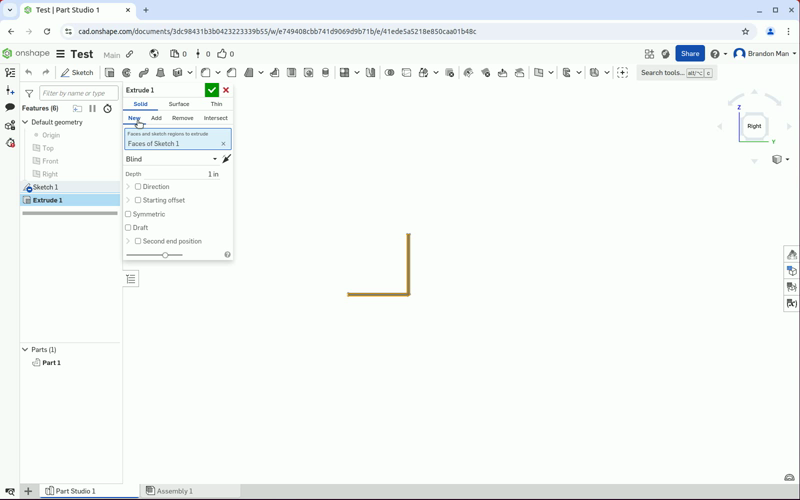
click(137, 120)
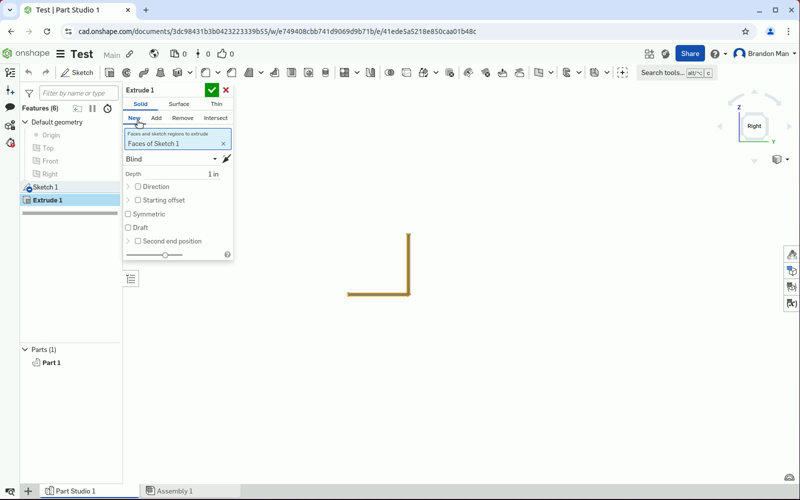
key(tab, 4)
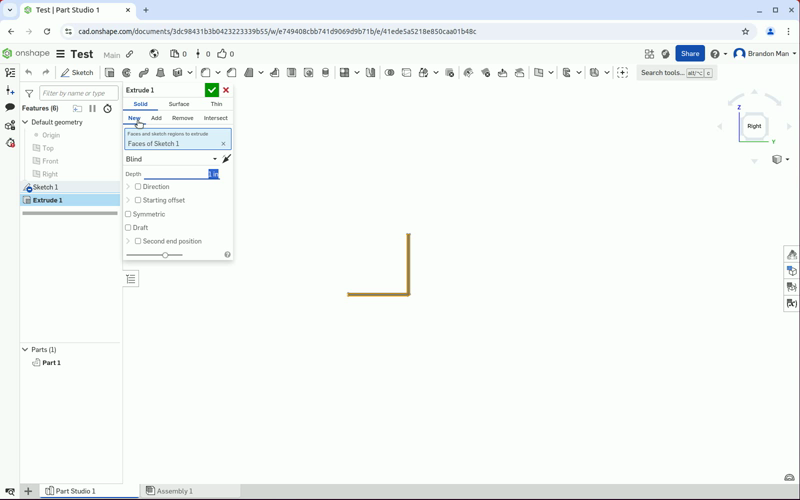
text(11.554)
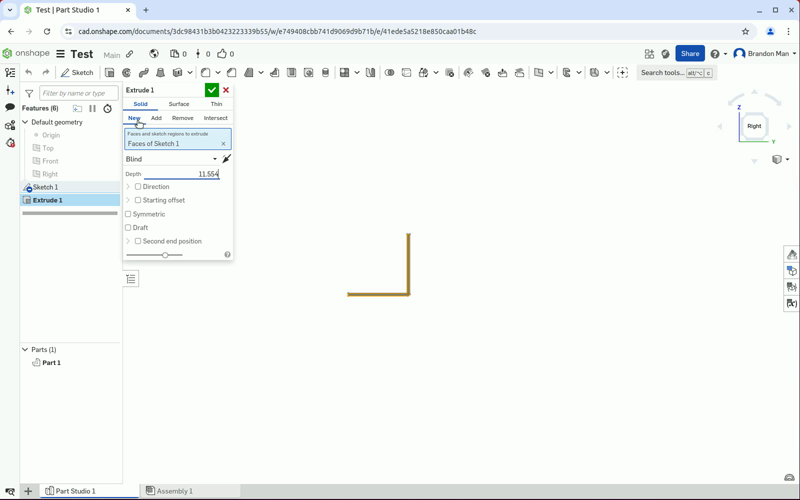
key(enter)
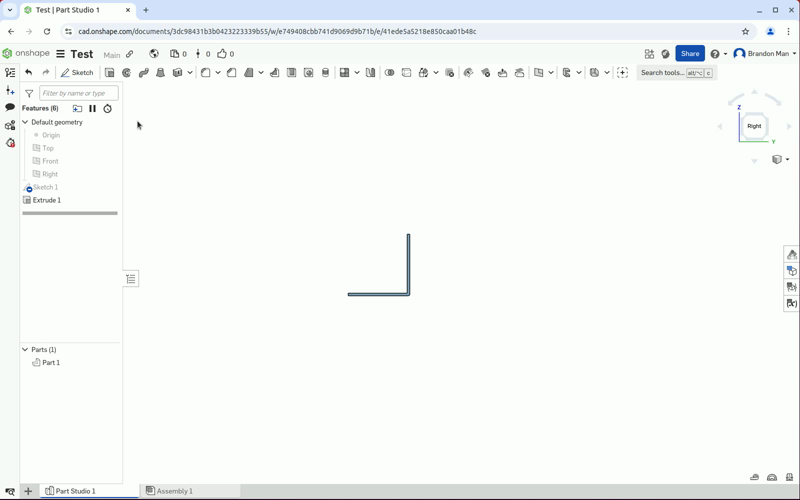
key(shift+h)
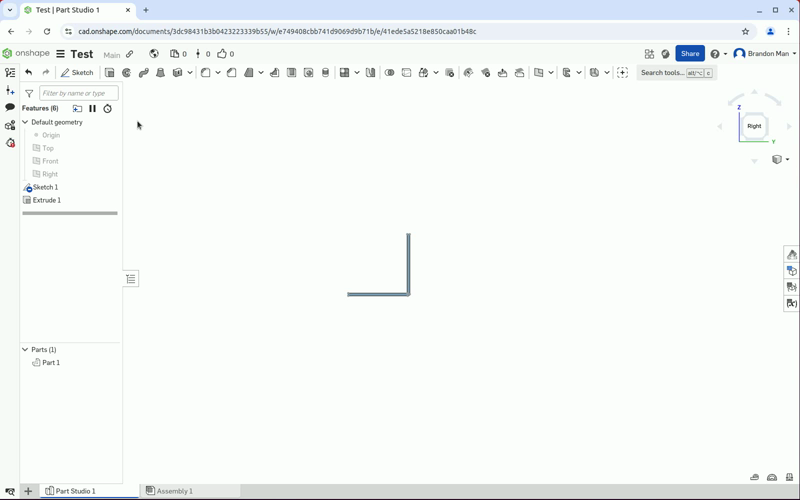
key(shift+h)
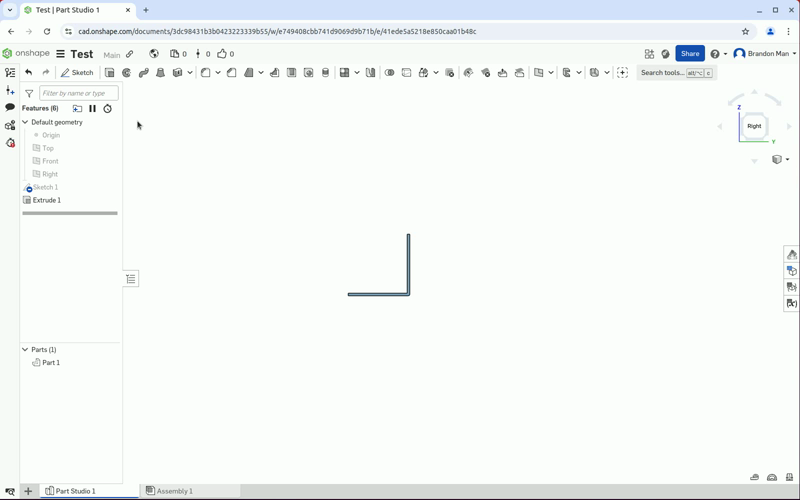
mouse_move(73, 189)
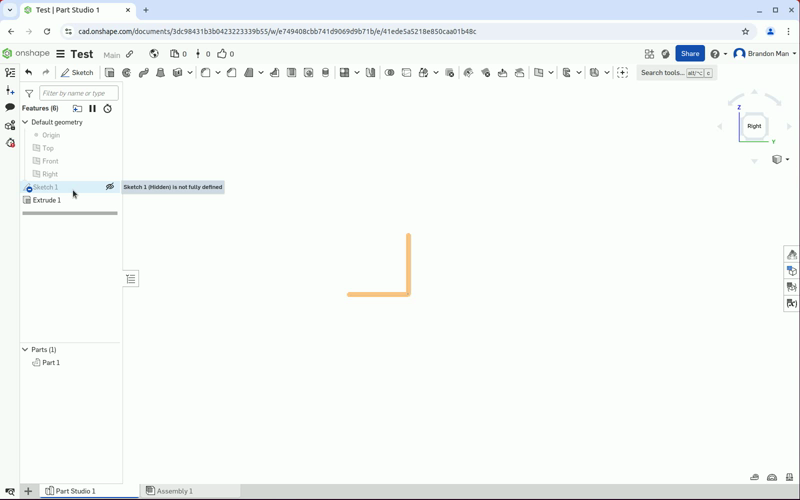
click(73, 189)
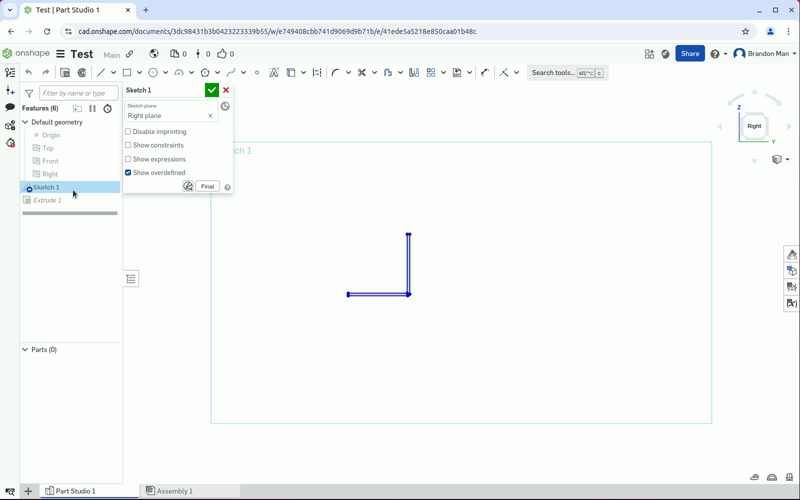
mouse_move(229, 92)
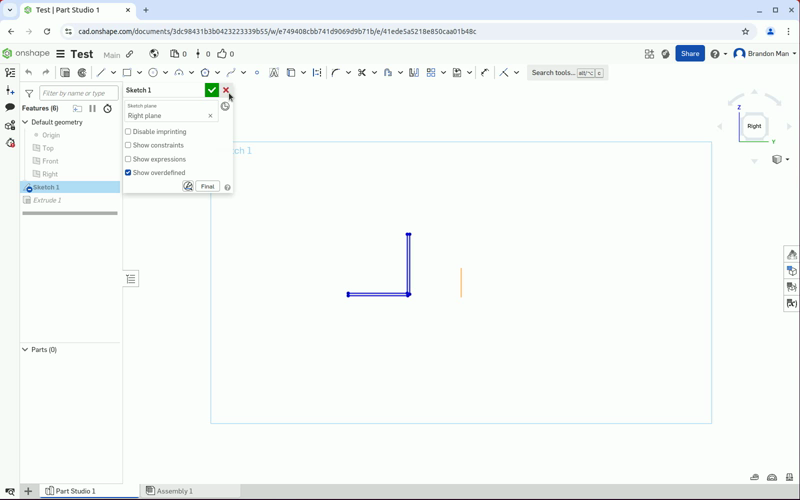
click(229, 92)
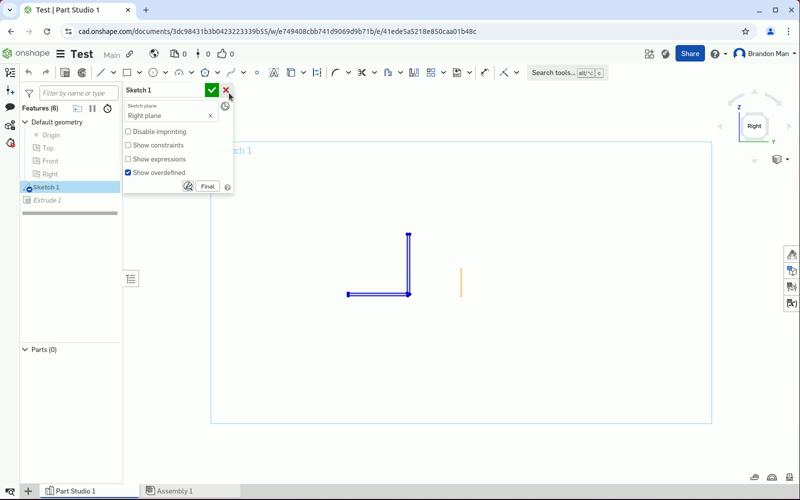
key(shift+s)
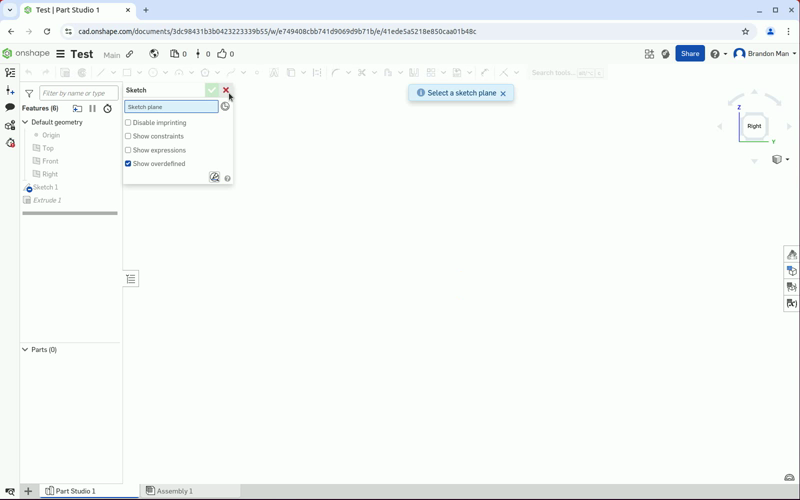
mouse_move(73, 176)
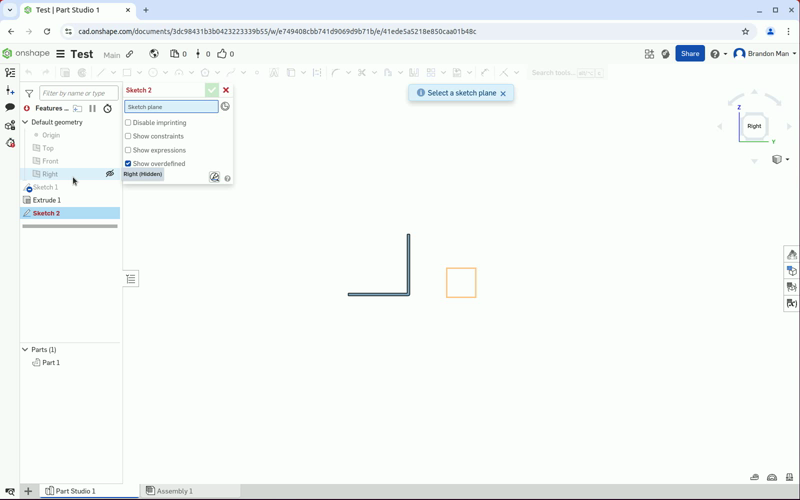
click(73, 176)
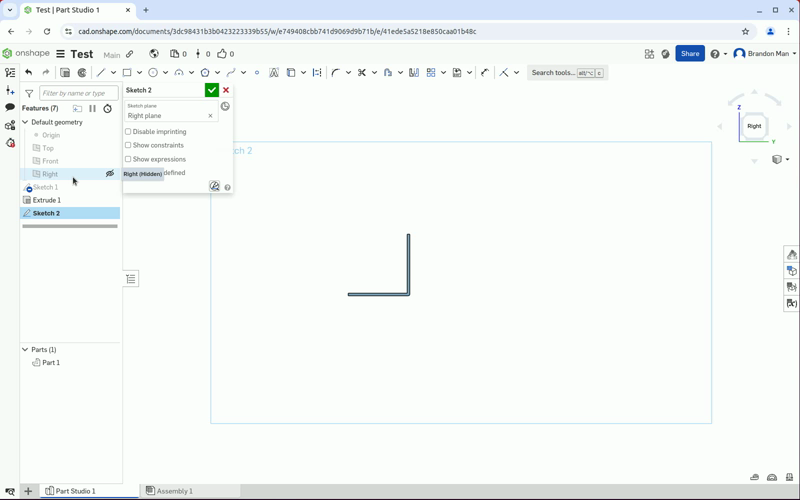
mouse_move(73, 352)
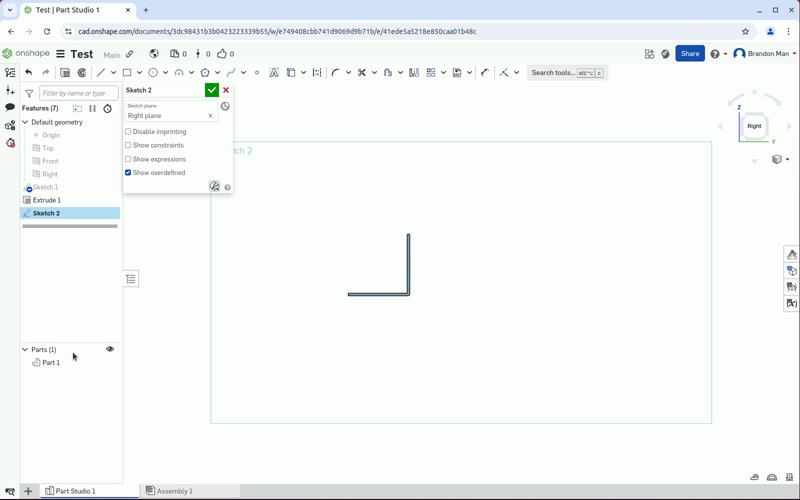
key(y)
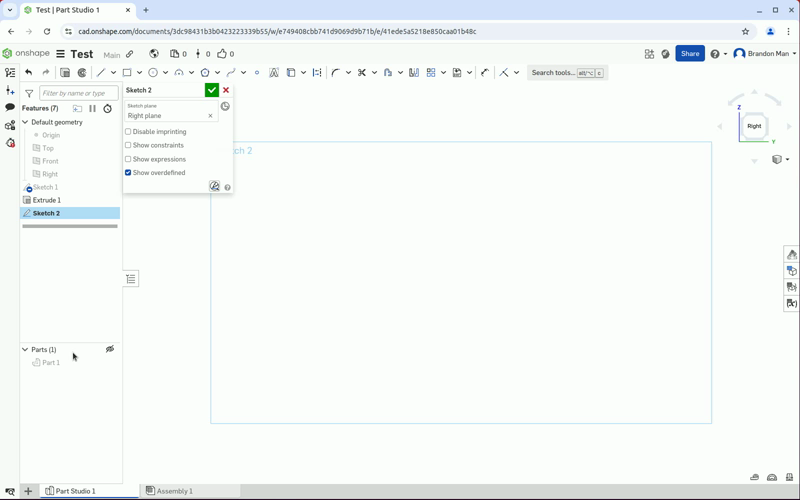
key(a)
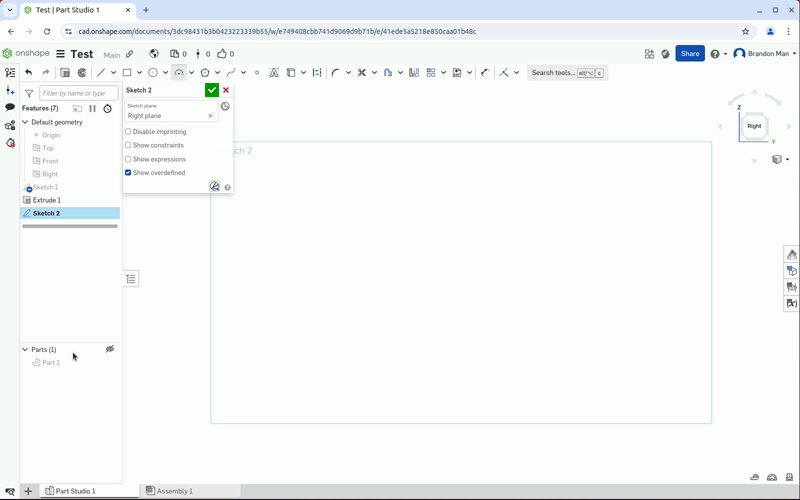
key_down(shift)
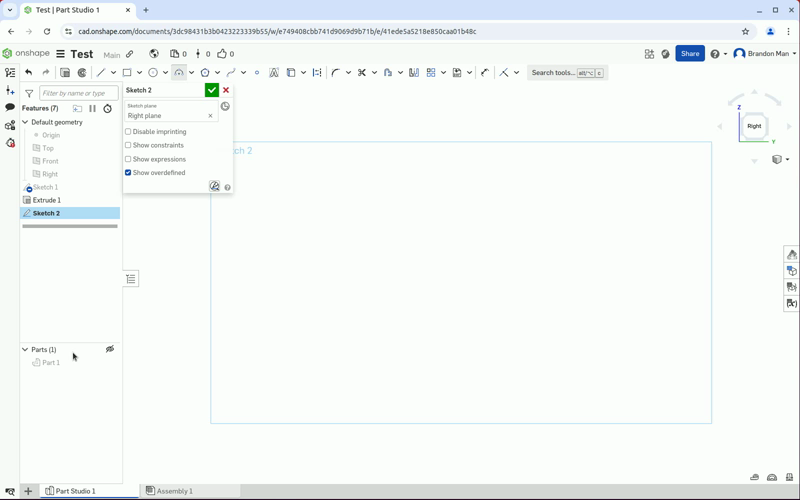
mouse_move(356, 290)
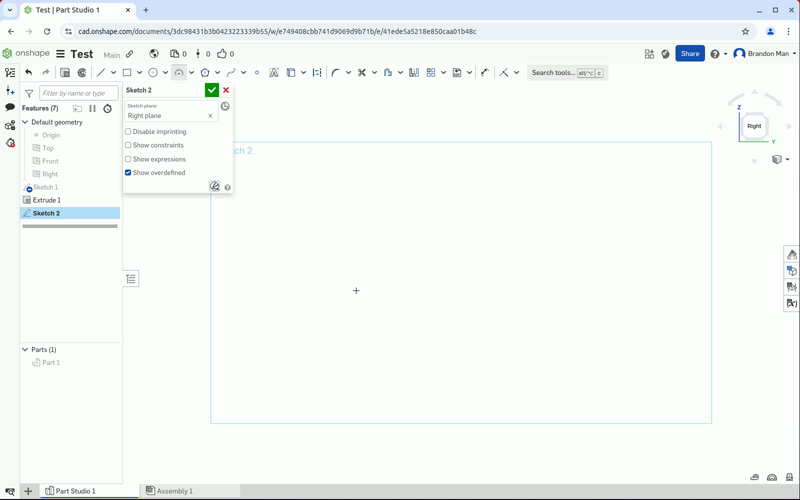
click(356, 290)
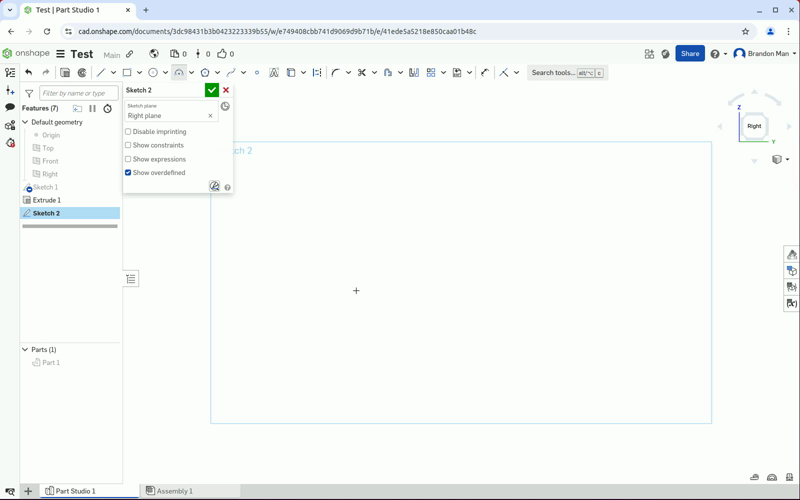
key_up(shift)
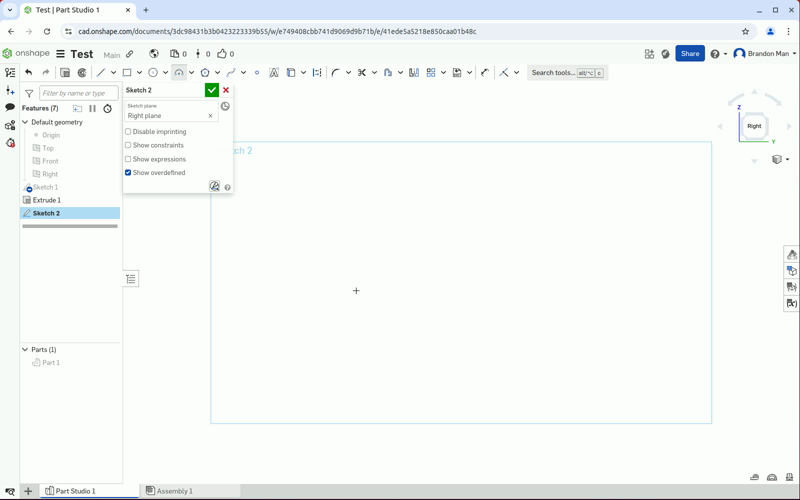
key_down(shift)
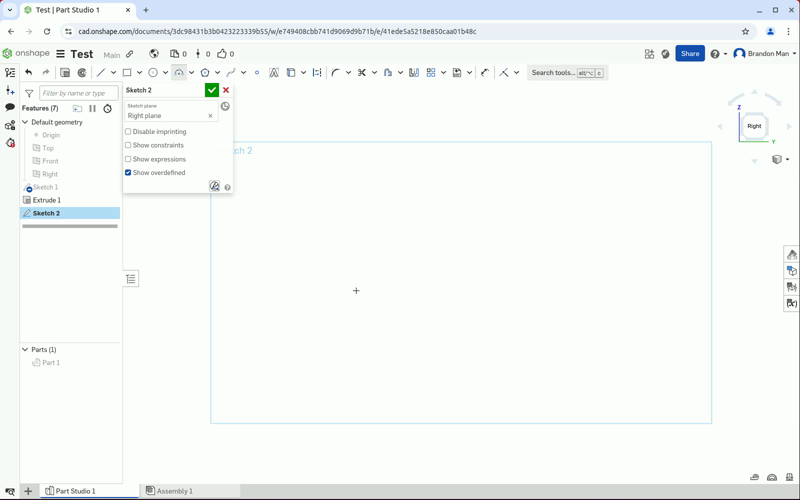
mouse_move(359, 293)
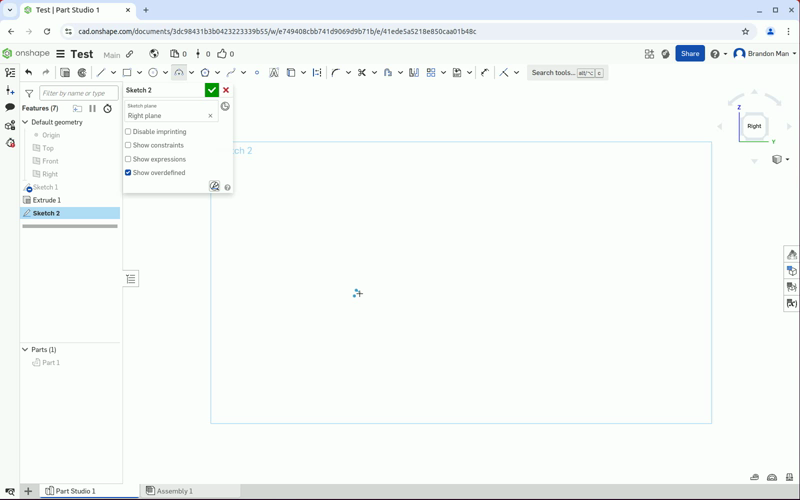
scroll(6)
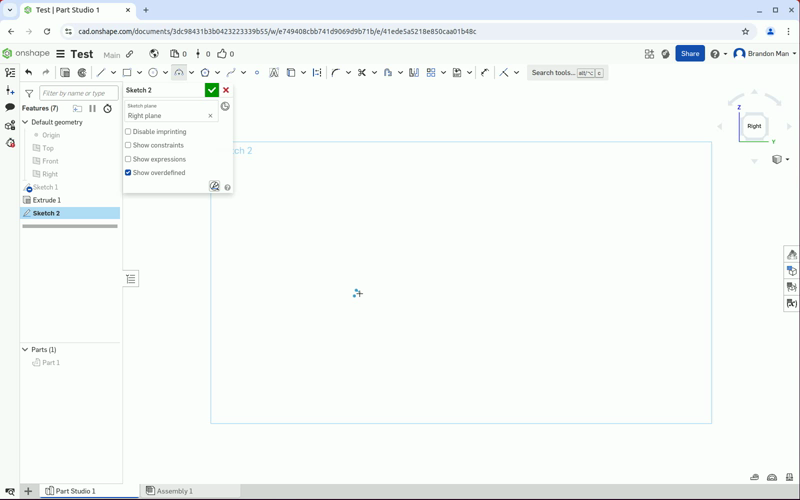
scroll(6)
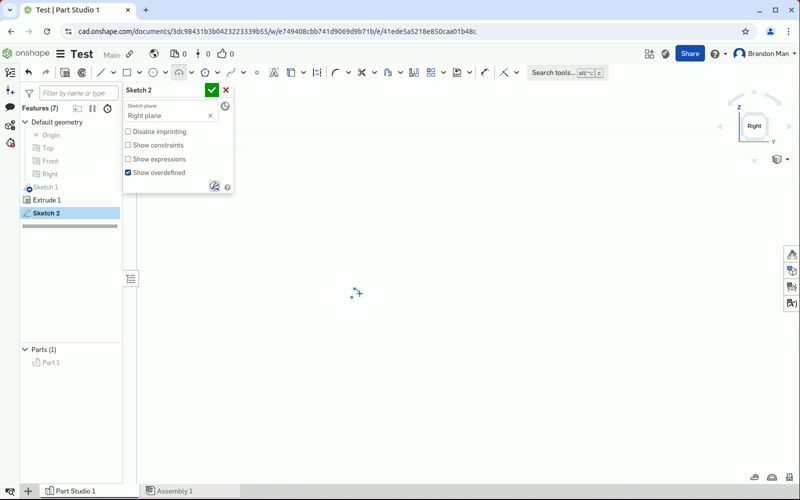
scroll(6)
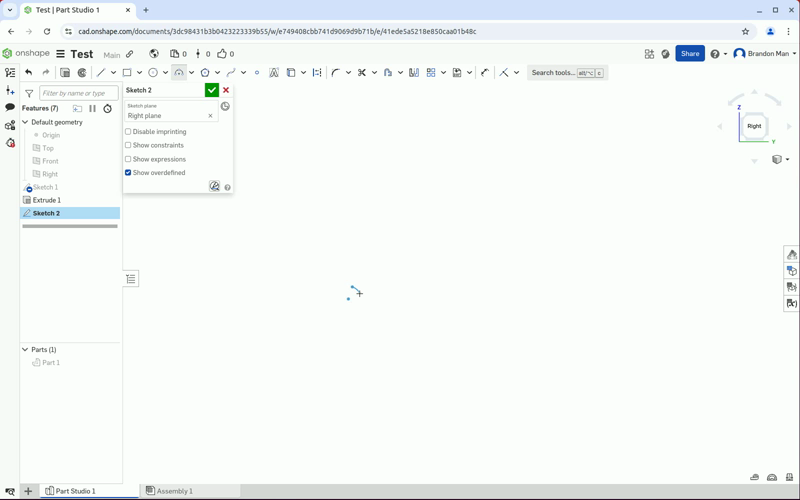
scroll(6)
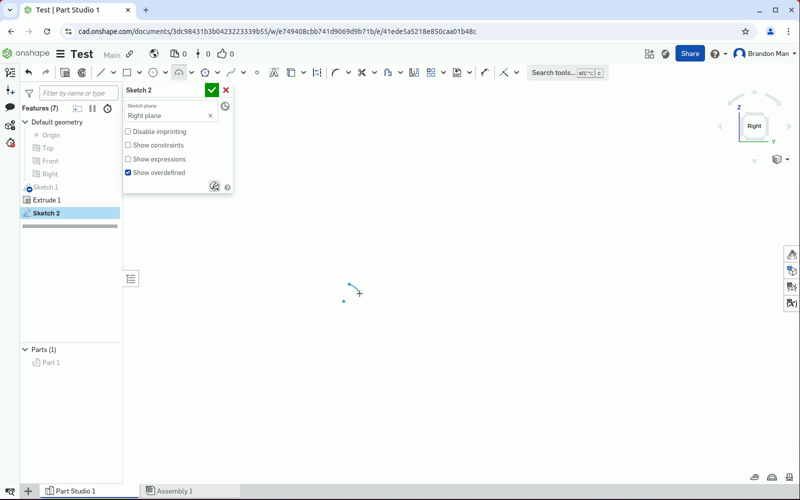
scroll(6)
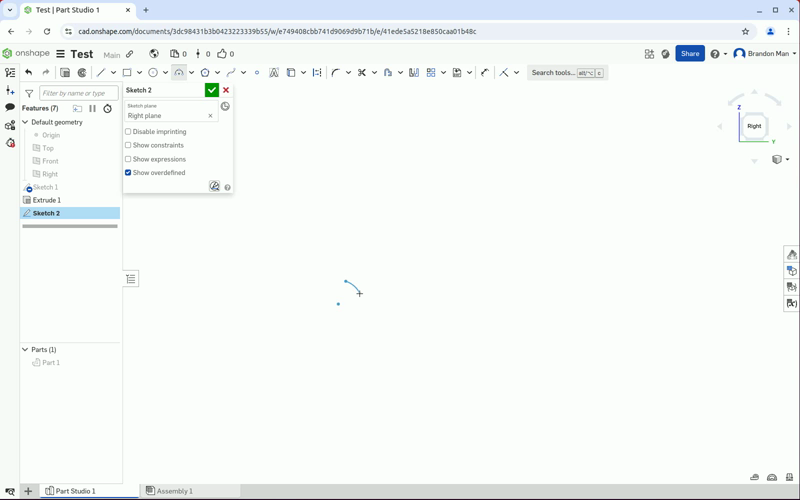
scroll(6)
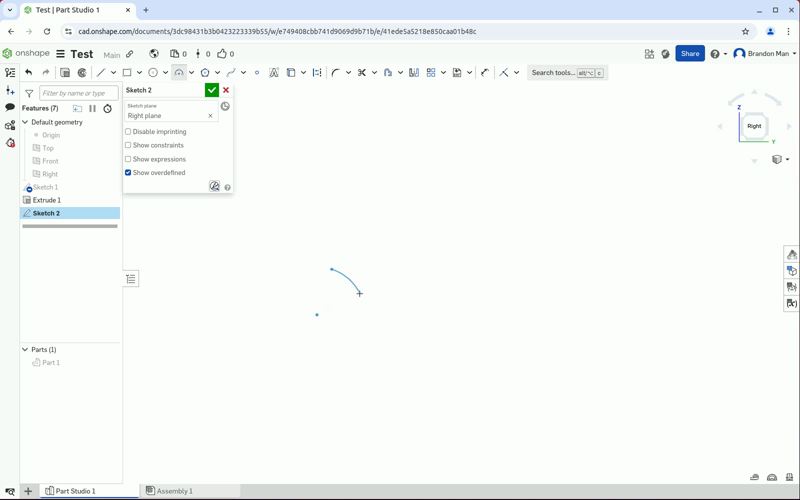
scroll(6)
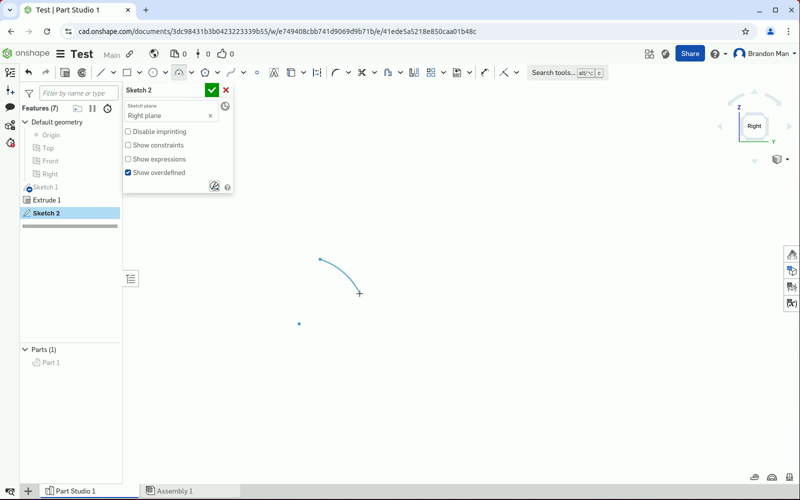
click(359, 293)
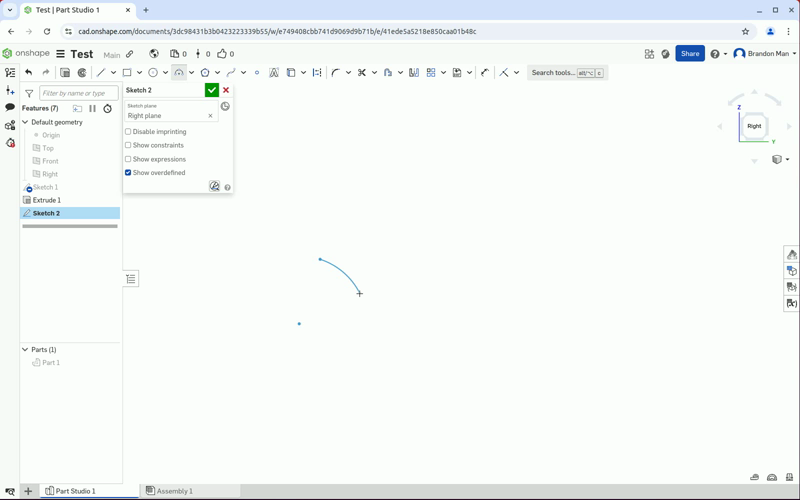
scroll(-6)
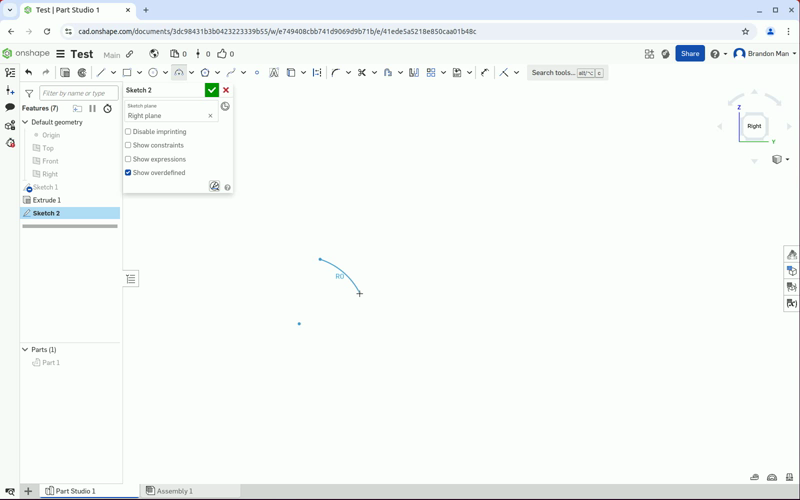
scroll(-6)
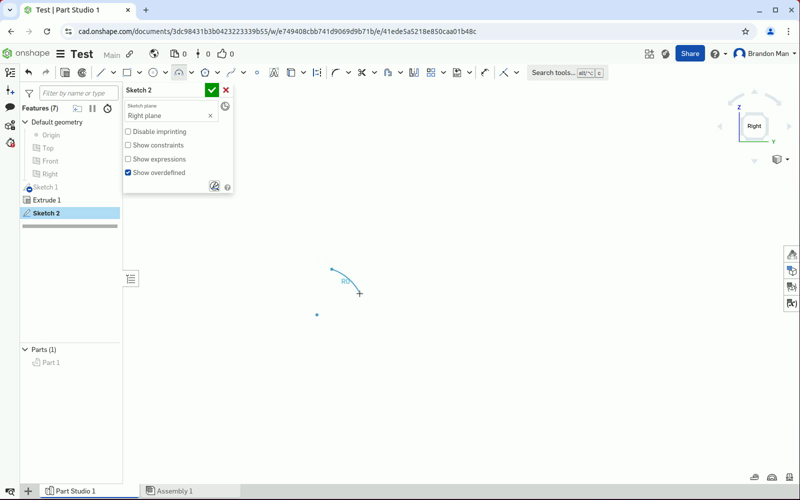
scroll(-6)
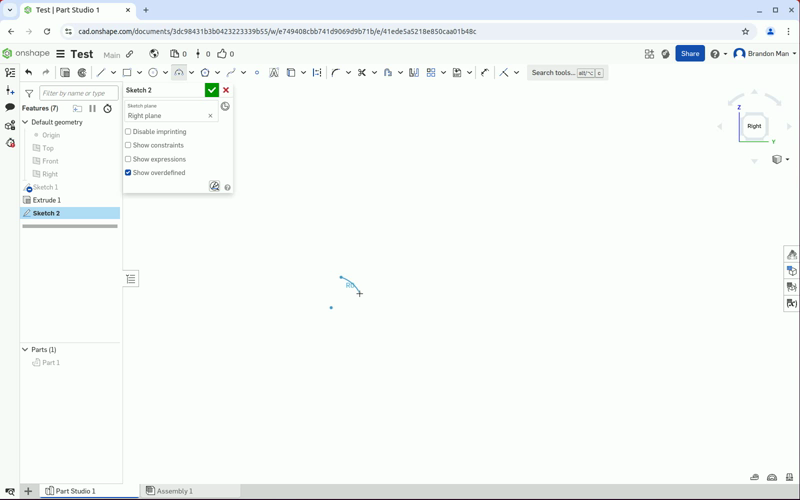
scroll(-6)
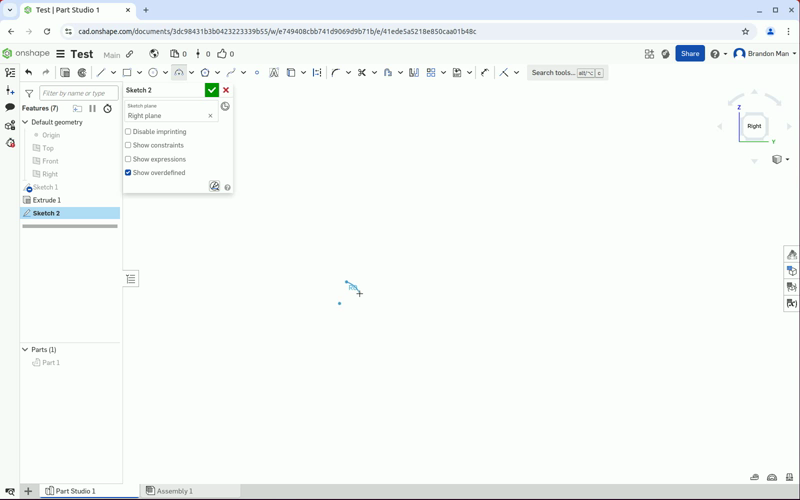
scroll(-6)
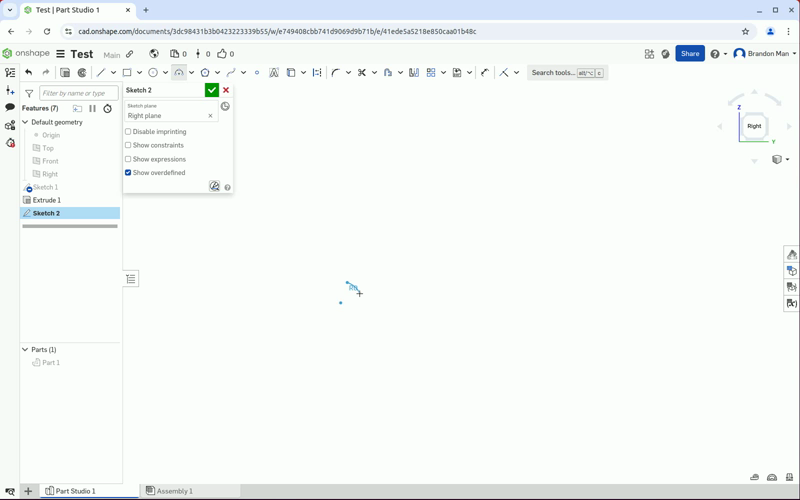
scroll(-6)
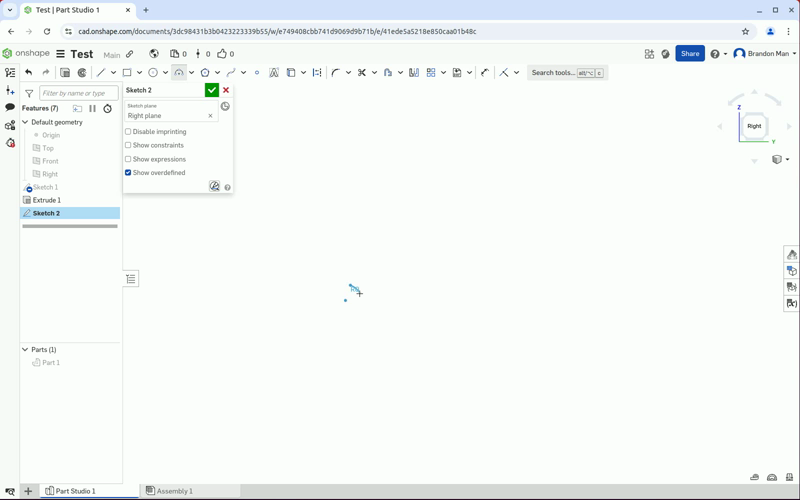
scroll(-6)
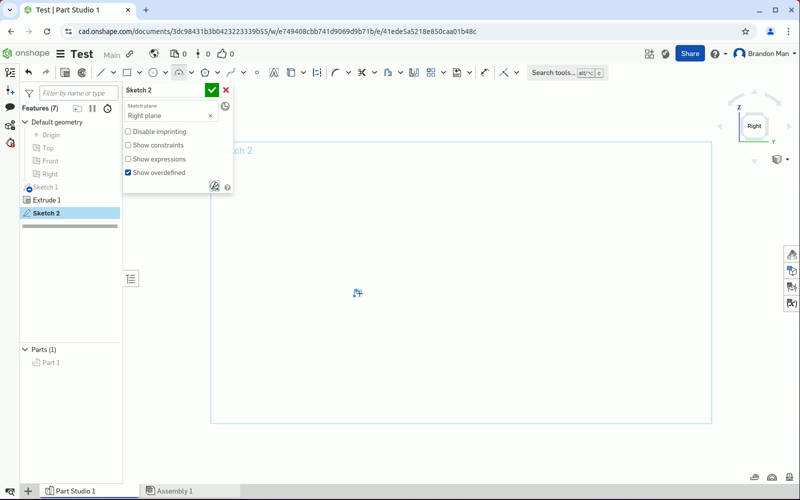
mouse_move(357, 292)
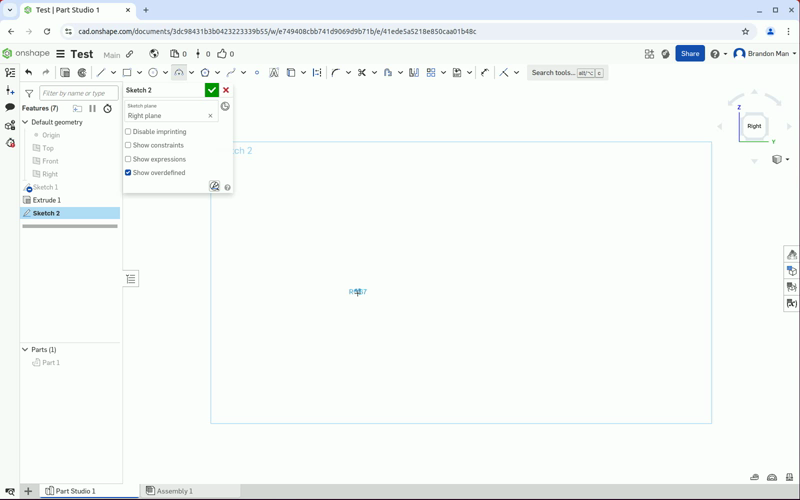
scroll(6)
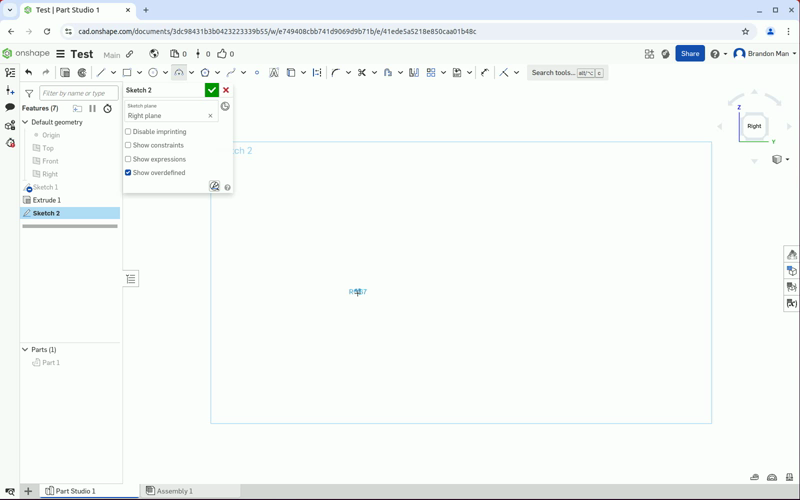
scroll(6)
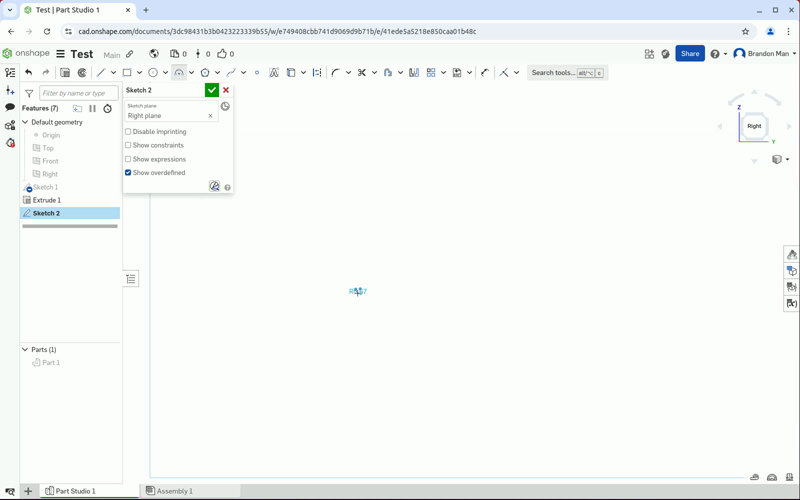
scroll(6)
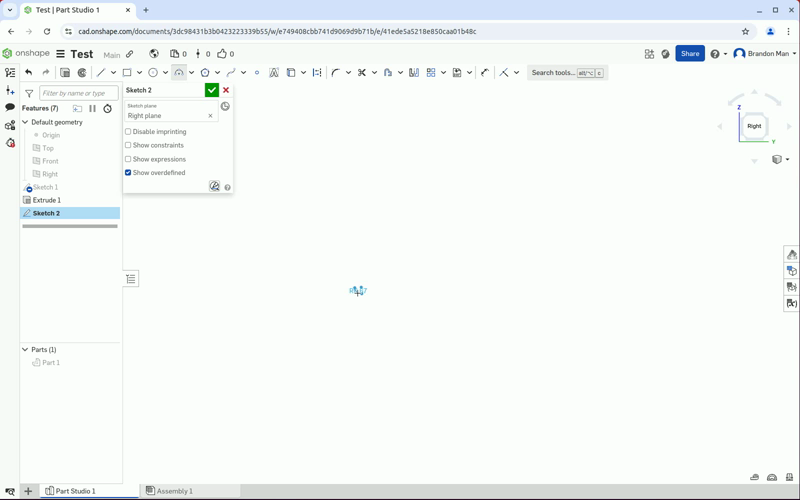
scroll(6)
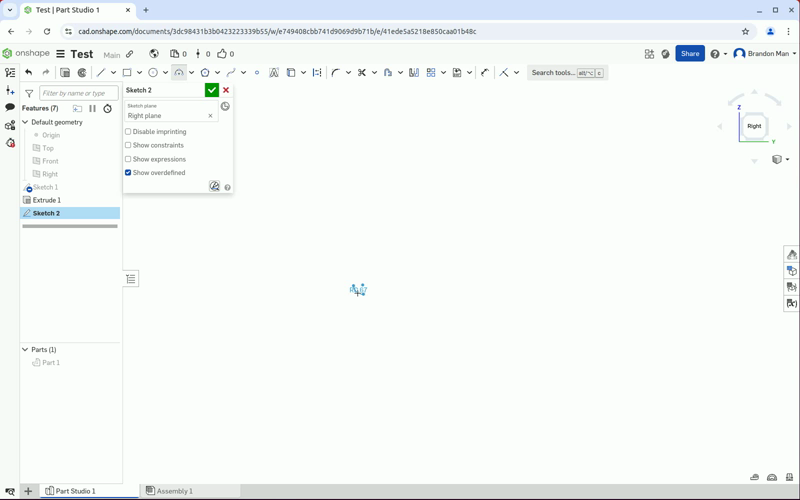
scroll(6)
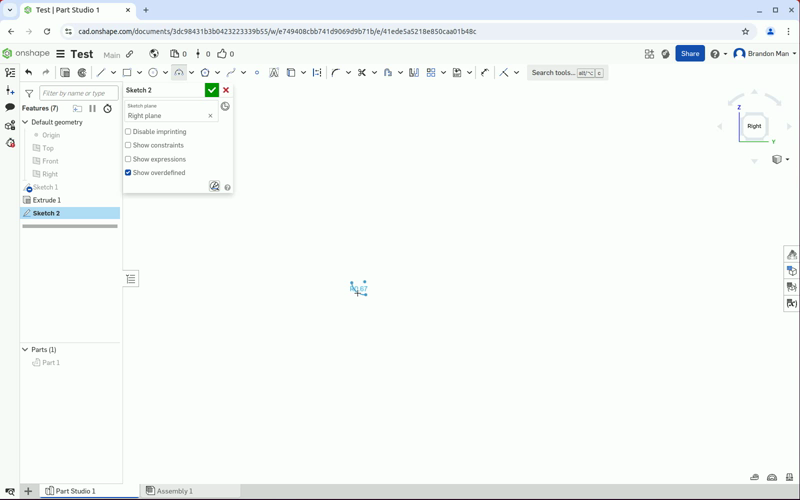
scroll(6)
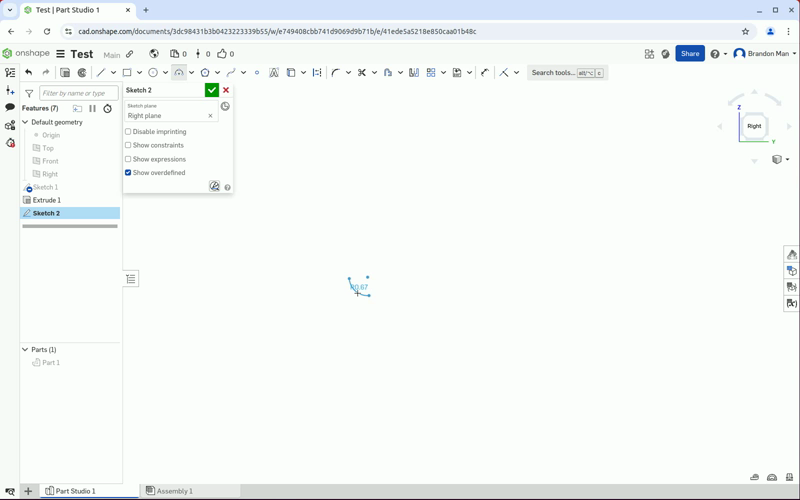
scroll(6)
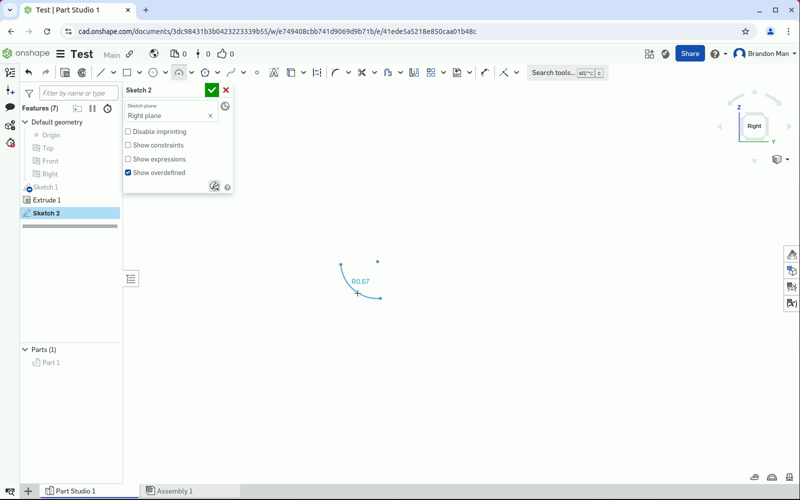
click(357, 292)
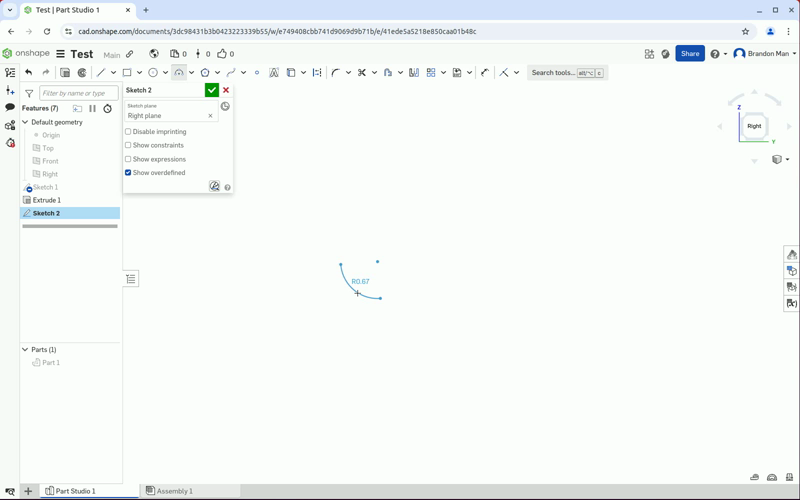
scroll(-6)
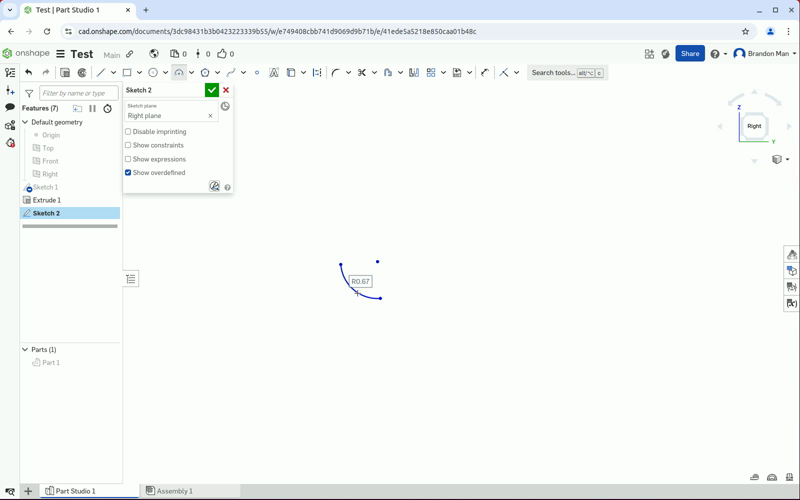
scroll(-6)
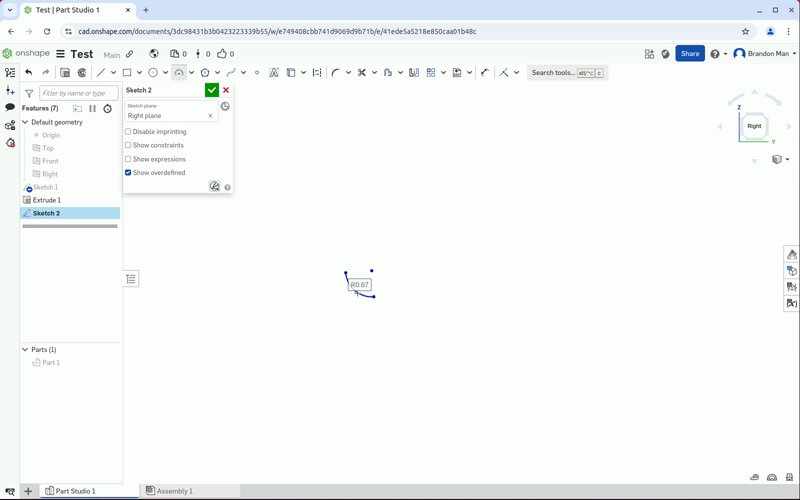
scroll(-6)
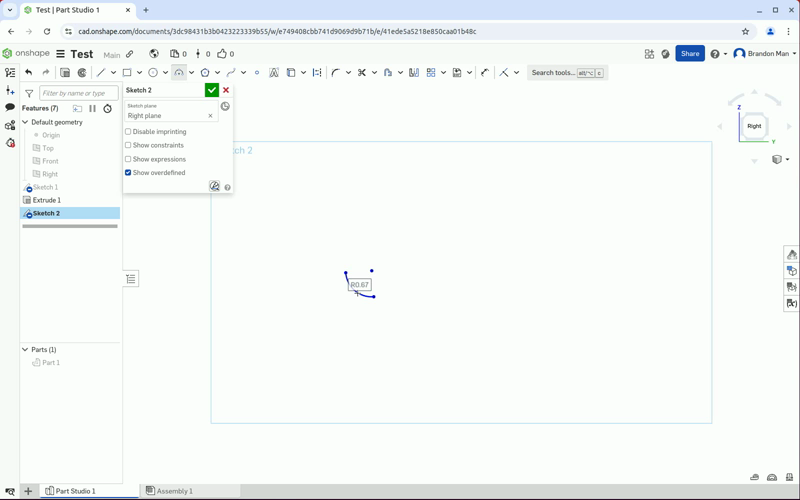
scroll(-6)
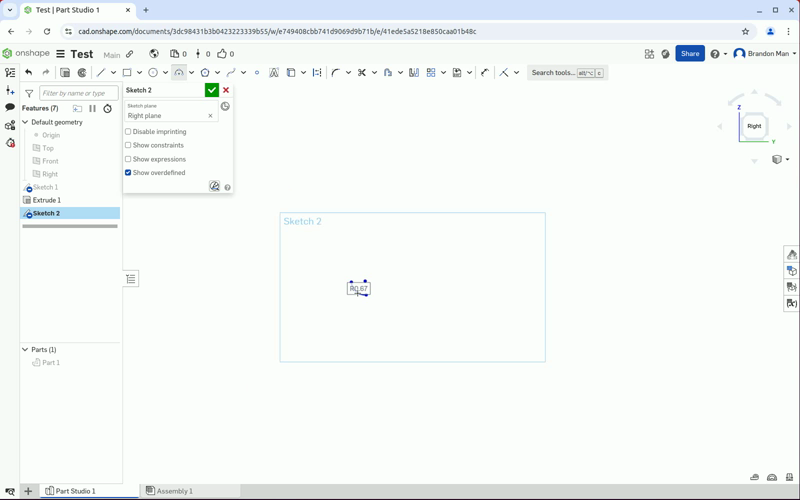
scroll(-6)
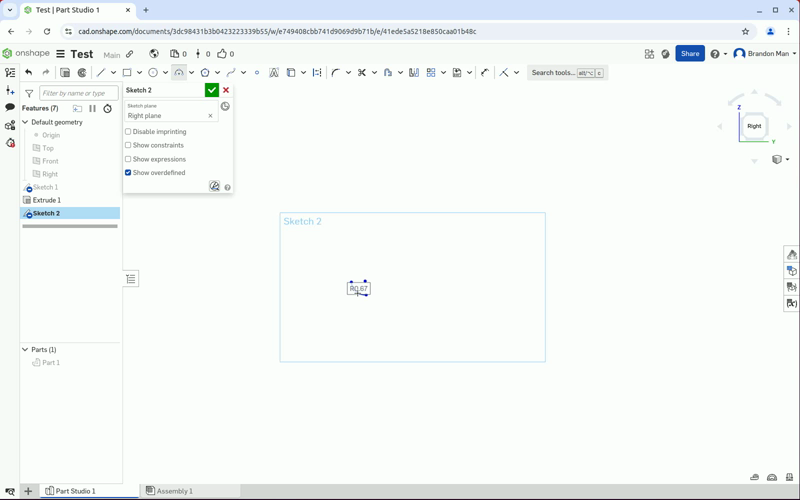
scroll(-6)
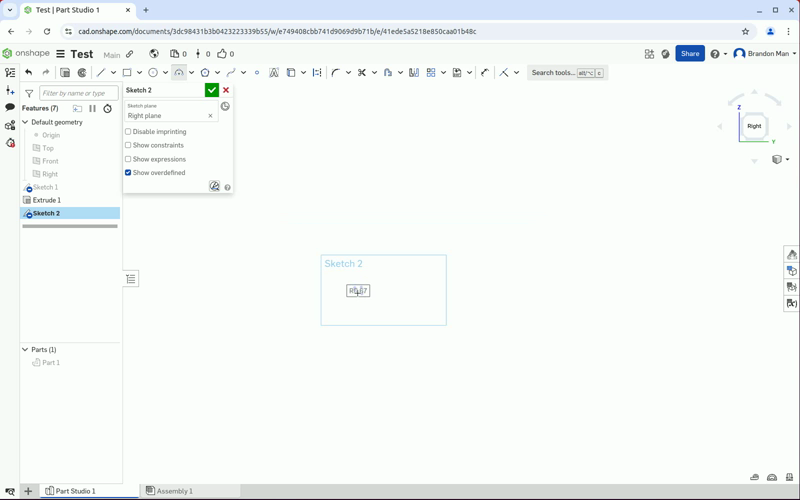
scroll(-6)
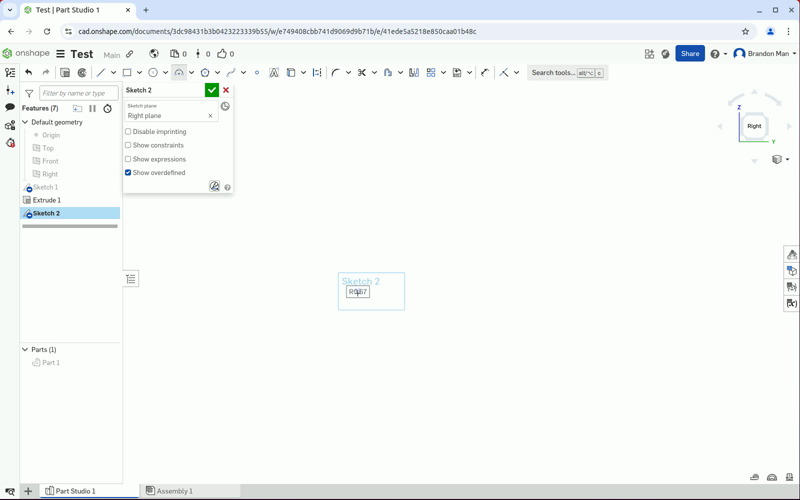
key_up(shift)
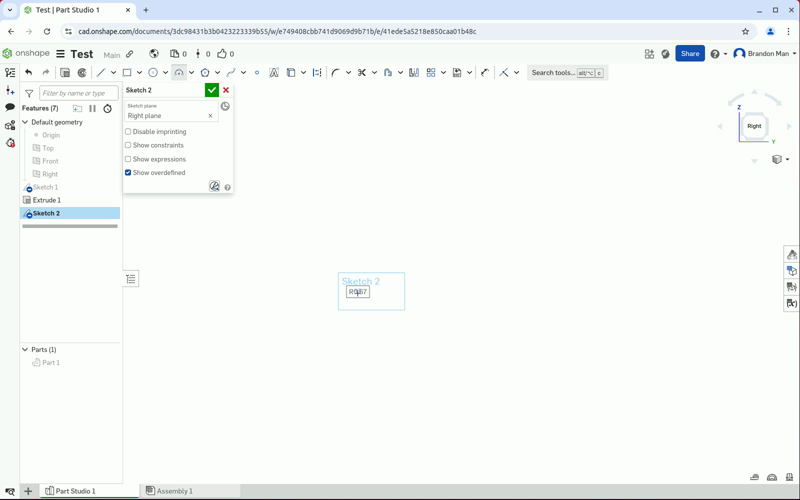
key(esc)
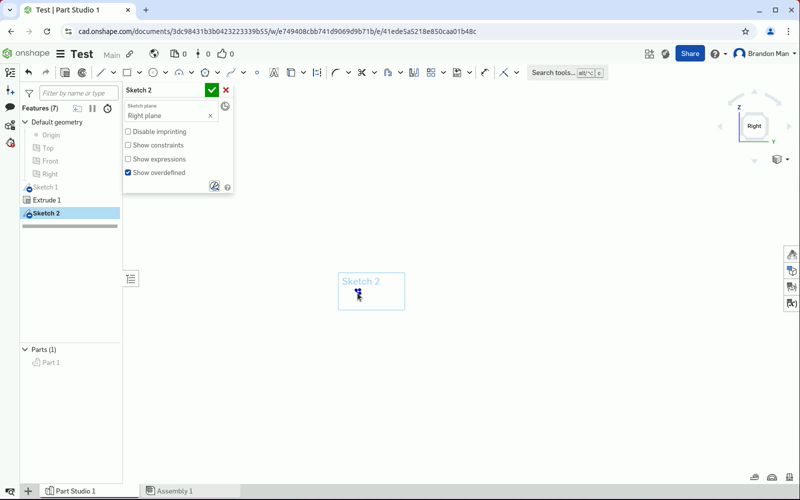
key(l)
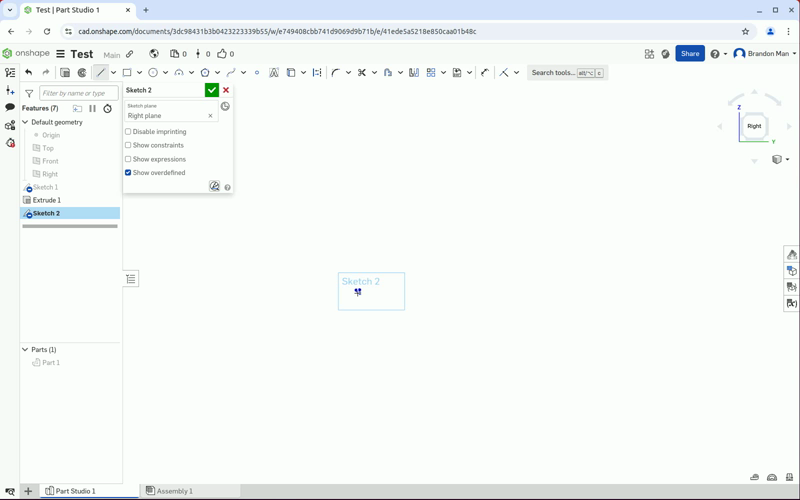
mouse_move(359, 293)
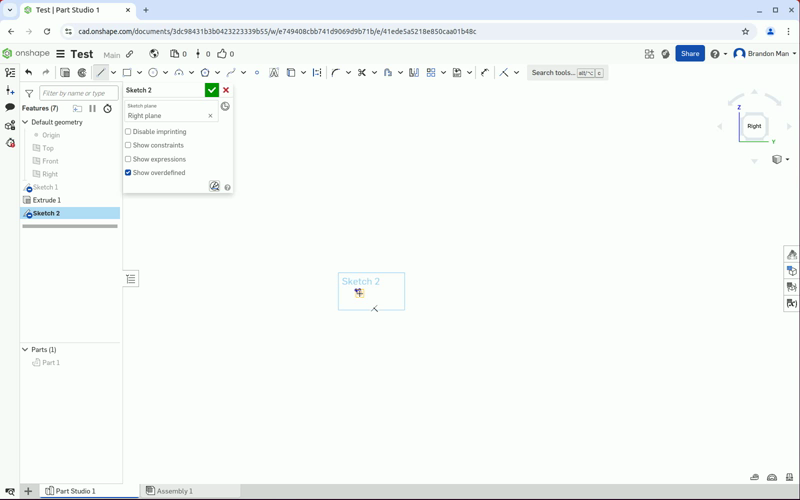
scroll(6)
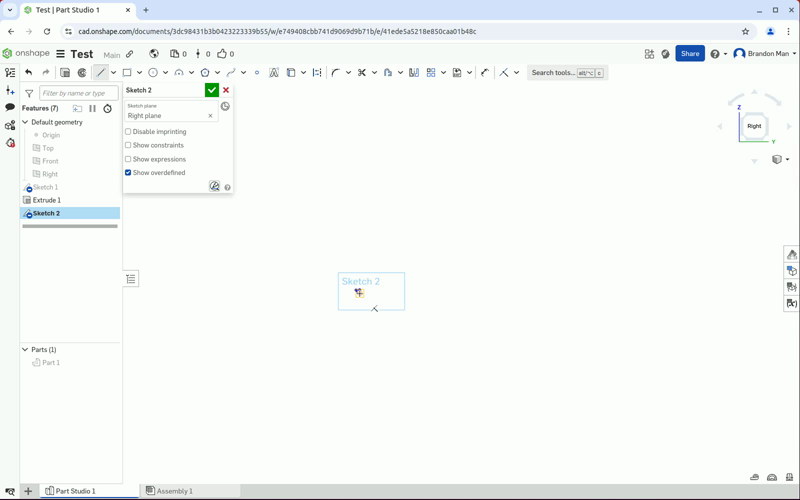
scroll(6)
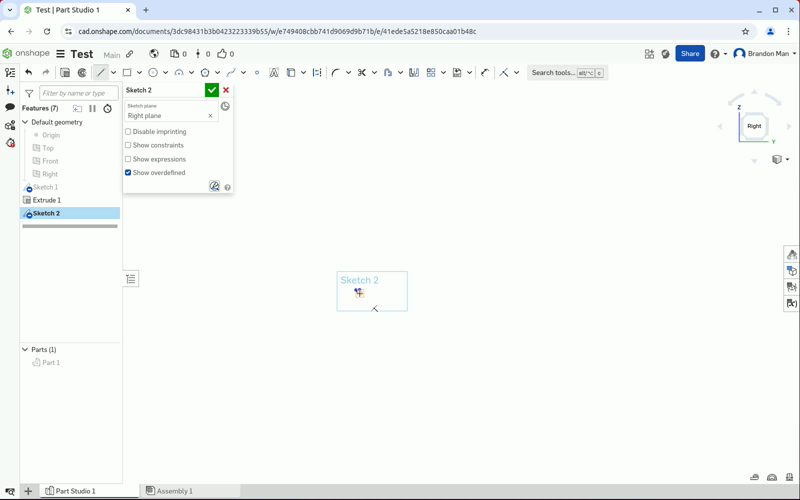
scroll(6)
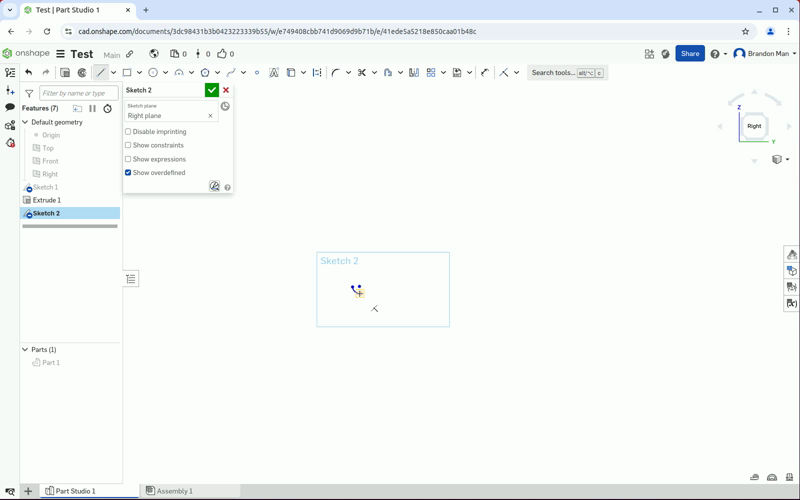
scroll(6)
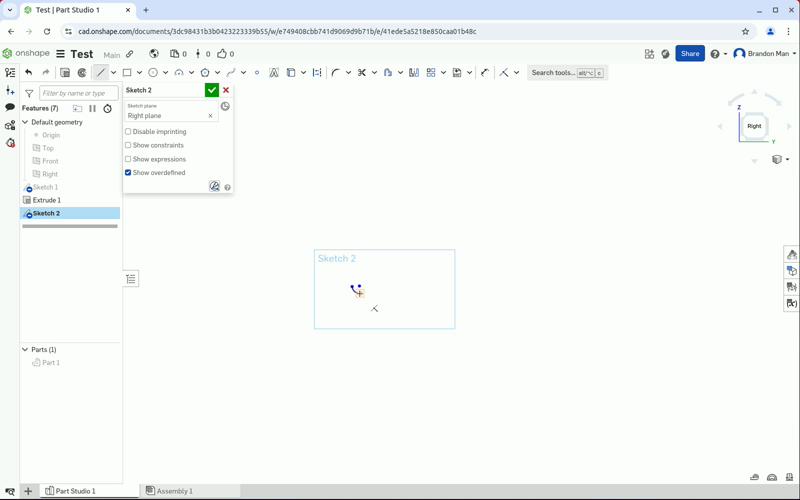
scroll(6)
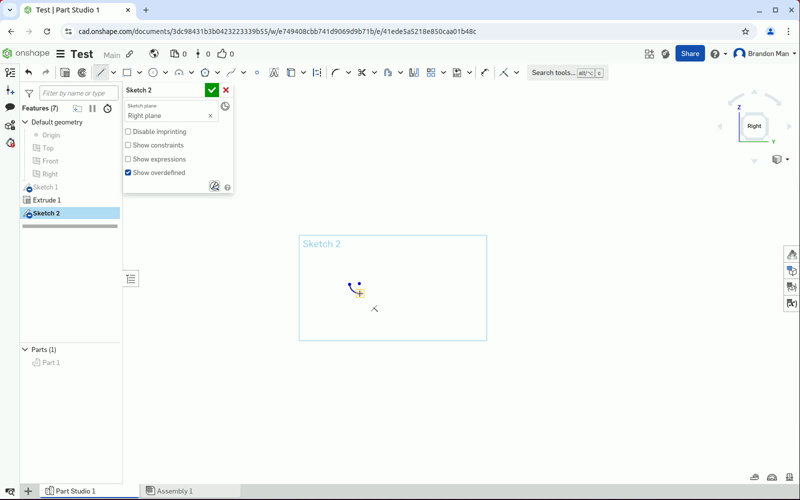
scroll(6)
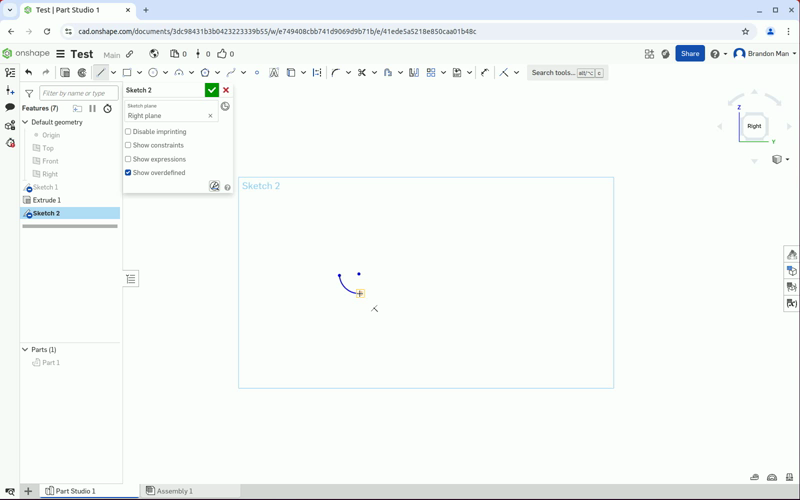
scroll(6)
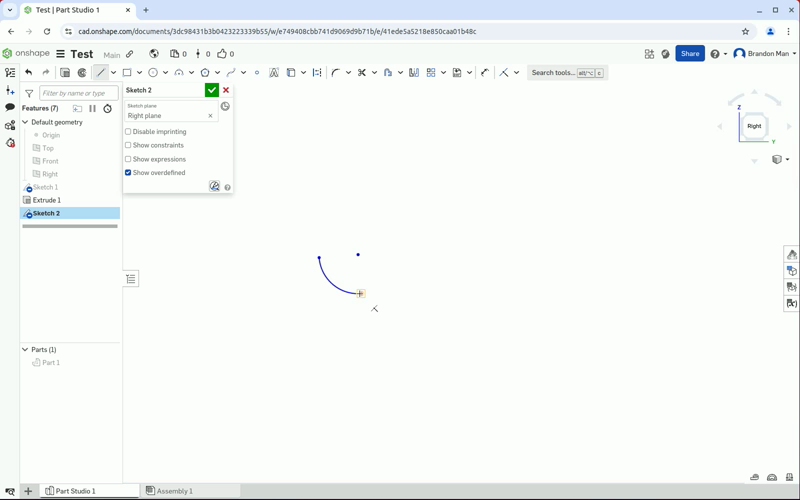
click(359, 293)
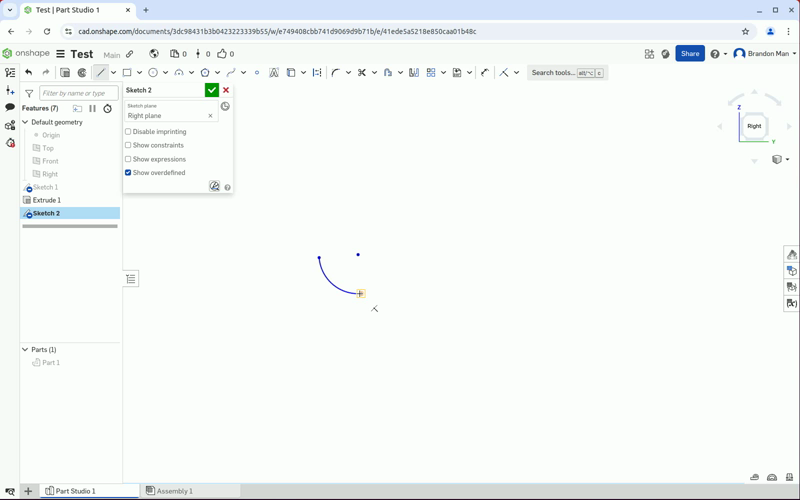
scroll(-6)
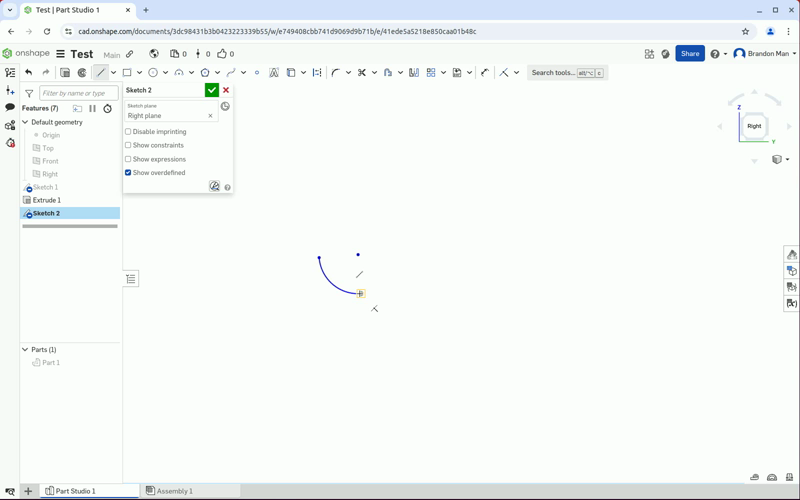
scroll(-6)
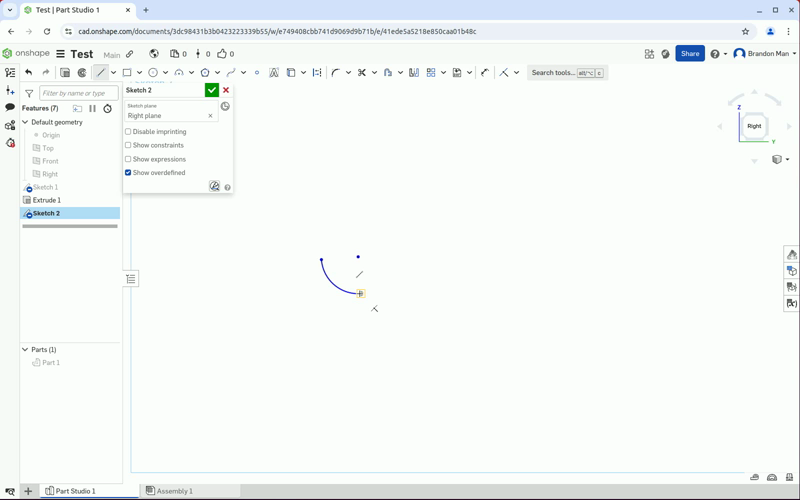
scroll(-6)
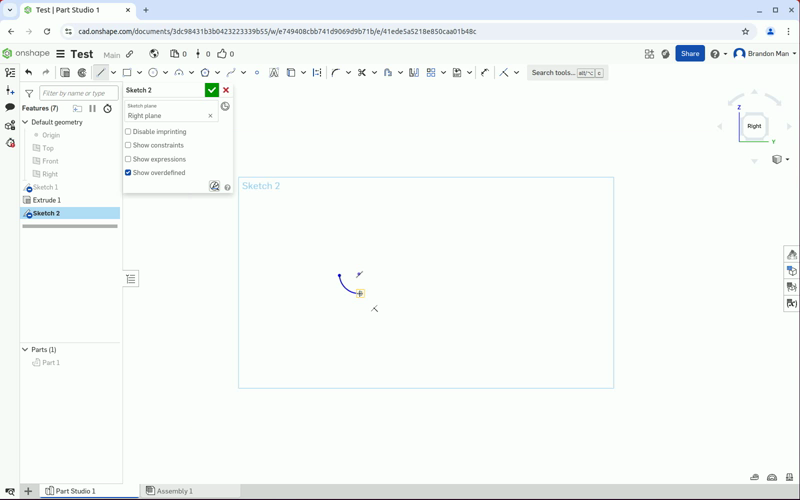
scroll(-6)
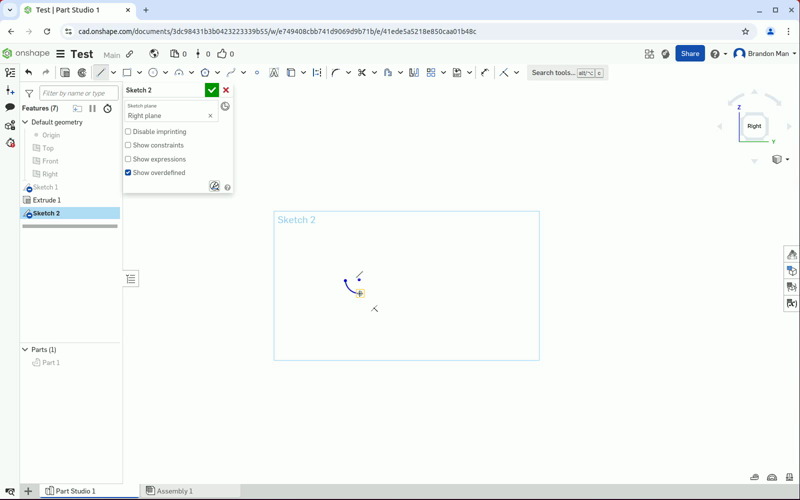
scroll(-6)
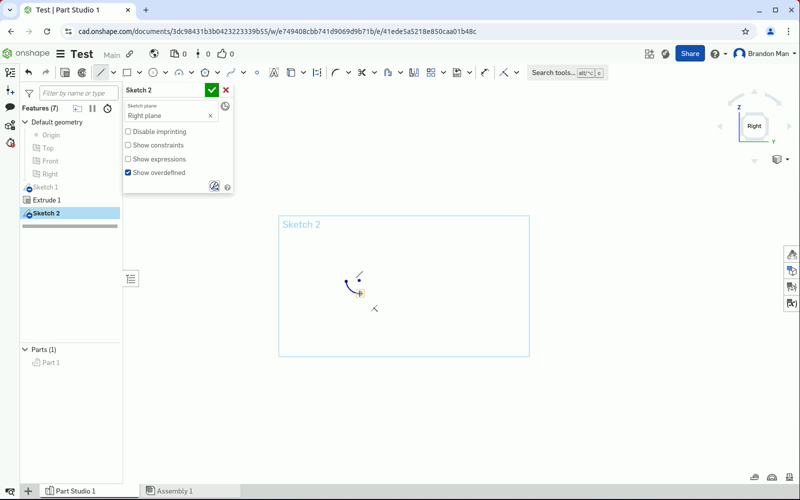
scroll(-6)
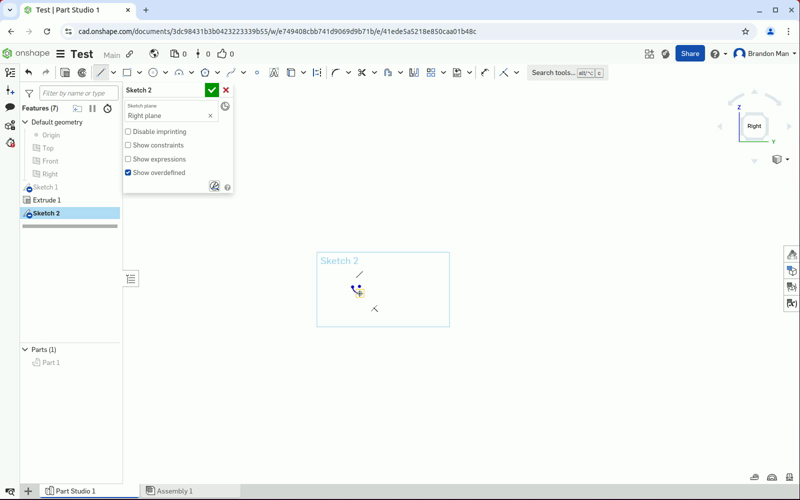
scroll(-6)
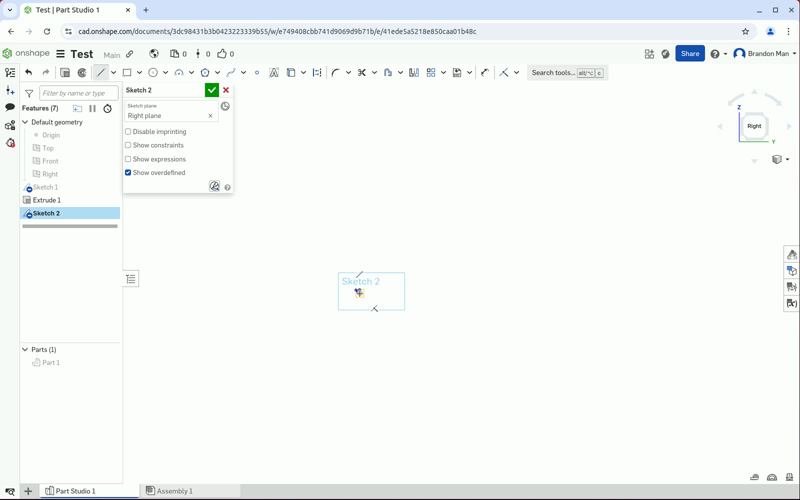
key_down(shift)
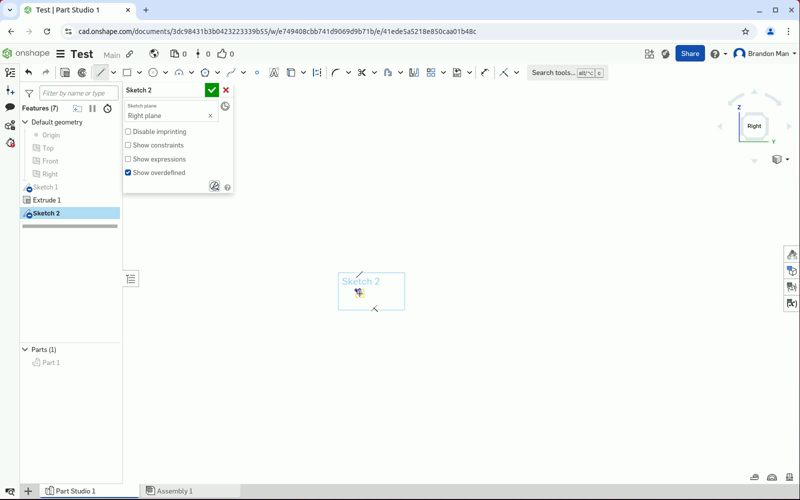
mouse_move(389, 293)
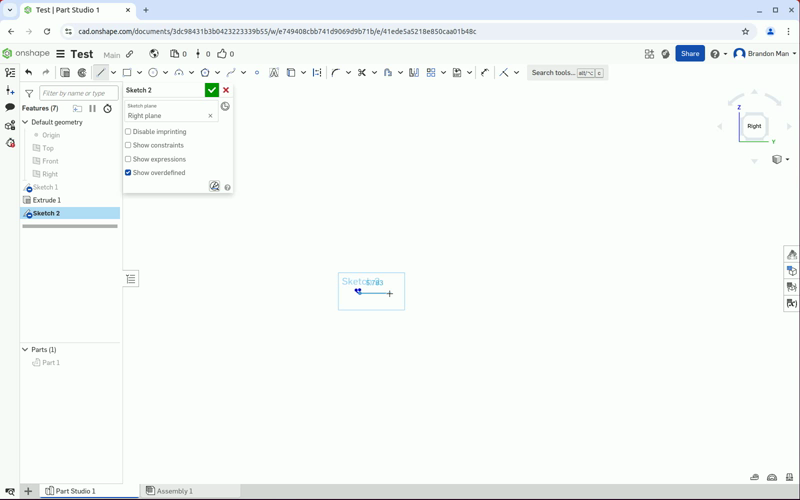
mouse_move(371, 293)
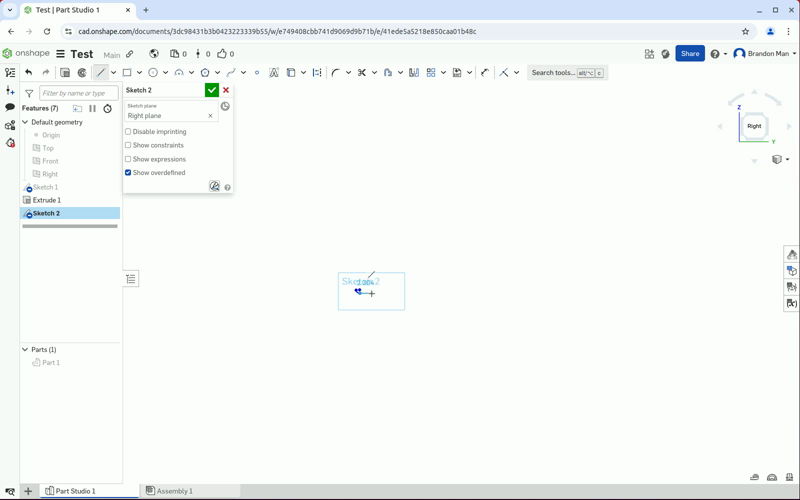
click(371, 293)
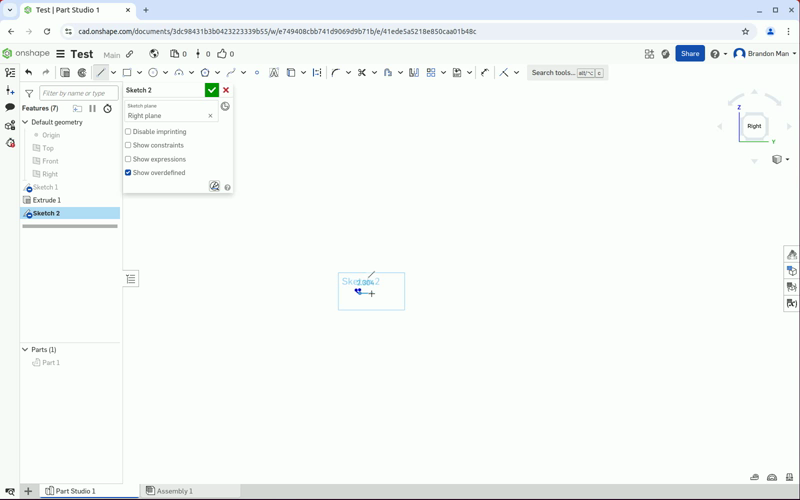
key_up(shift)
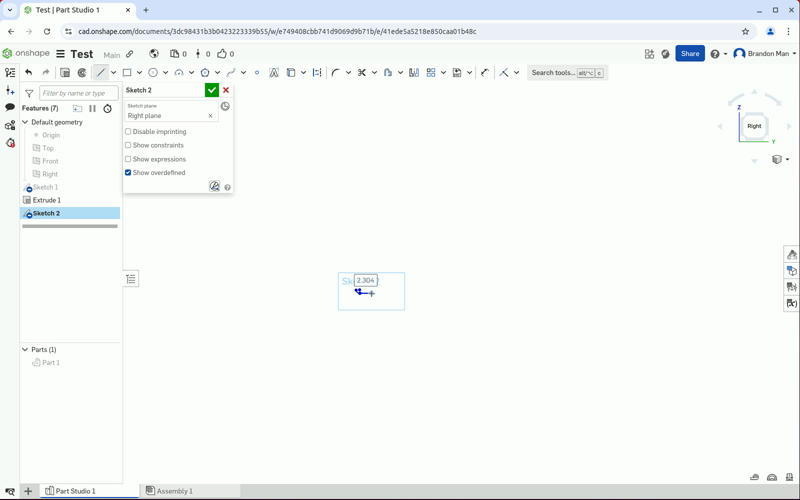
key_down(shift)
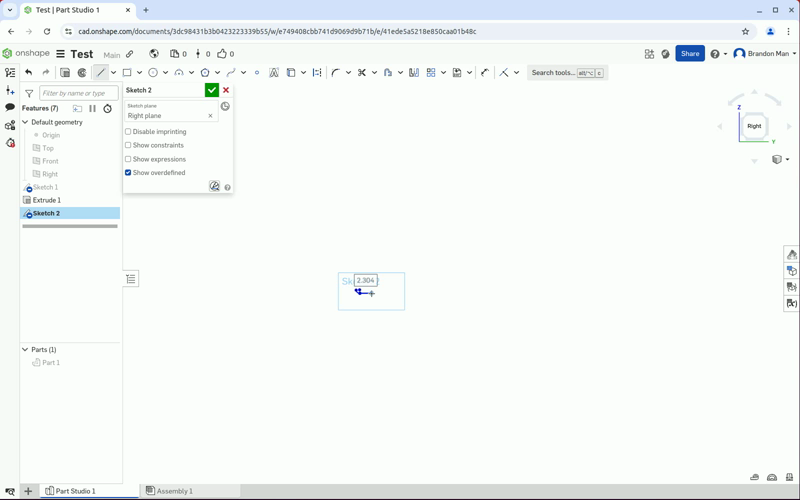
mouse_move(401, 293)
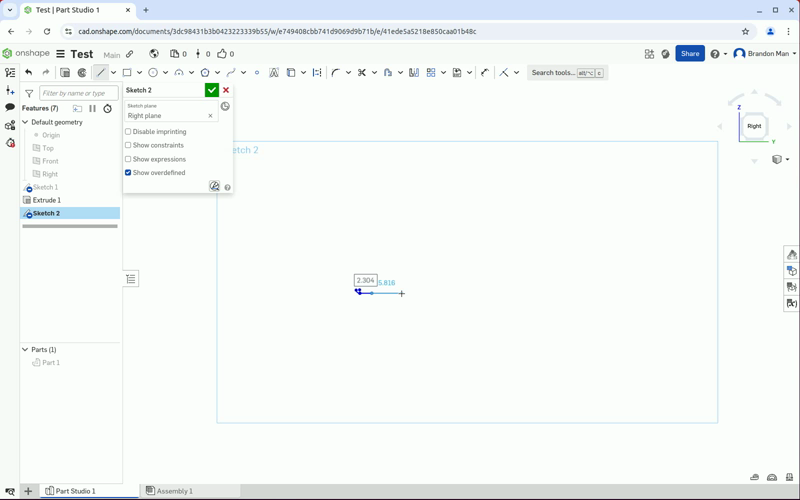
mouse_move(356, 269)
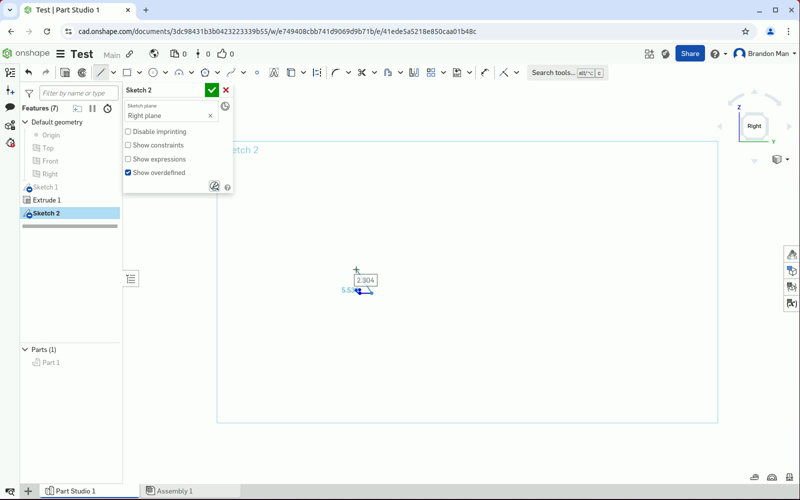
click(356, 269)
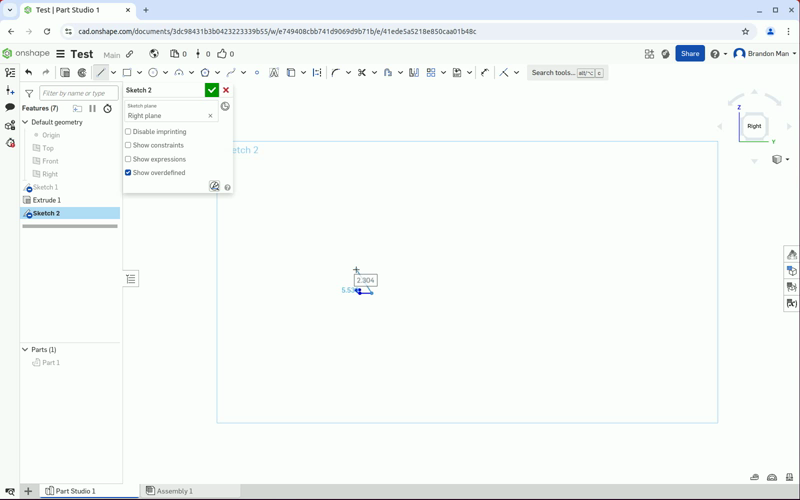
key_up(shift)
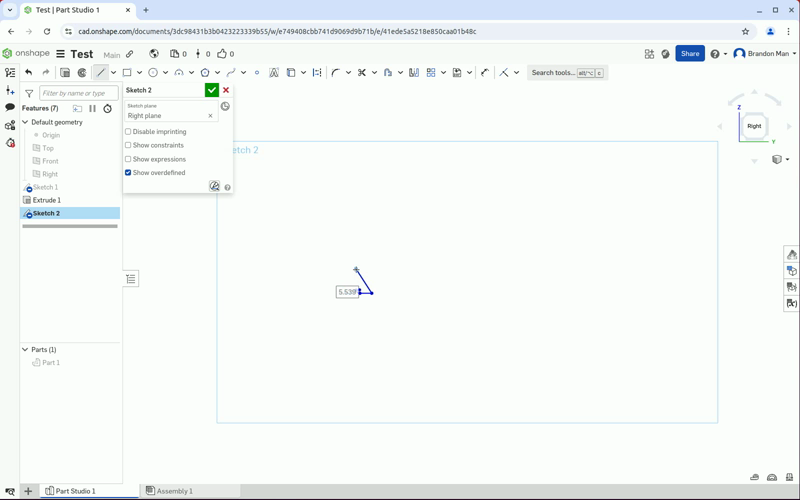
mouse_move(386, 269)
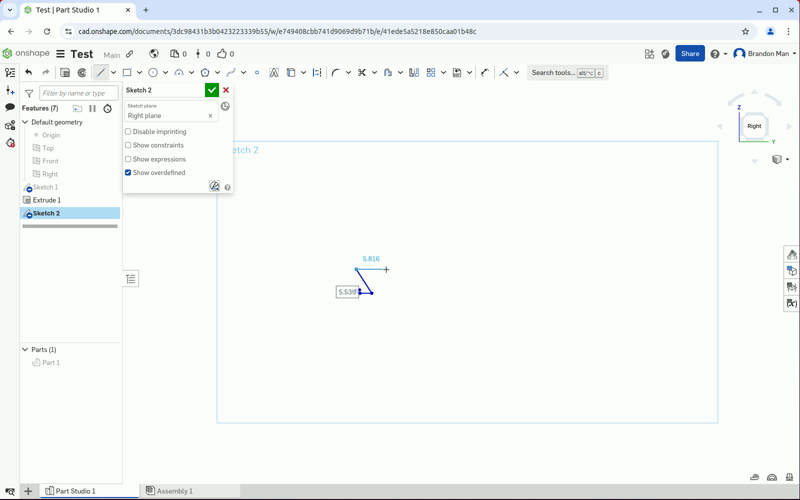
key_down(shift)
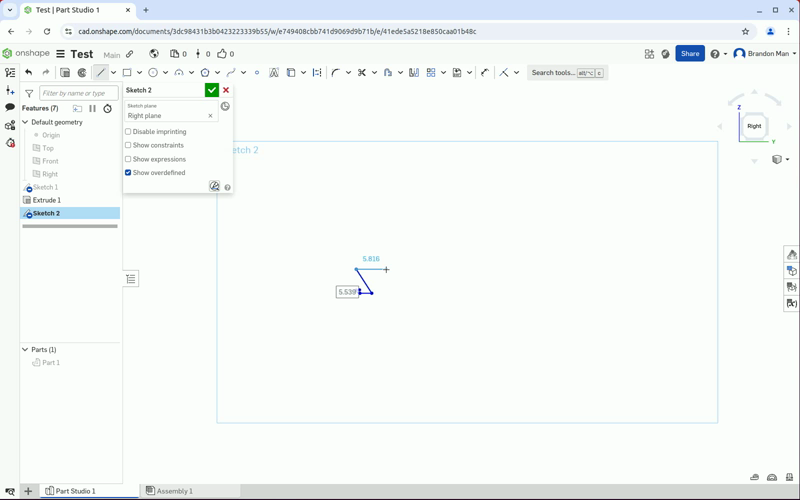
mouse_move(356, 290)
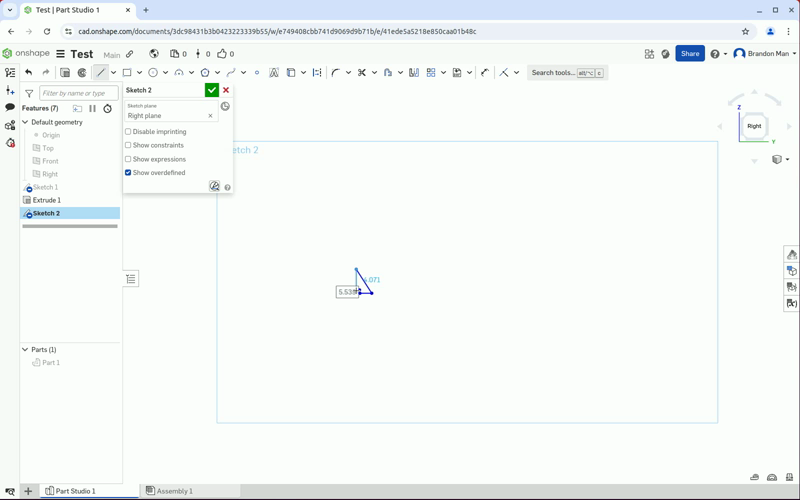
scroll(6)
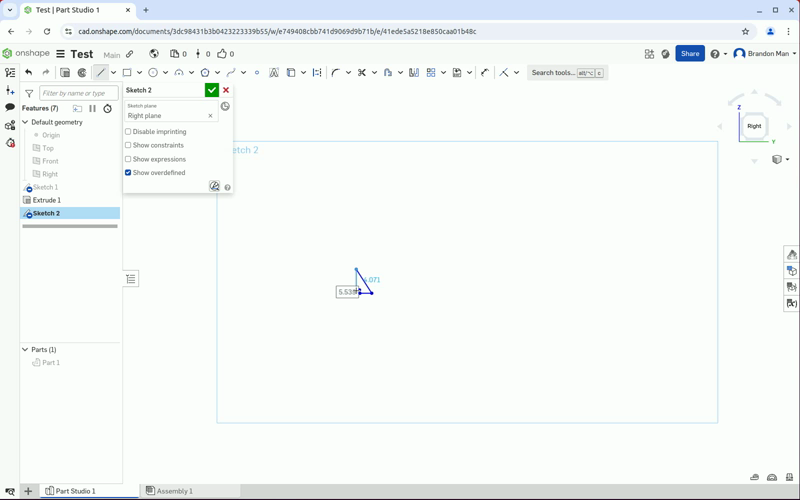
scroll(6)
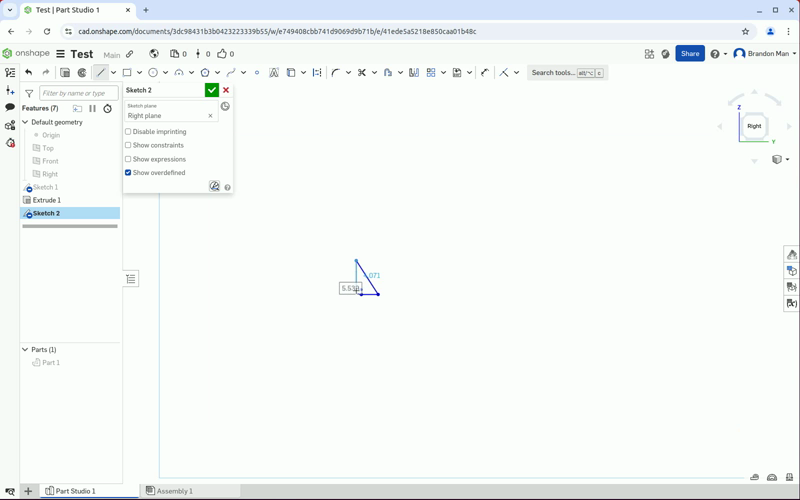
scroll(6)
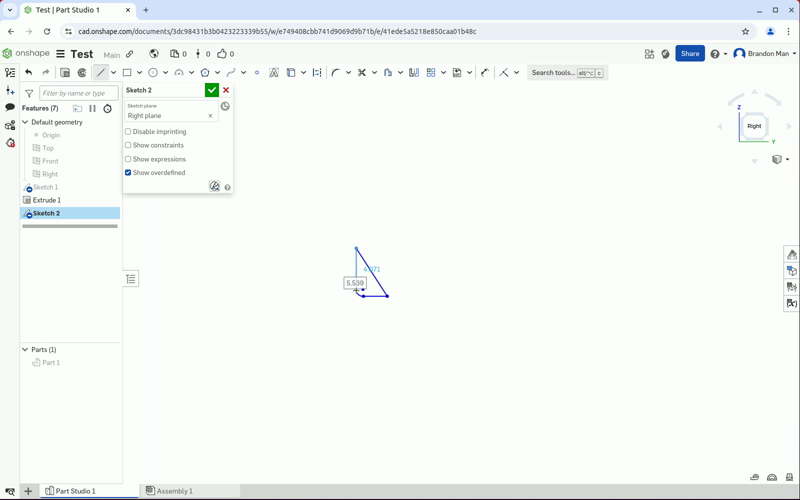
scroll(6)
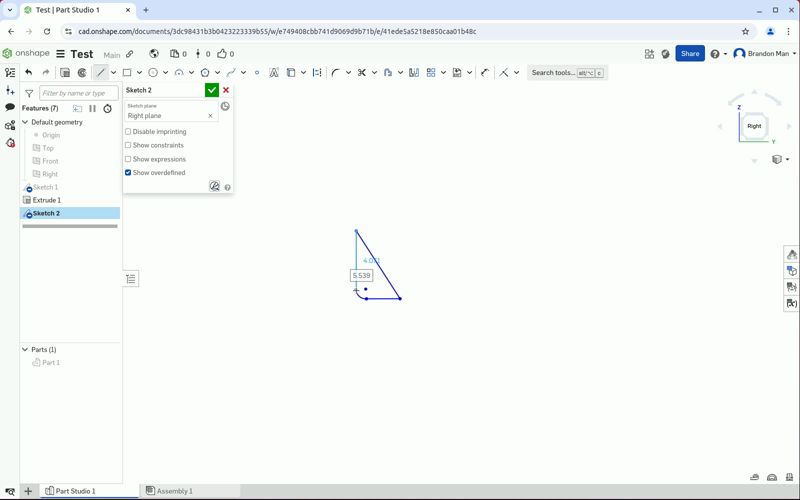
scroll(6)
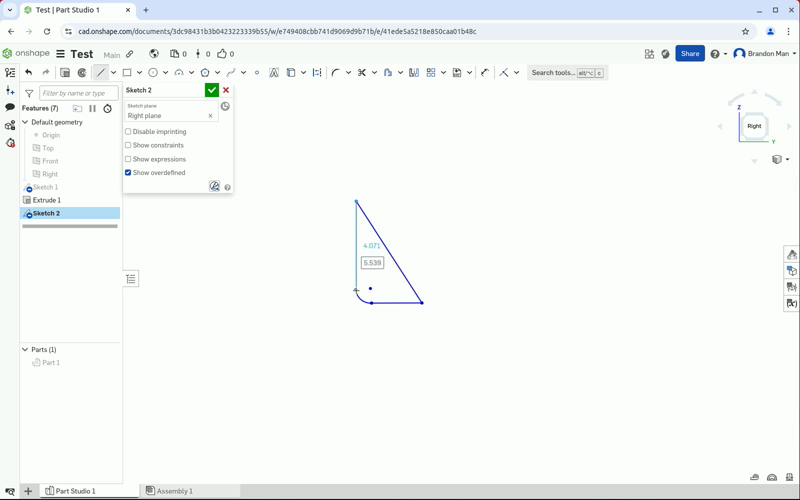
scroll(6)
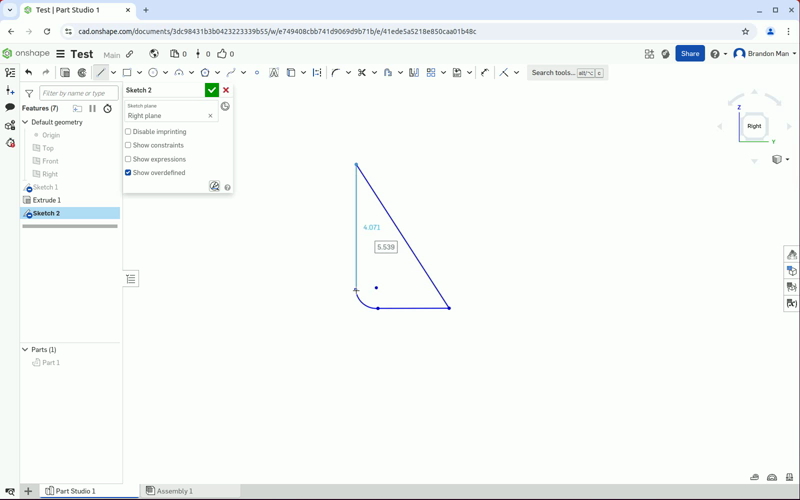
scroll(6)
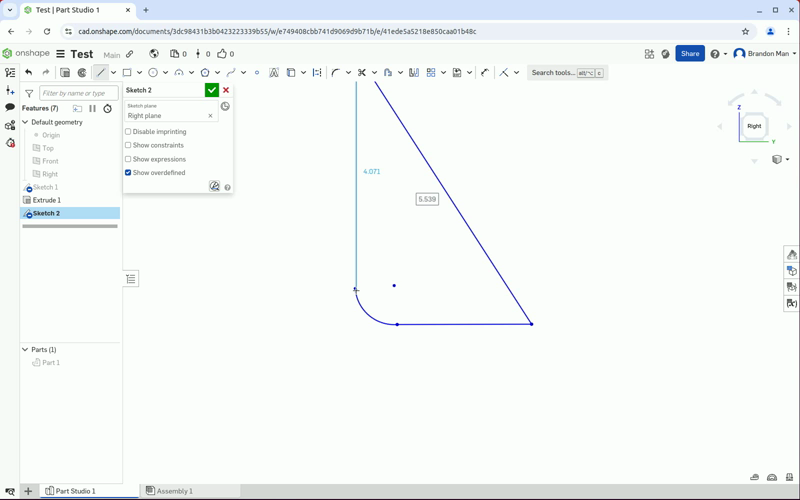
key_up(shift)
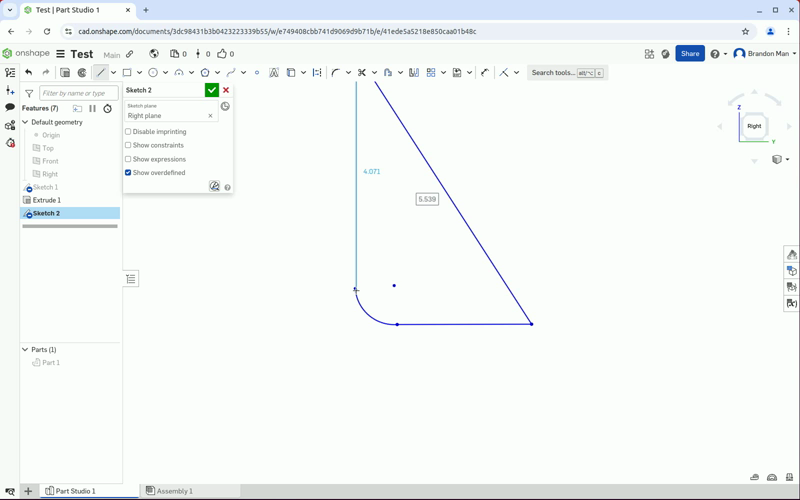
click(356, 290)
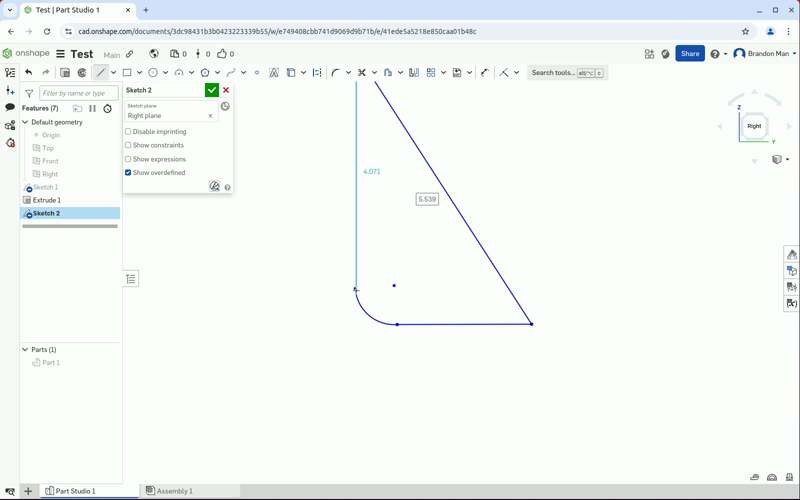
scroll(-6)
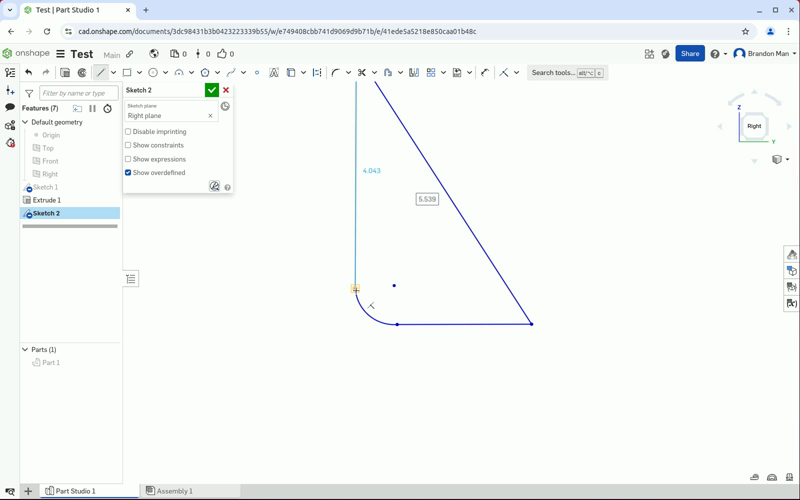
scroll(-6)
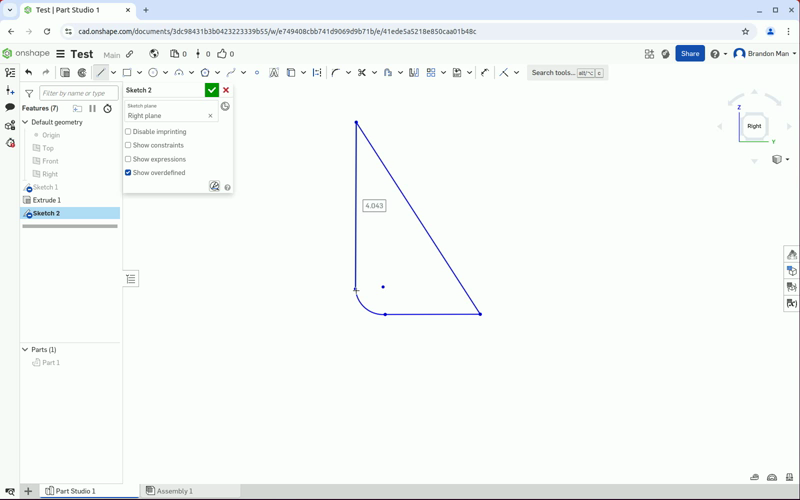
scroll(-6)
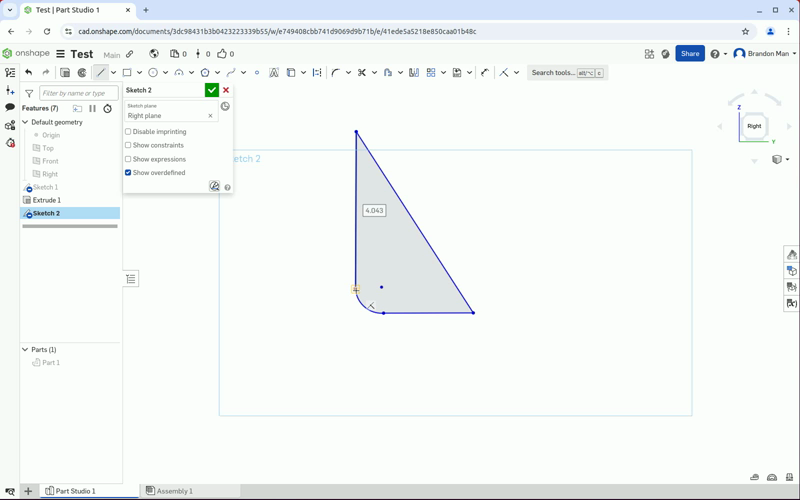
scroll(-6)
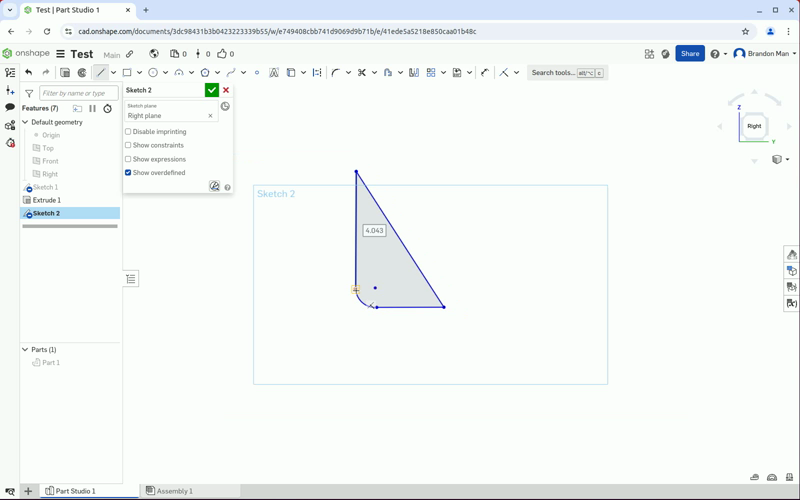
scroll(-6)
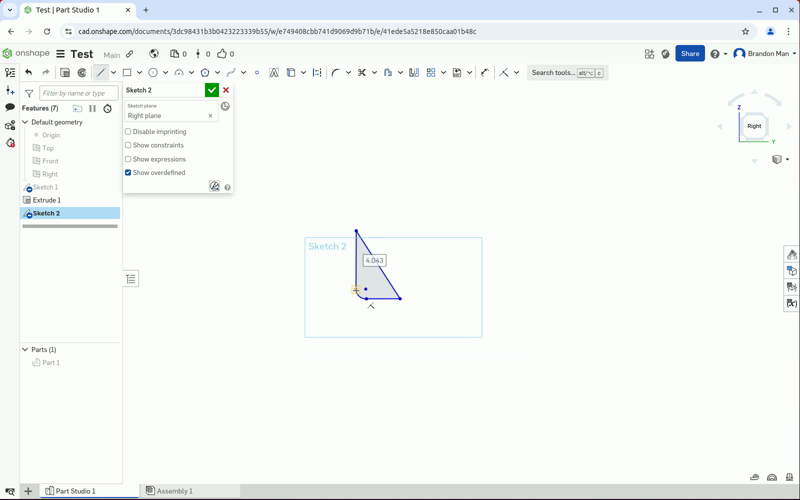
scroll(-6)
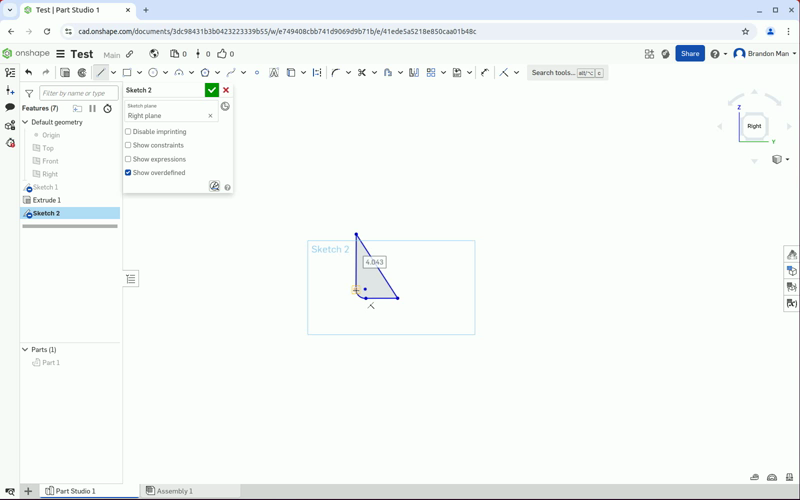
scroll(-6)
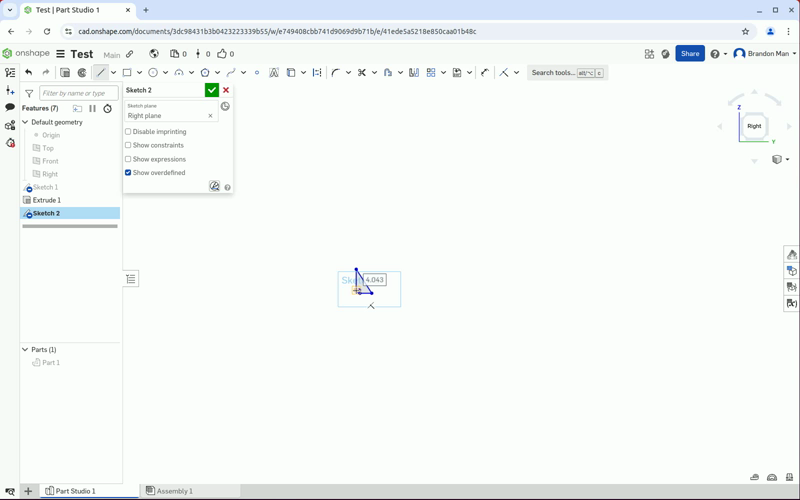
key(esc)
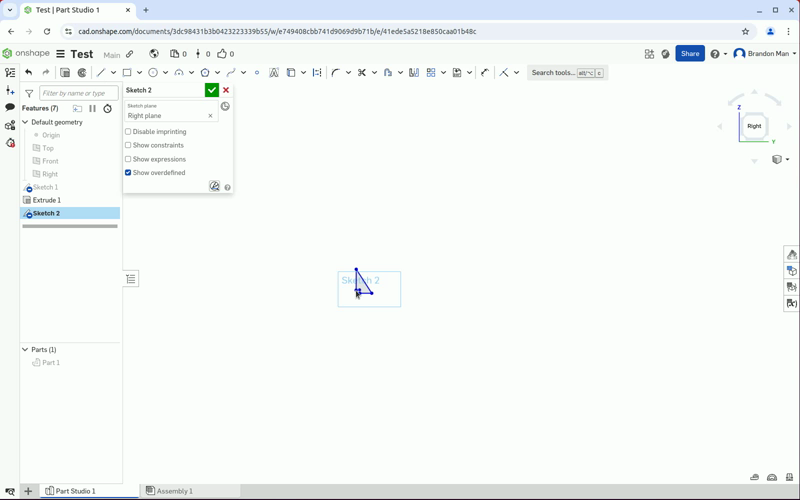
mouse_move(365, 291)
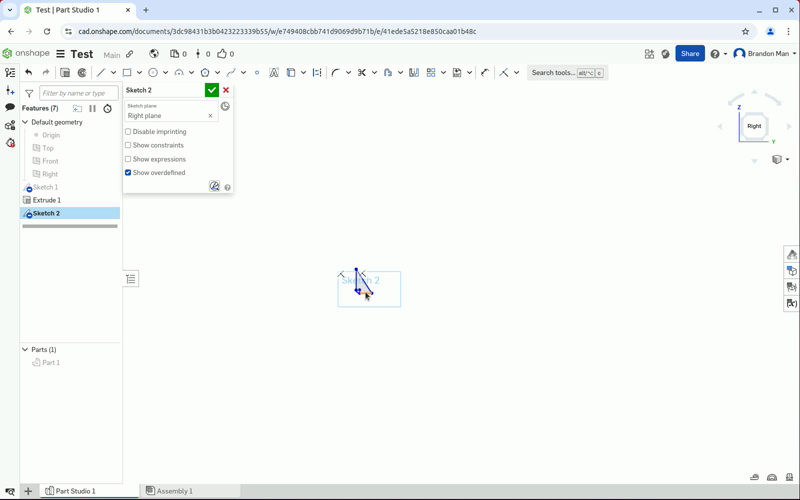
scroll(6)
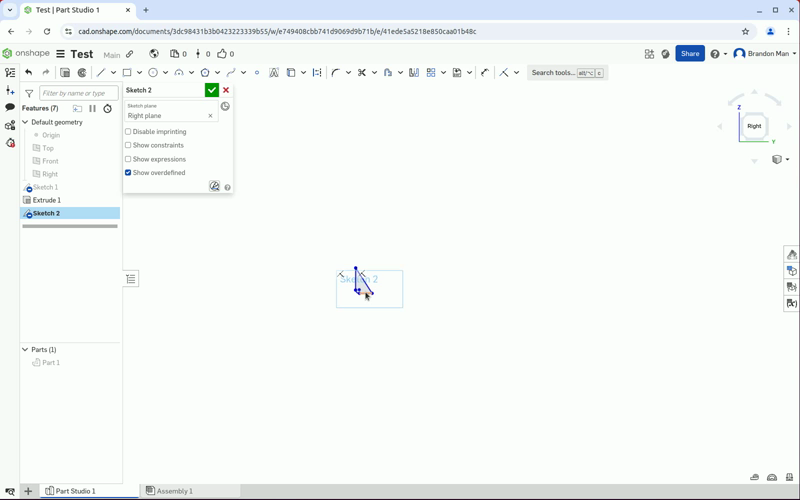
scroll(6)
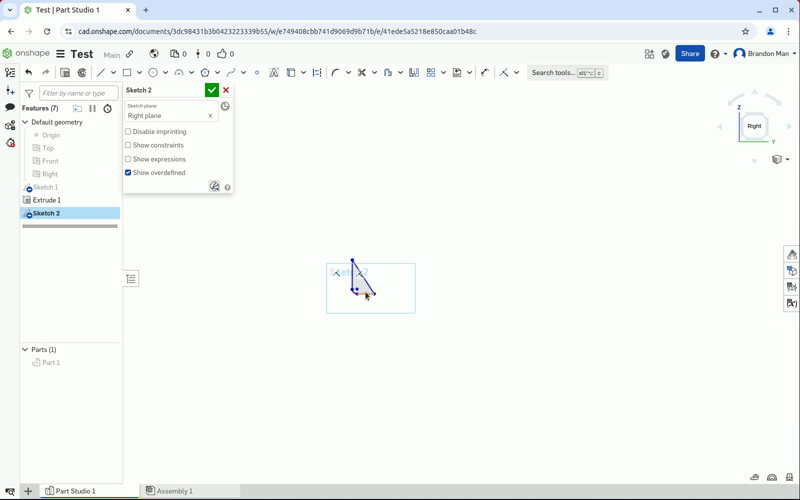
scroll(6)
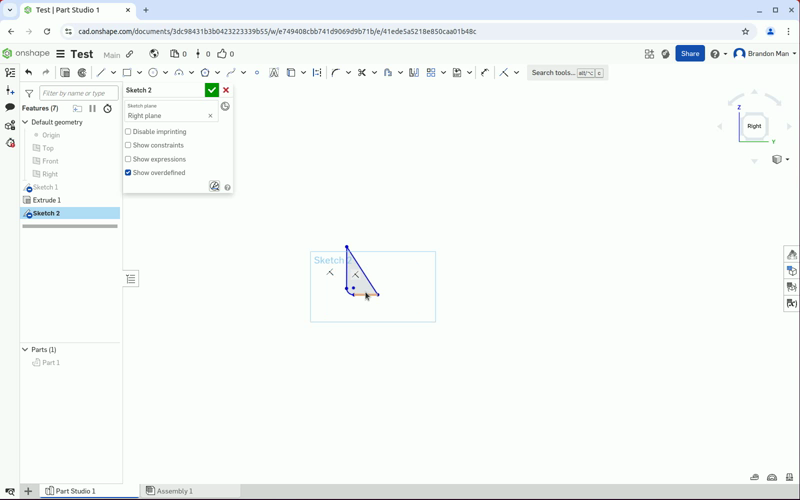
scroll(6)
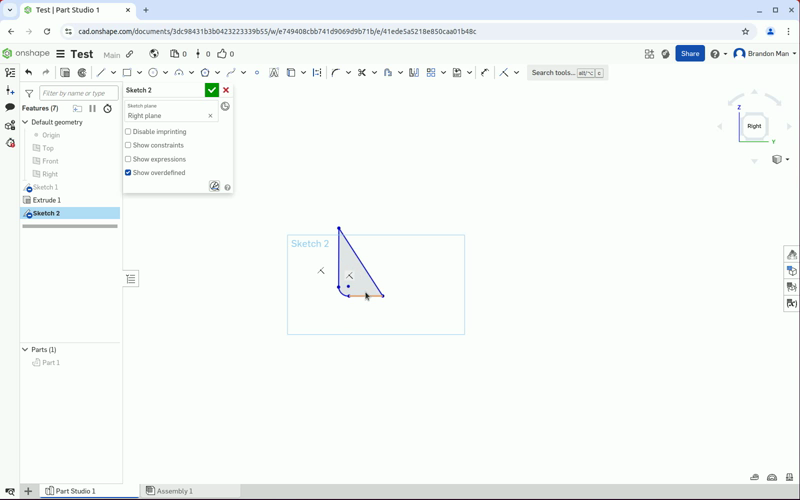
scroll(6)
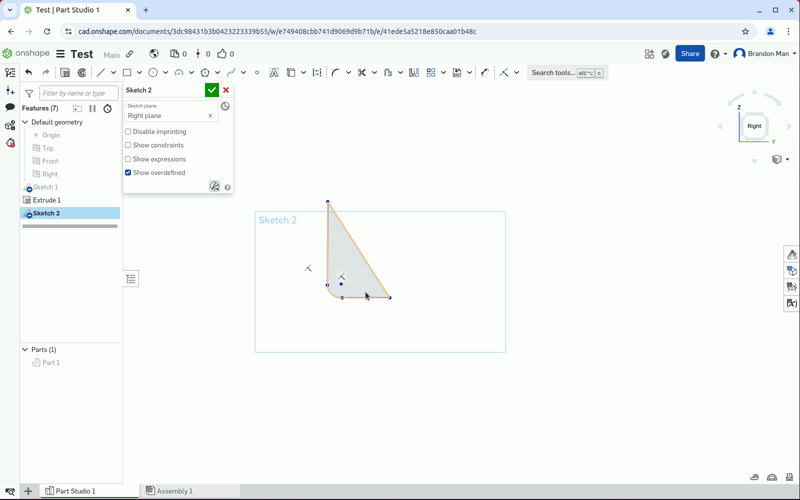
scroll(6)
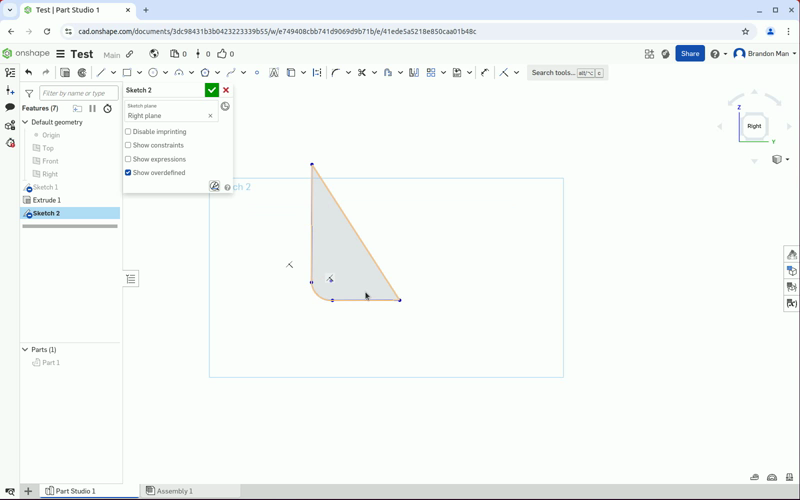
scroll(6)
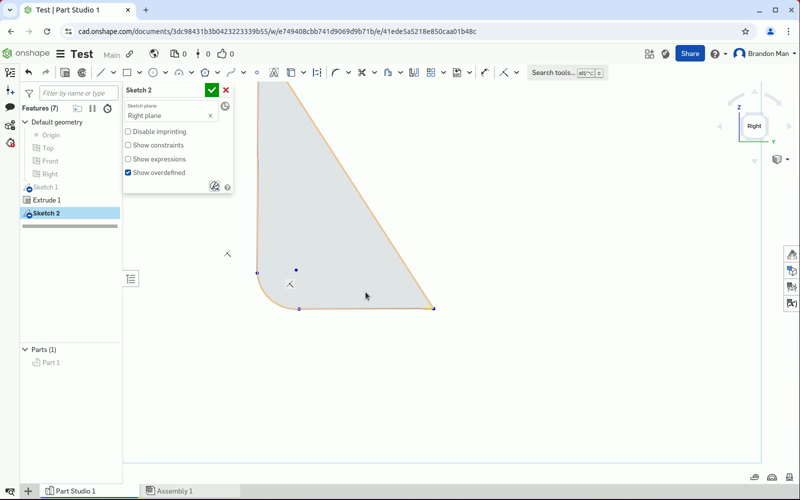
click(365, 291)
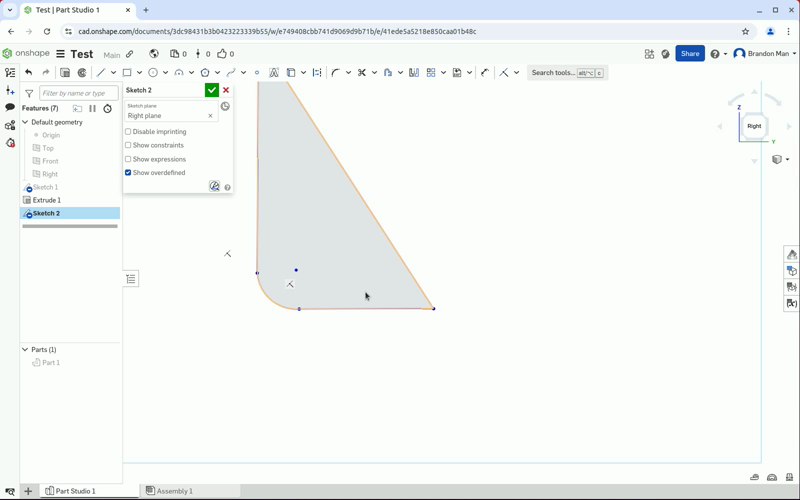
scroll(-6)
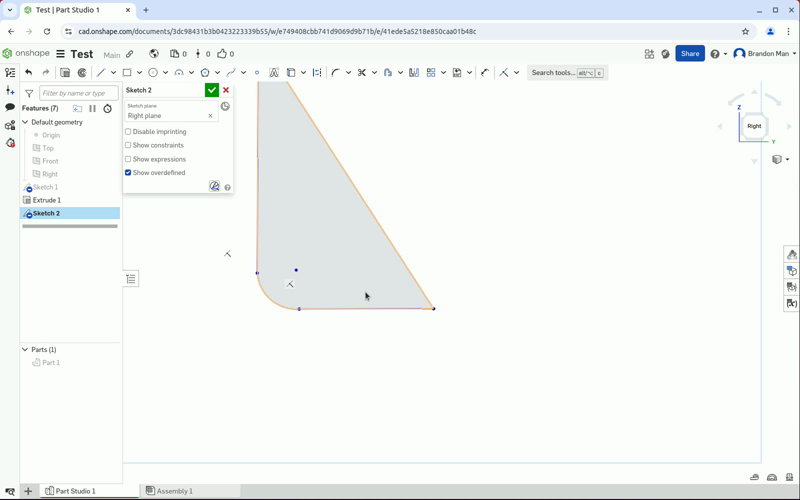
scroll(-6)
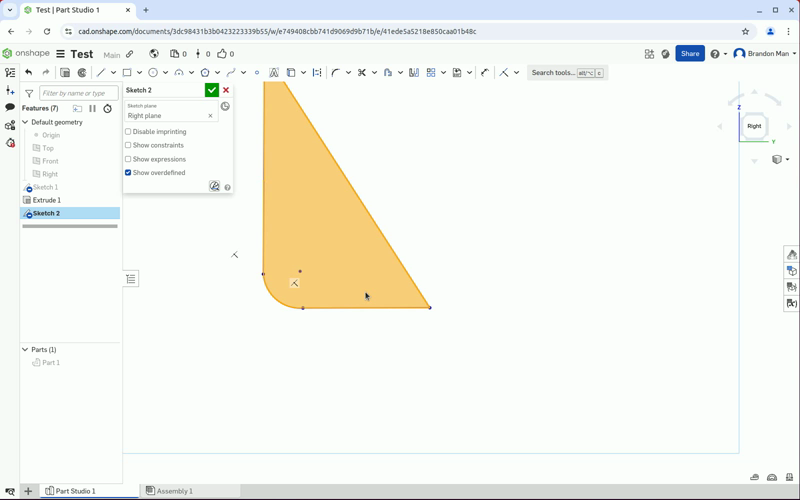
scroll(-6)
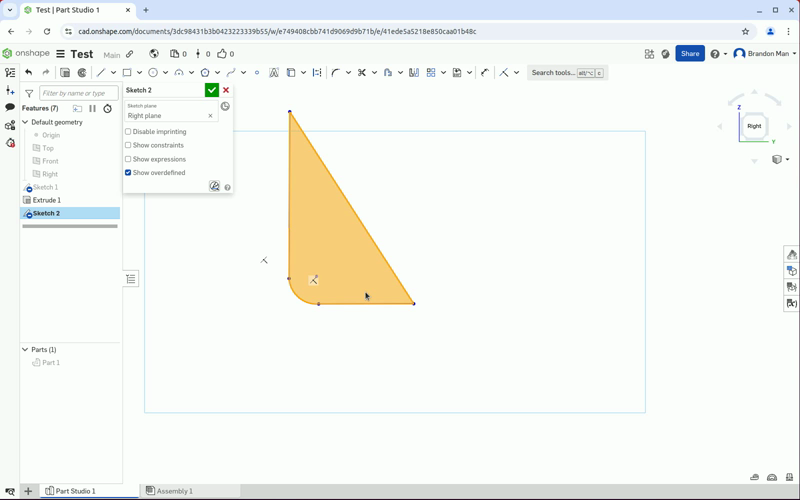
scroll(-6)
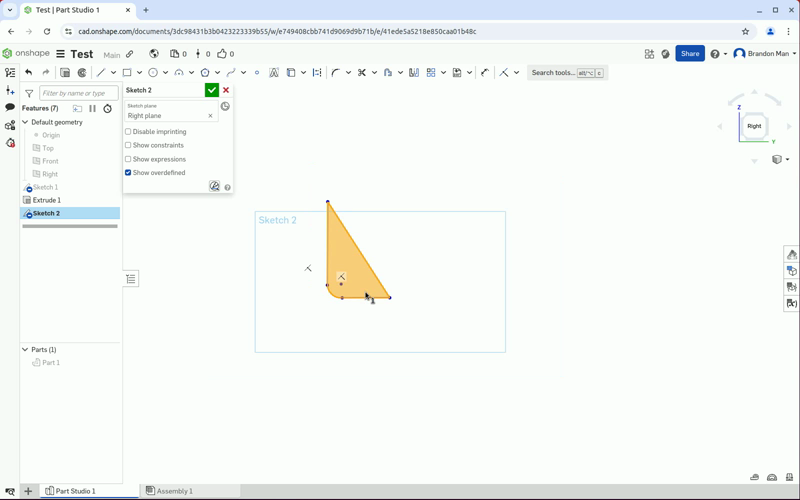
scroll(-6)
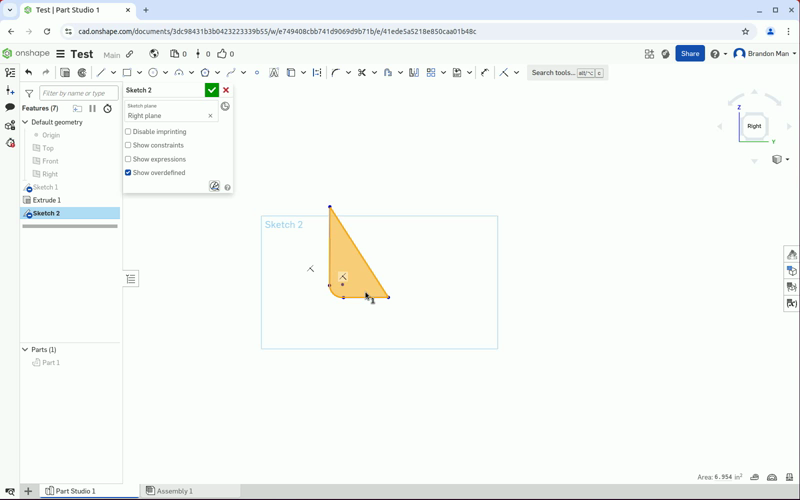
scroll(-6)
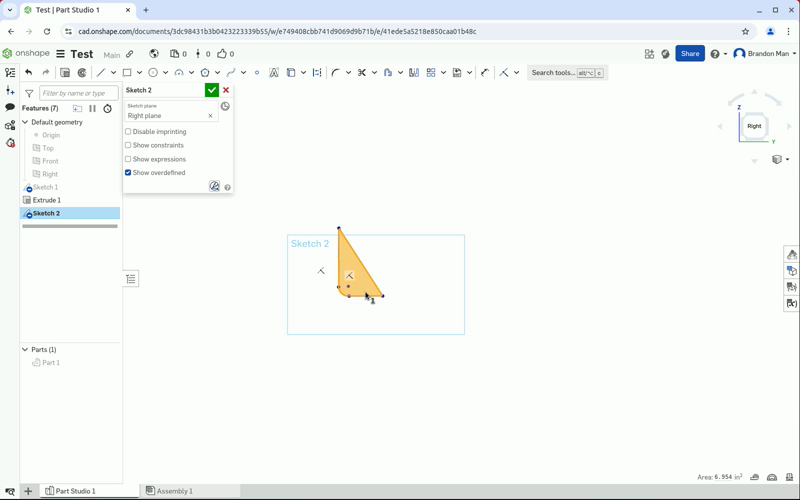
scroll(-6)
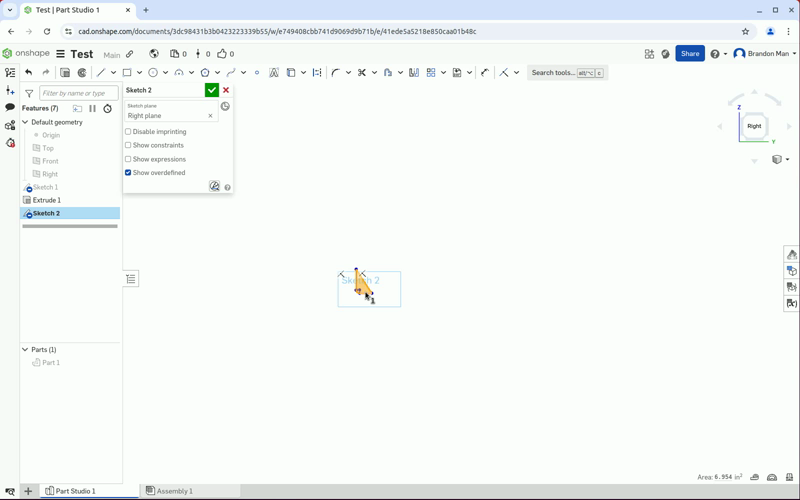
mouse_move(73, 352)
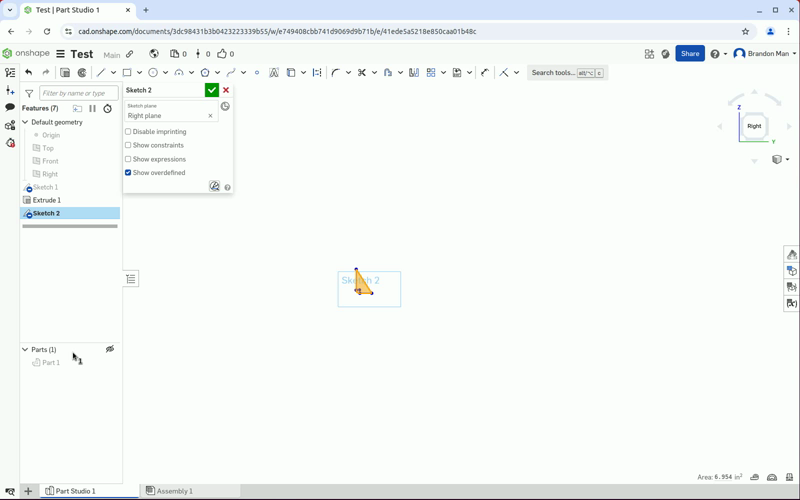
key(shift+y)
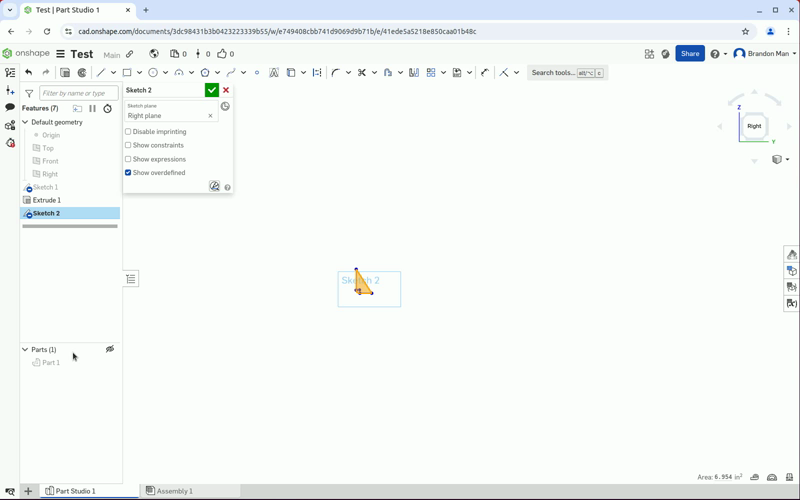
key(shift+e)
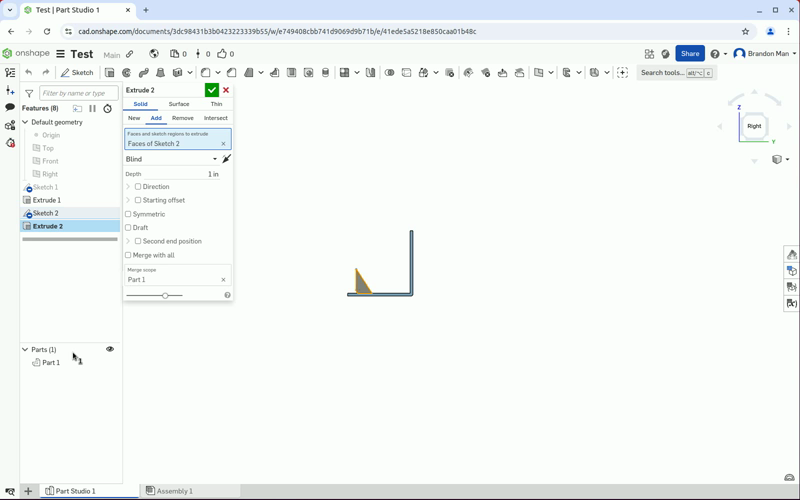
mouse_move(143, 106)
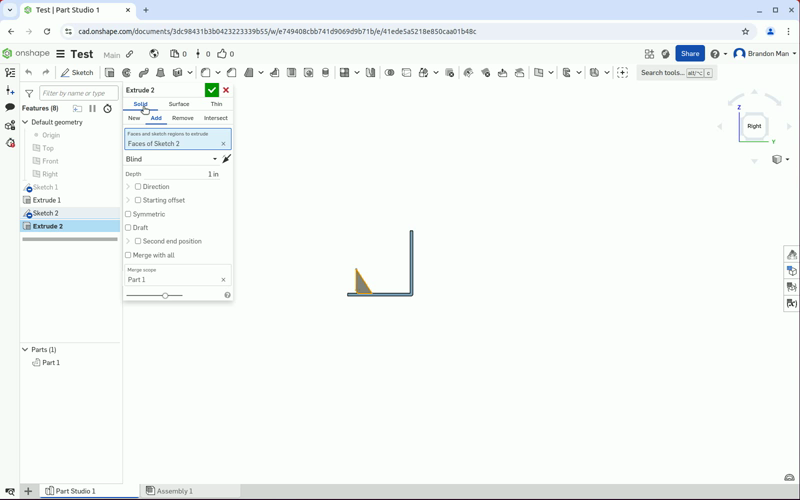
click(143, 106)
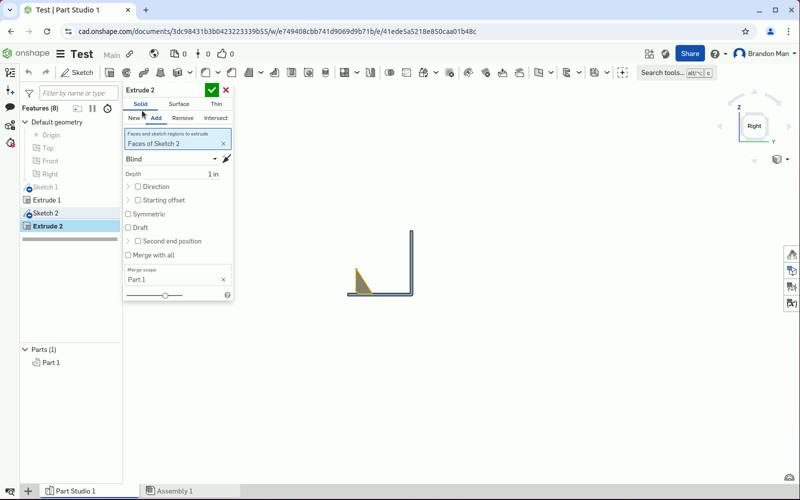
mouse_move(137, 120)
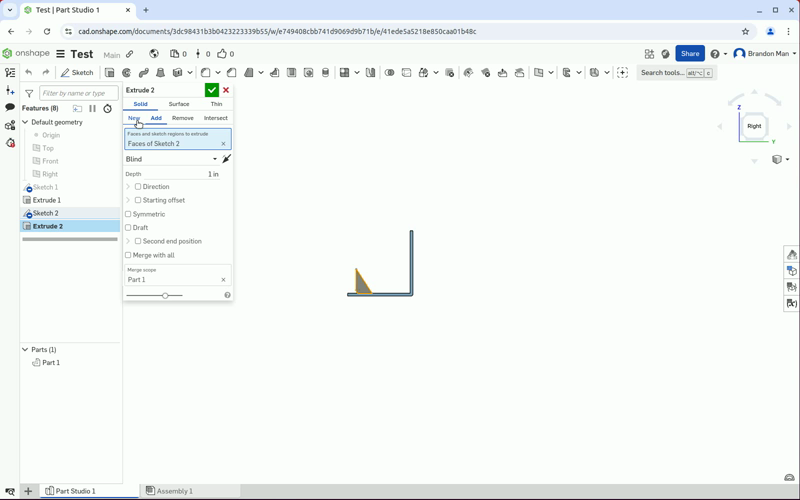
click(137, 120)
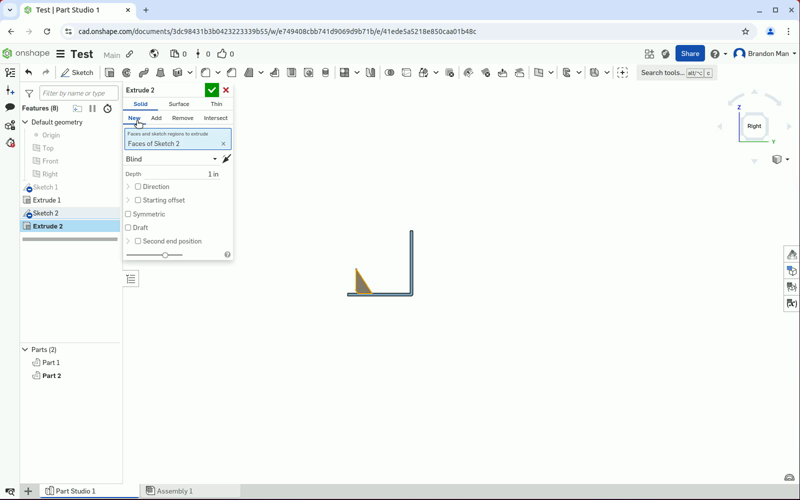
key(tab, 4)
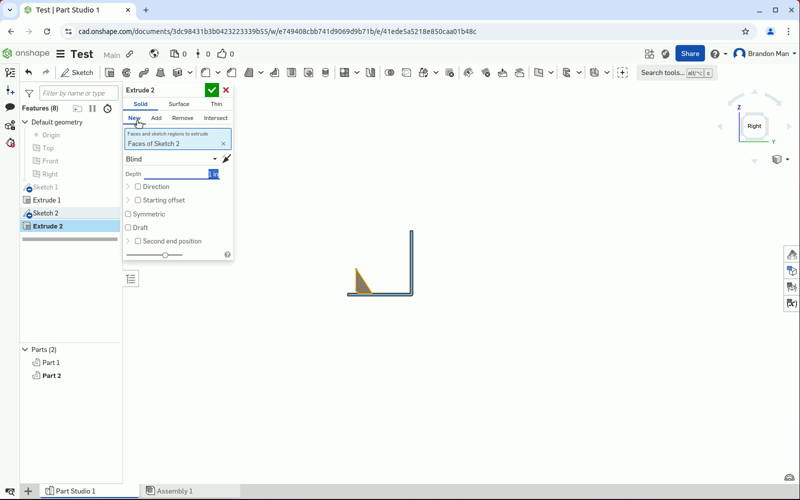
text(-0.481)
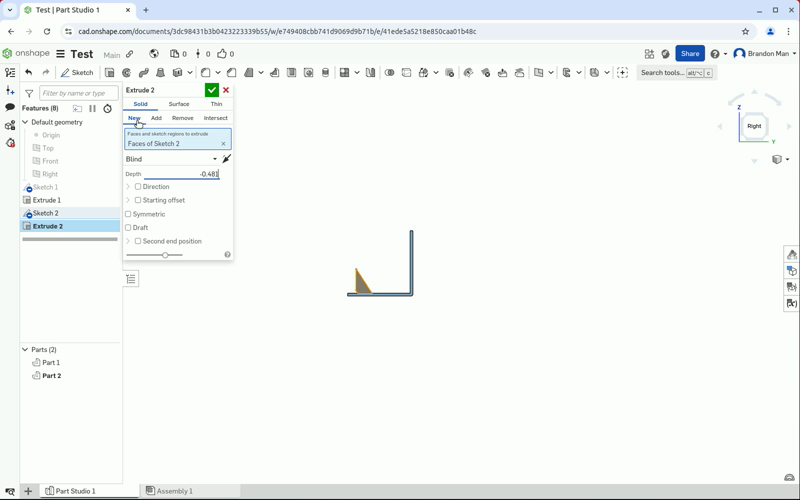
key(enter)
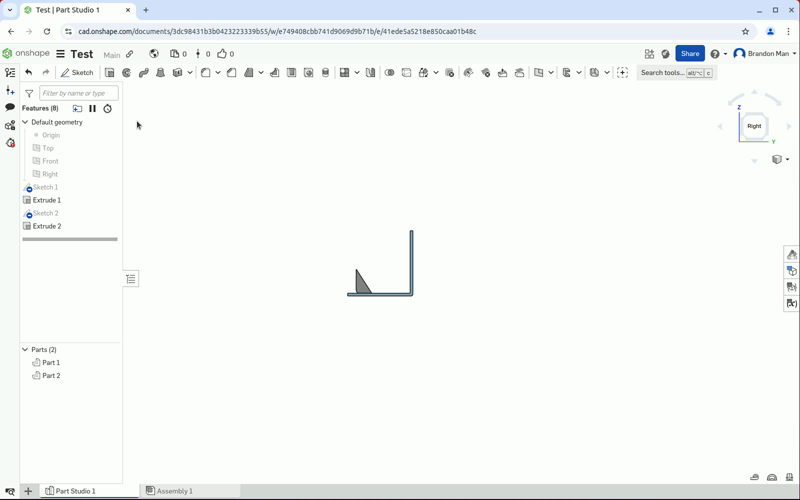
key(shift+h)
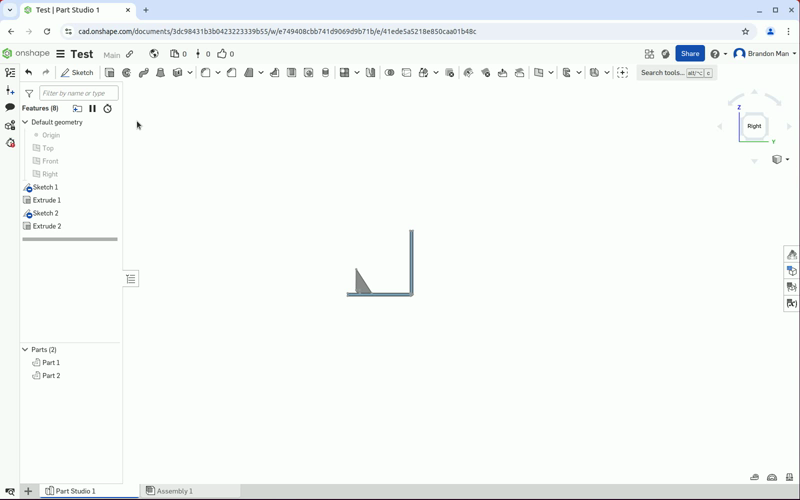
key(shift+h)
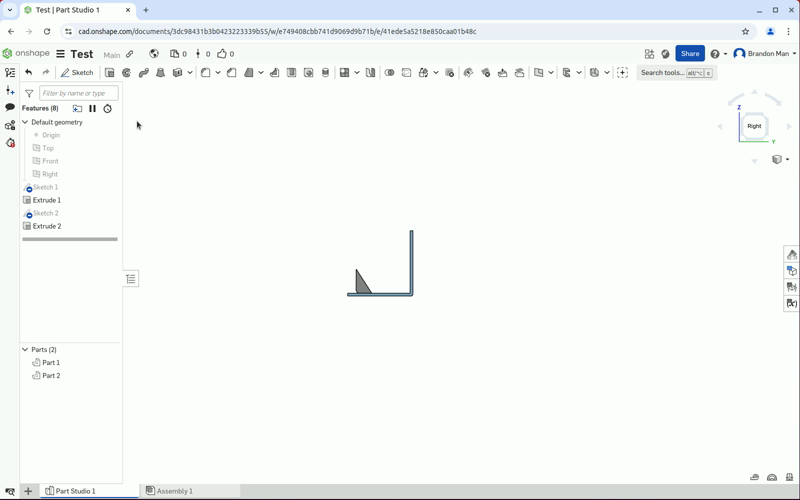
mouse_move(73, 189)
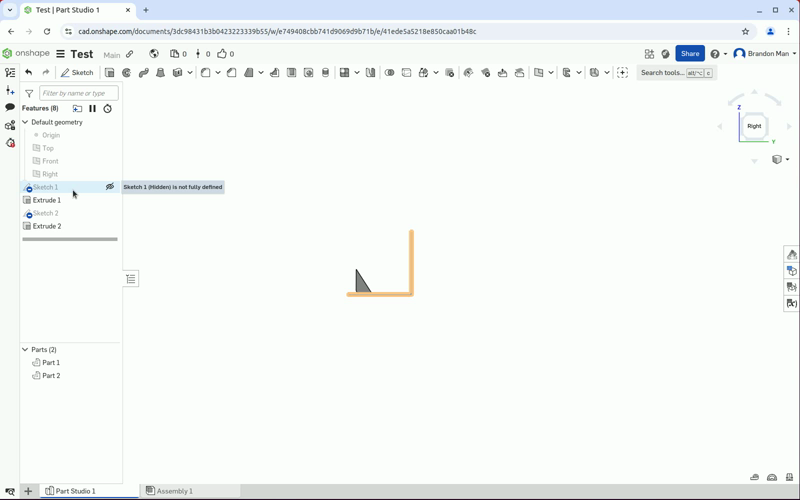
click(73, 189)
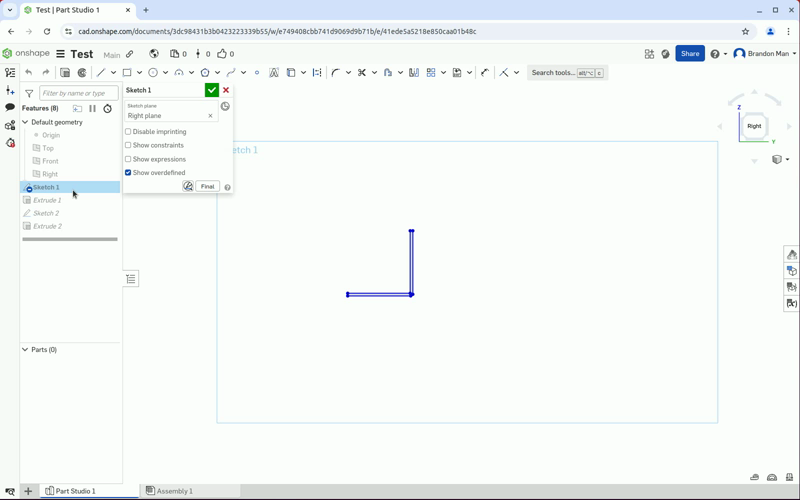
mouse_move(229, 92)
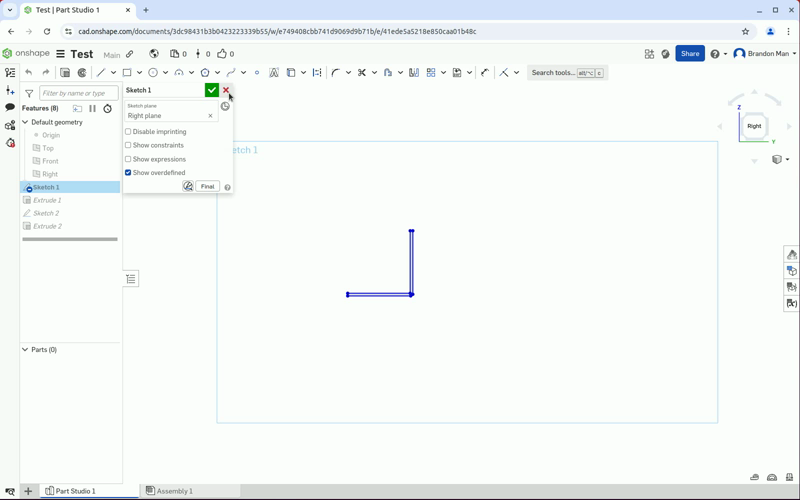
click(229, 92)
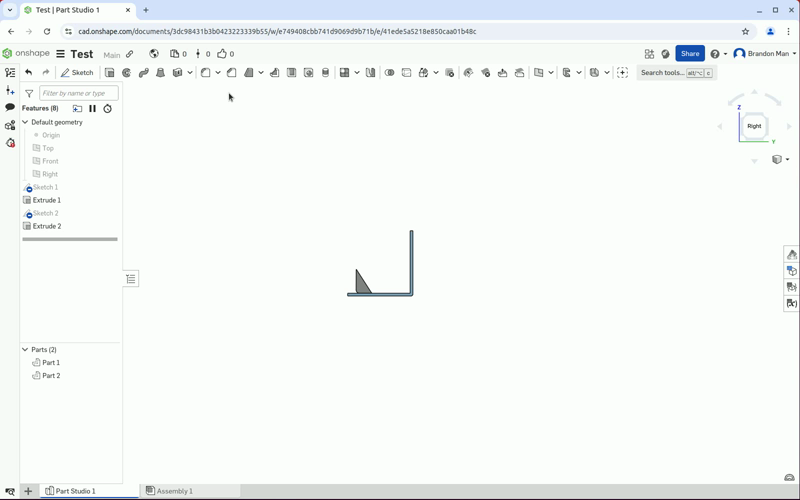
mouse_move(541, 75)
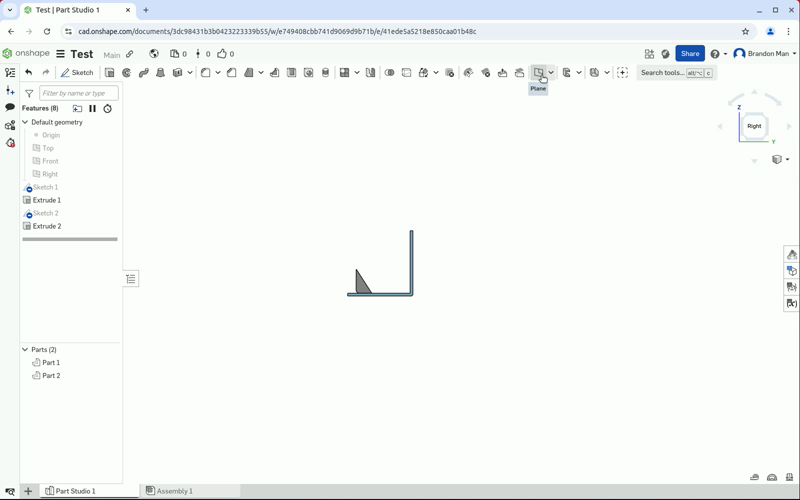
click(541, 75)
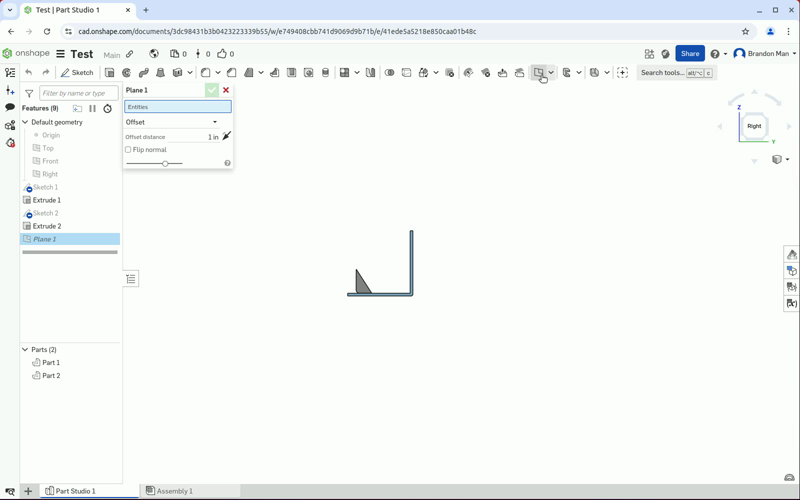
mouse_move(73, 176)
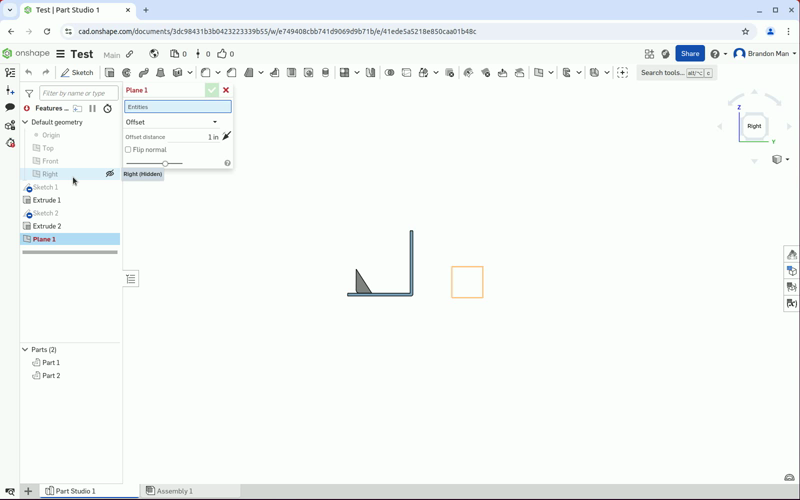
click(73, 176)
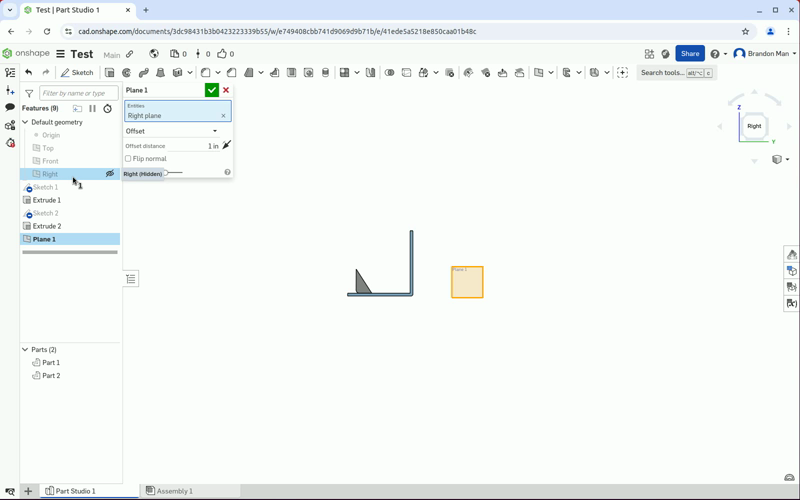
key(tab, 2)
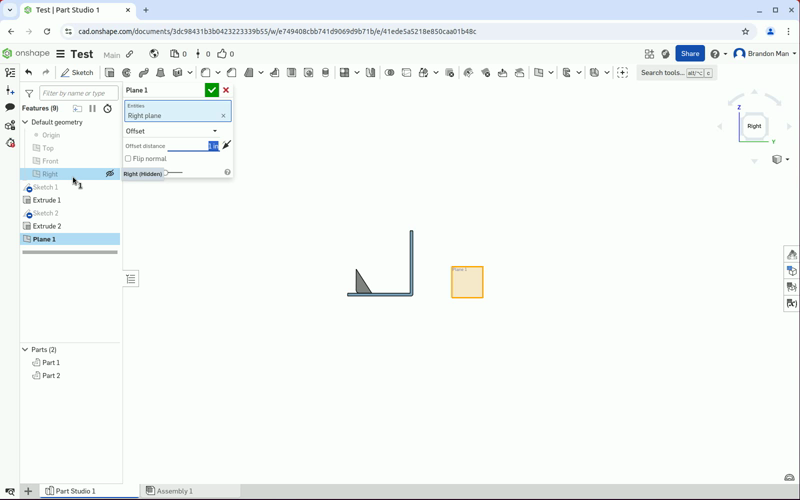
text(11.554)
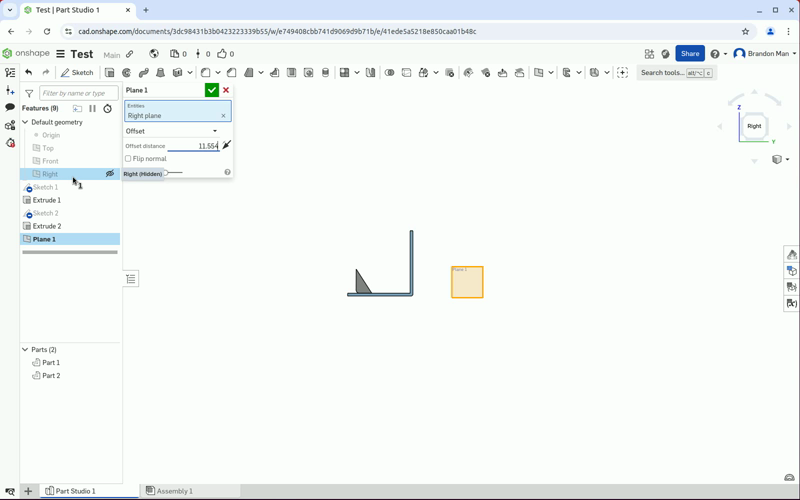
key(enter, 2)
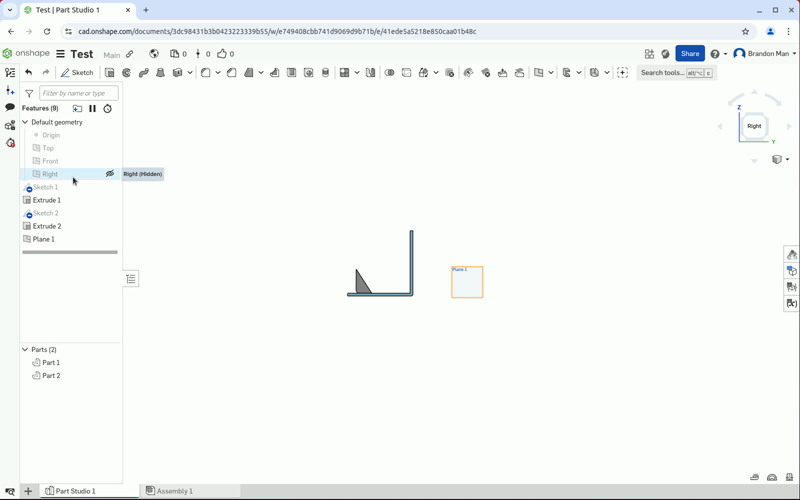
key(shift+s)
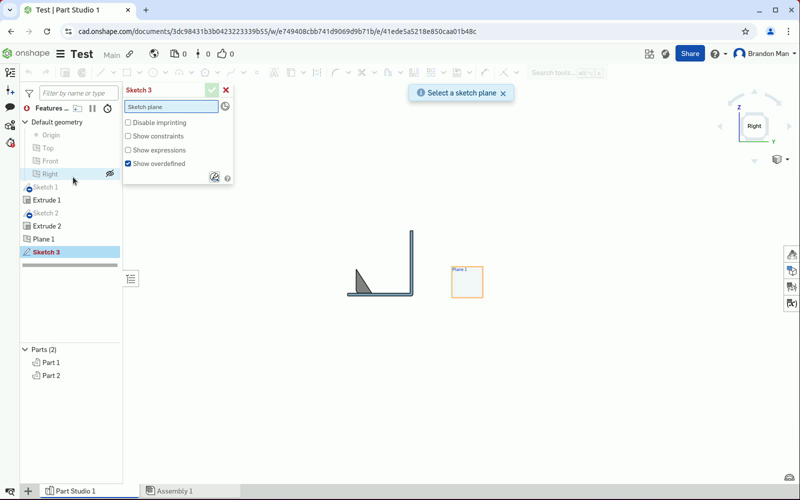
mouse_move(73, 241)
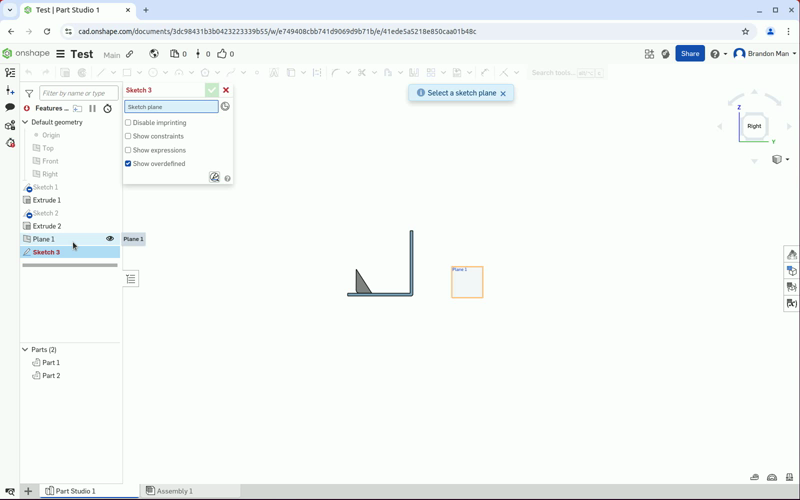
click(73, 241)
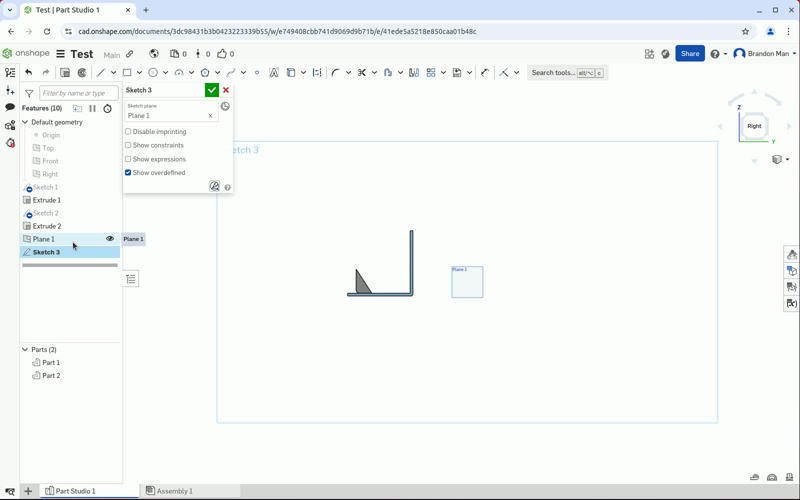
mouse_move(73, 352)
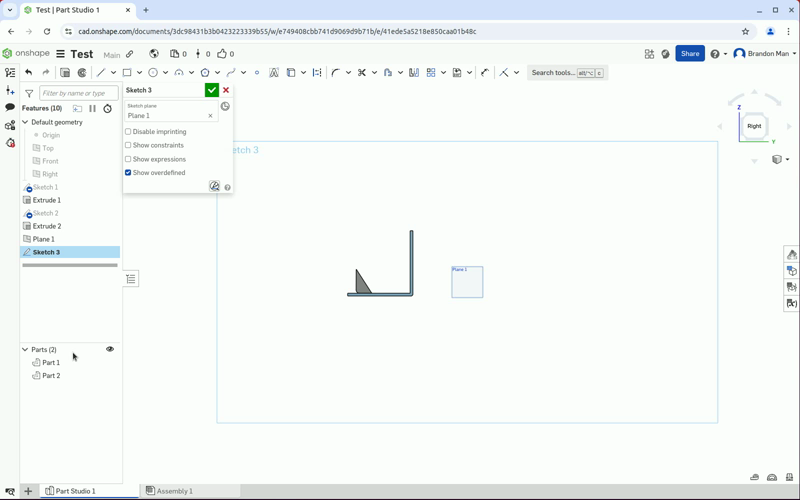
key(y)
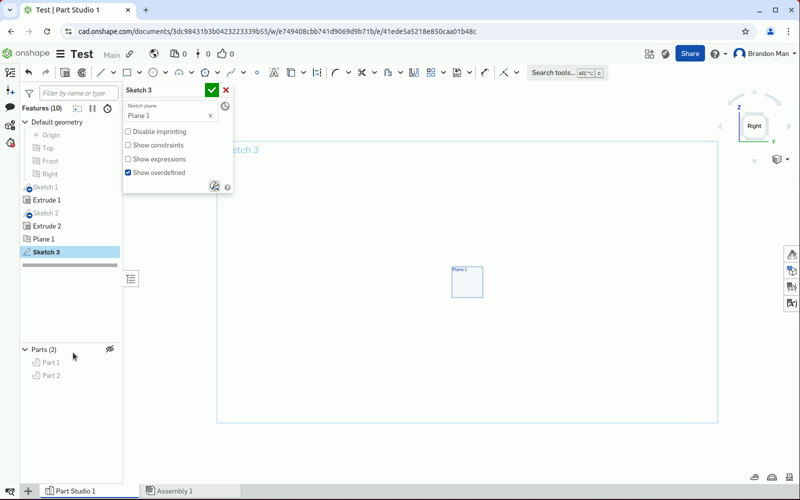
key(l)
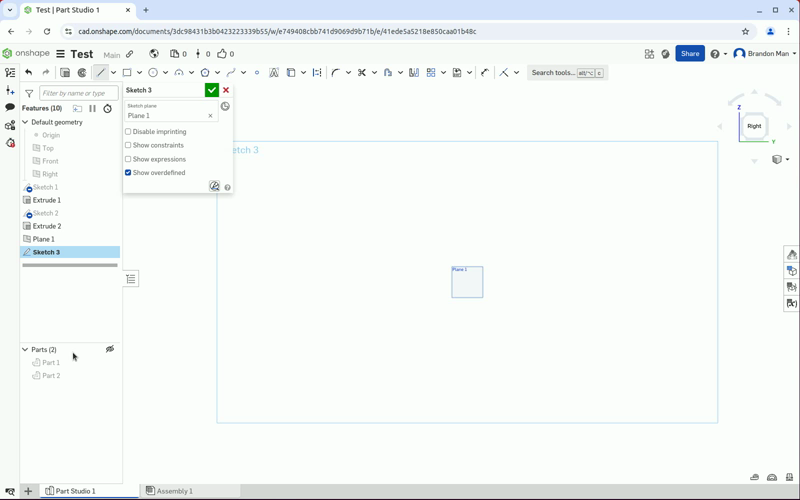
key_down(shift)
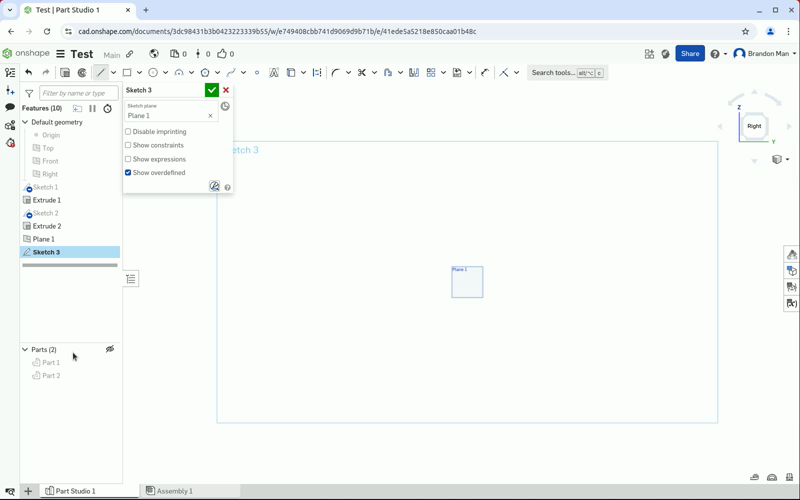
mouse_move(392, 293)
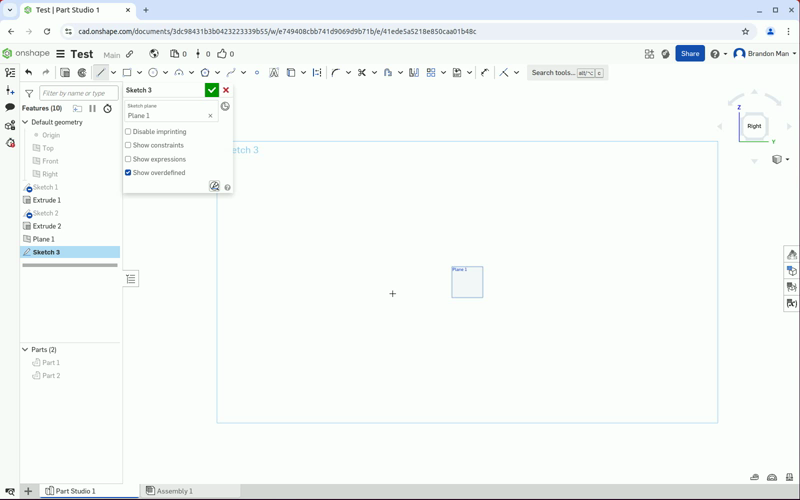
click(392, 293)
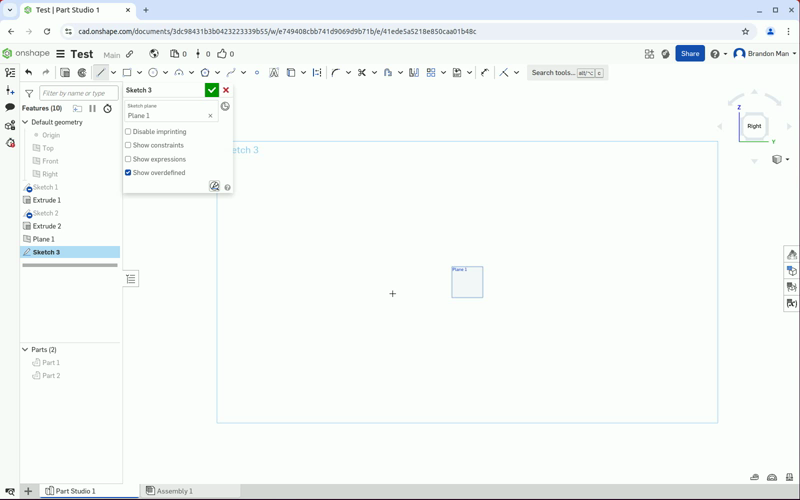
key_up(shift)
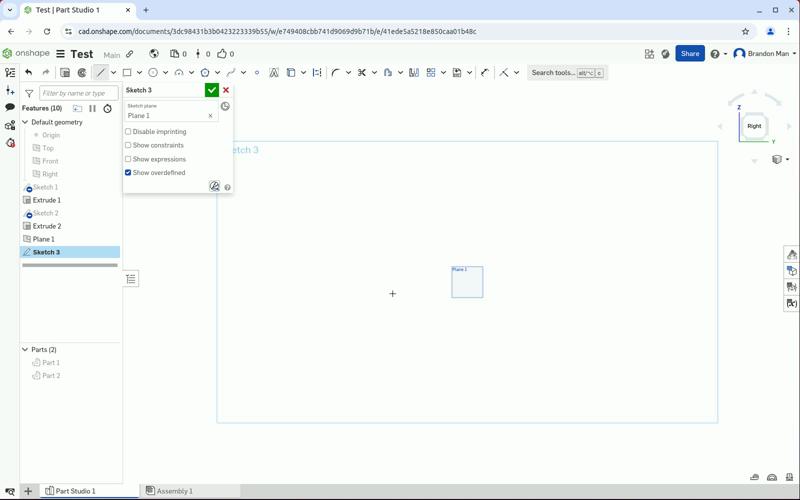
key_down(shift)
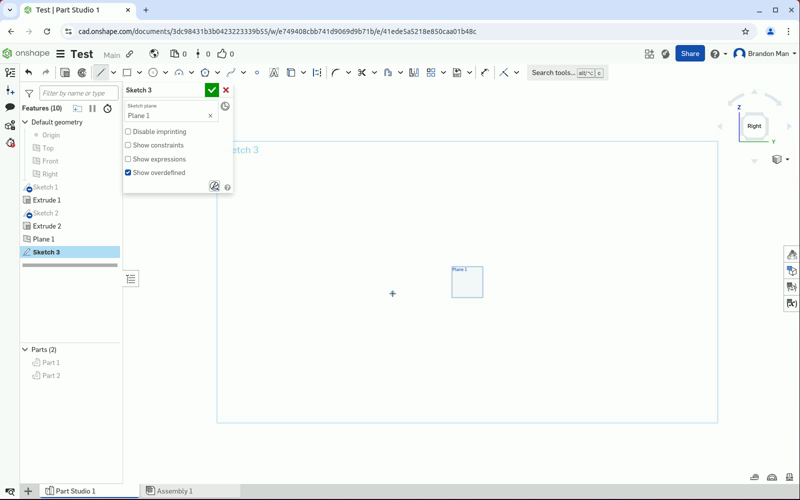
mouse_move(422, 293)
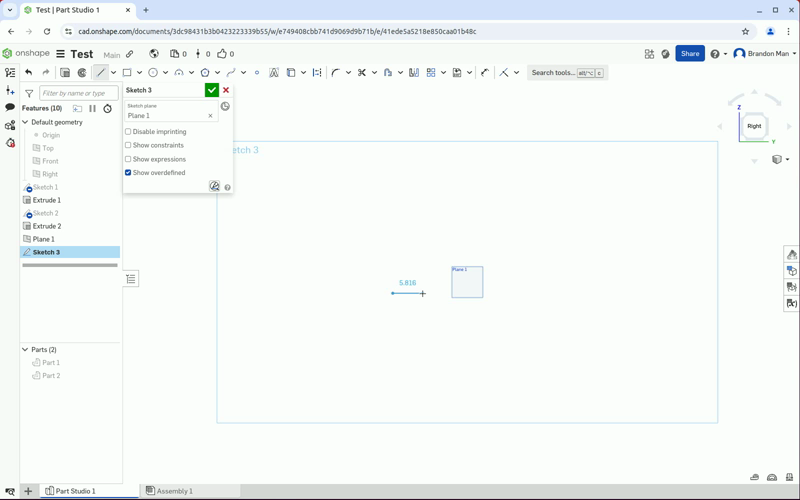
mouse_move(404, 293)
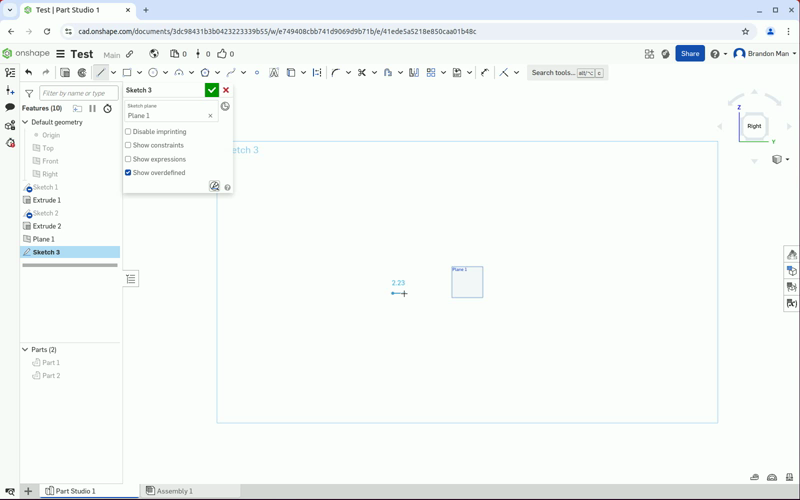
click(404, 293)
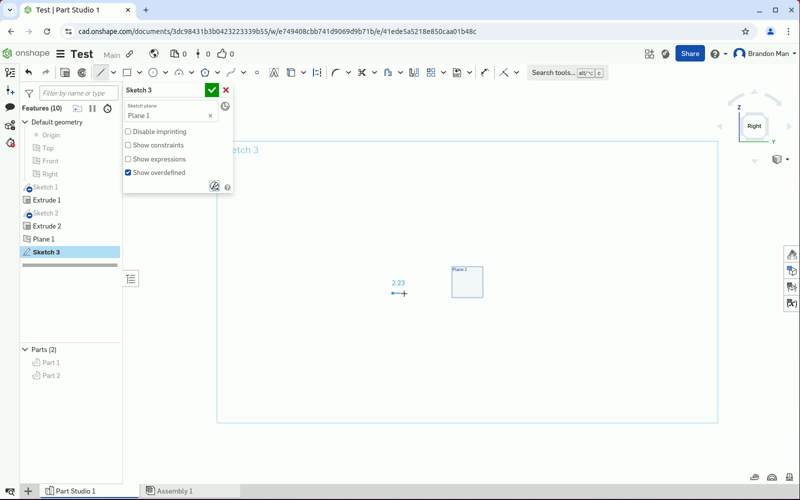
key_up(shift)
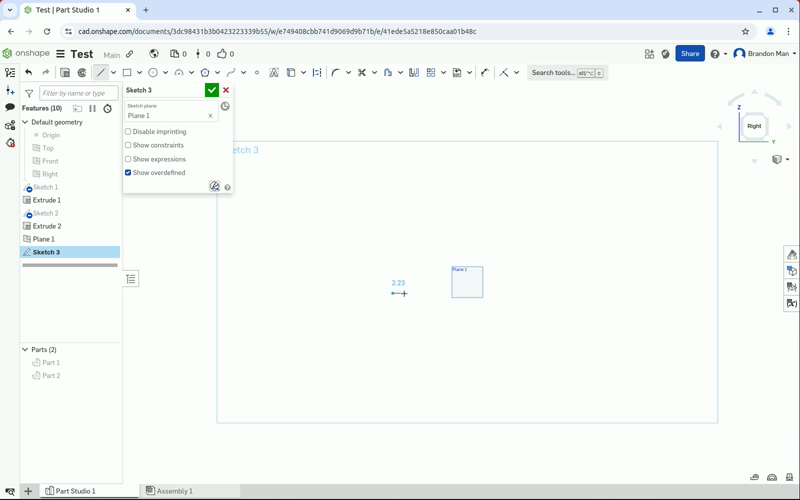
key(esc)
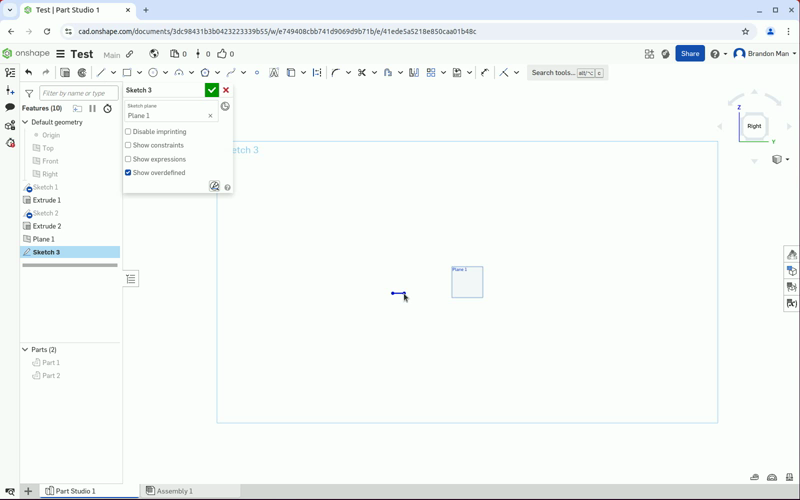
key(a)
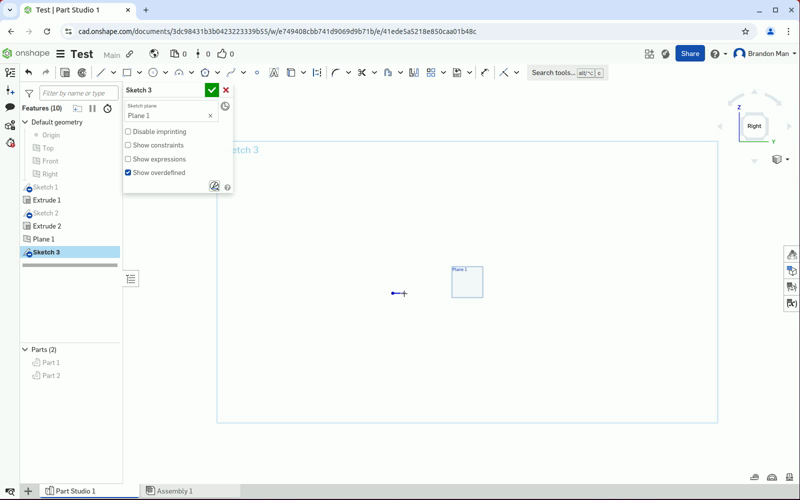
mouse_move(404, 293)
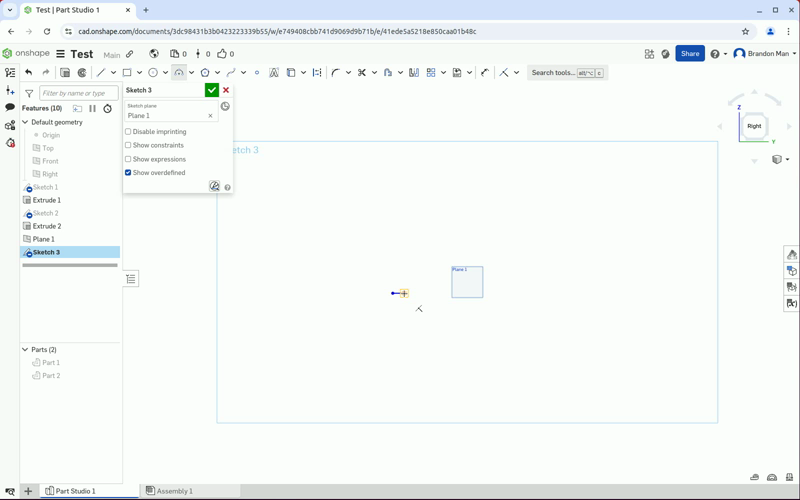
click(404, 293)
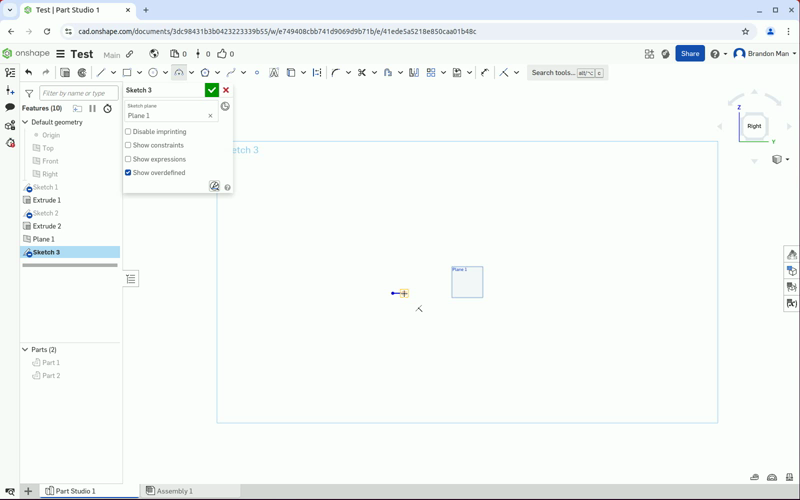
key_down(shift)
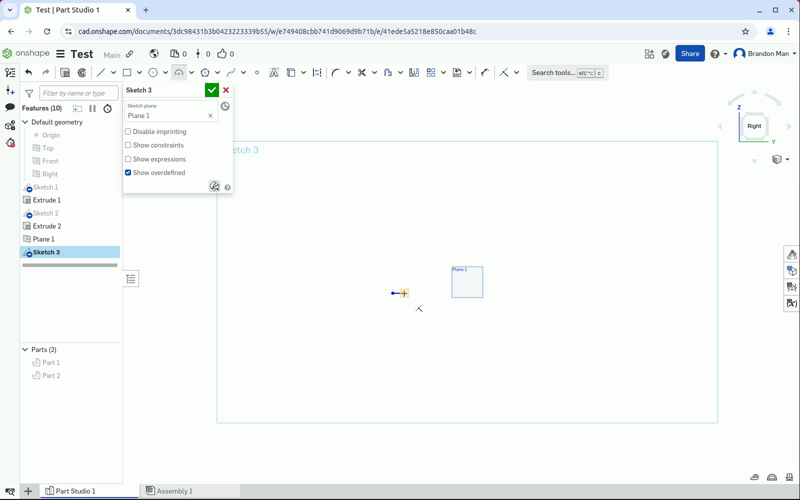
mouse_move(407, 289)
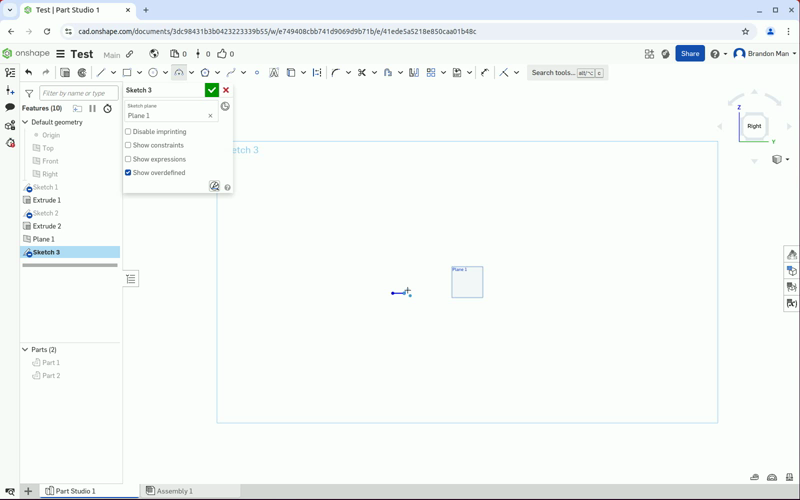
scroll(6)
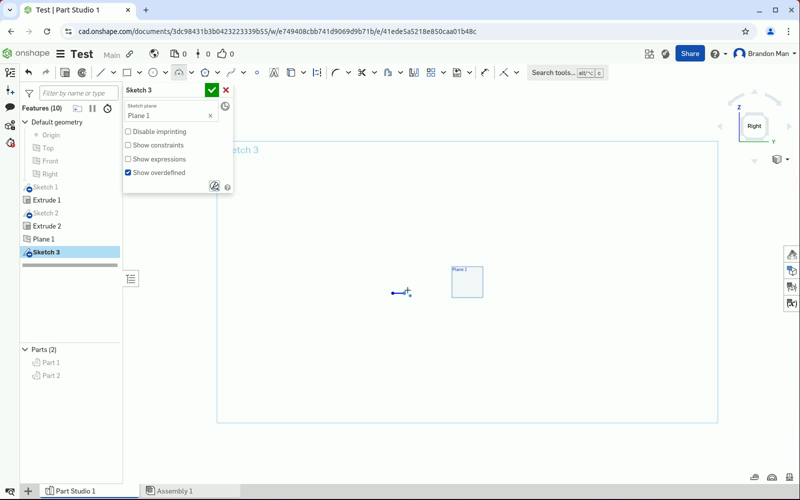
scroll(6)
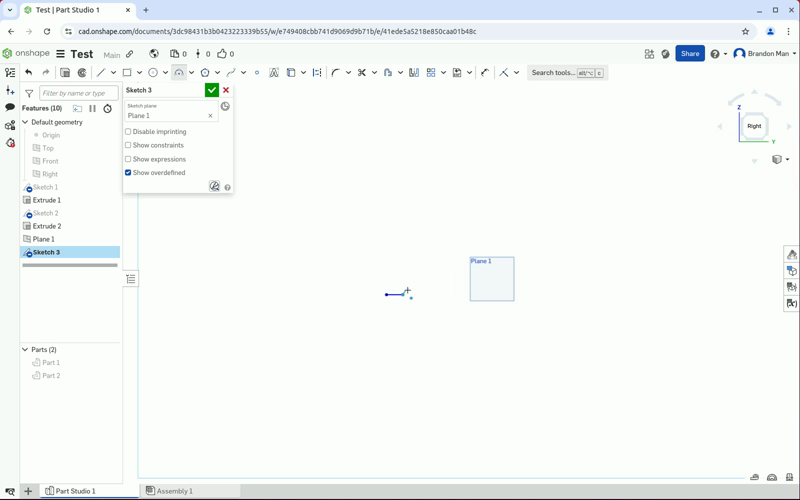
scroll(6)
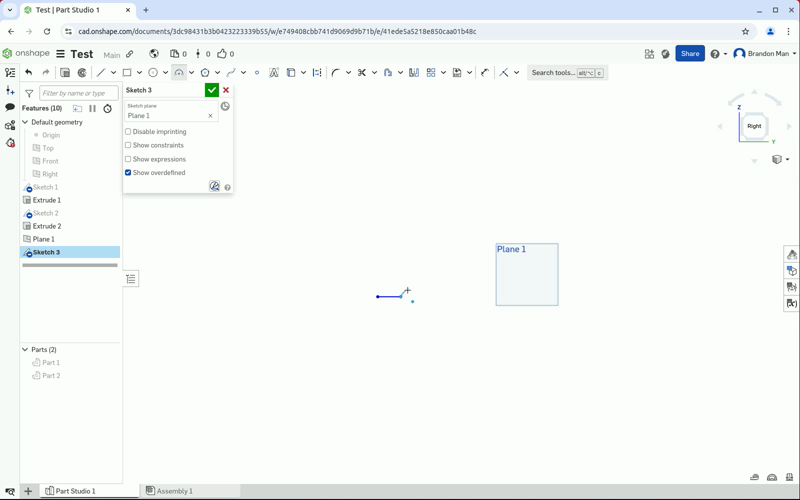
scroll(6)
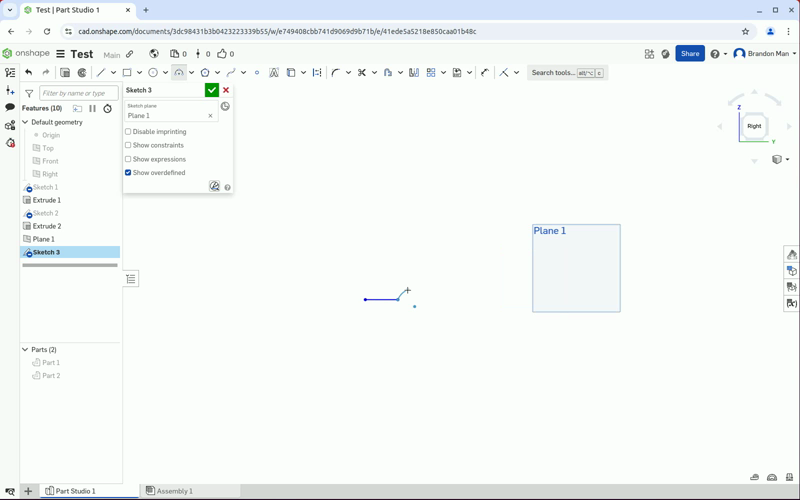
scroll(6)
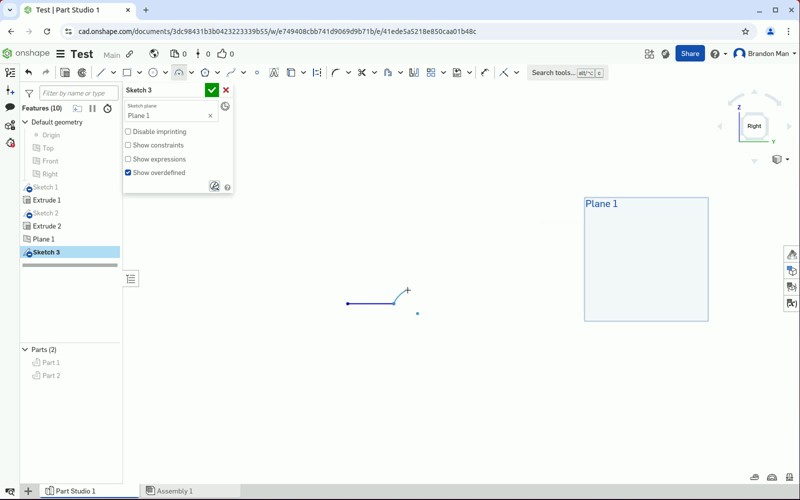
scroll(6)
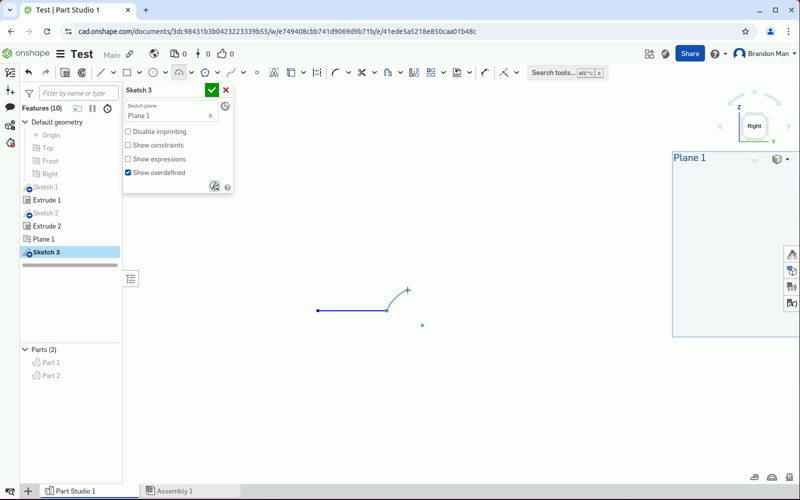
scroll(6)
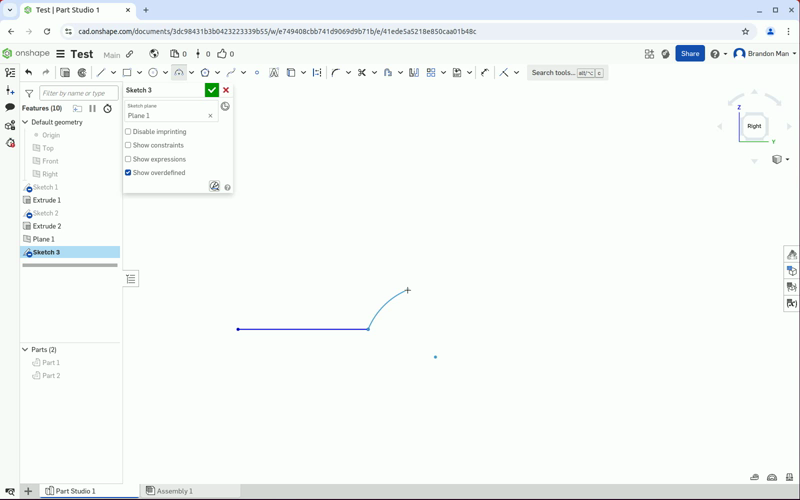
click(407, 289)
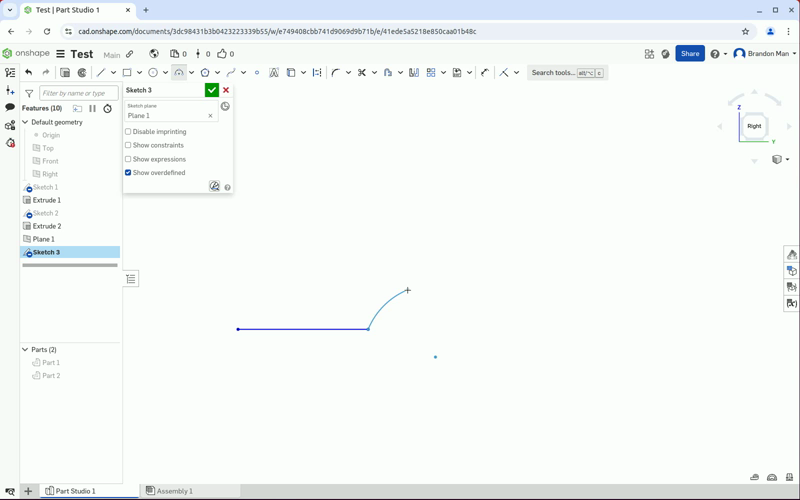
scroll(-6)
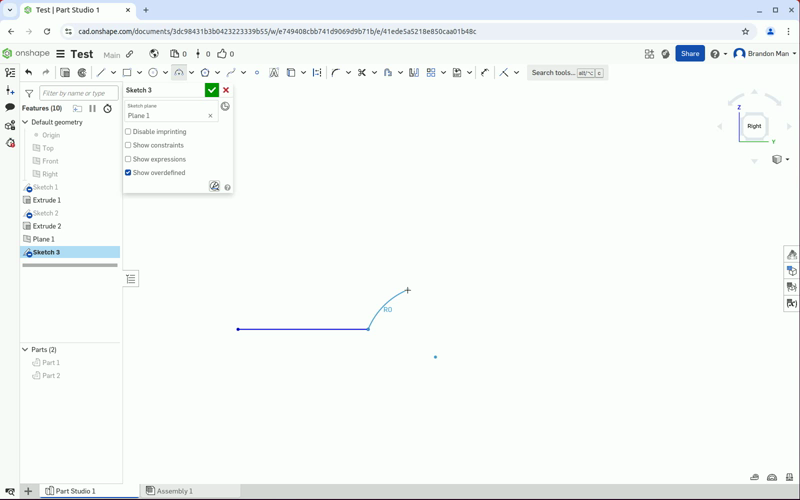
scroll(-6)
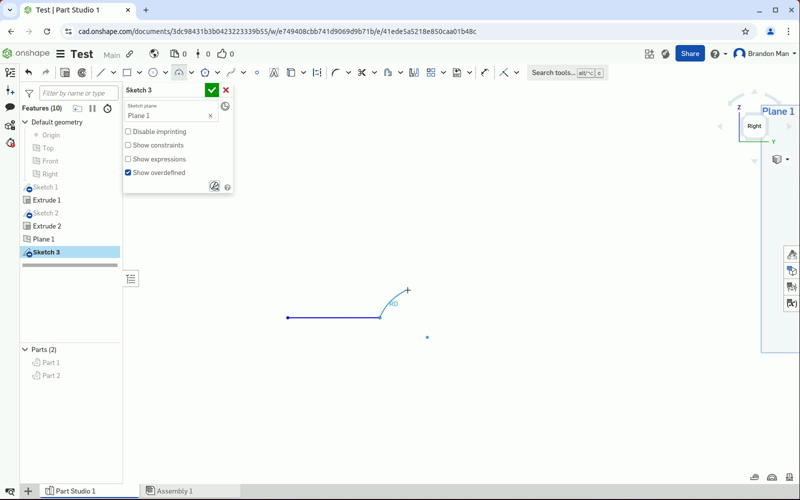
scroll(-6)
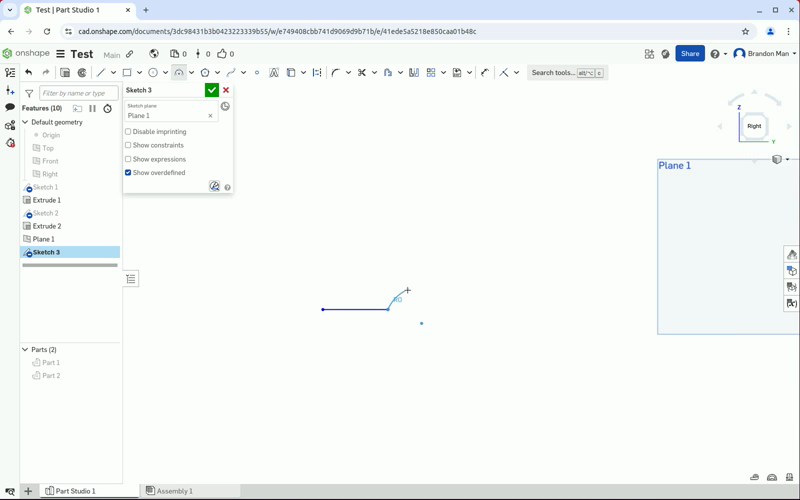
scroll(-6)
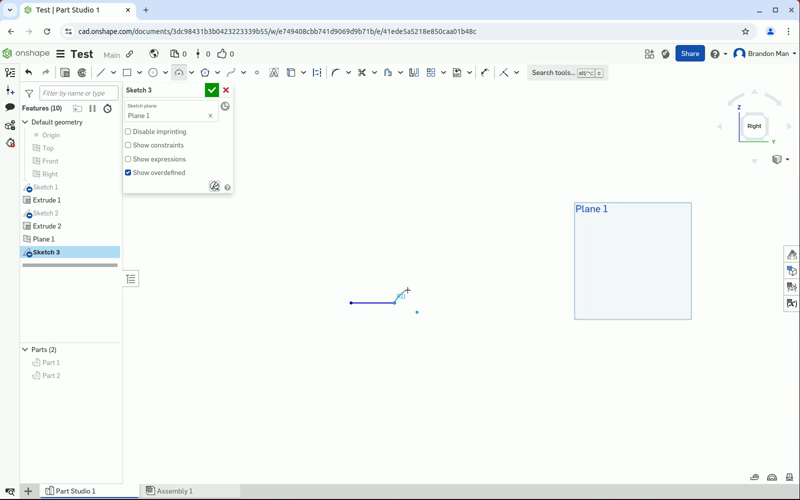
scroll(-6)
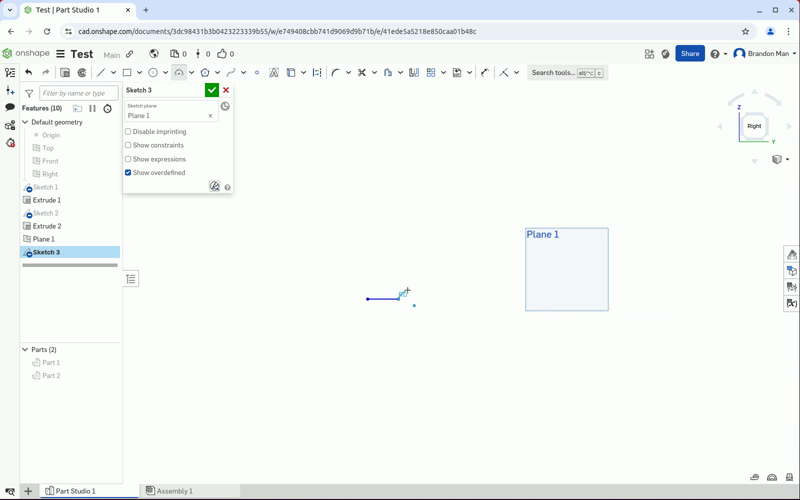
scroll(-6)
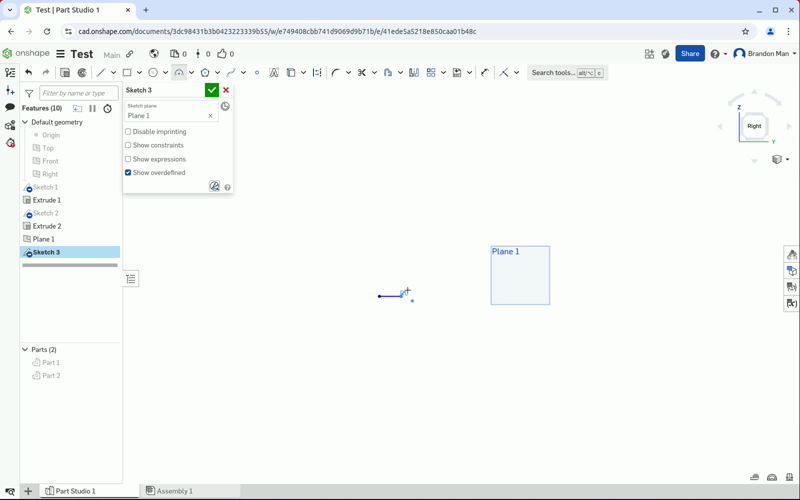
scroll(-6)
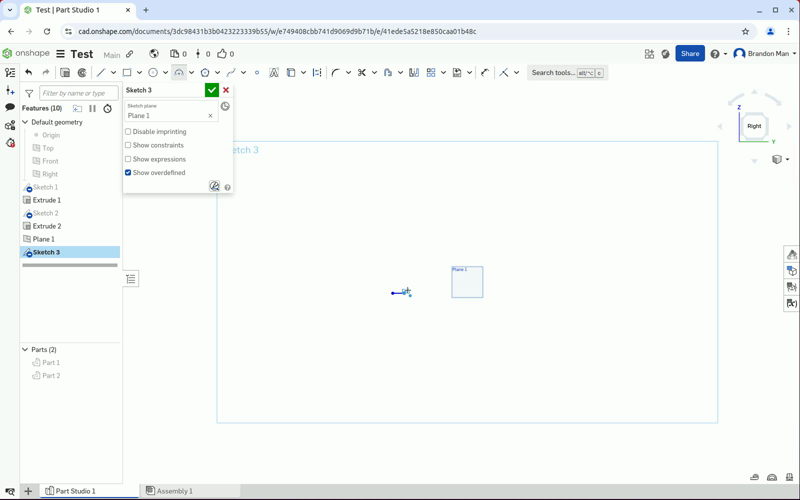
mouse_move(406, 292)
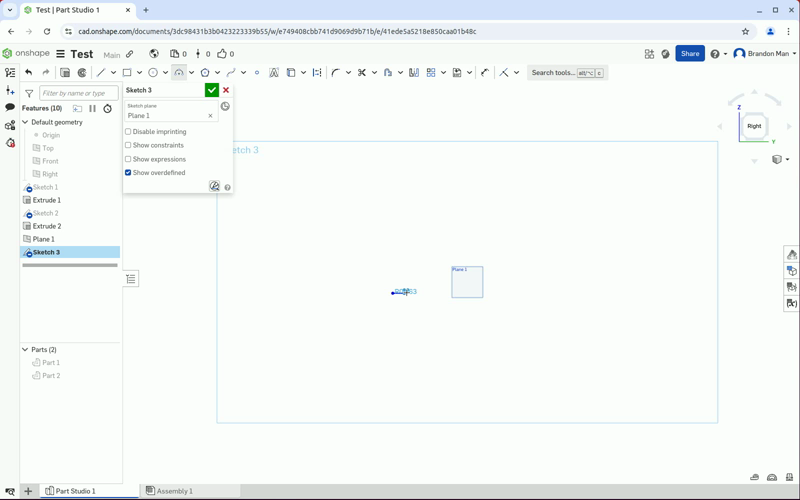
scroll(6)
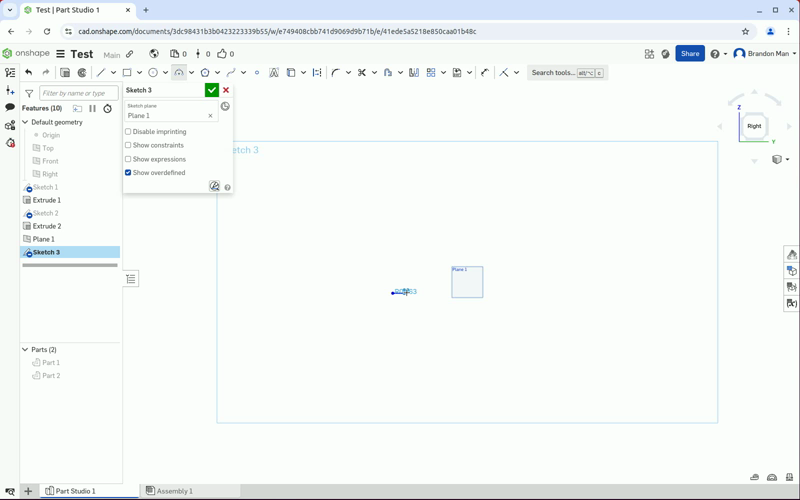
scroll(6)
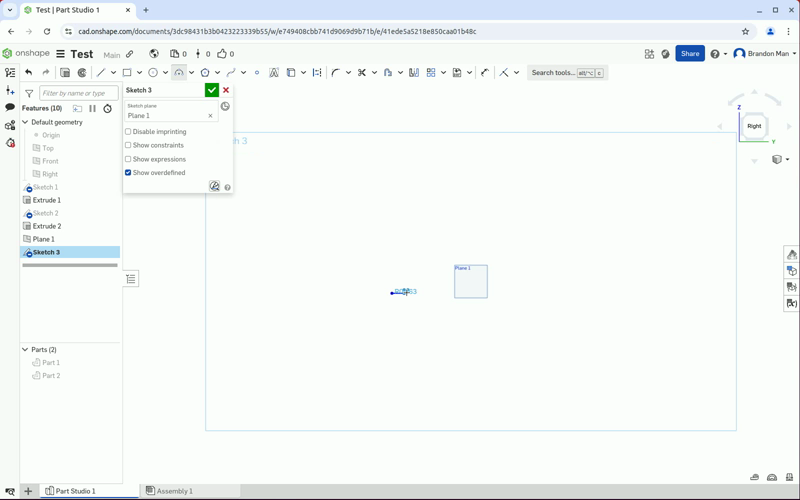
scroll(6)
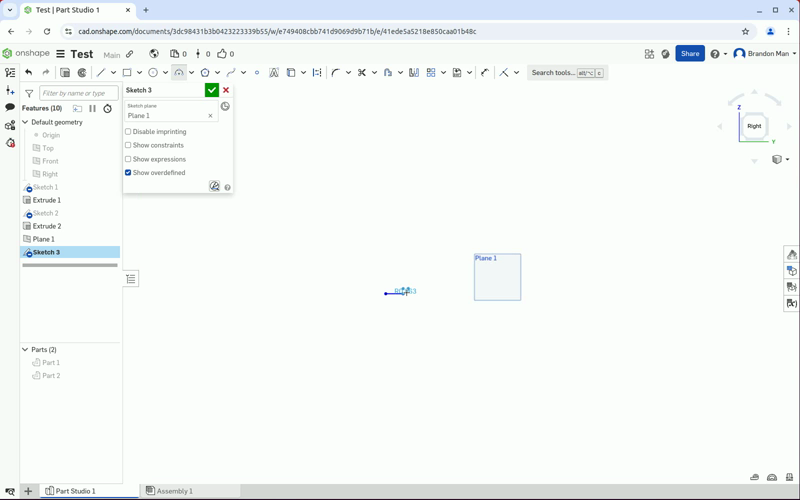
scroll(6)
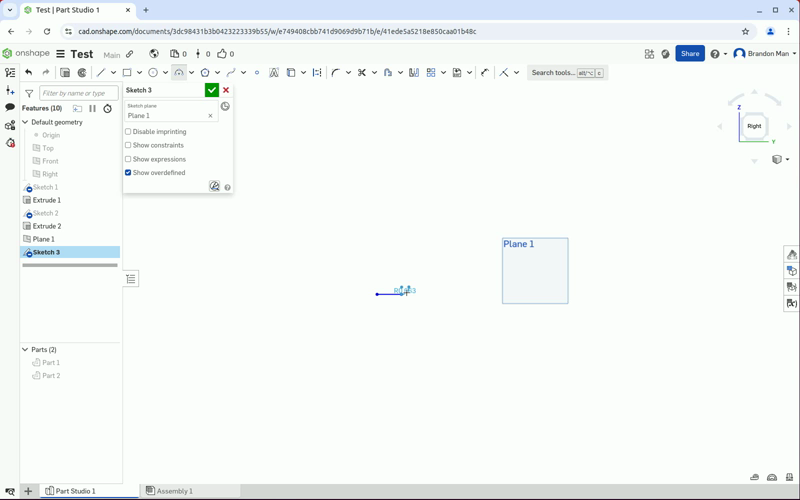
scroll(6)
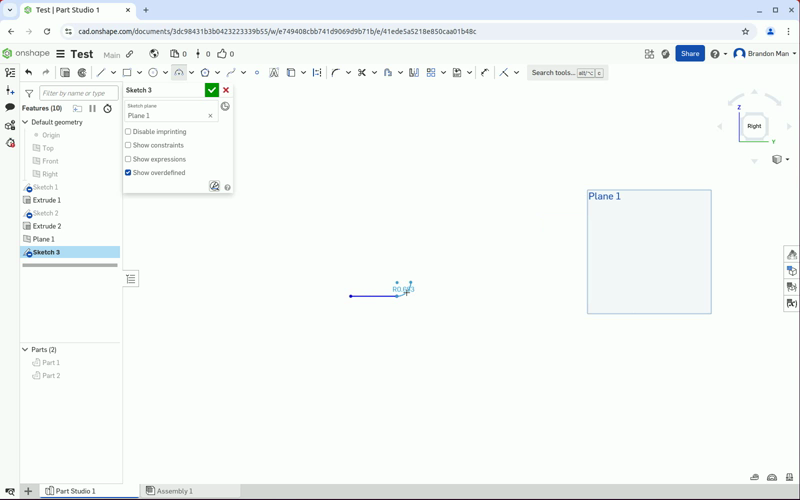
scroll(6)
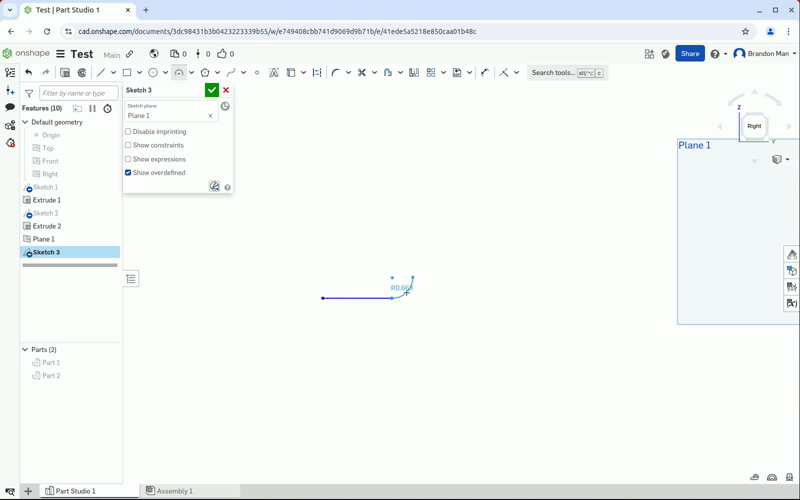
scroll(6)
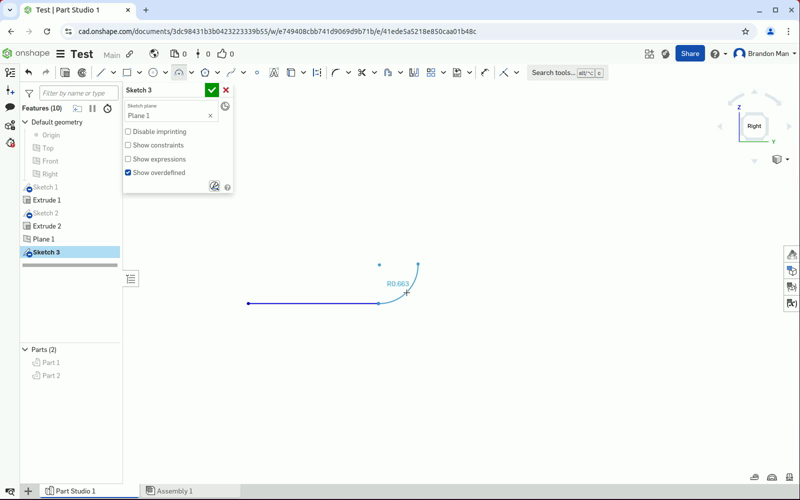
click(406, 292)
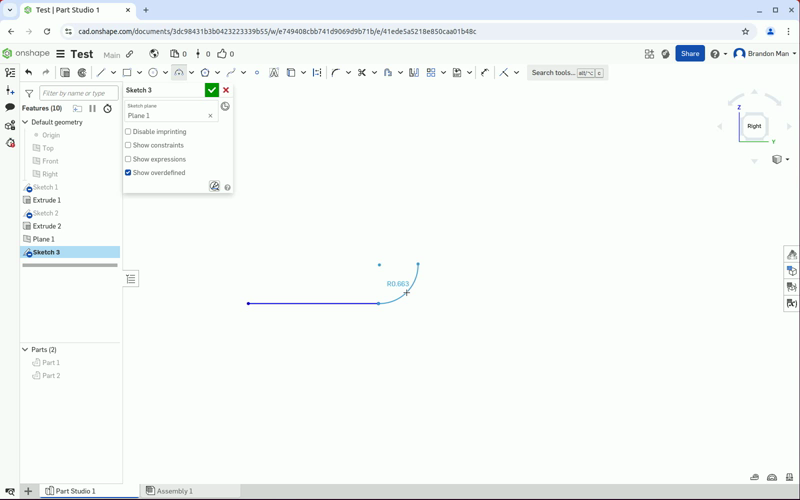
scroll(-6)
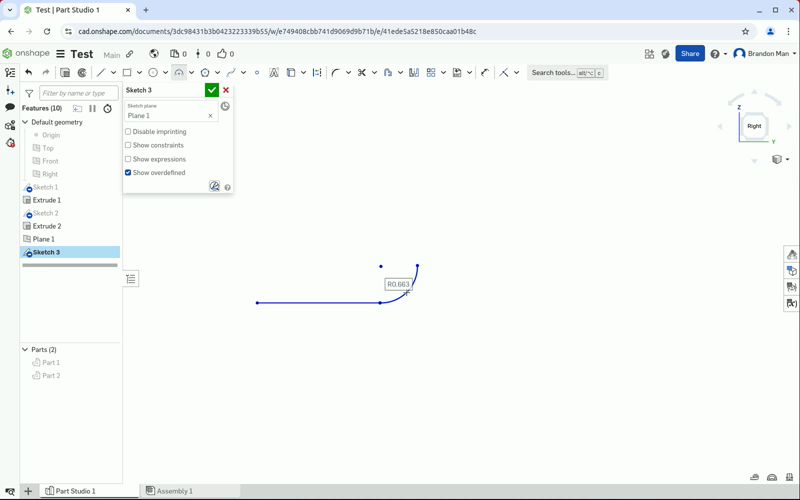
scroll(-6)
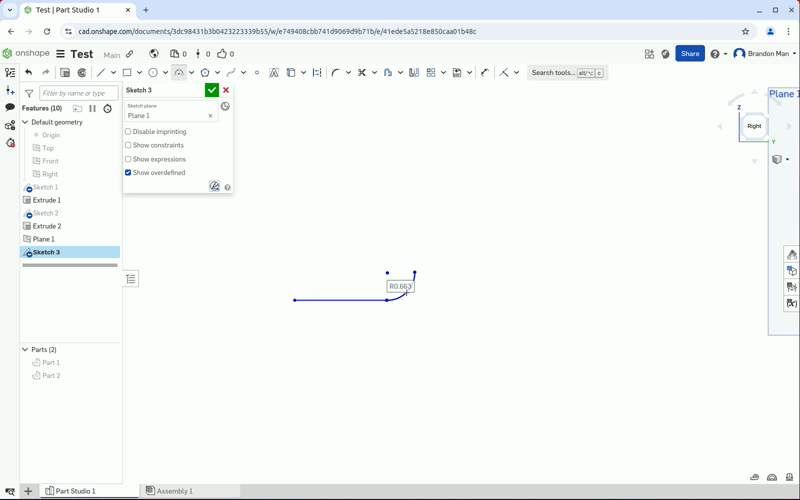
scroll(-6)
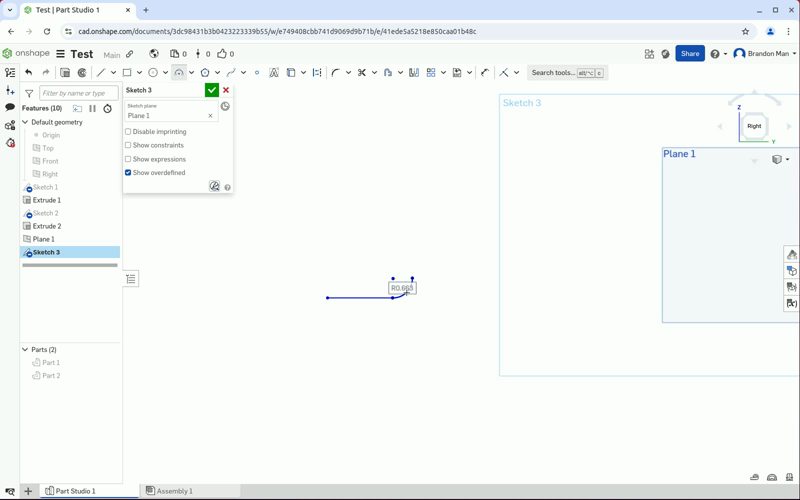
scroll(-6)
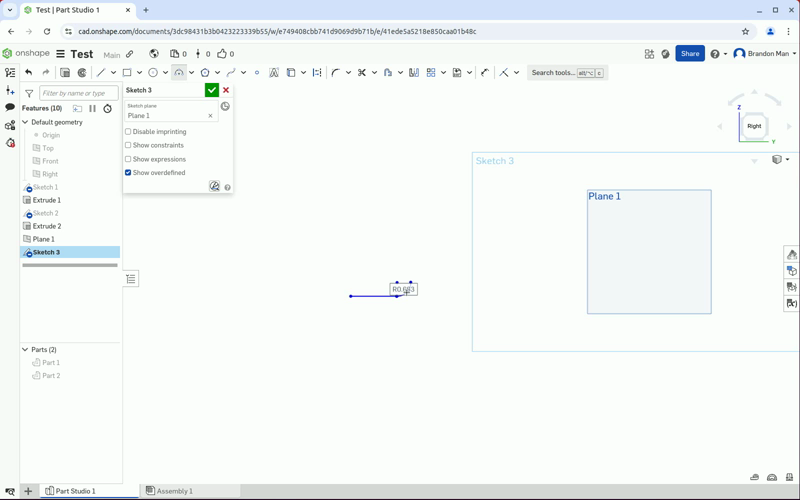
scroll(-6)
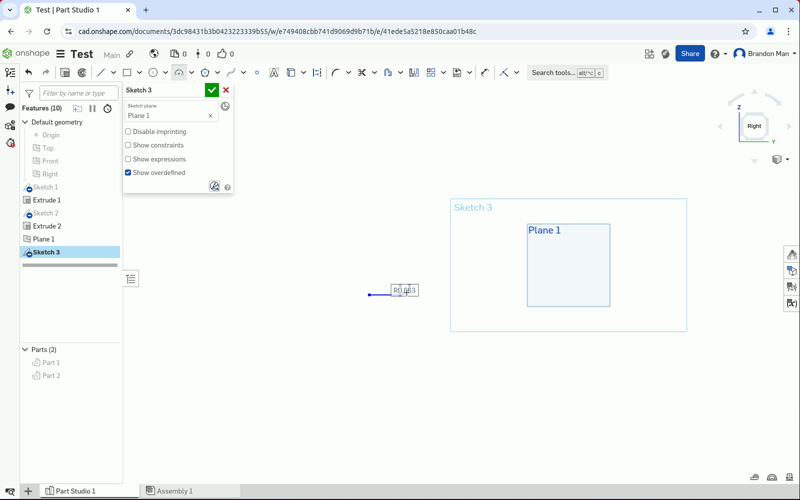
scroll(-6)
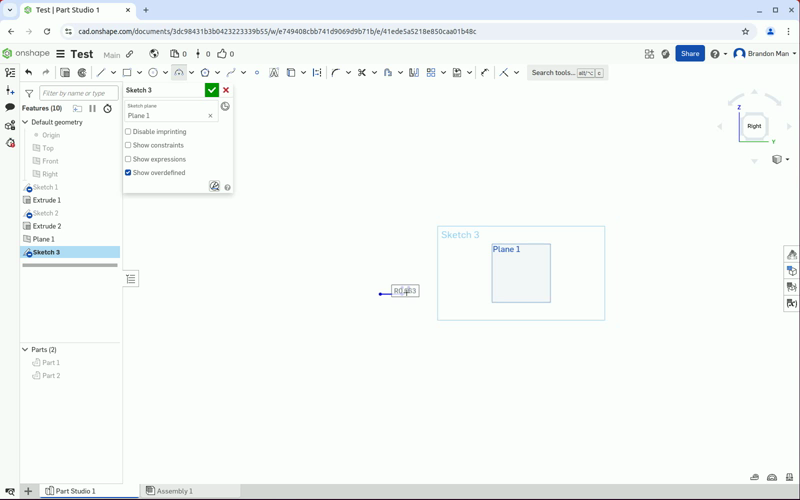
scroll(-6)
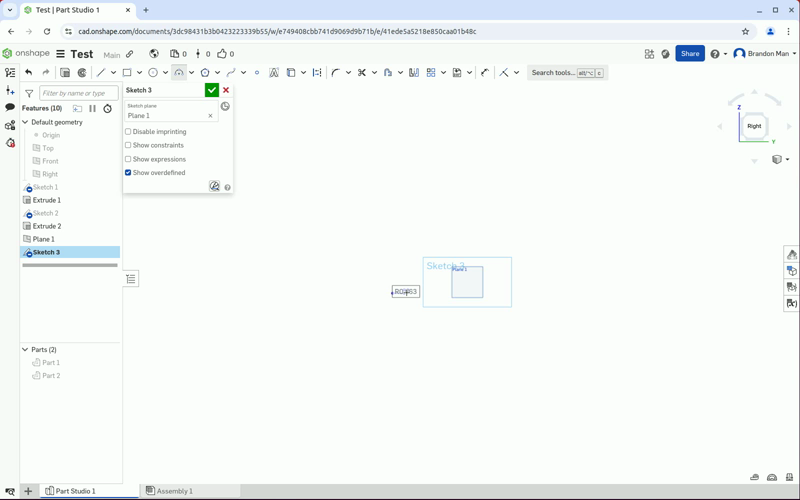
key_up(shift)
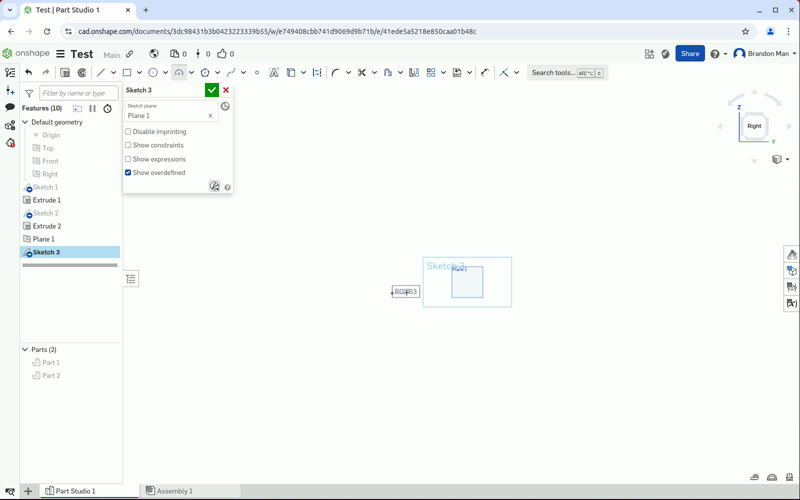
key(esc)
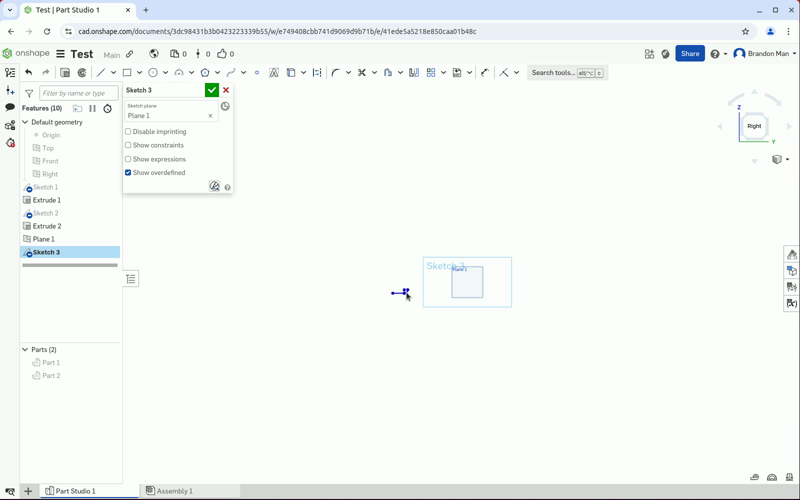
key(l)
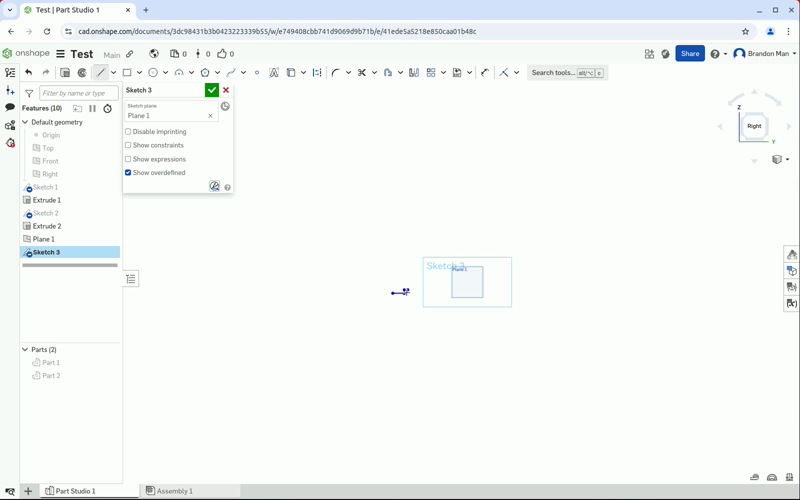
mouse_move(407, 289)
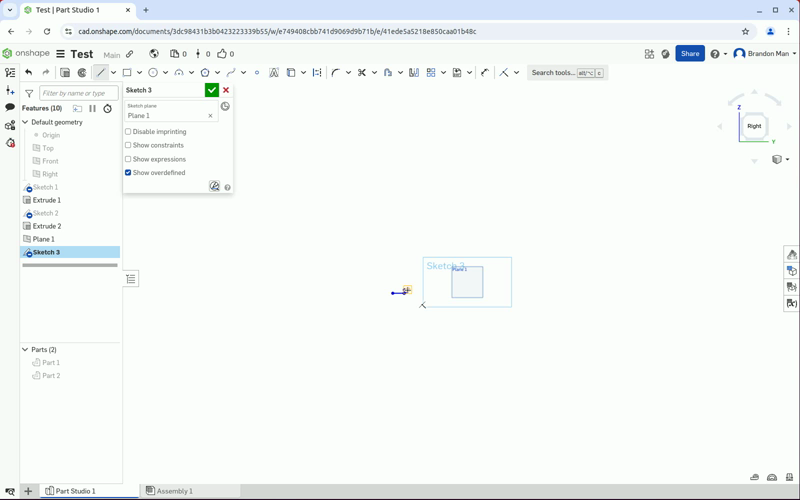
scroll(6)
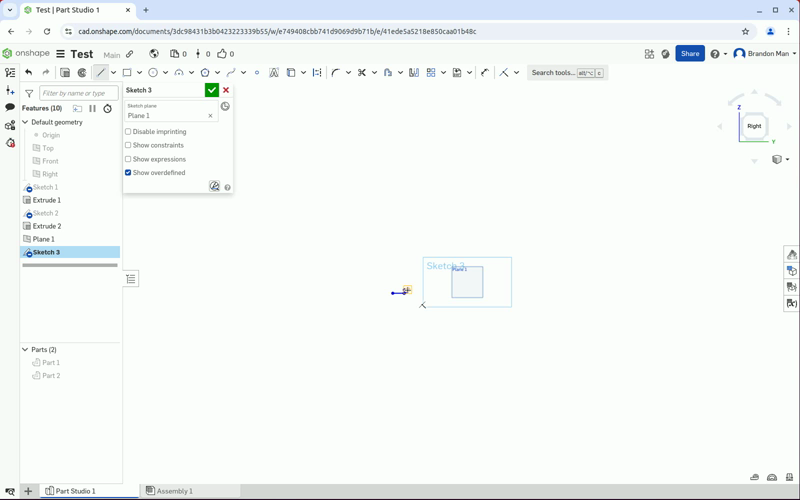
scroll(6)
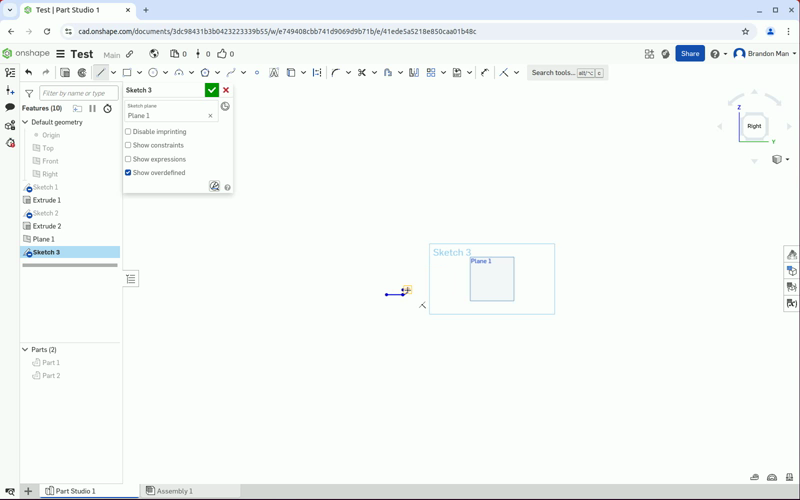
scroll(6)
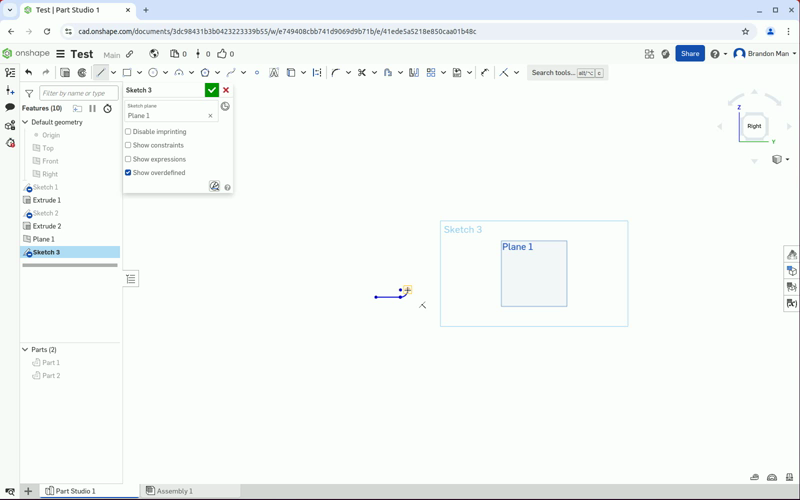
scroll(6)
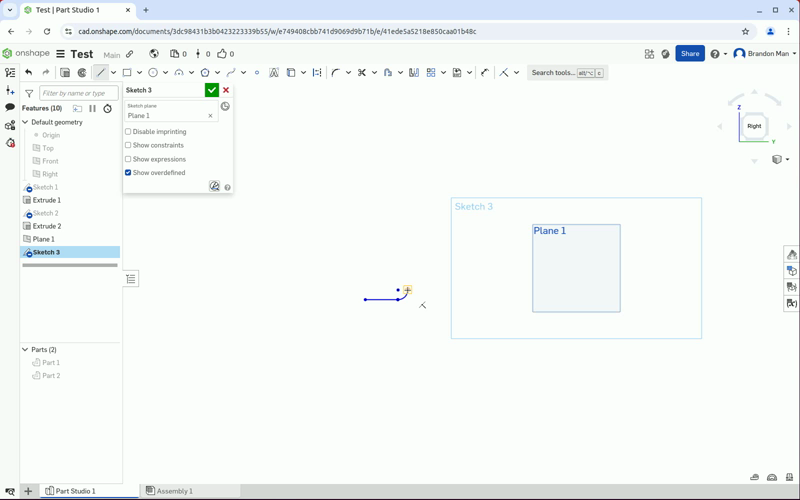
scroll(6)
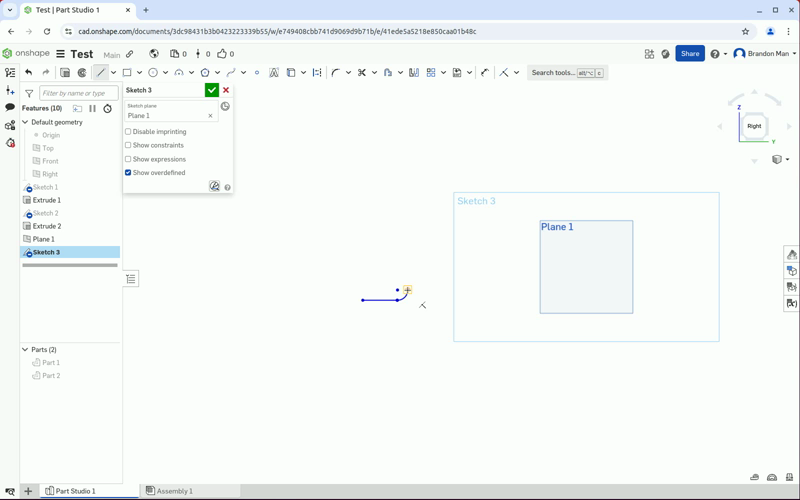
scroll(6)
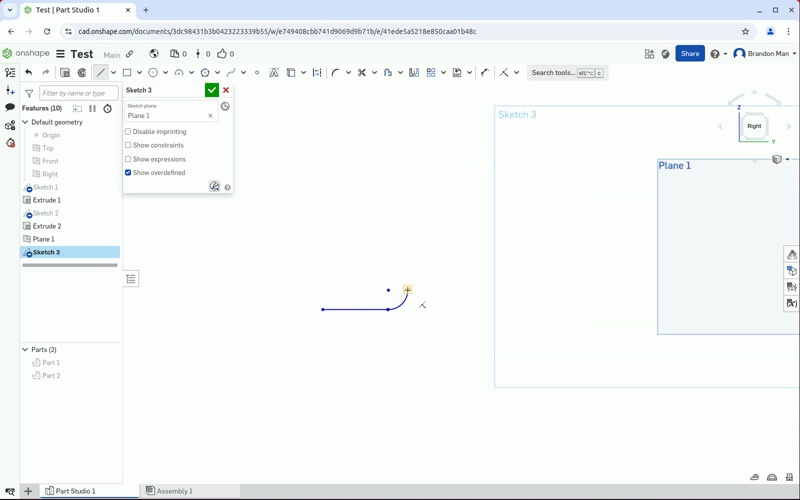
scroll(6)
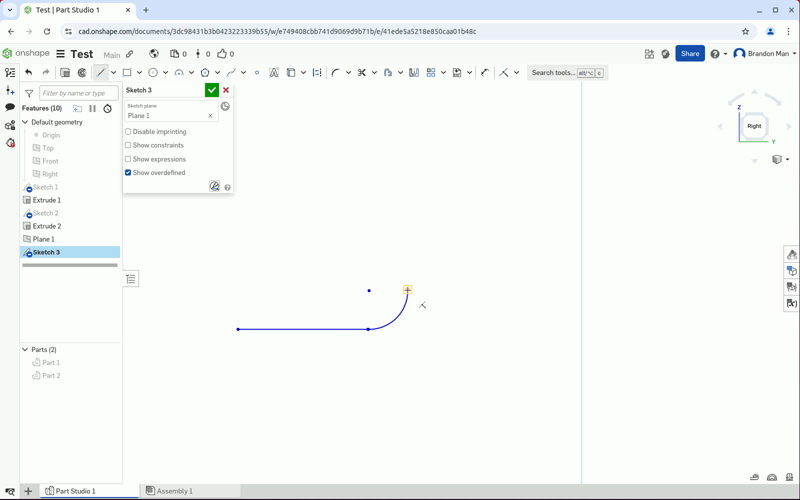
click(407, 289)
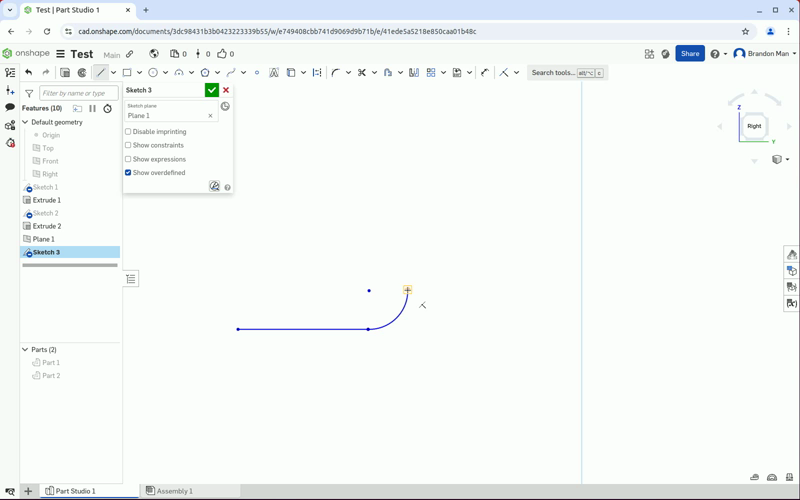
scroll(-6)
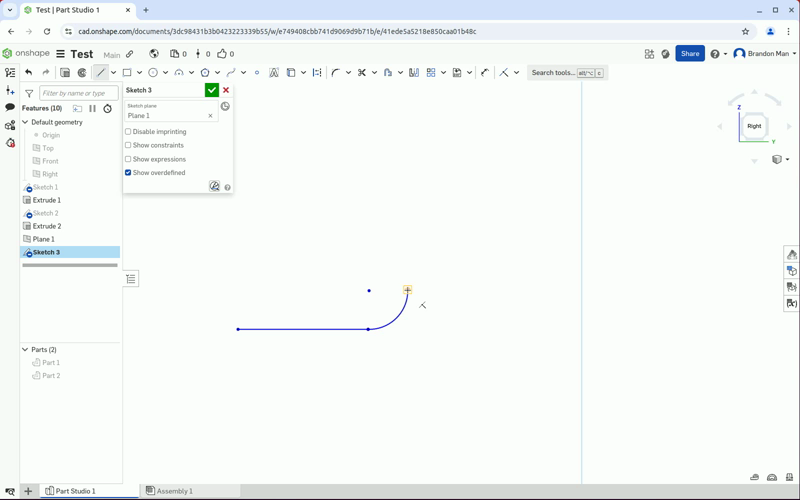
scroll(-6)
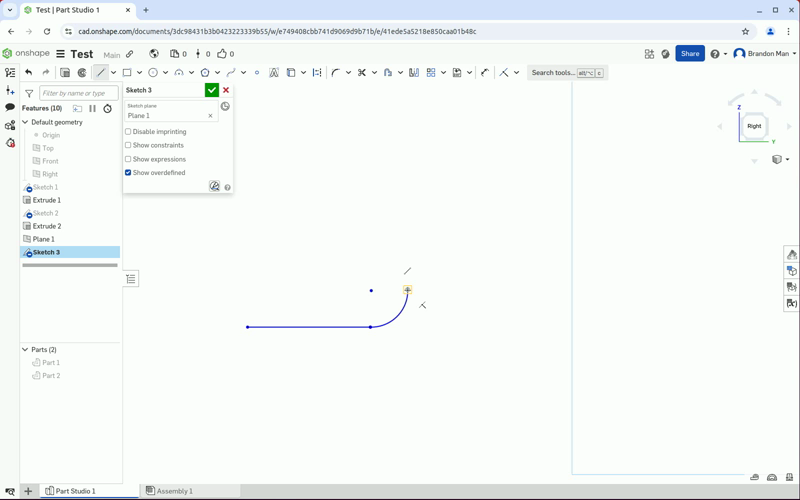
scroll(-6)
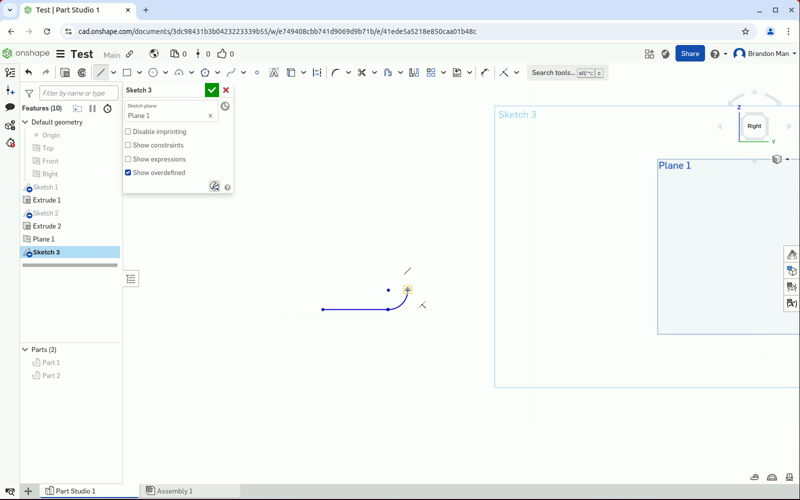
scroll(-6)
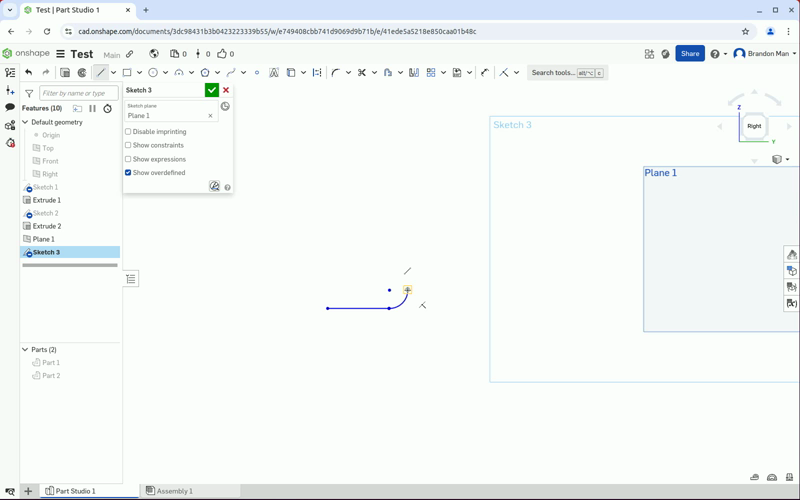
scroll(-6)
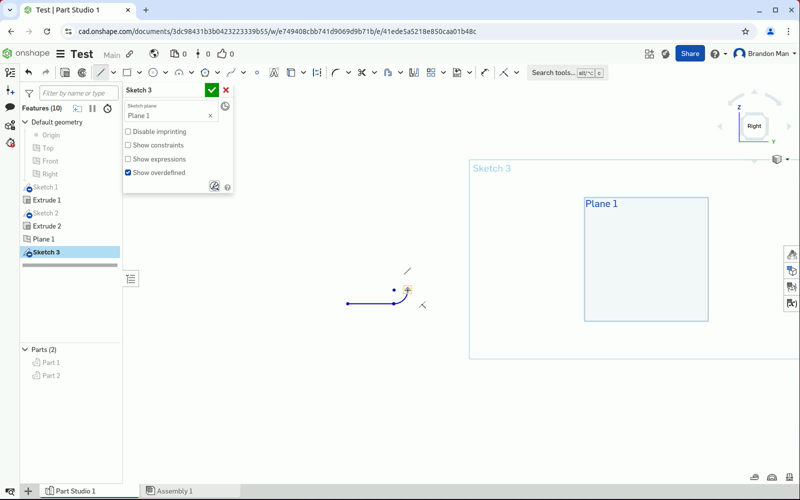
scroll(-6)
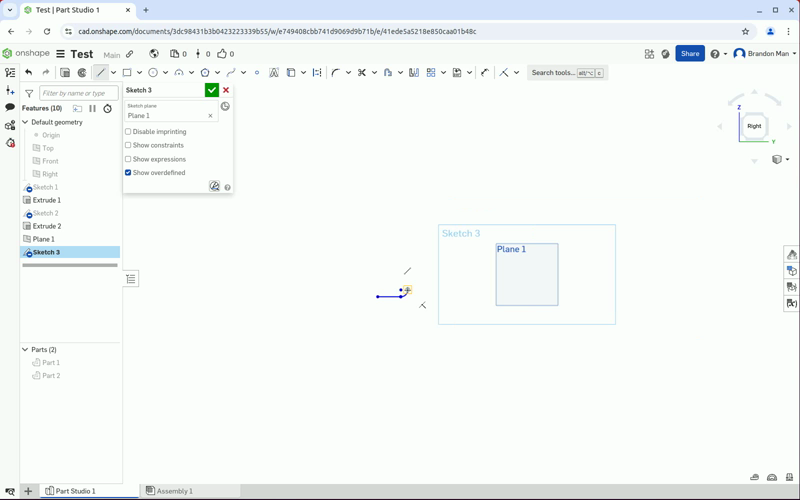
scroll(-6)
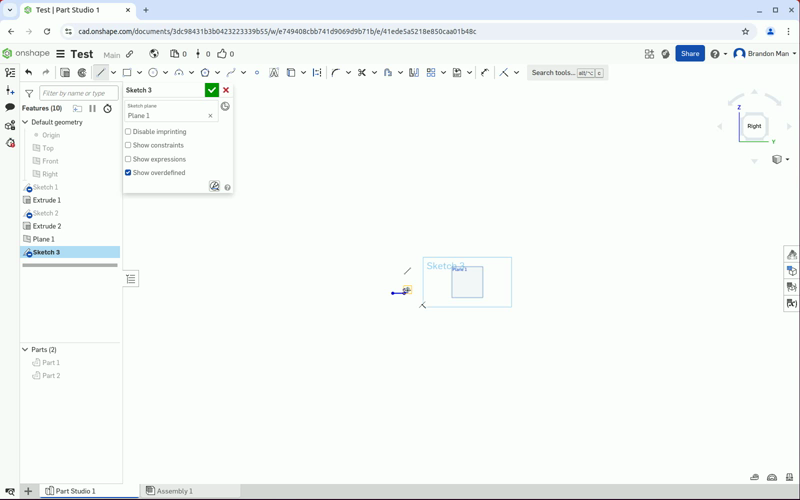
key_down(shift)
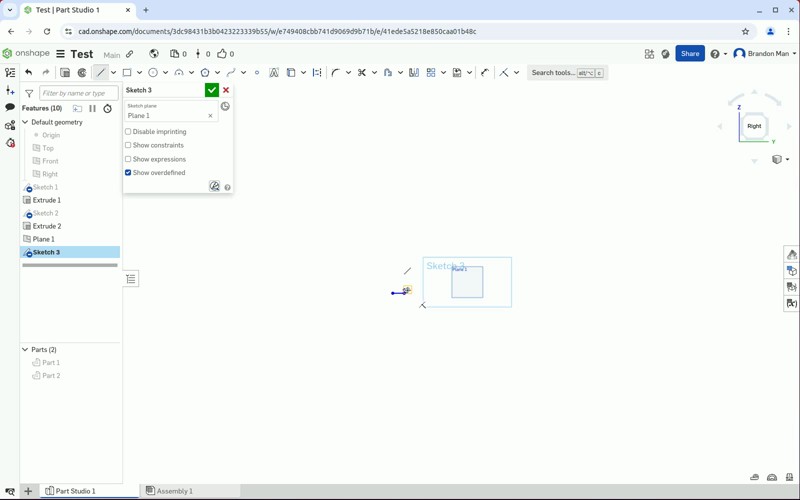
mouse_move(437, 289)
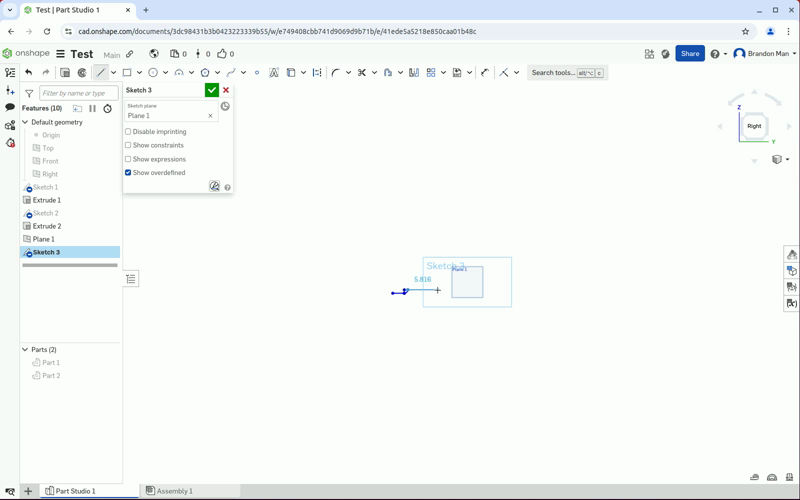
mouse_move(407, 269)
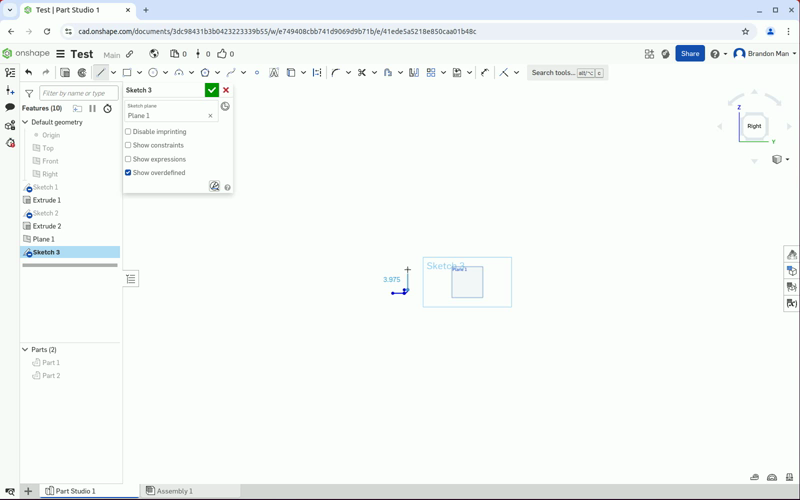
click(407, 269)
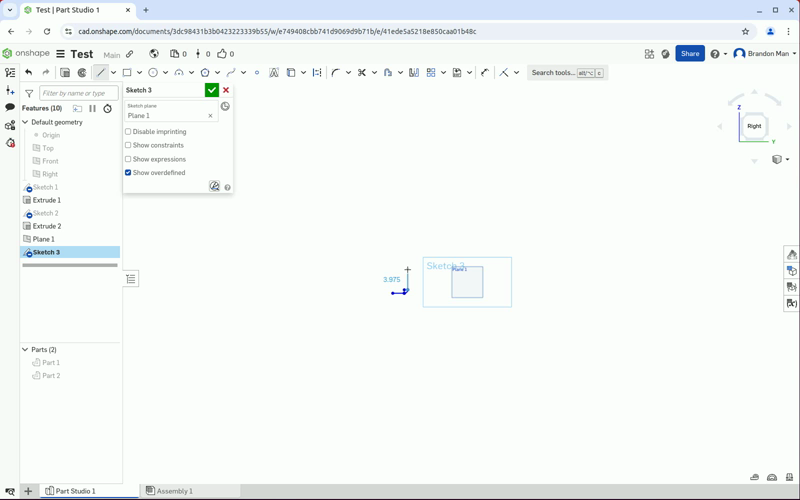
key_up(shift)
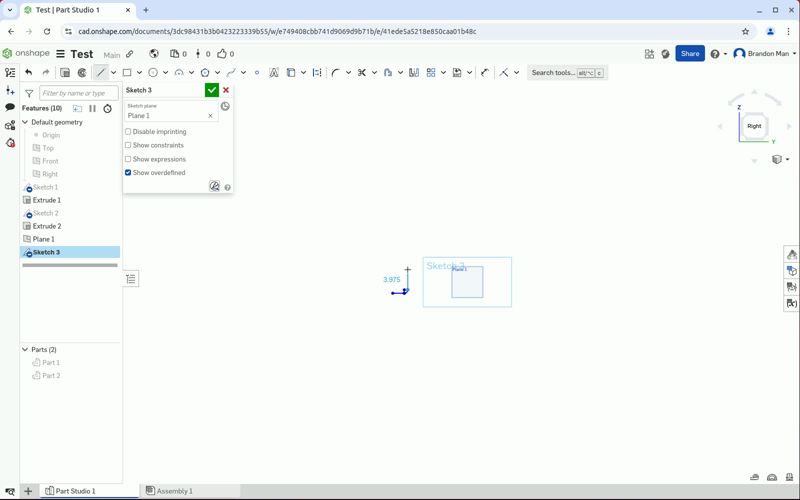
mouse_move(437, 269)
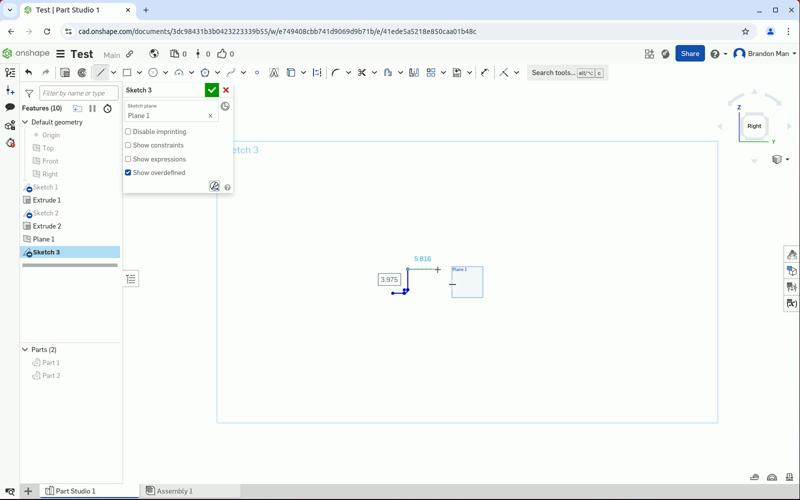
key_down(shift)
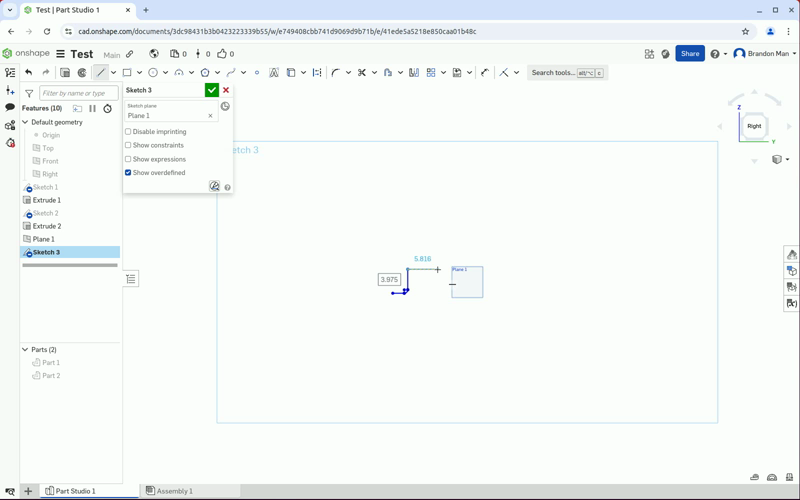
mouse_move(392, 293)
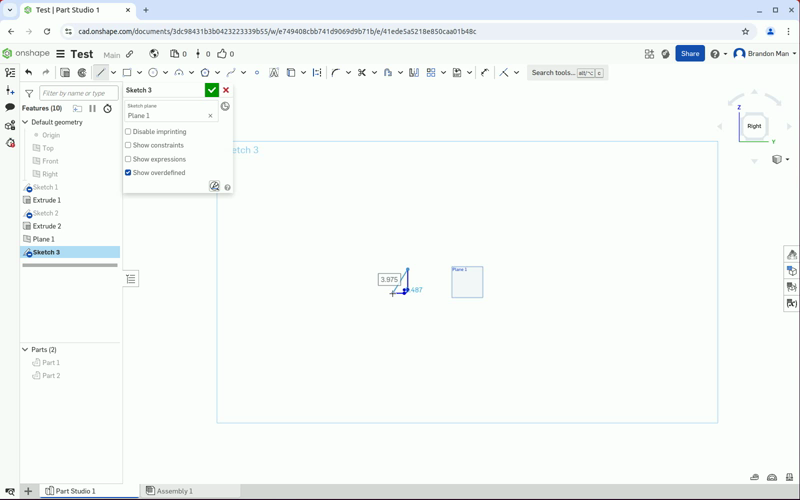
key_up(shift)
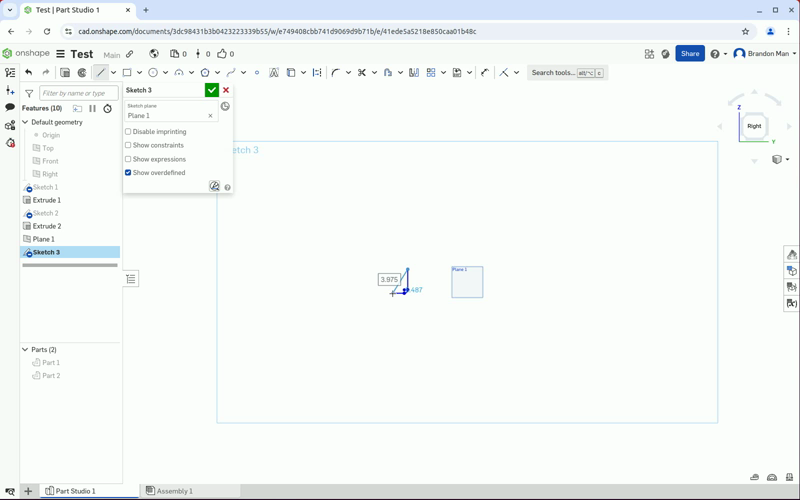
click(392, 293)
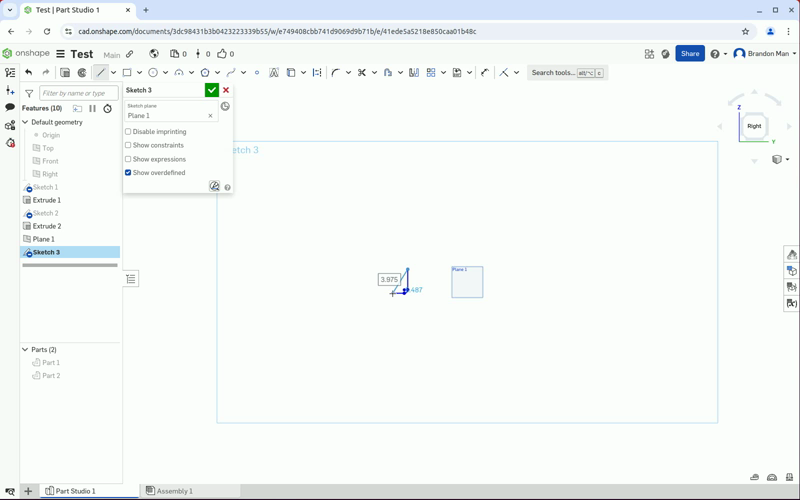
key(esc)
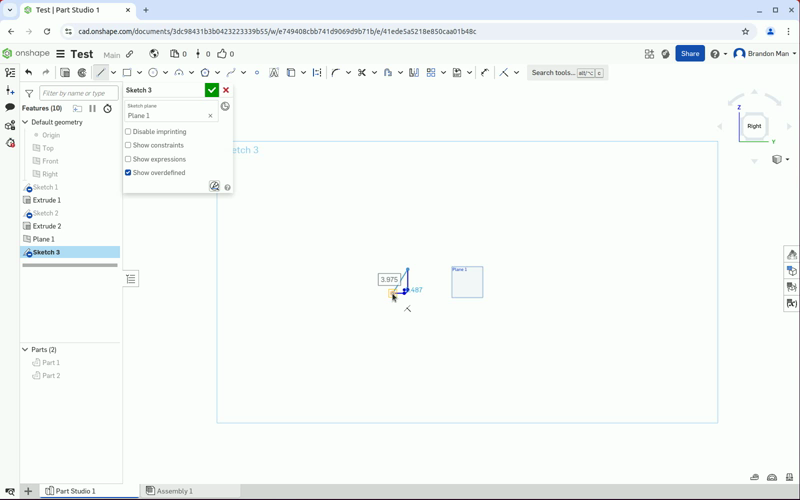
mouse_move(407, 274)
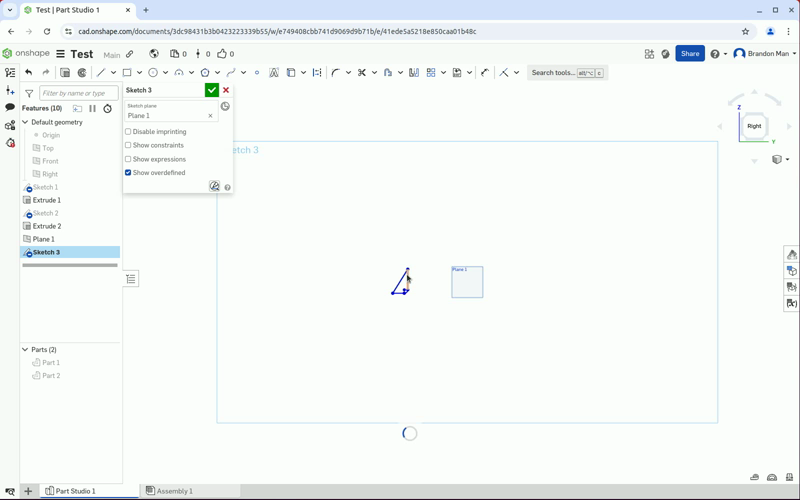
scroll(6)
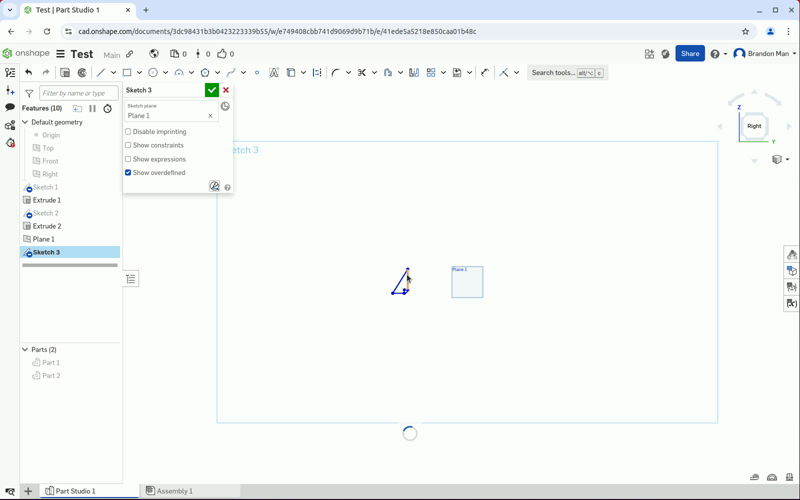
scroll(6)
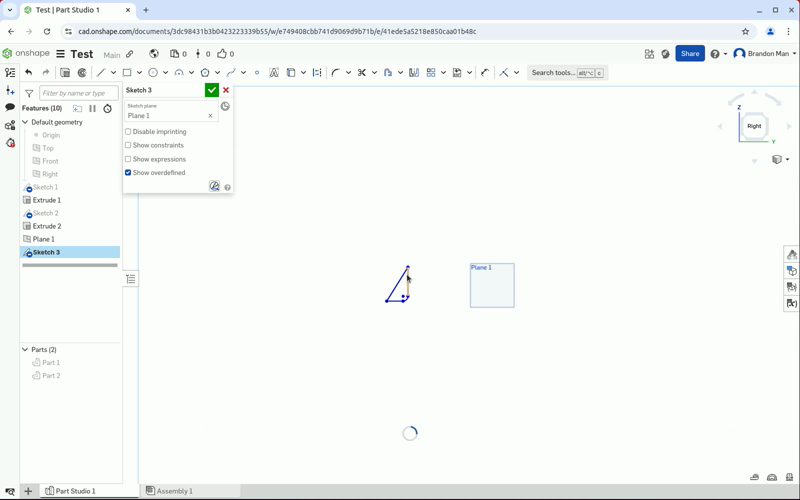
scroll(6)
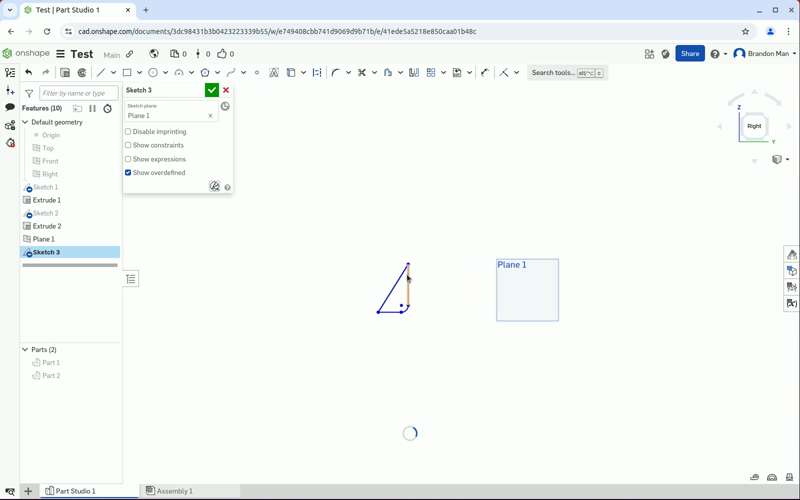
scroll(6)
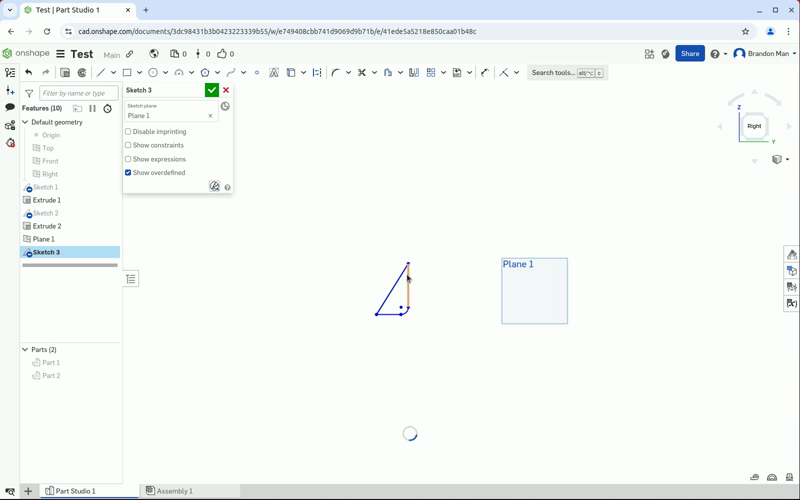
scroll(6)
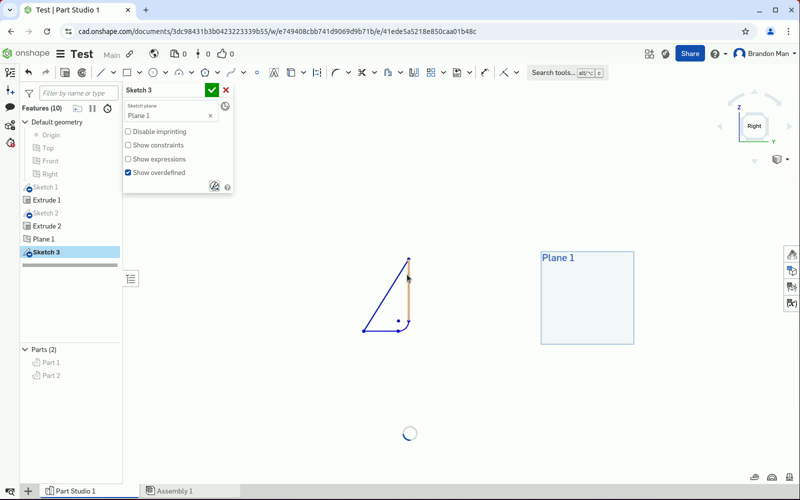
scroll(6)
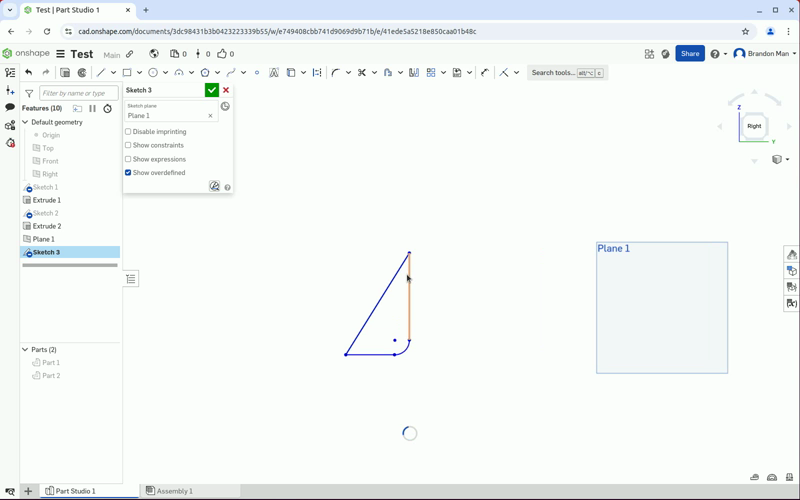
scroll(6)
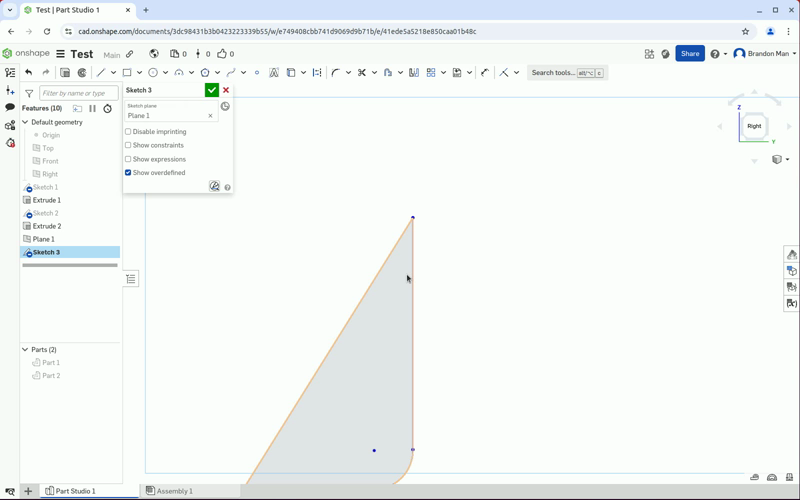
click(407, 274)
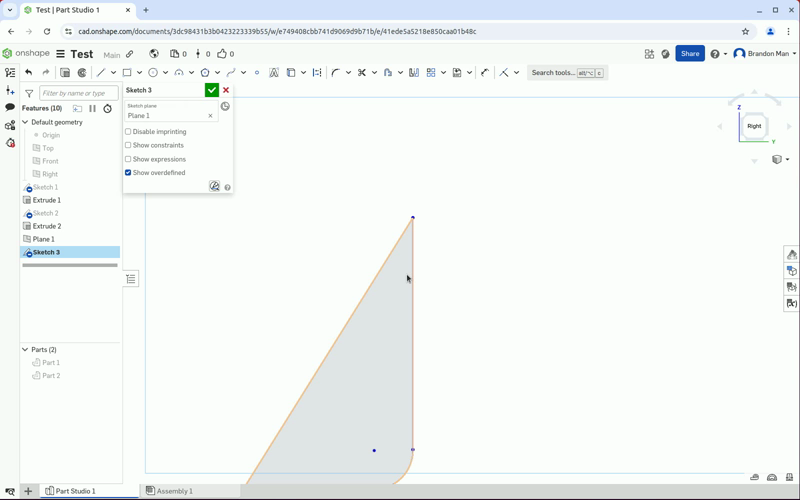
scroll(-6)
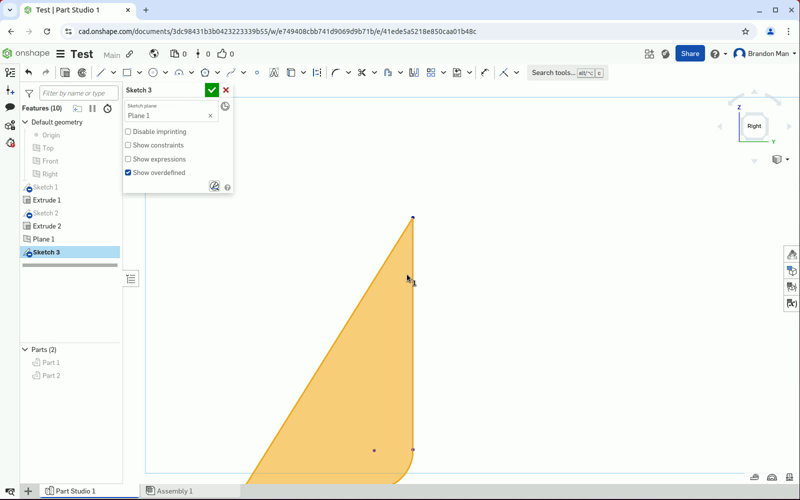
scroll(-6)
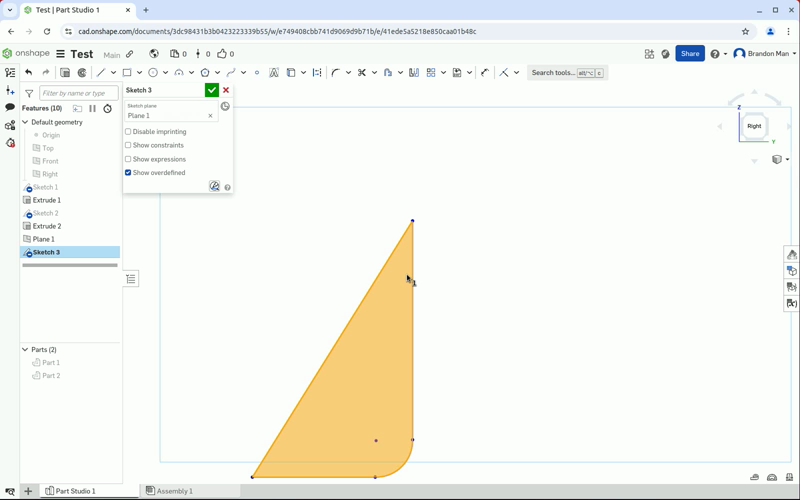
scroll(-6)
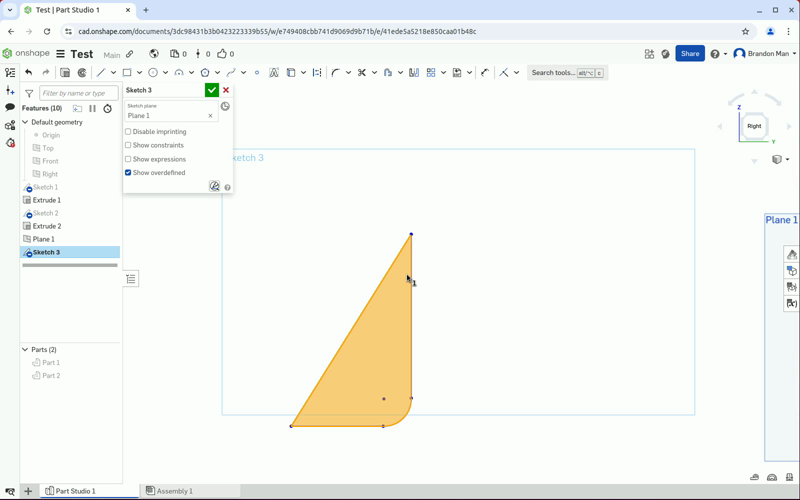
scroll(-6)
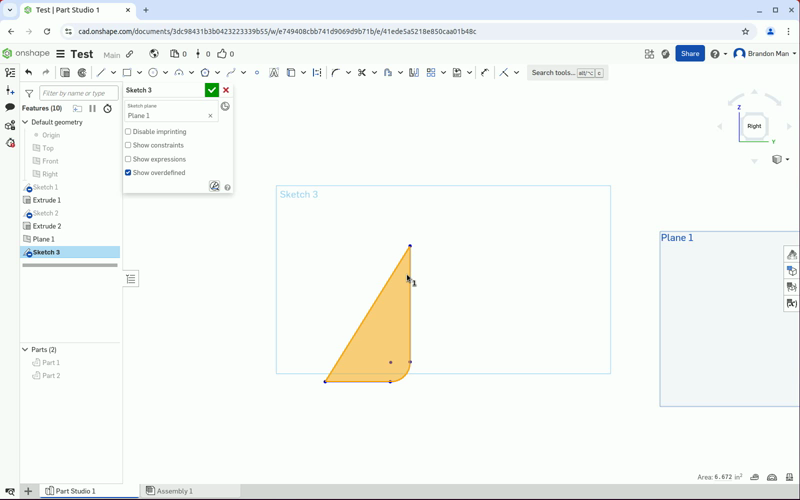
scroll(-6)
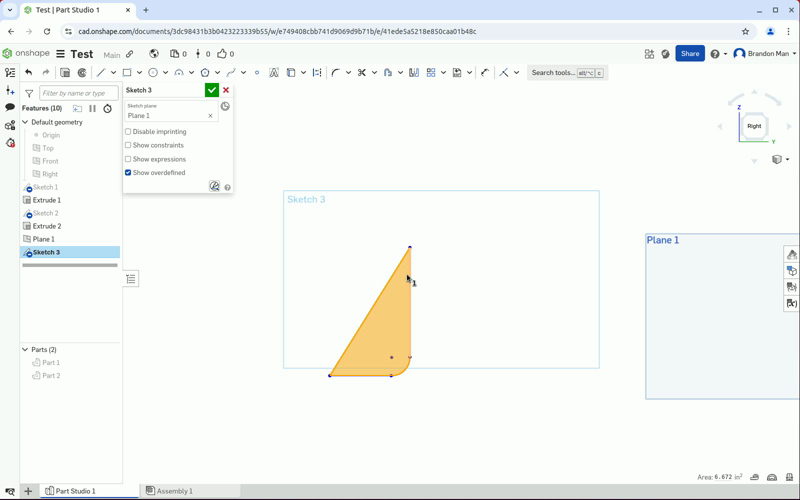
scroll(-6)
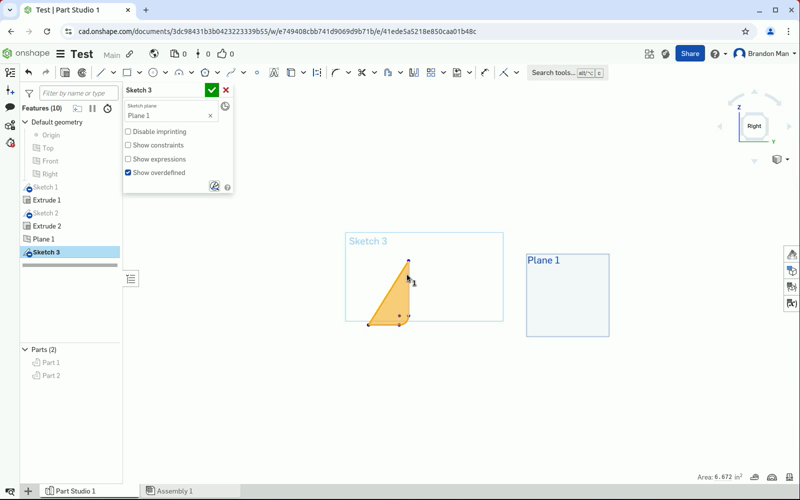
scroll(-6)
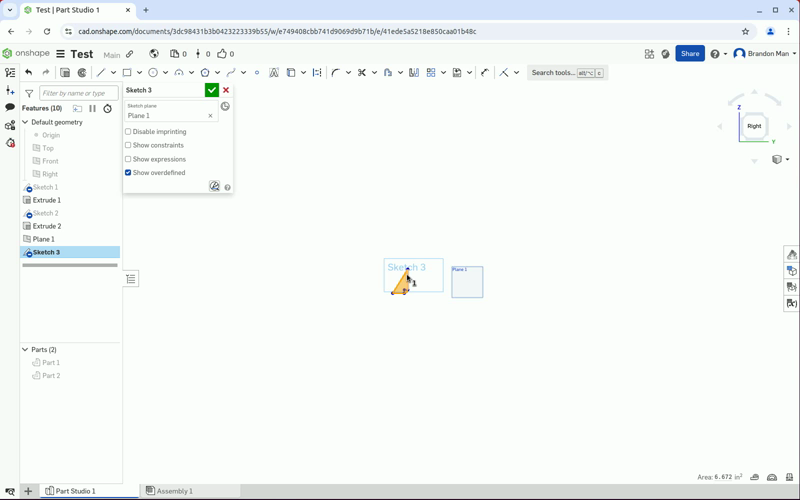
mouse_move(73, 352)
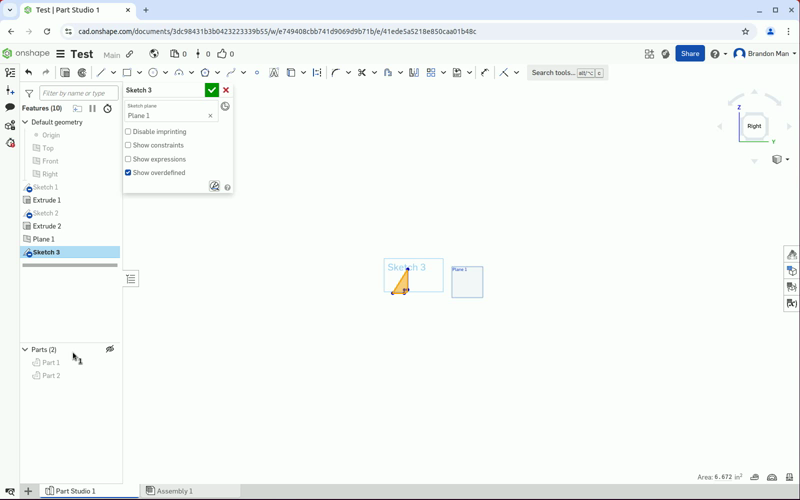
key(shift+y)
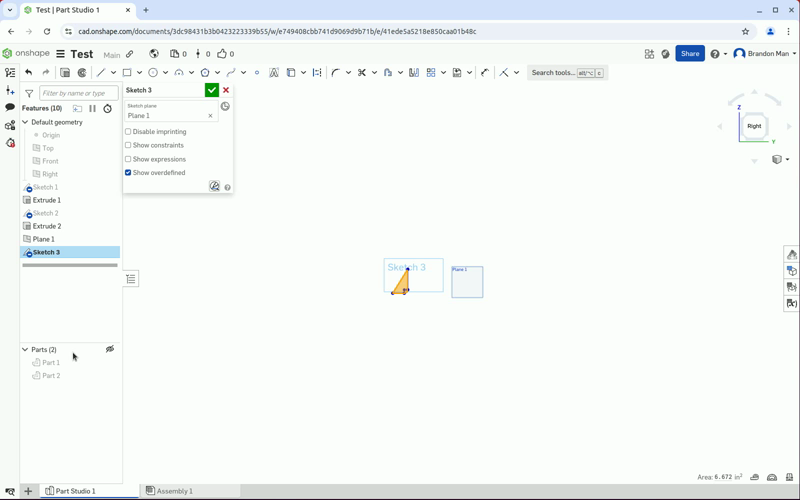
key(shift+e)
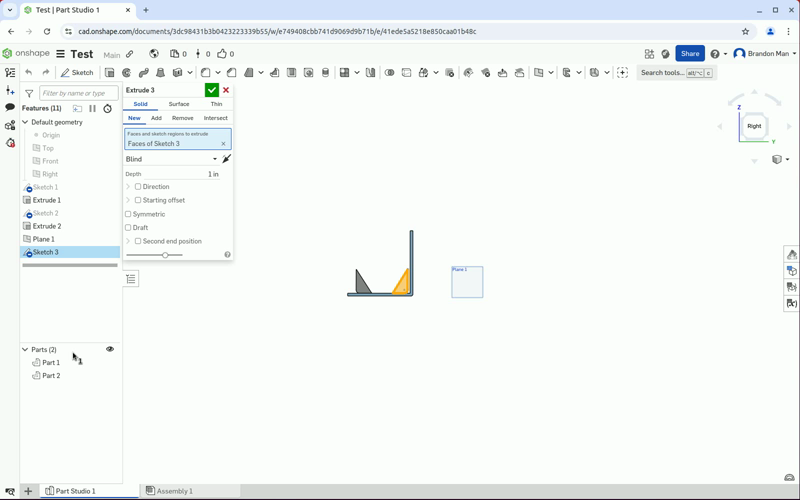
mouse_move(143, 106)
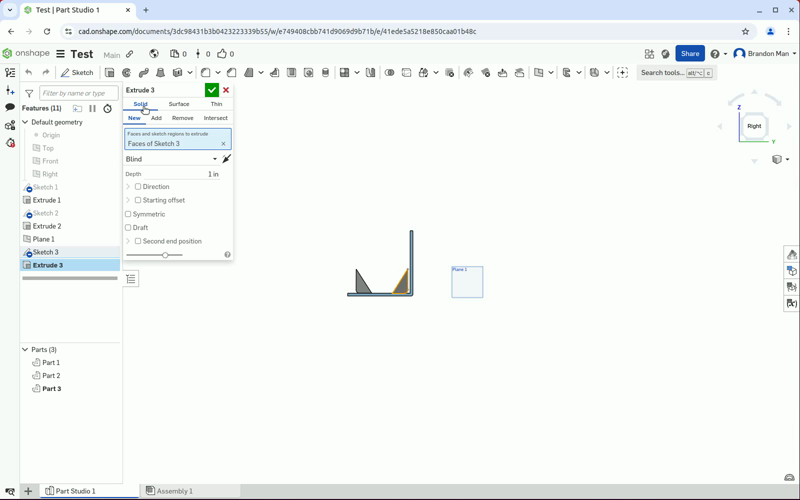
click(143, 106)
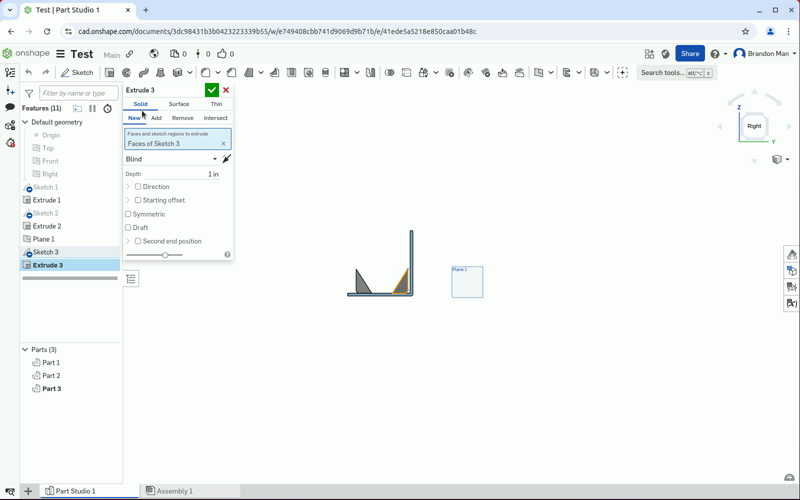
mouse_move(137, 120)
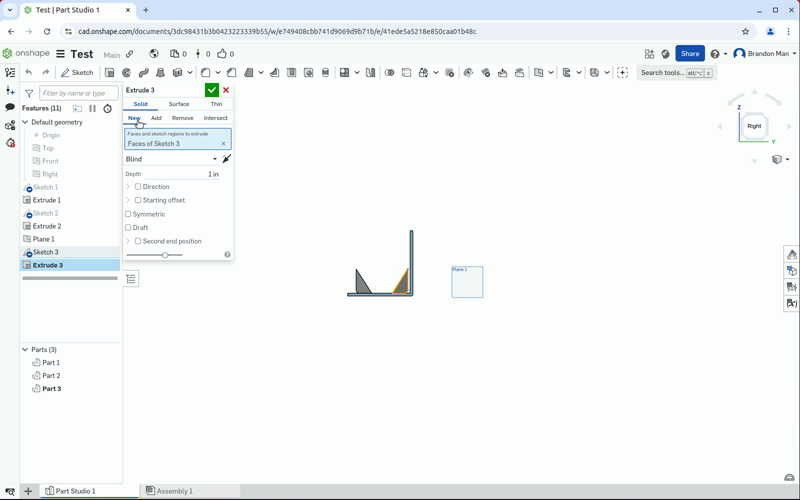
click(137, 120)
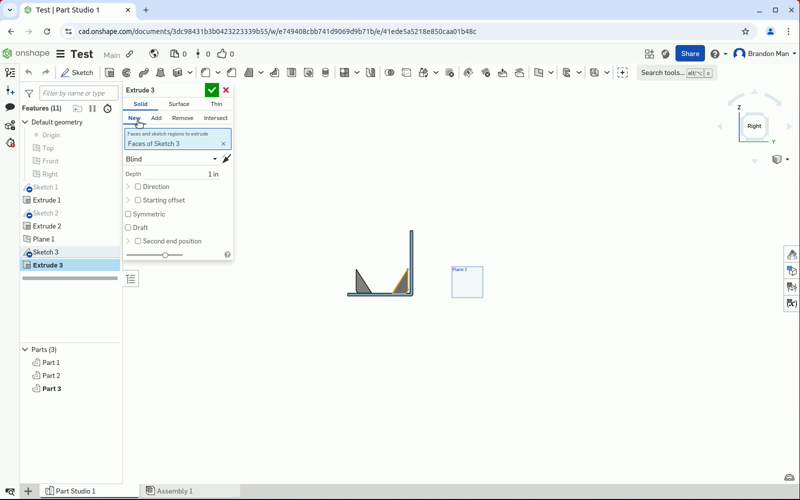
key(tab, 4)
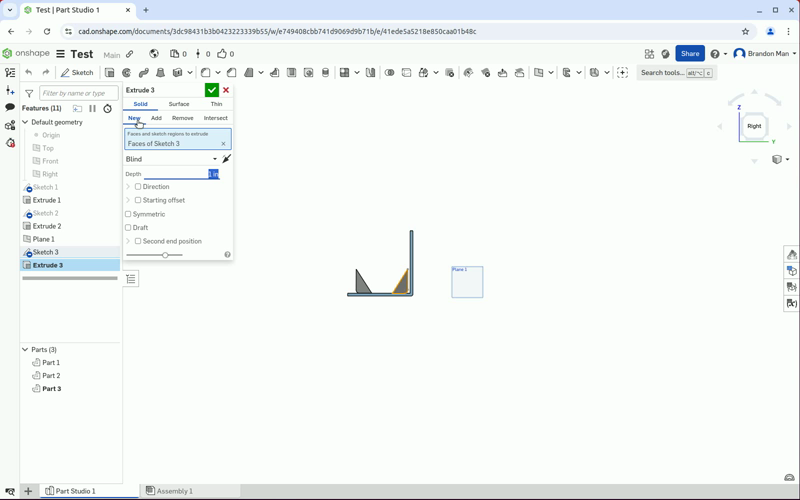
text(-0.481)
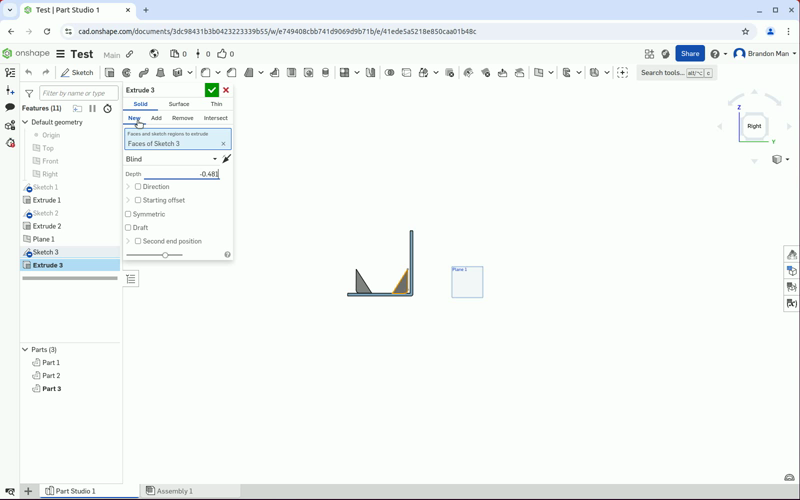
key(enter)
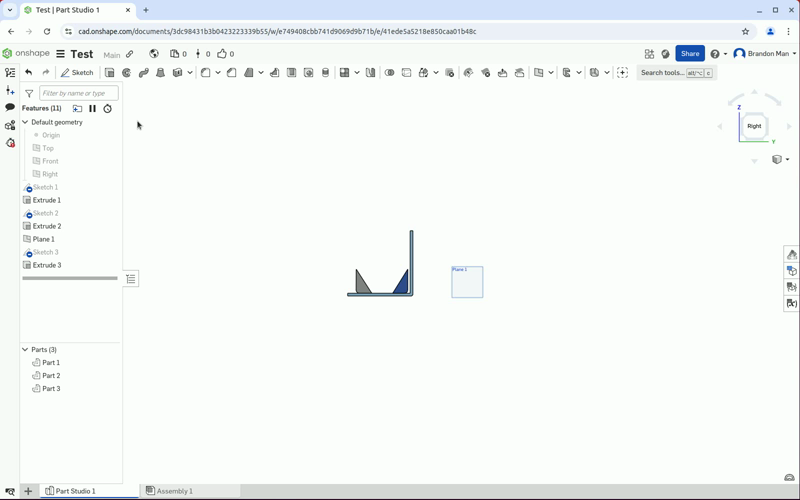
key(shift+h)
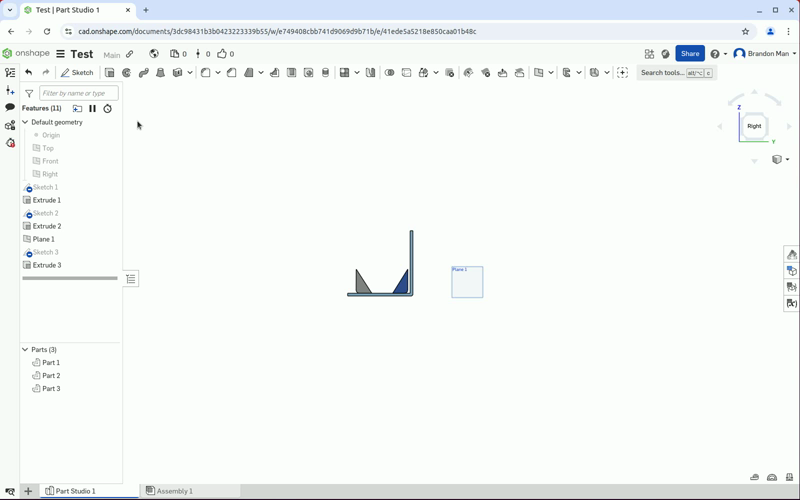
key(shift+h)
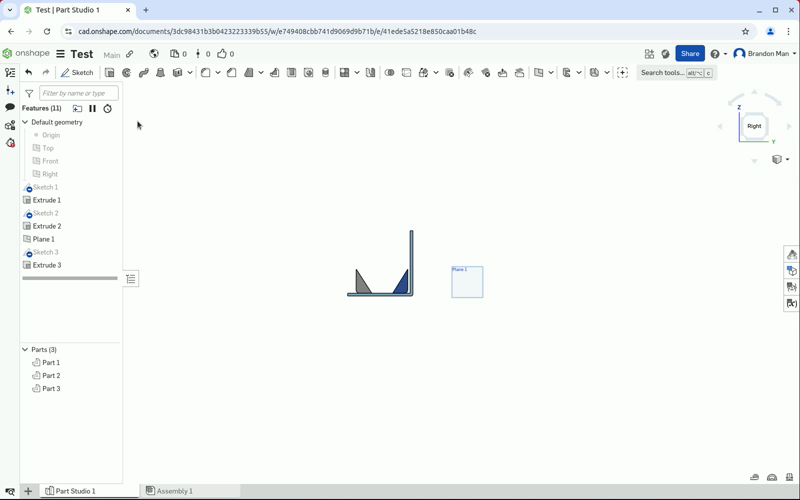
key(shift+7)
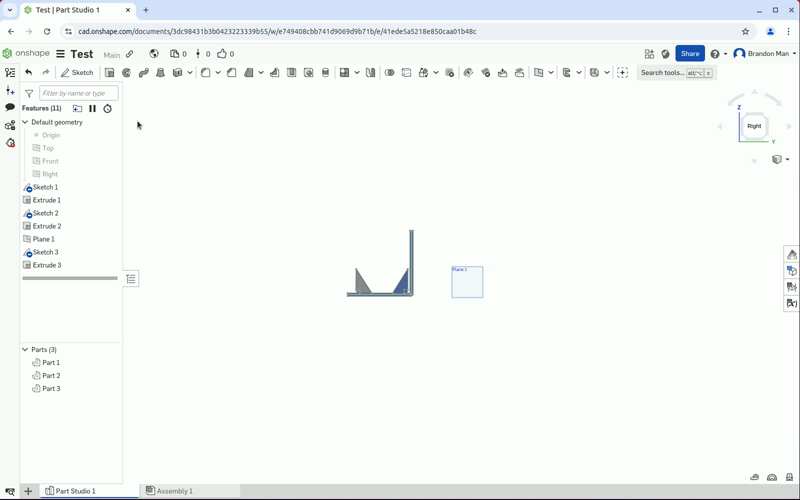
key(right, 2)
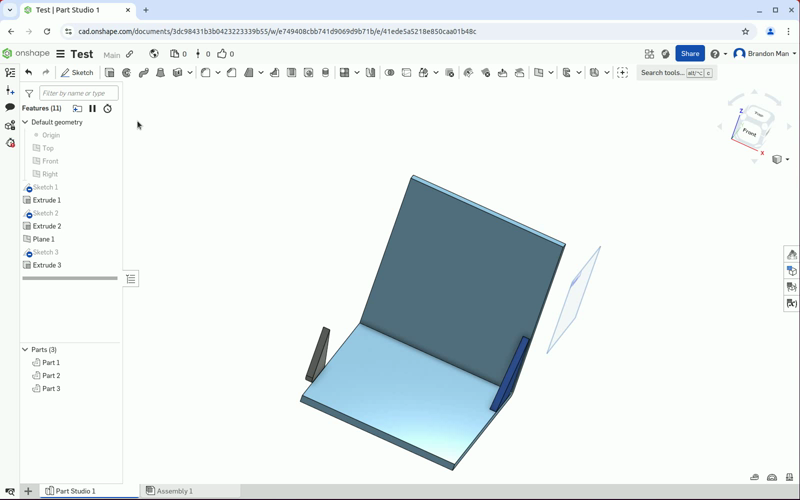
key(down, 2)
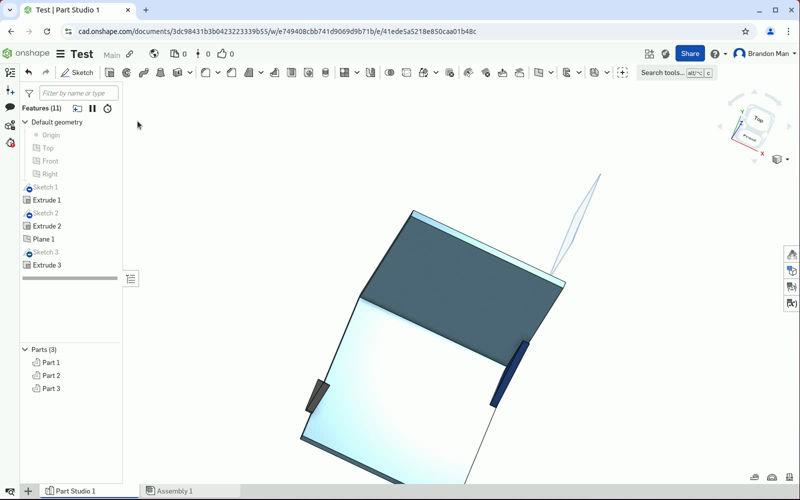
key(up, 2)
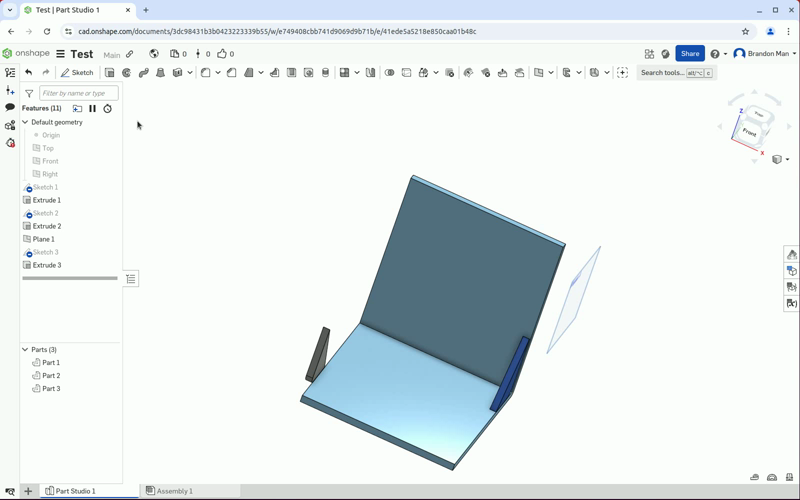
key(left, 2)
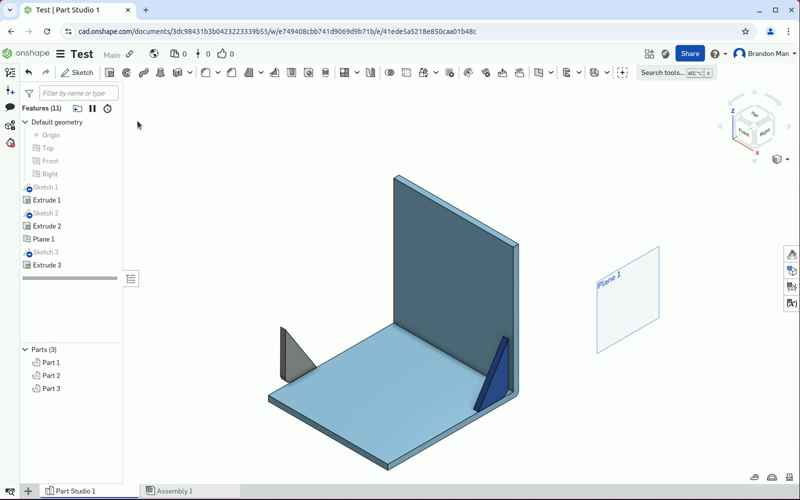
mouse_move(73, 189)
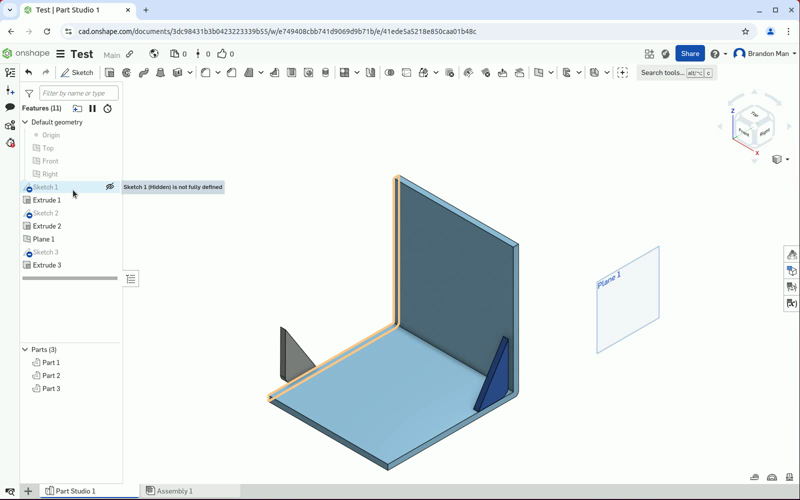
click(73, 189)